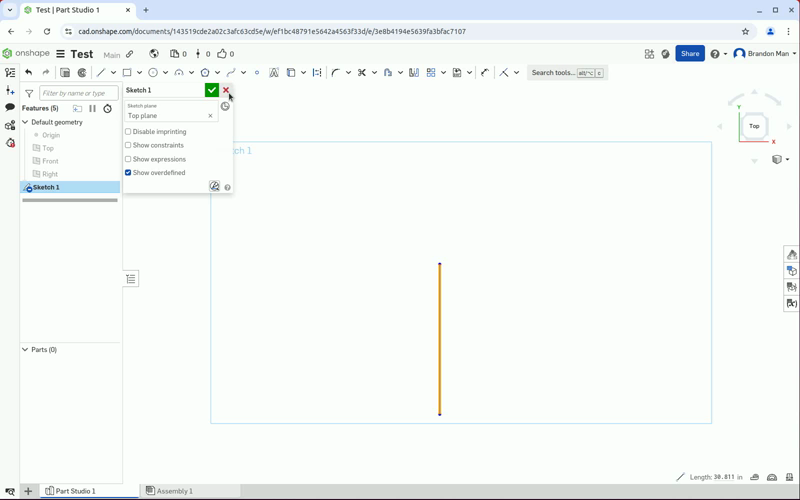
key(shift+h)
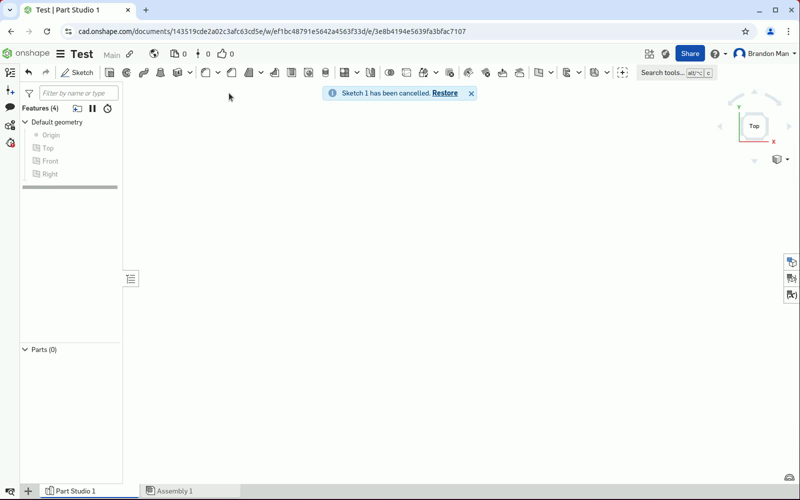
mouse_move(73, 352)
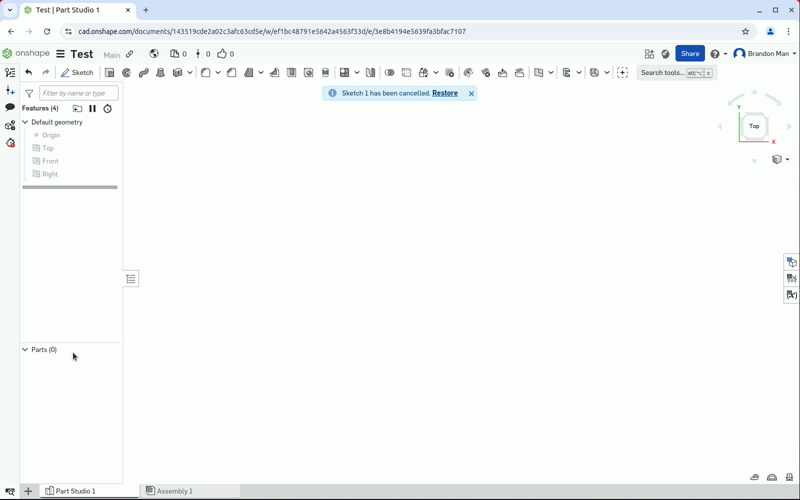
key(y)
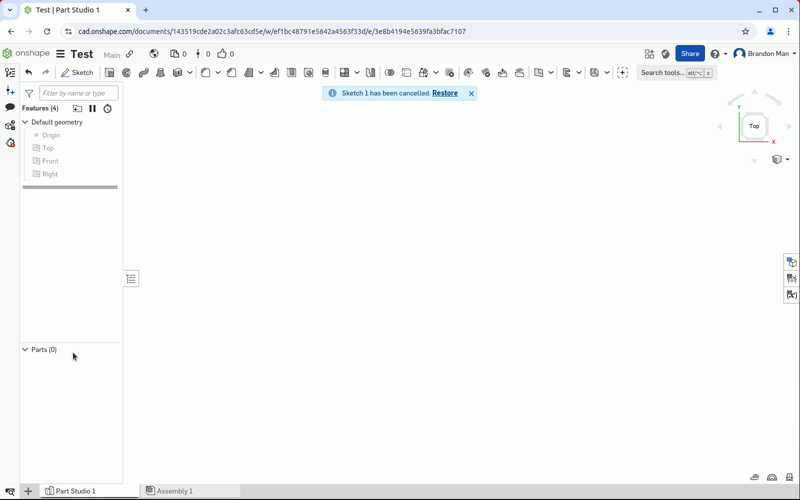
key(shift+p)
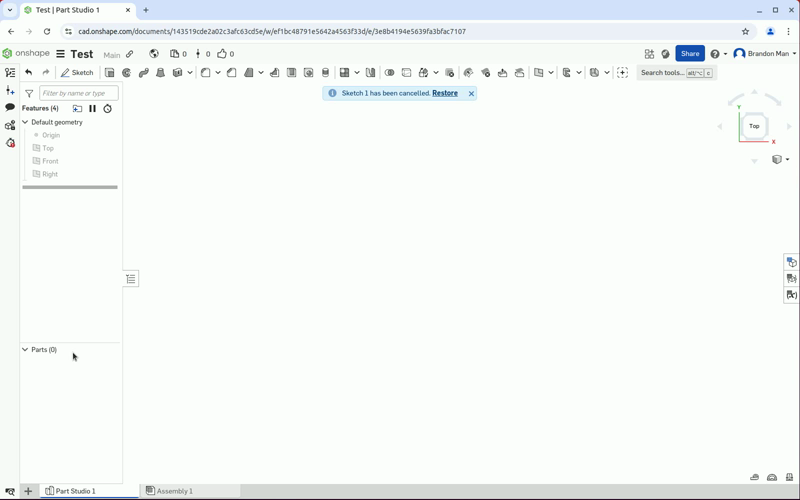
key(space)
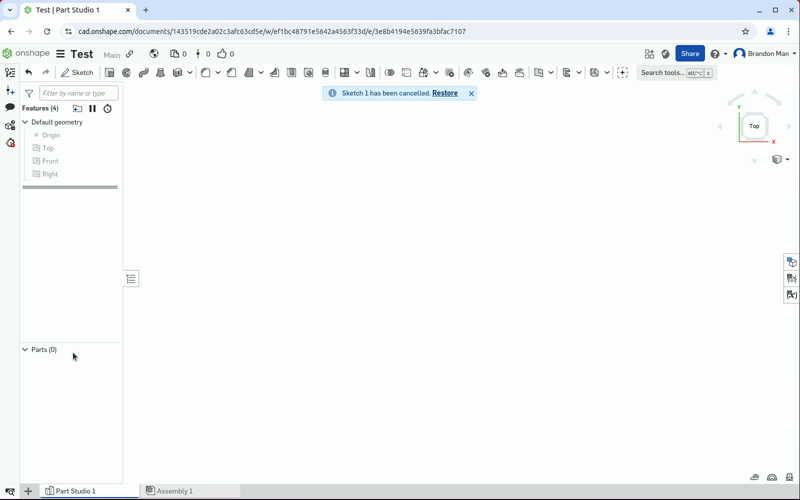
key_down(shift)
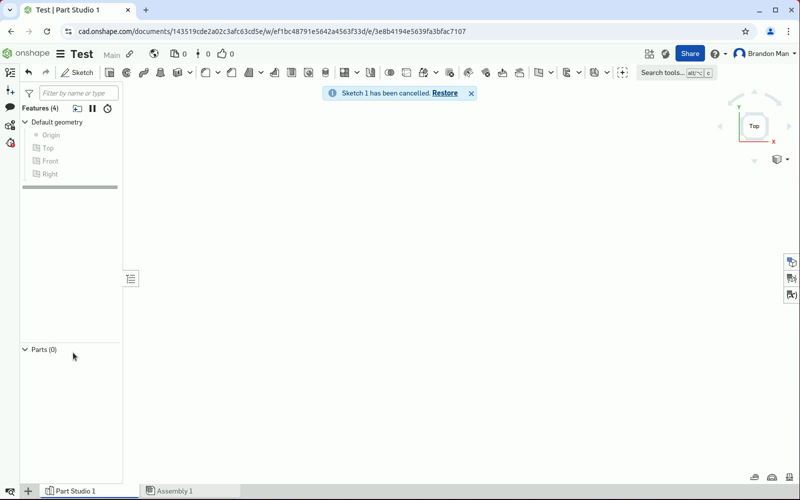
key(up)
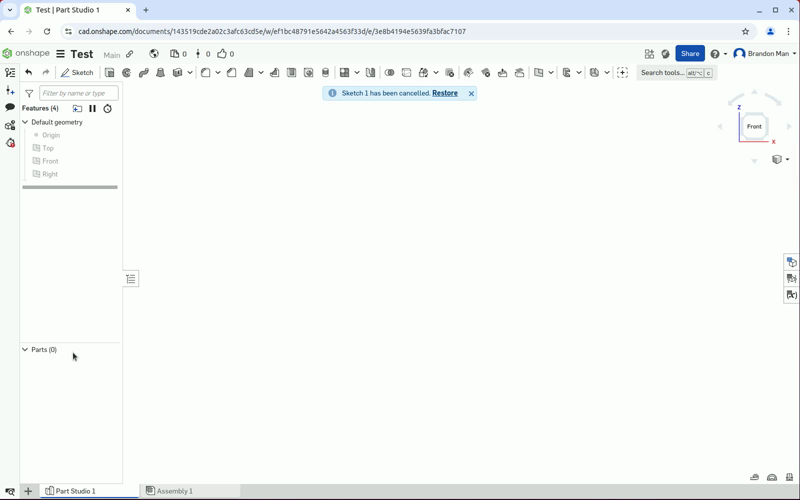
key_up(shift)
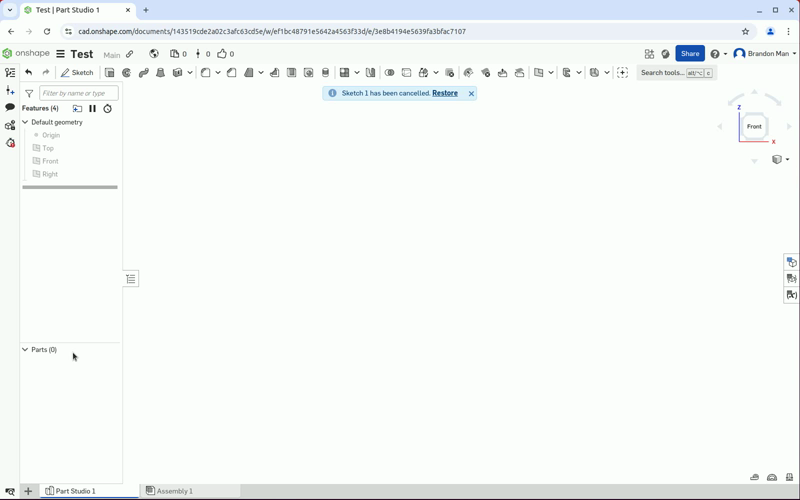
mouse_move(73, 352)
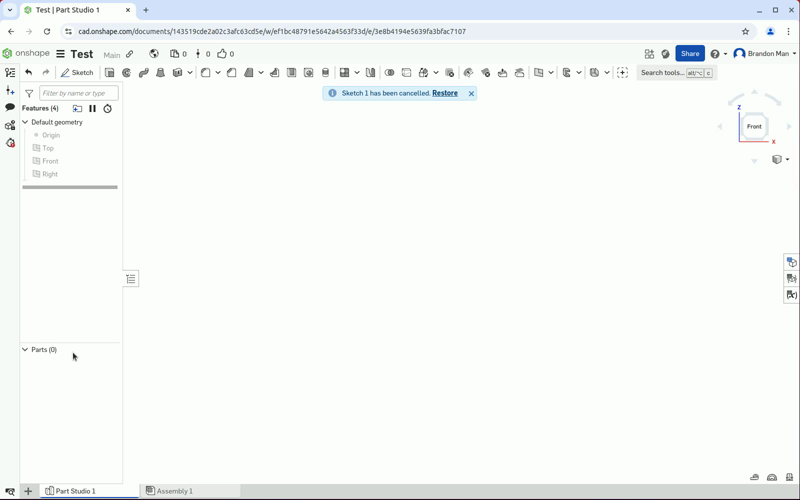
key(shift+y)
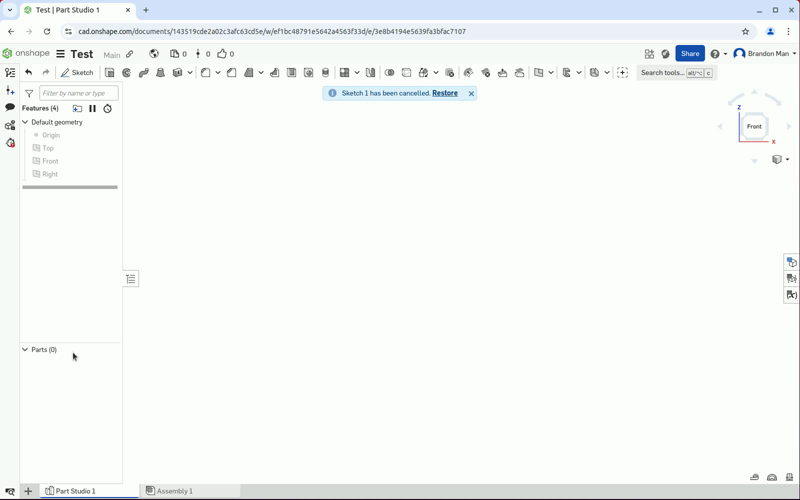
key(shift+s)
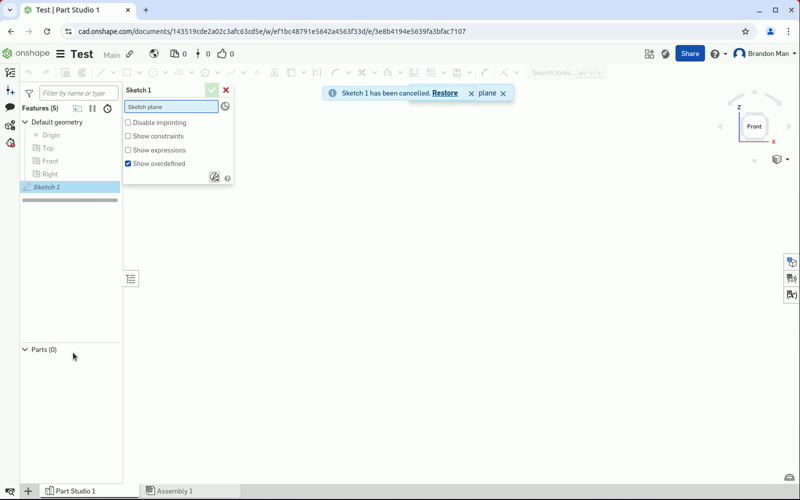
mouse_move(73, 163)
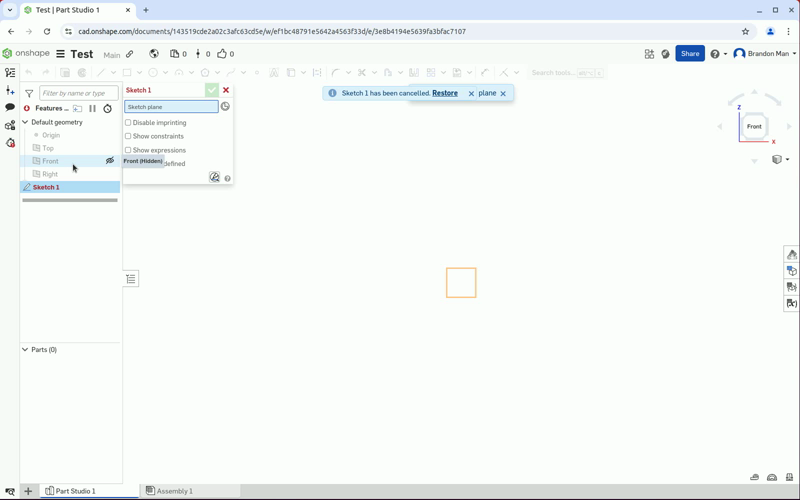
click(73, 163)
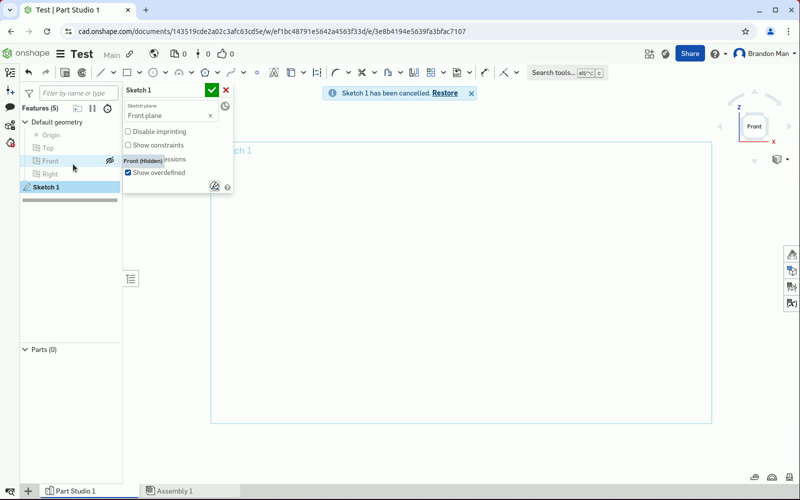
mouse_move(73, 352)
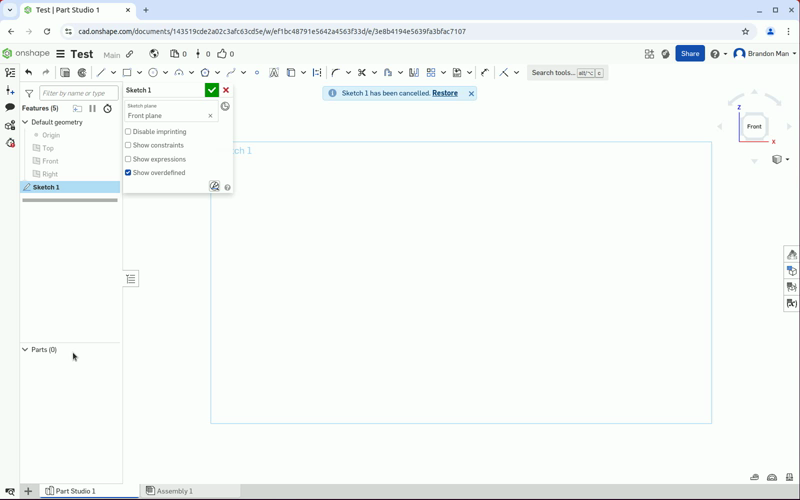
key(y)
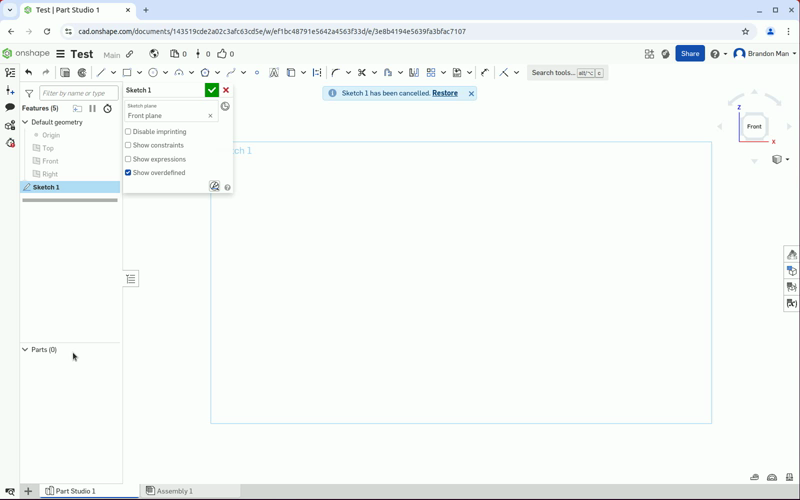
key(a)
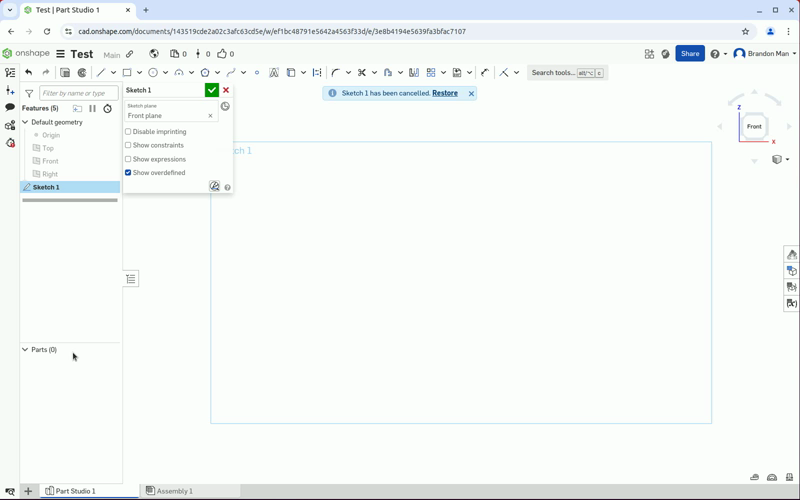
key_down(shift)
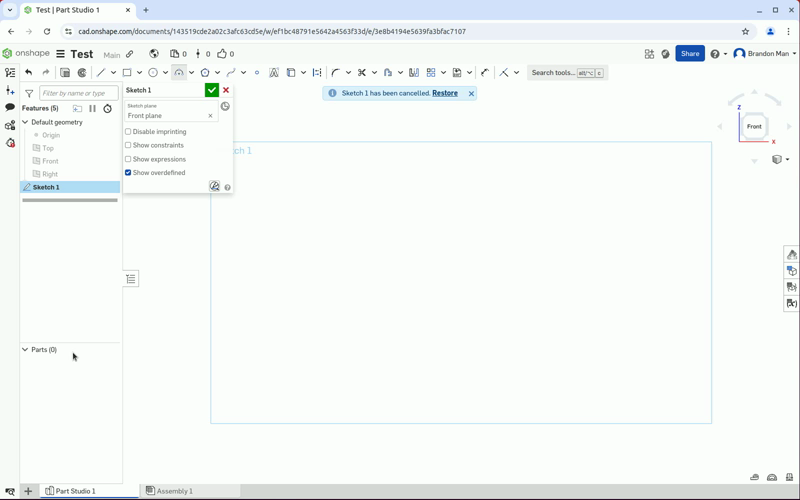
mouse_move(471, 264)
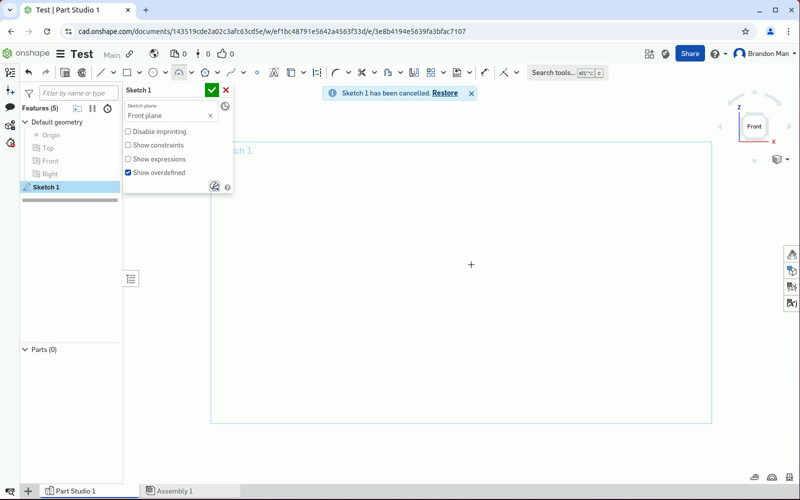
click(471, 264)
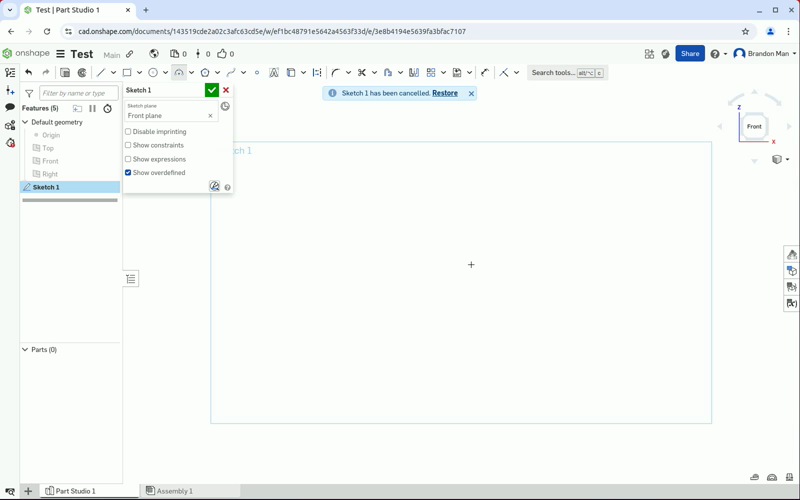
key_up(shift)
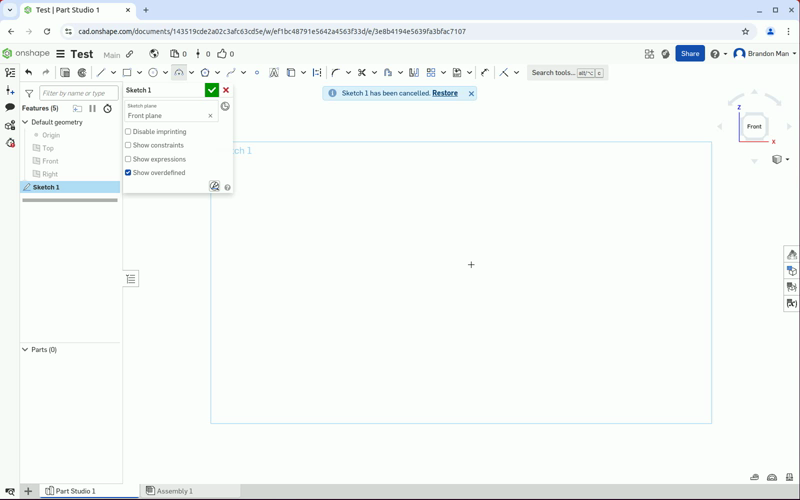
key_down(shift)
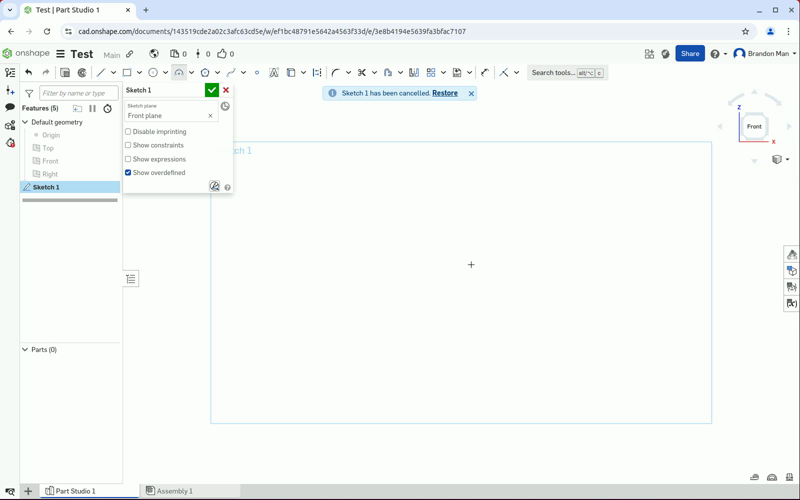
mouse_move(482, 283)
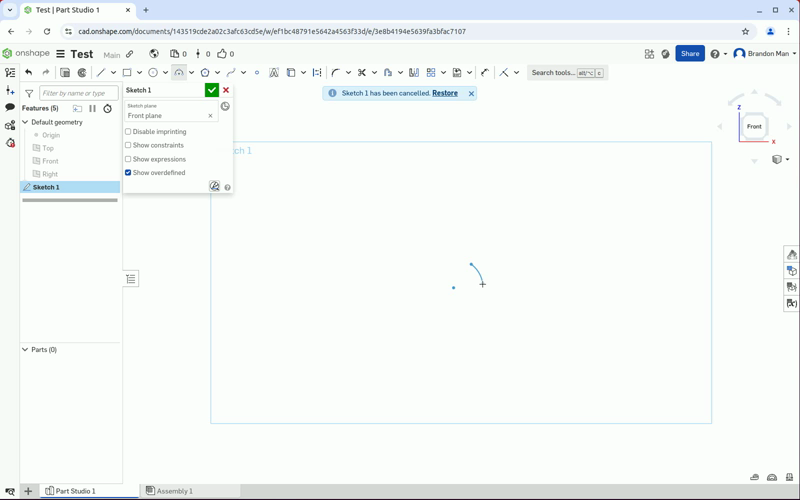
click(482, 283)
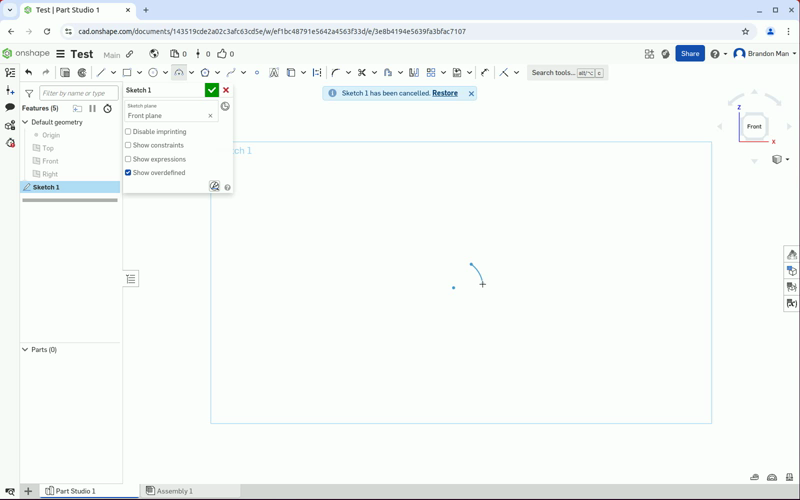
mouse_move(479, 272)
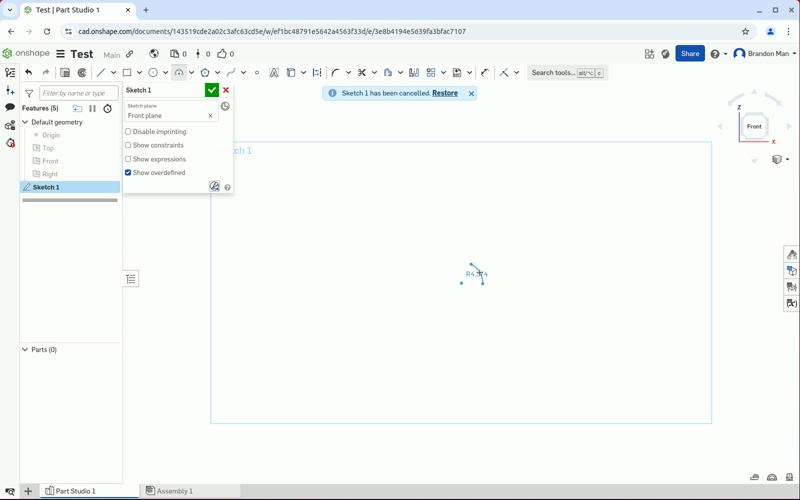
click(479, 272)
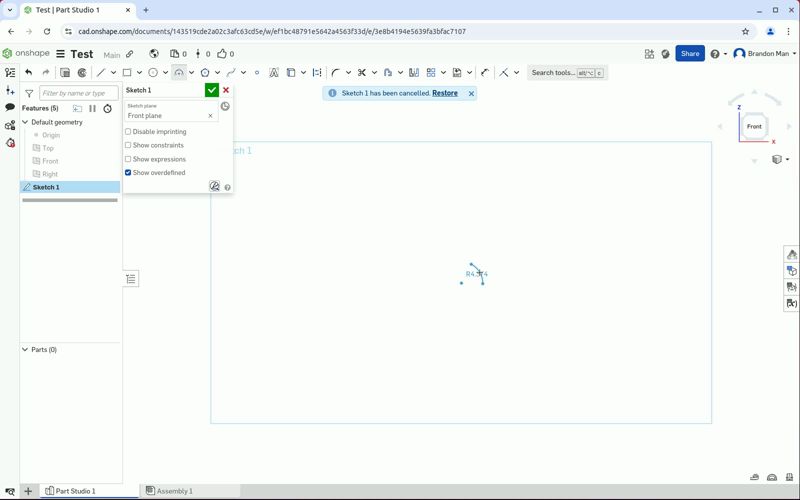
key_up(shift)
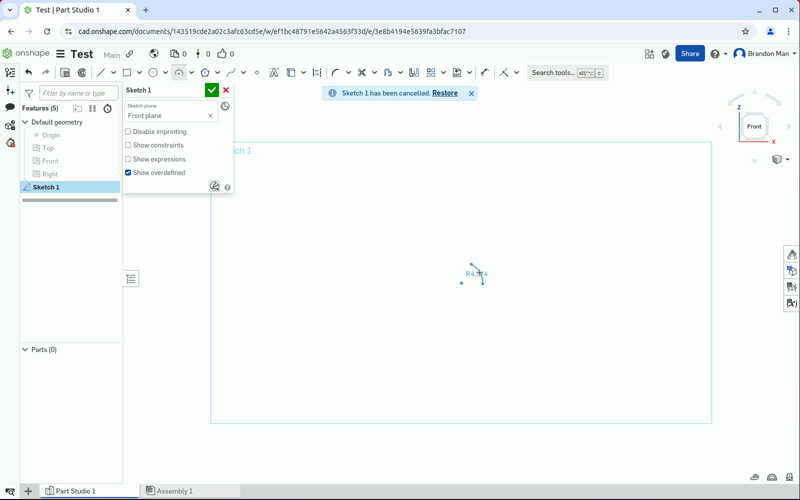
key(esc)
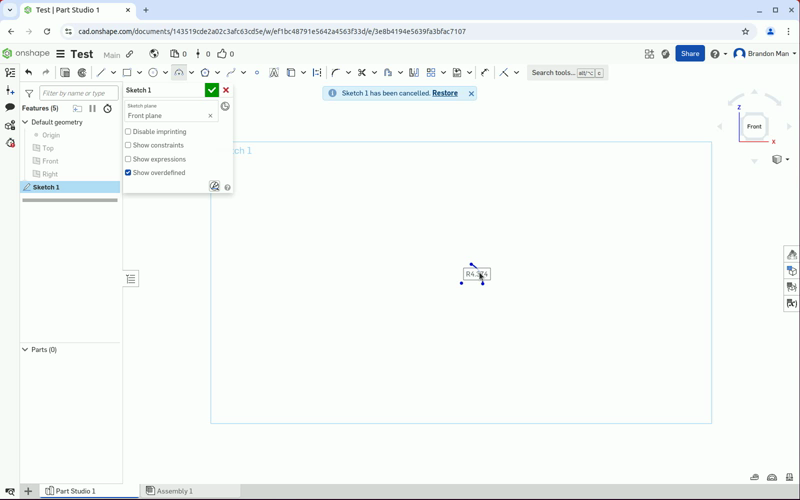
key(l)
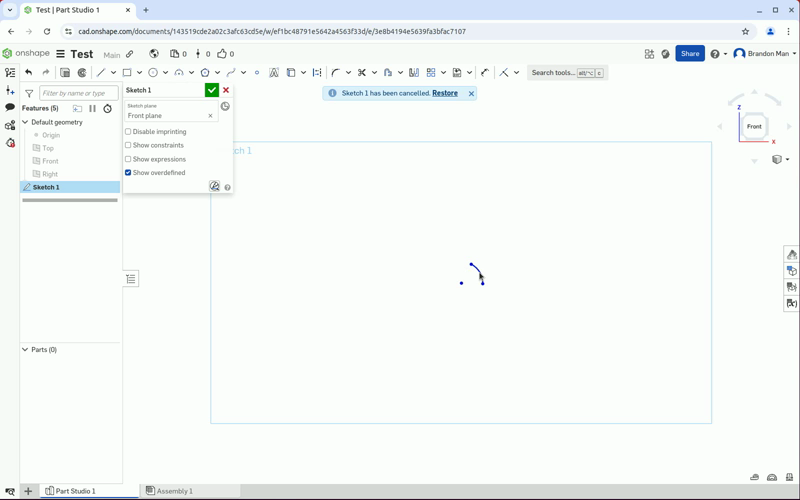
mouse_move(482, 283)
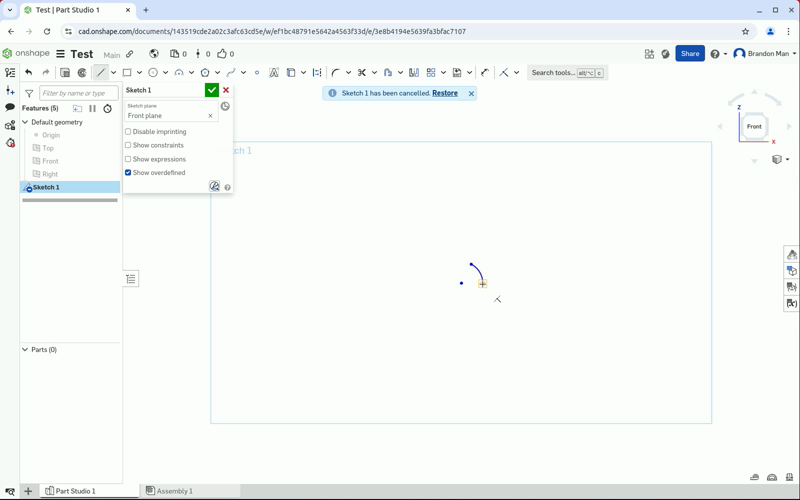
click(482, 283)
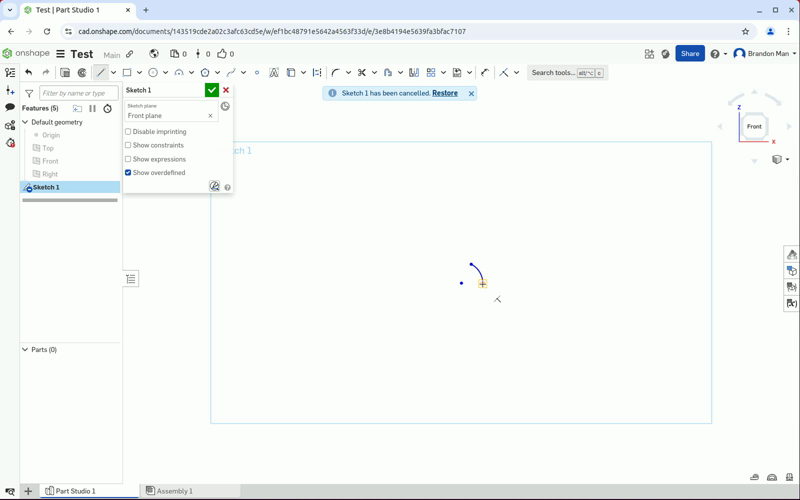
key_down(shift)
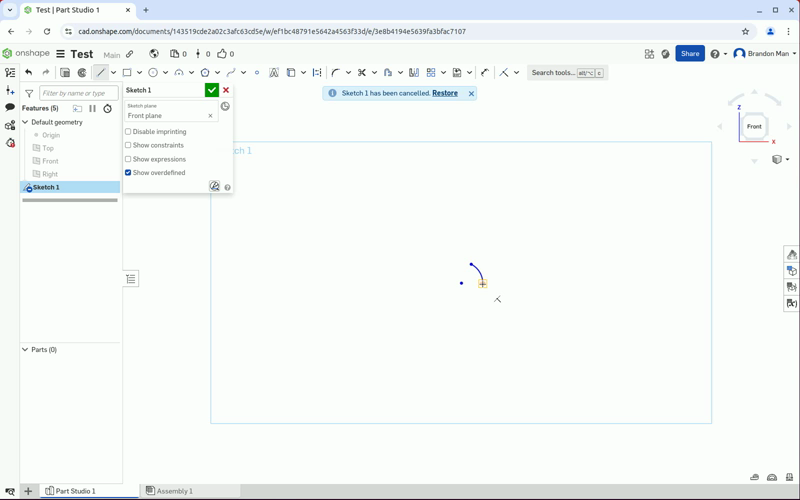
mouse_move(512, 283)
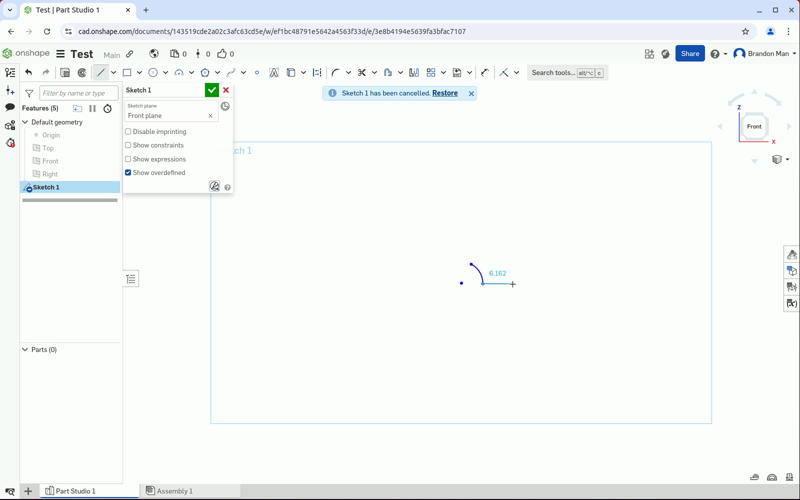
mouse_move(482, 270)
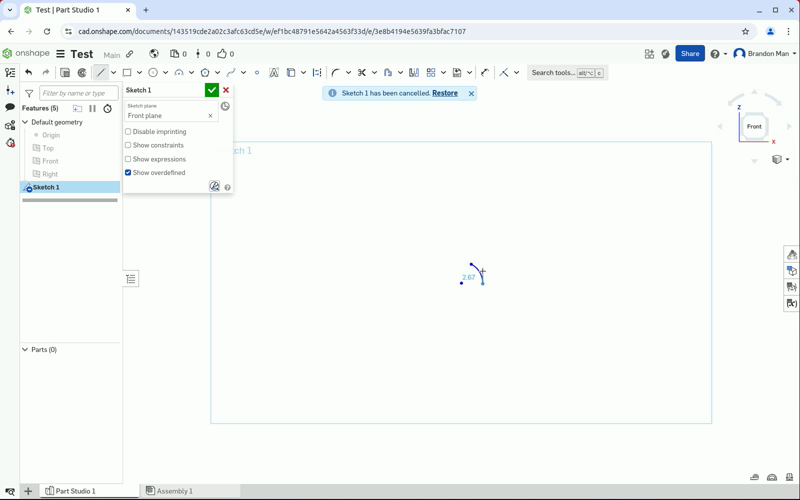
scroll(6)
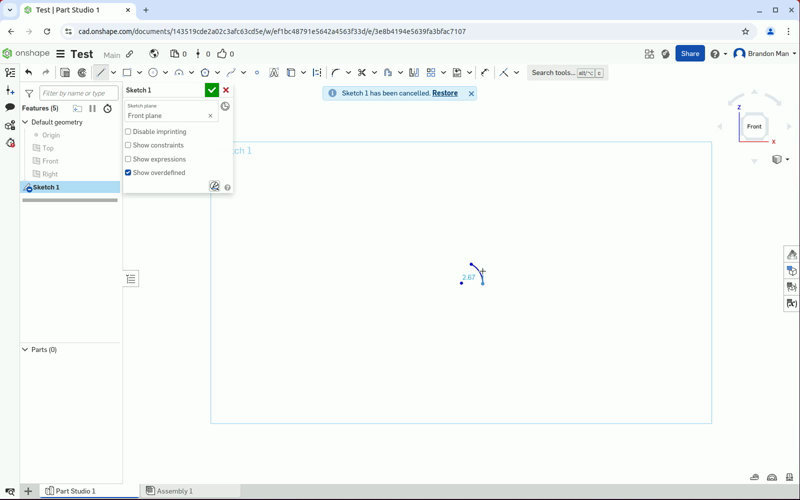
scroll(6)
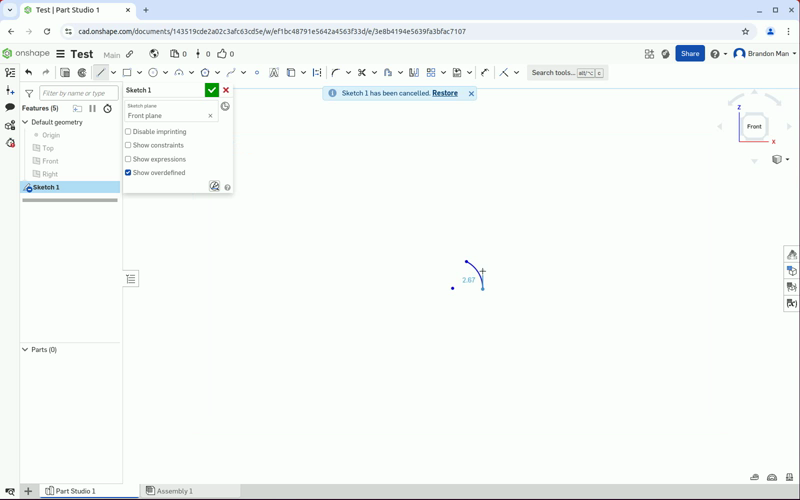
scroll(6)
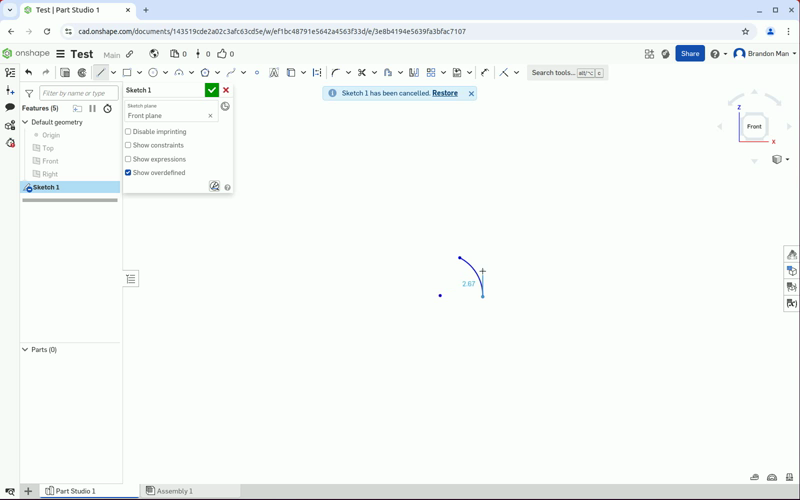
scroll(6)
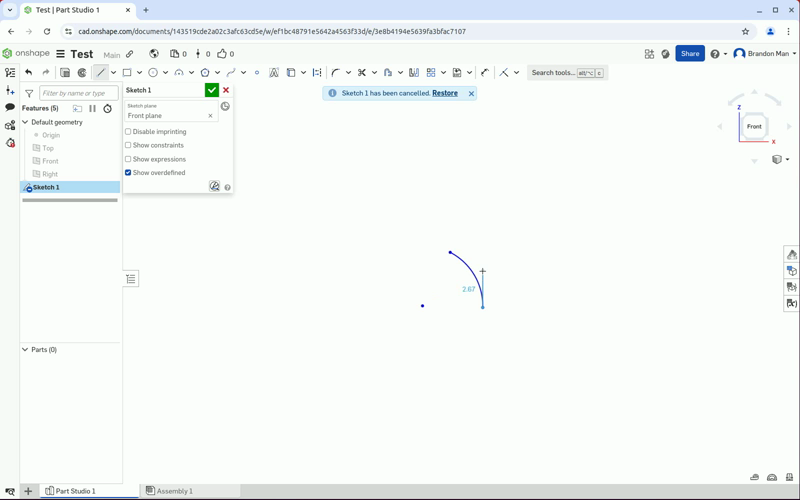
scroll(6)
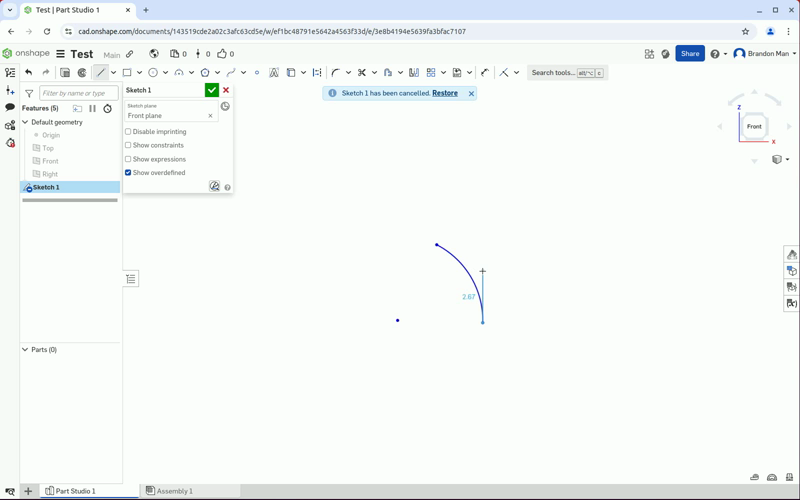
scroll(6)
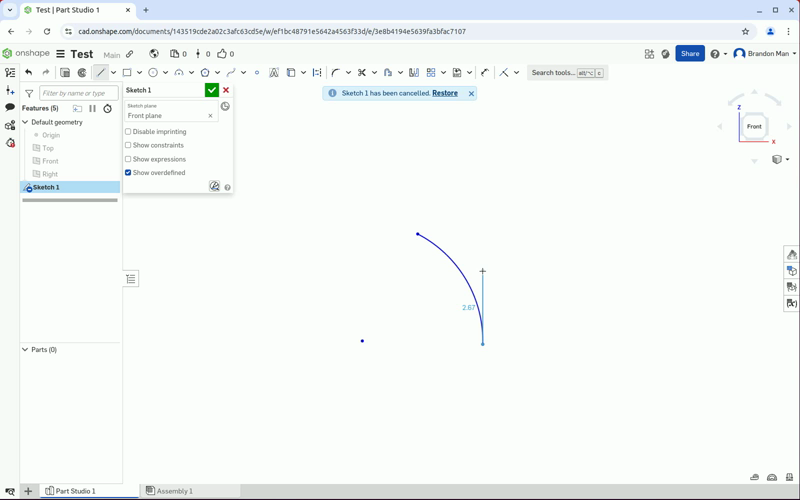
scroll(6)
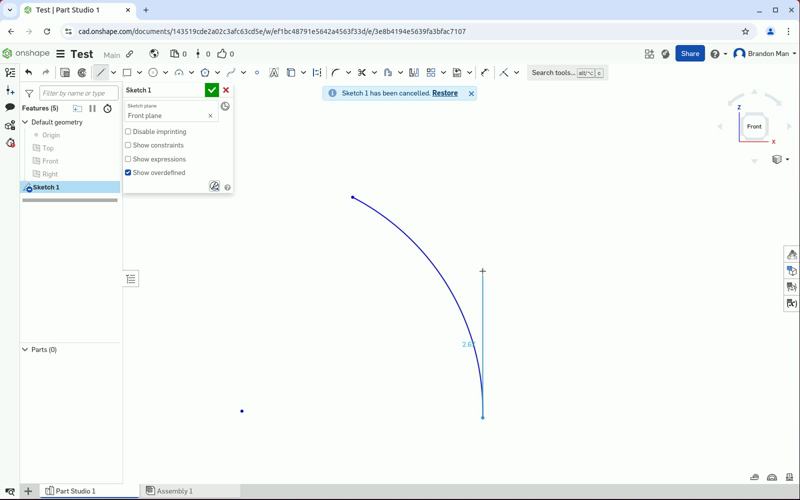
click(482, 270)
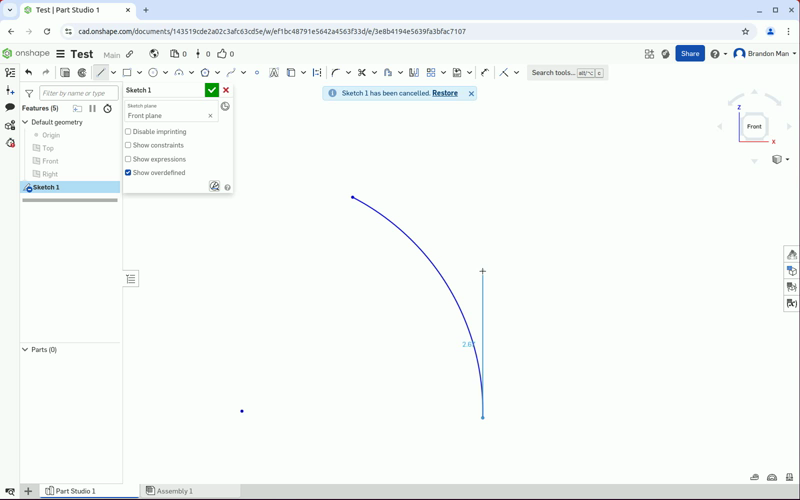
scroll(-6)
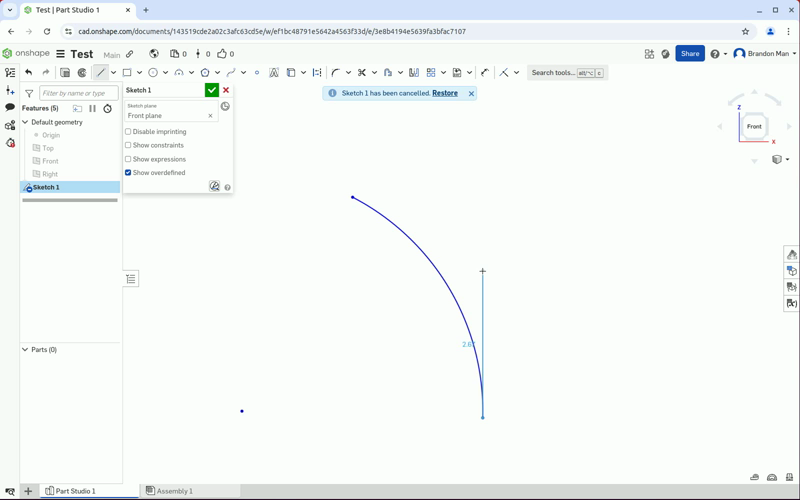
scroll(-6)
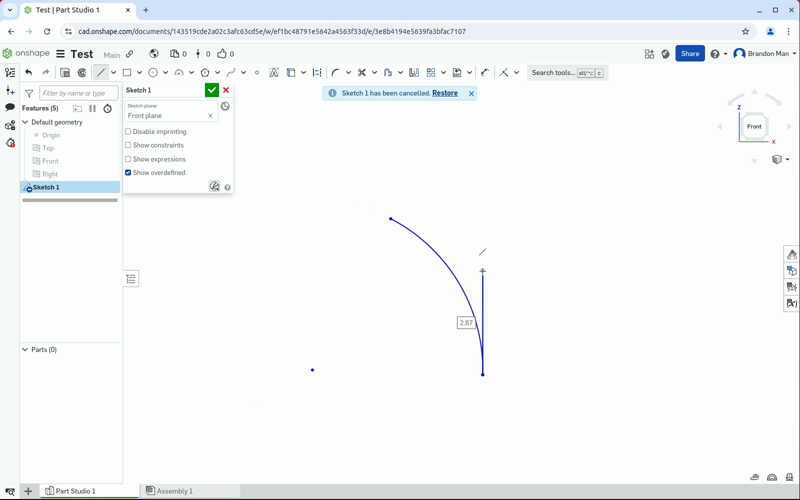
scroll(-6)
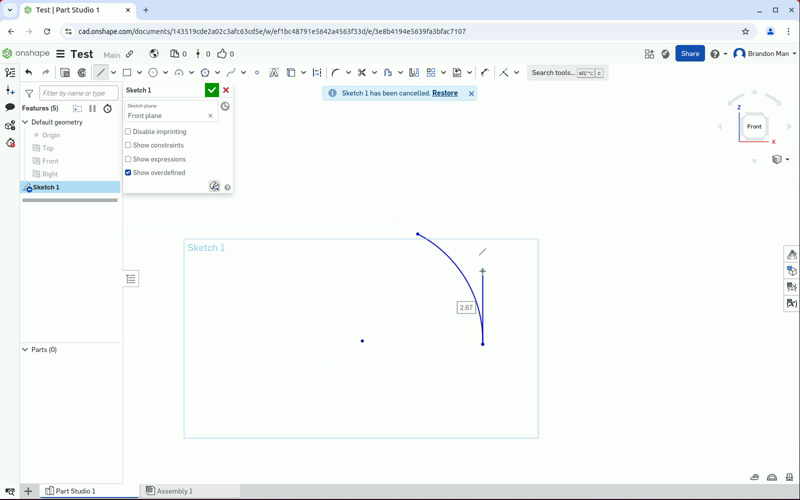
scroll(-6)
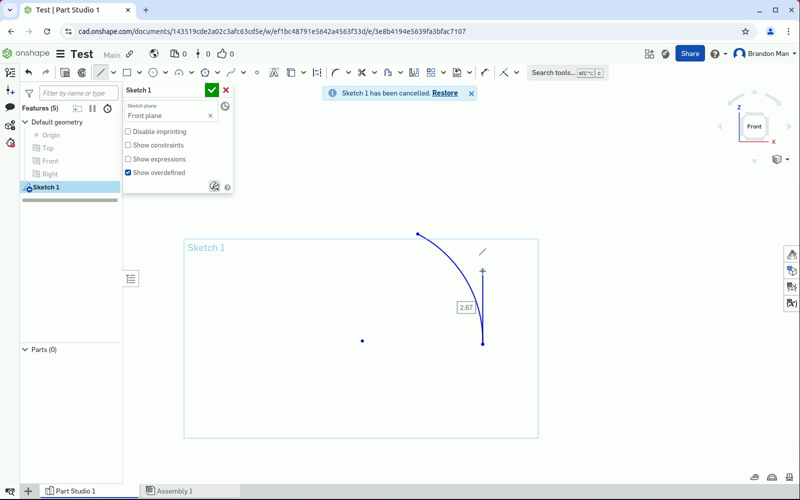
scroll(-6)
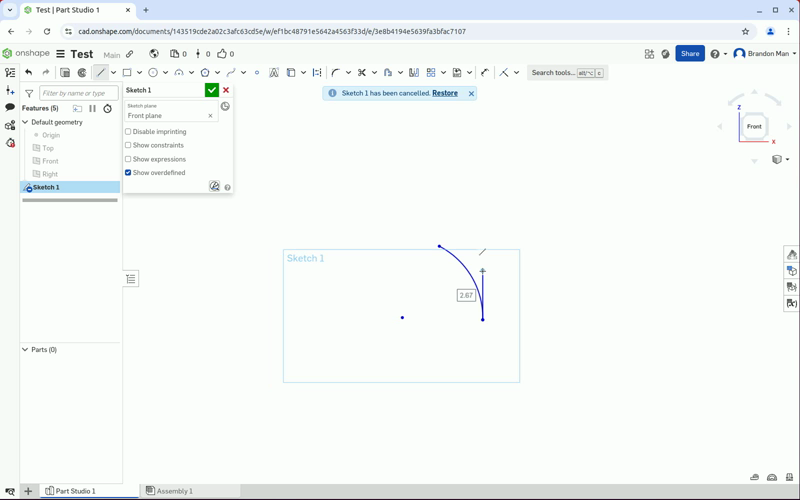
scroll(-6)
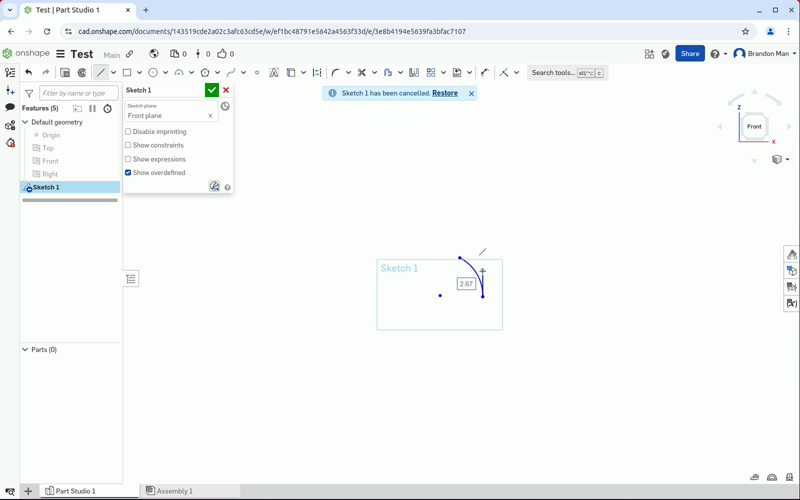
scroll(-6)
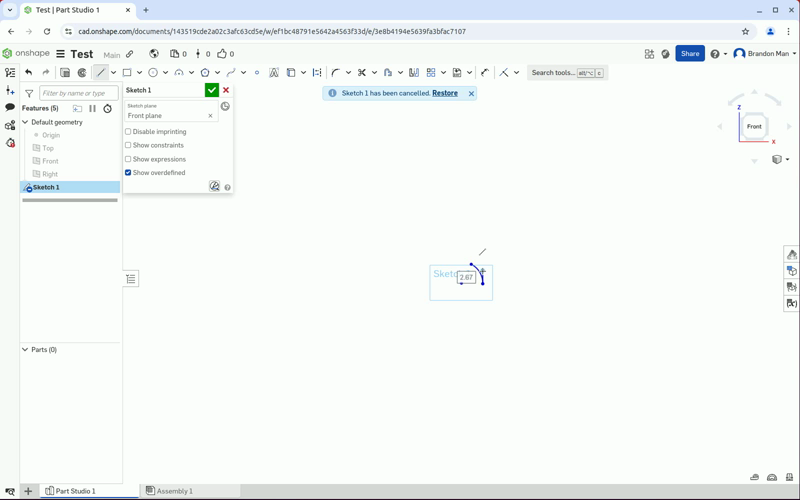
key_up(shift)
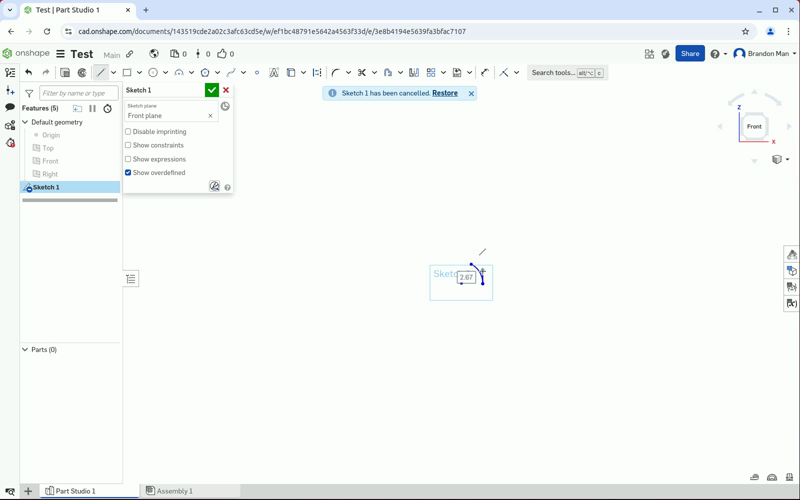
mouse_move(512, 270)
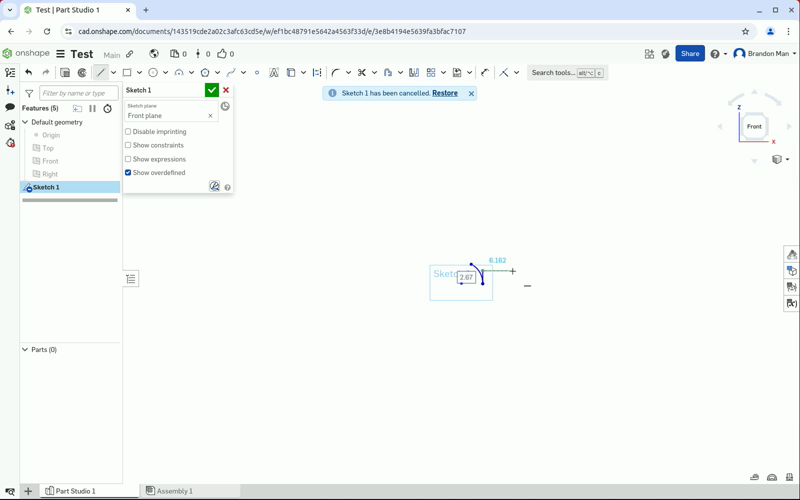
key_down(shift)
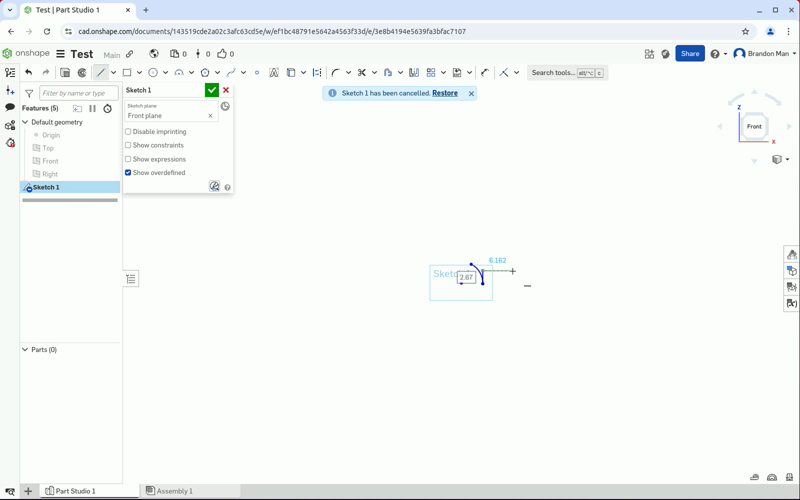
mouse_move(471, 264)
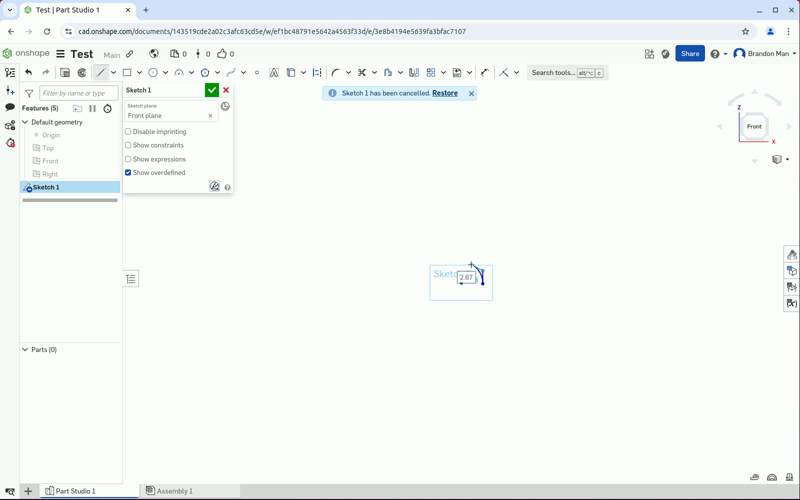
key_up(shift)
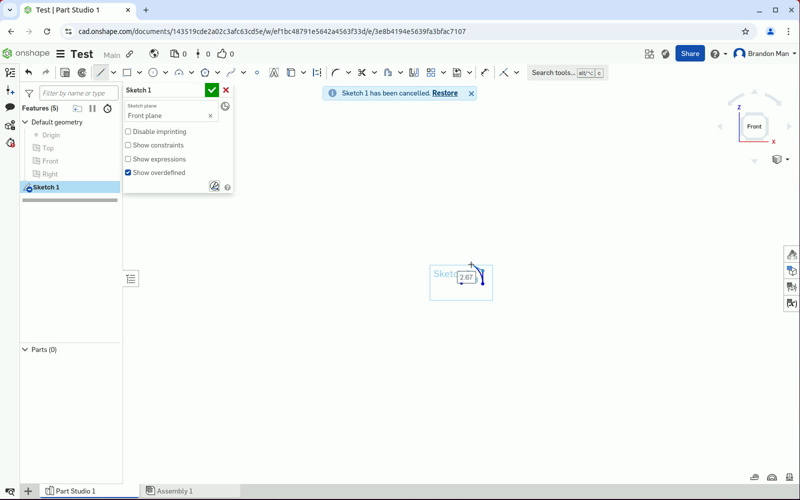
click(471, 264)
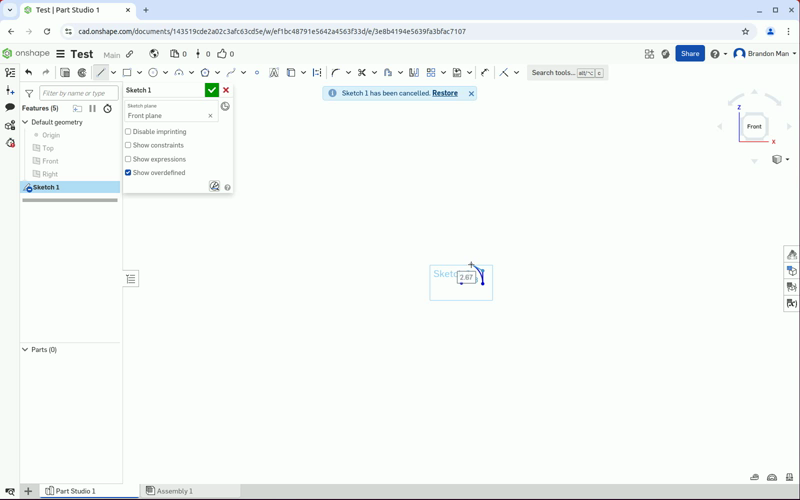
key(esc)
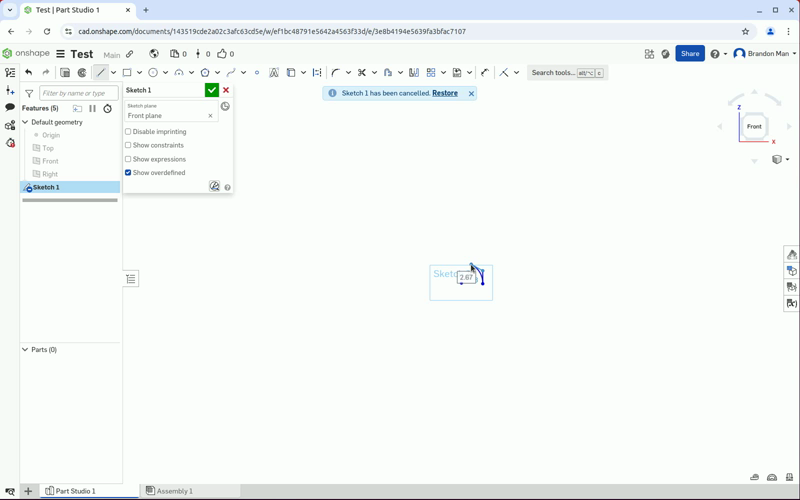
mouse_move(481, 272)
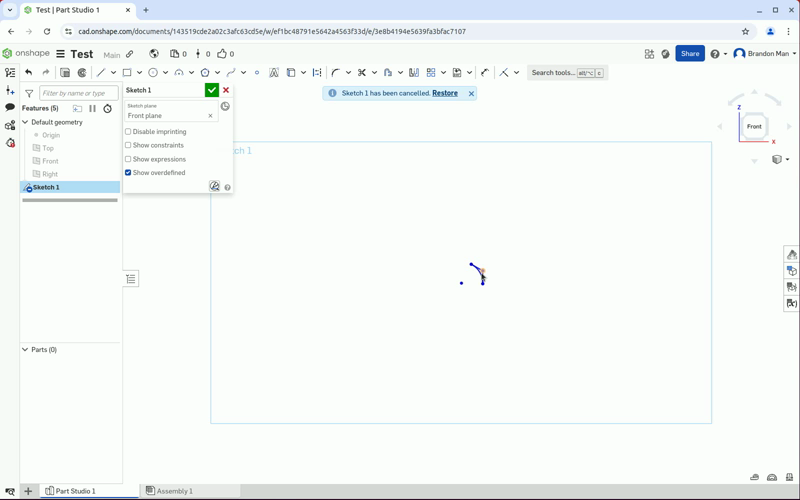
scroll(6)
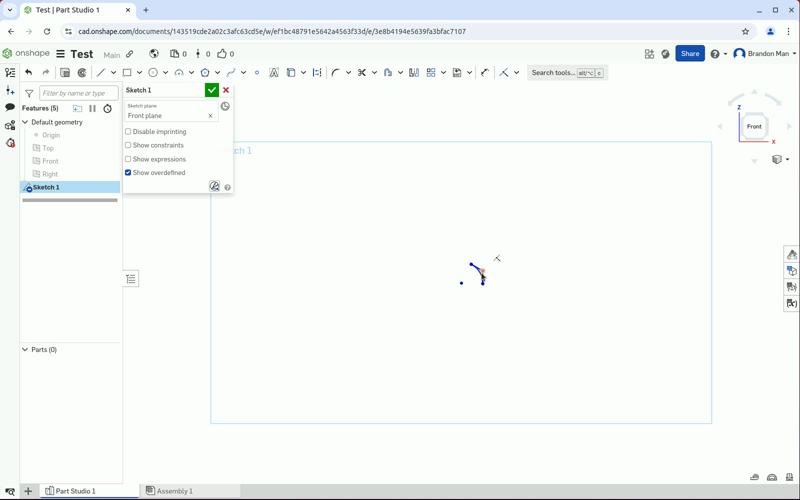
scroll(6)
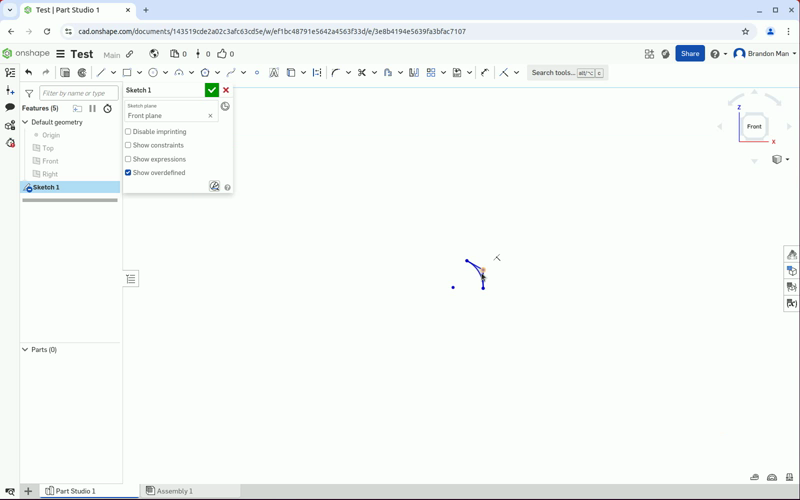
scroll(6)
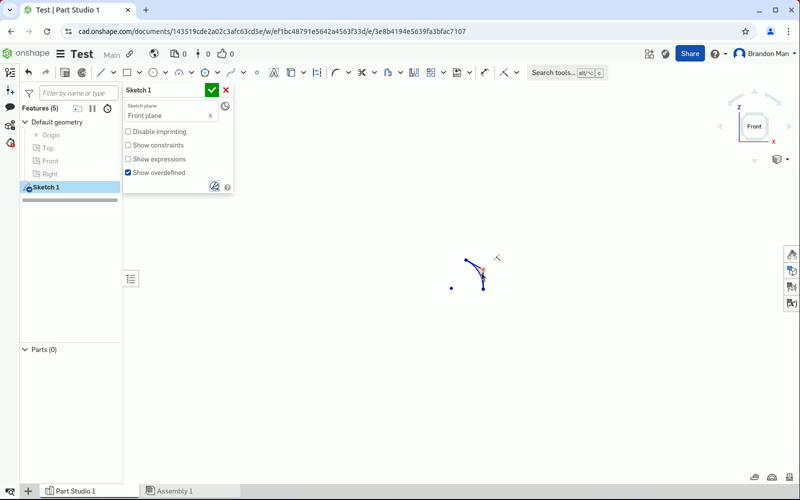
scroll(6)
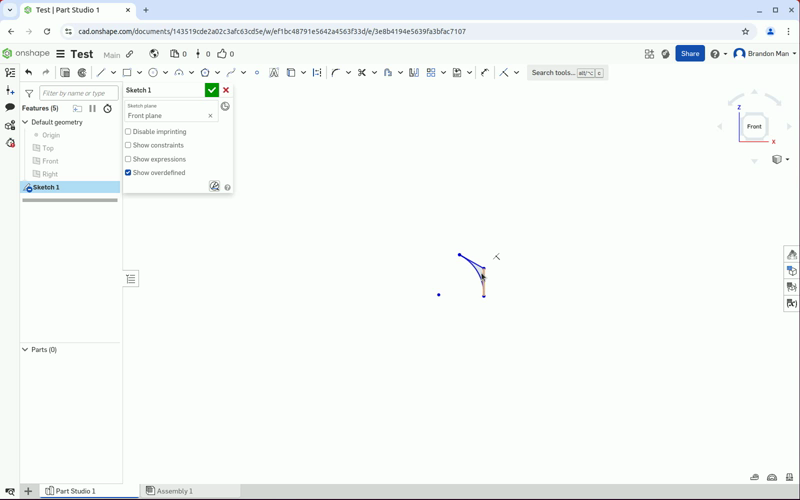
scroll(6)
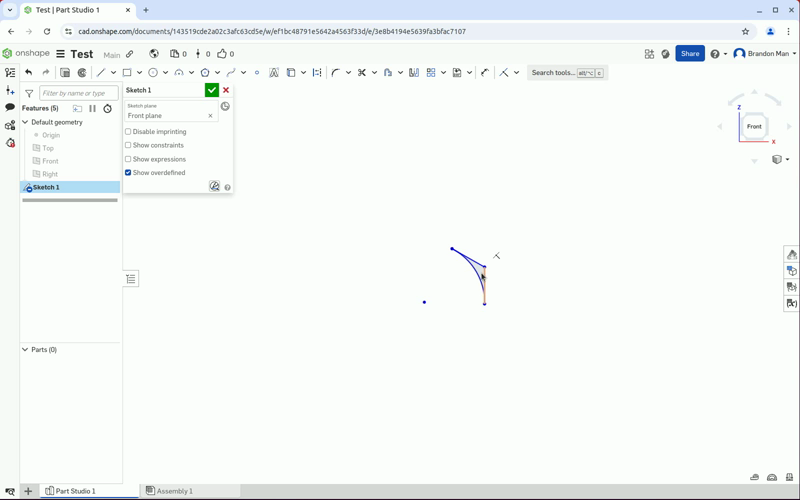
scroll(6)
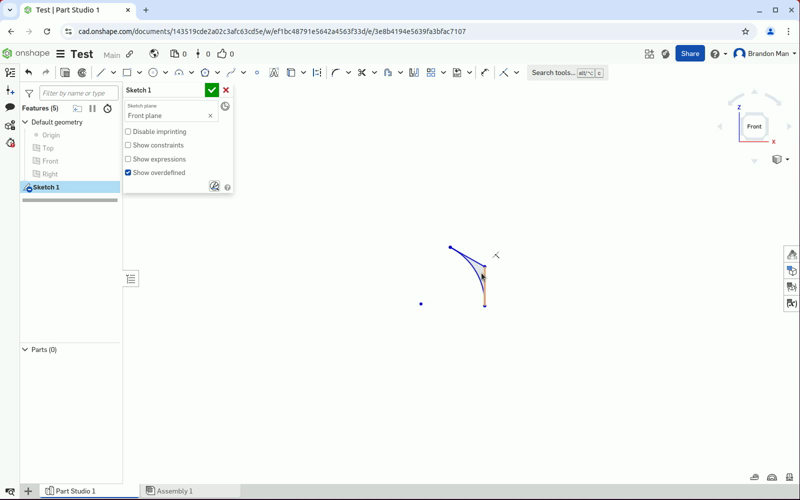
scroll(6)
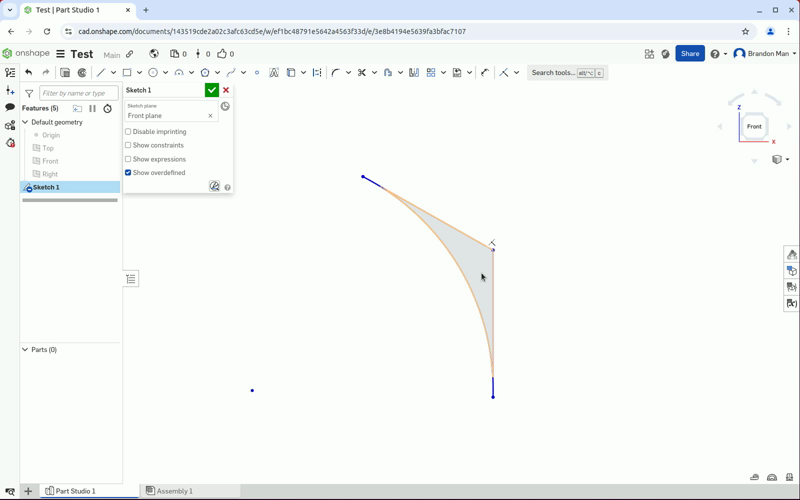
click(481, 272)
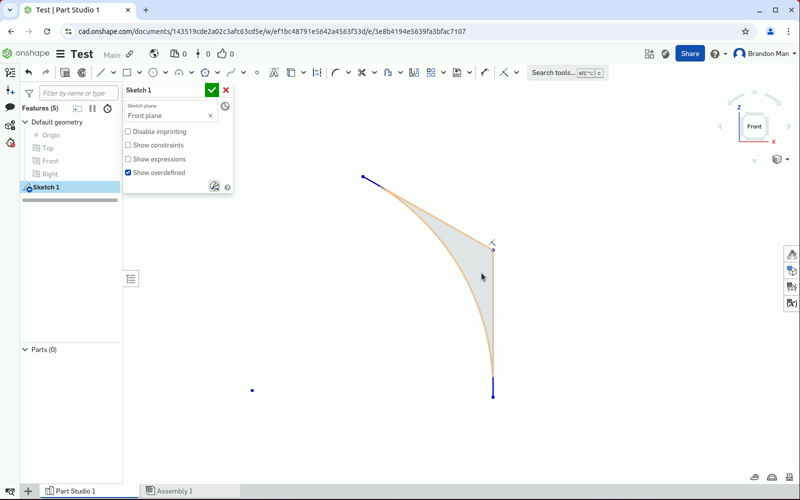
scroll(-6)
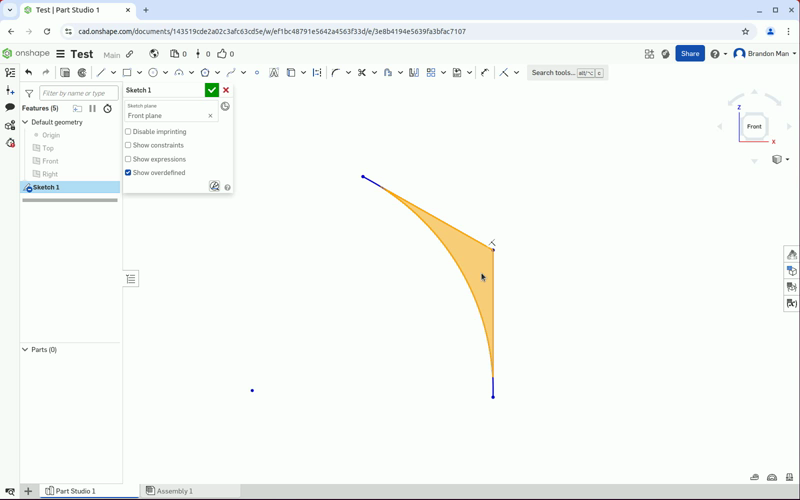
scroll(-6)
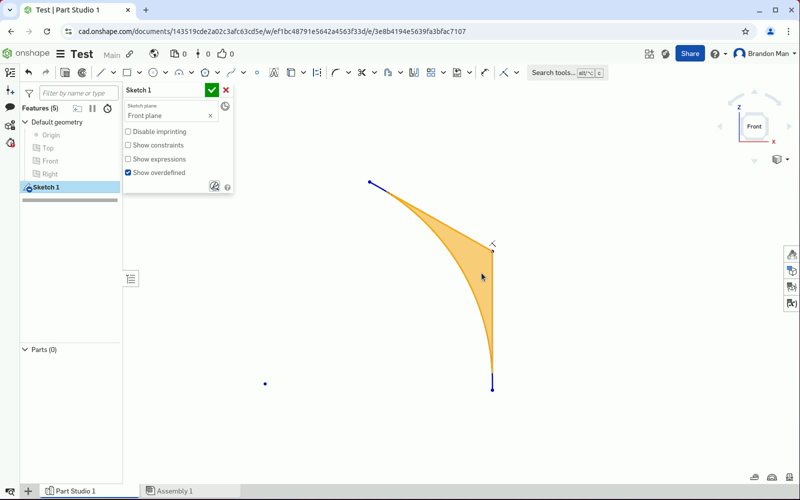
scroll(-6)
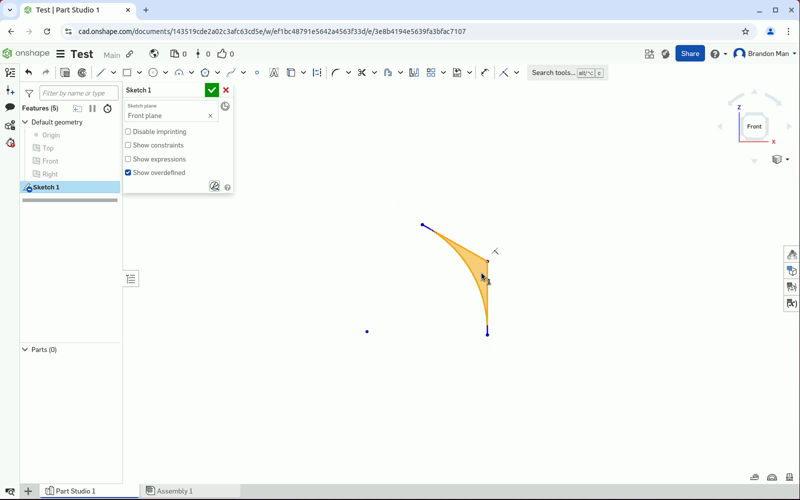
scroll(-6)
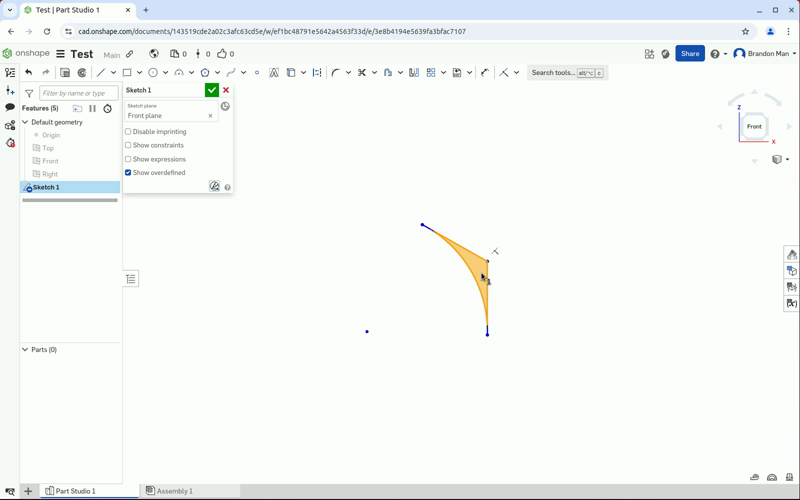
scroll(-6)
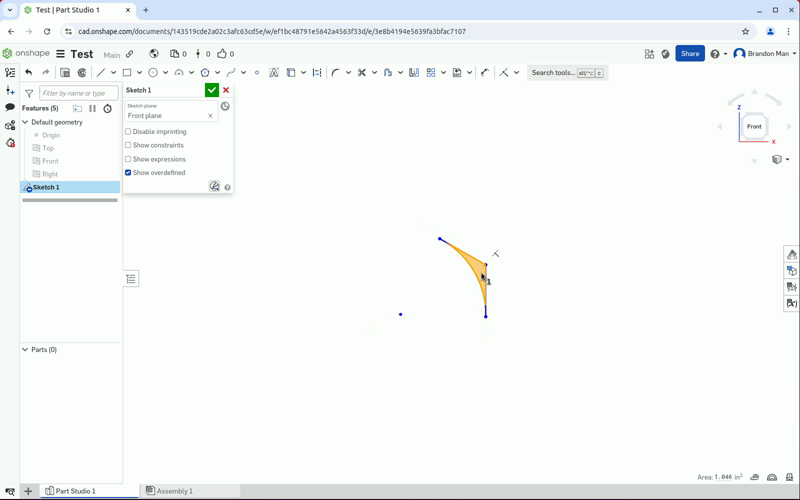
scroll(-6)
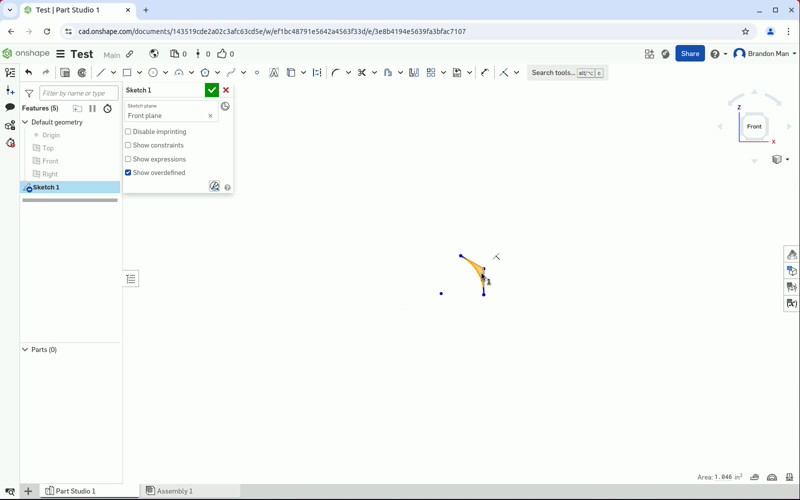
scroll(-6)
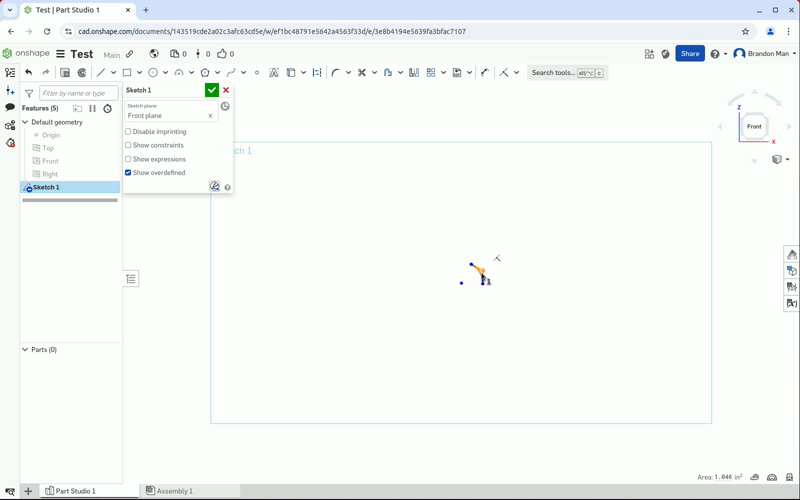
mouse_move(73, 352)
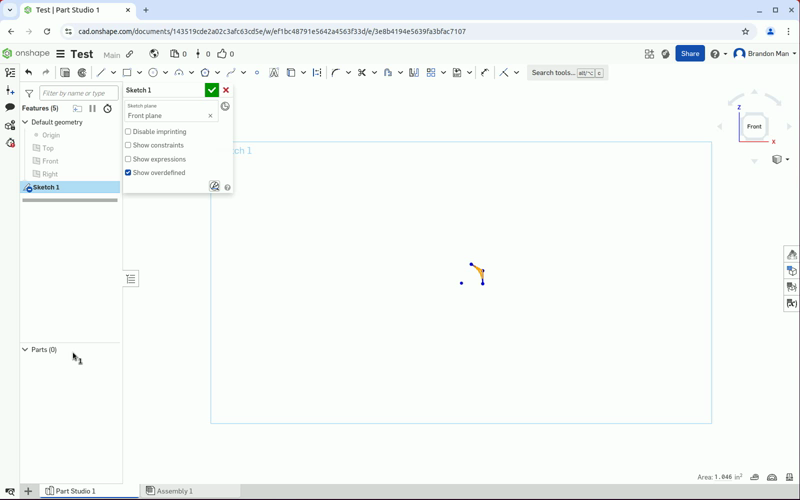
key(shift+y)
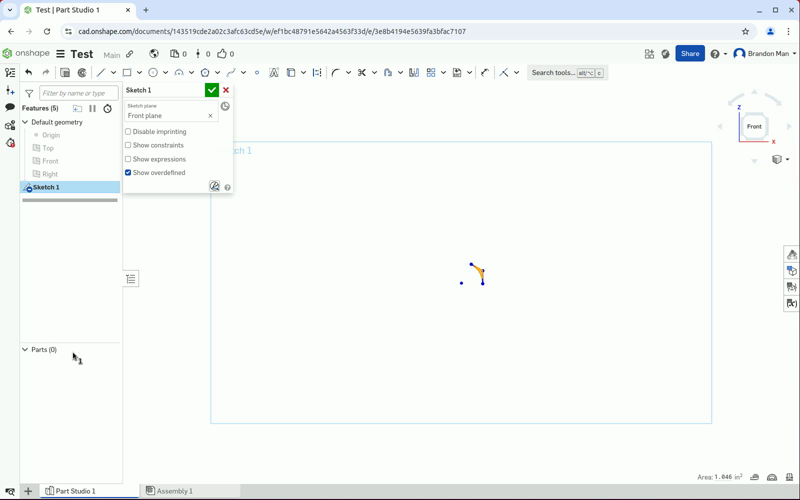
key(shift+e)
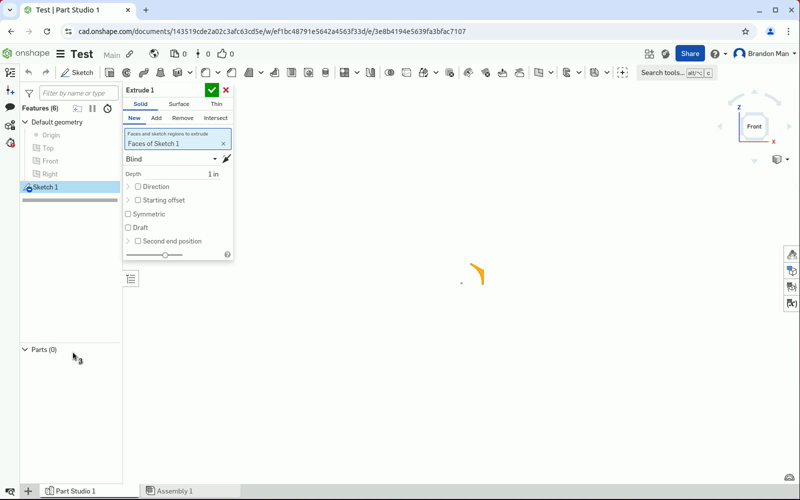
mouse_move(143, 106)
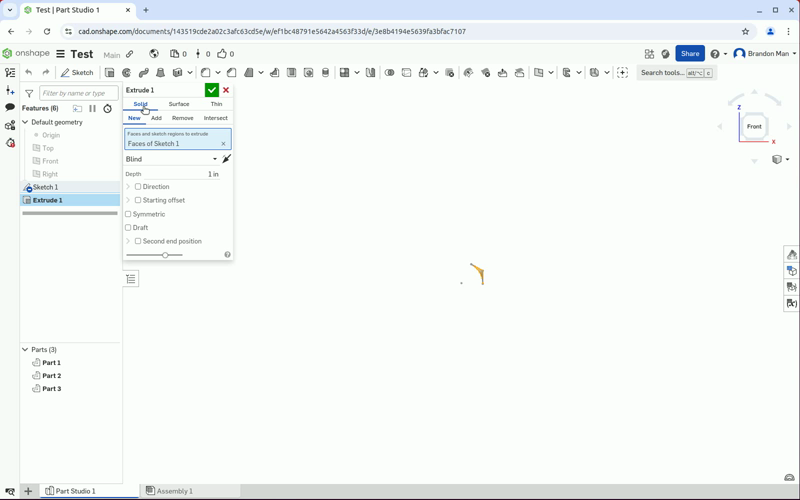
click(143, 106)
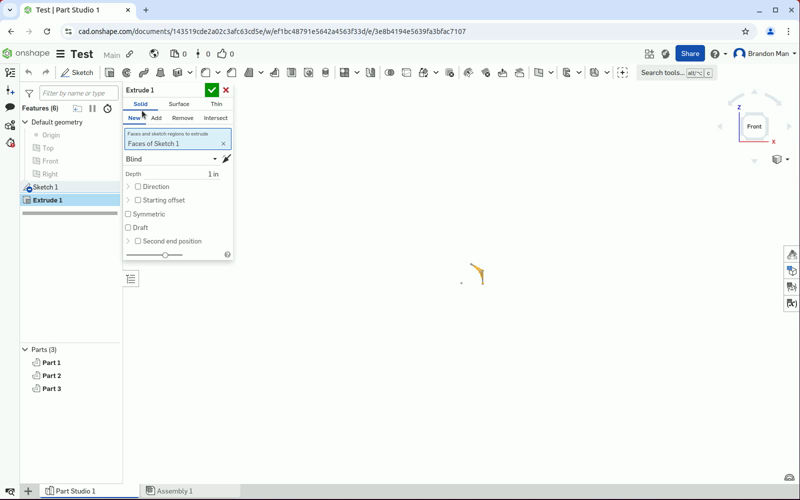
mouse_move(137, 120)
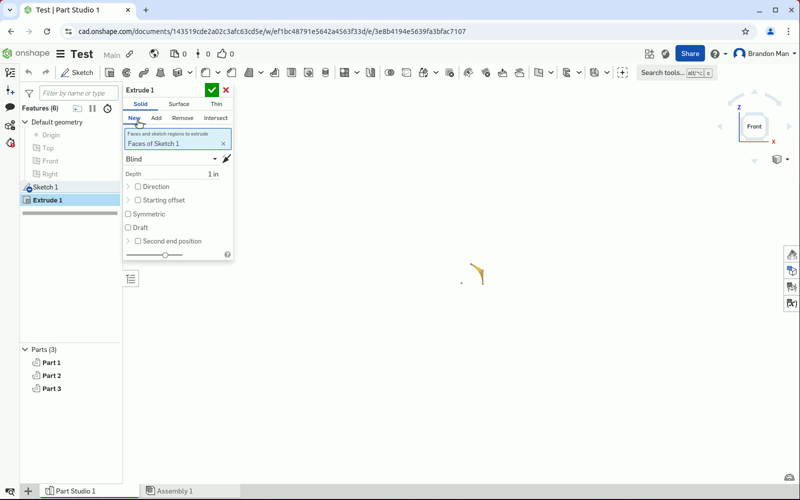
click(137, 120)
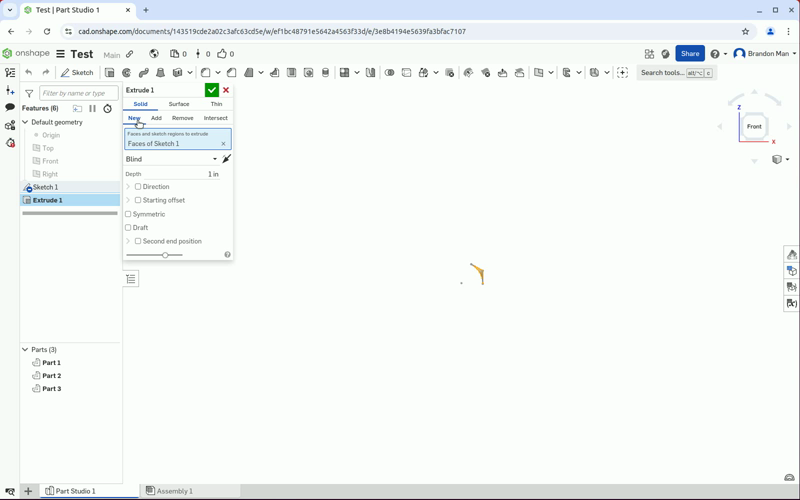
key(tab, 4)
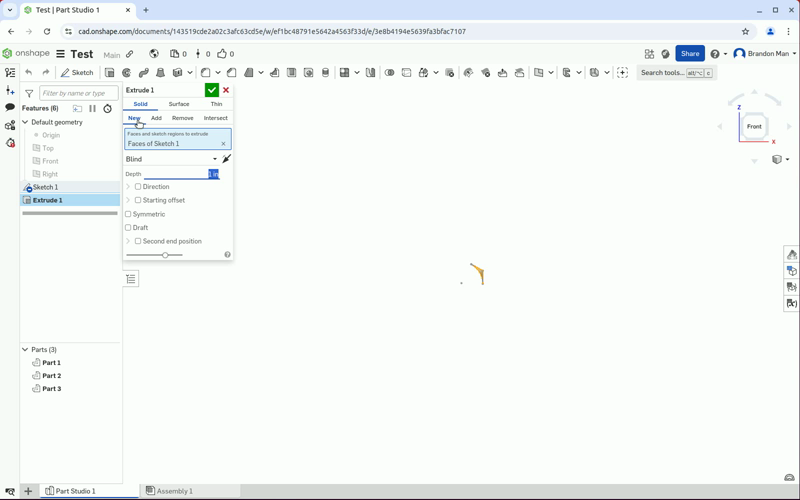
text(23.108)
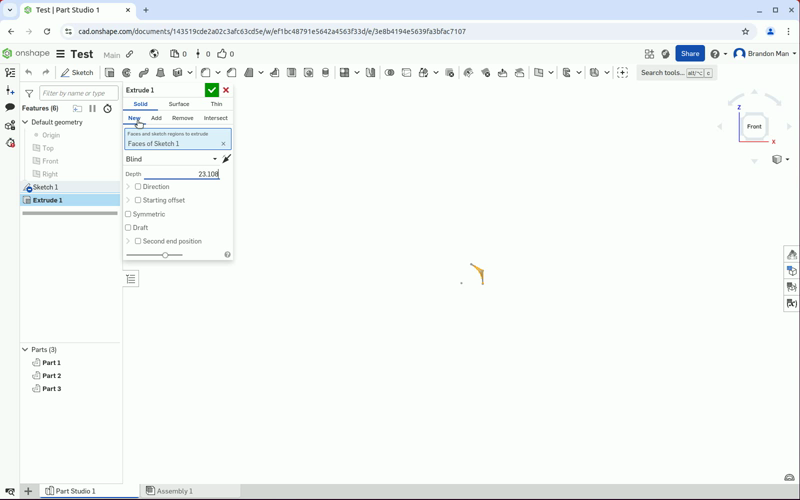
key(enter)
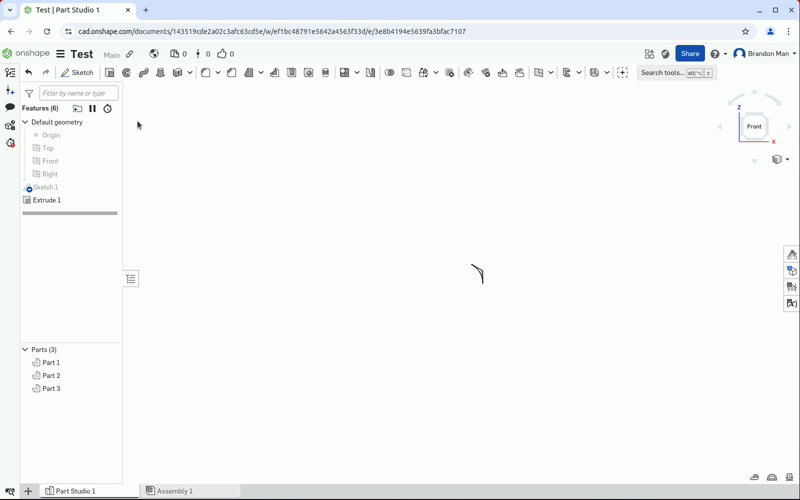
key(shift+h)
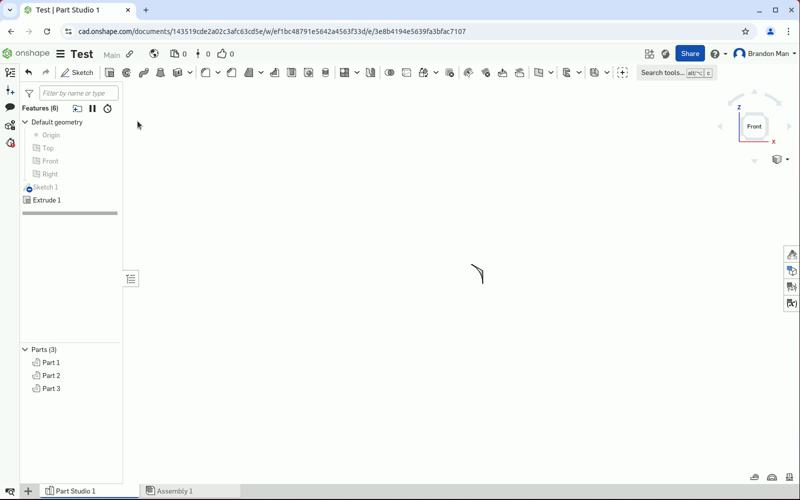
key(shift+h)
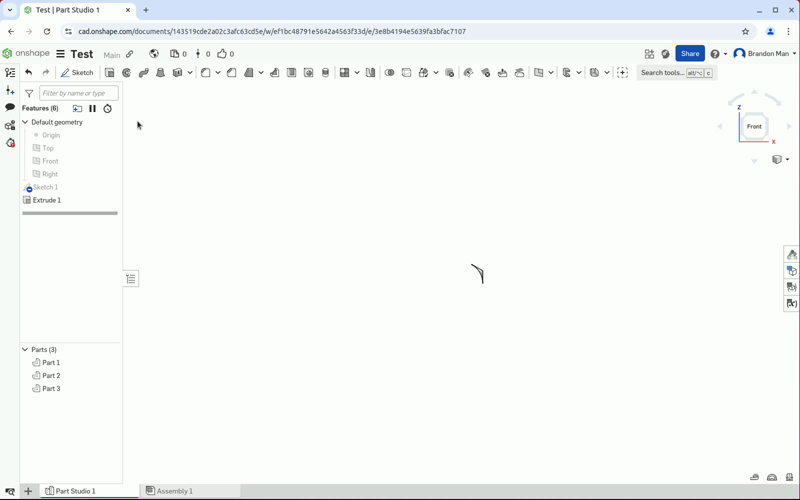
mouse_move(73, 189)
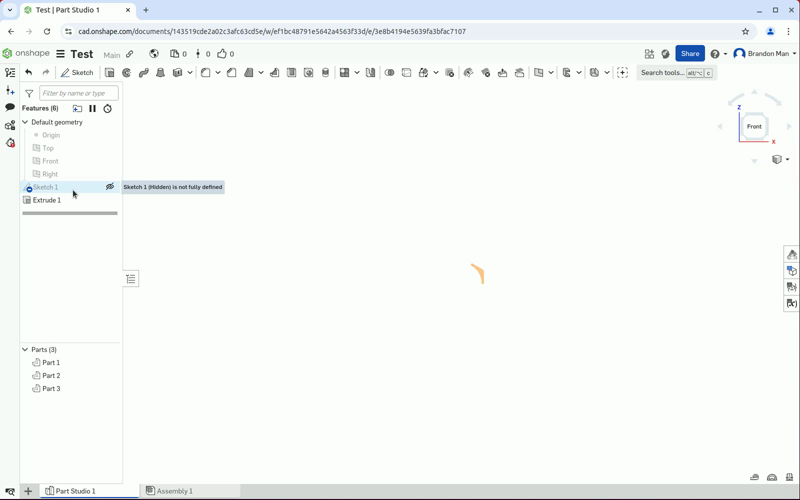
click(73, 189)
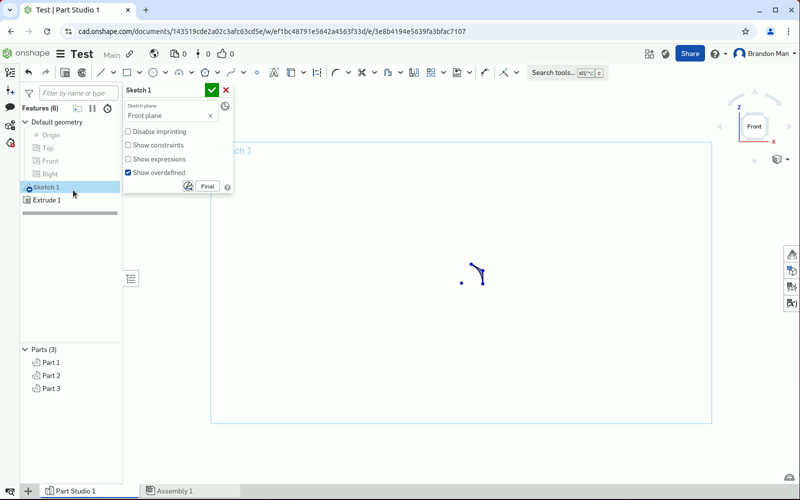
mouse_move(229, 92)
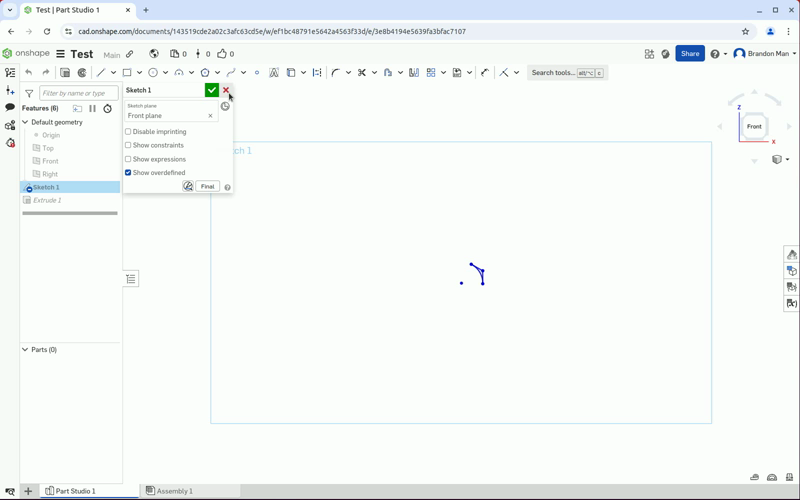
click(229, 92)
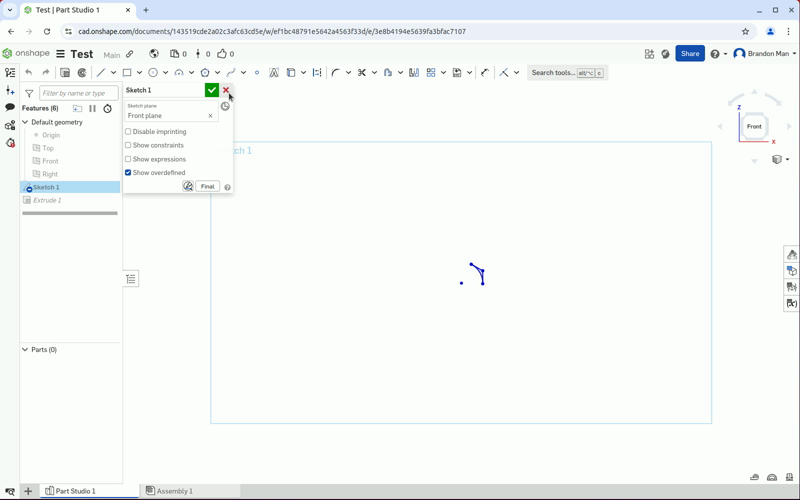
key(shift+s)
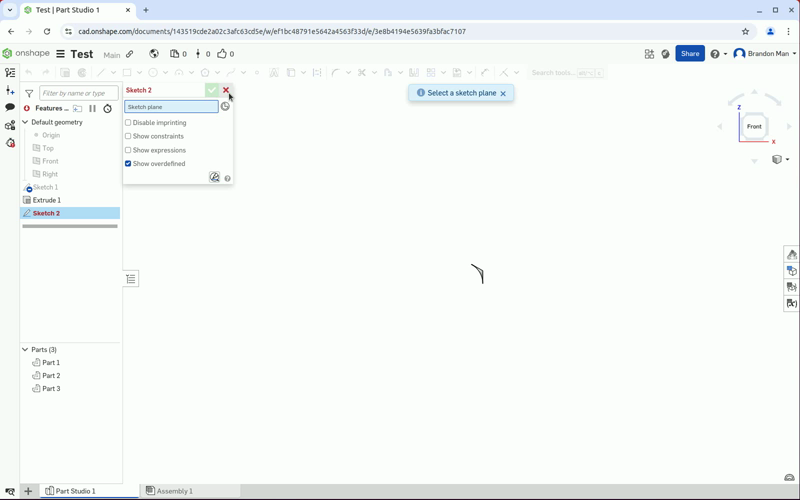
mouse_move(73, 163)
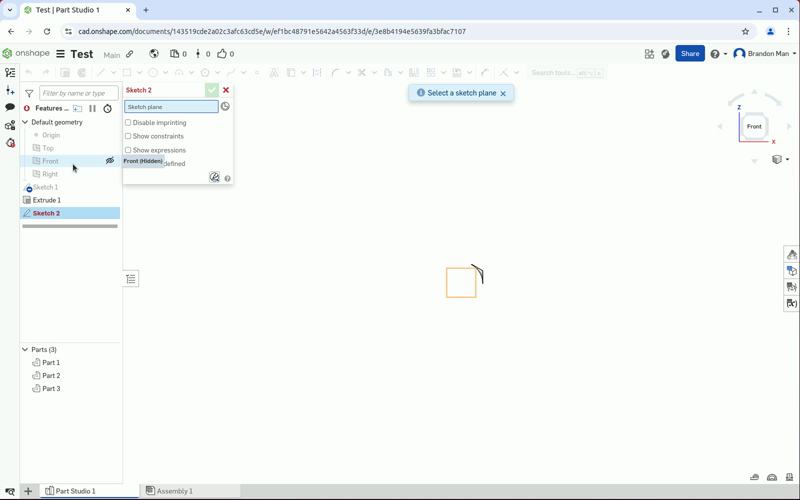
click(73, 163)
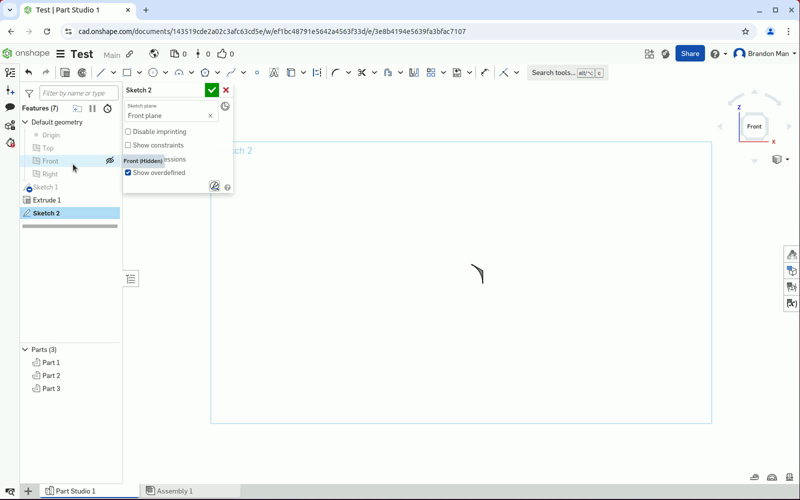
mouse_move(73, 352)
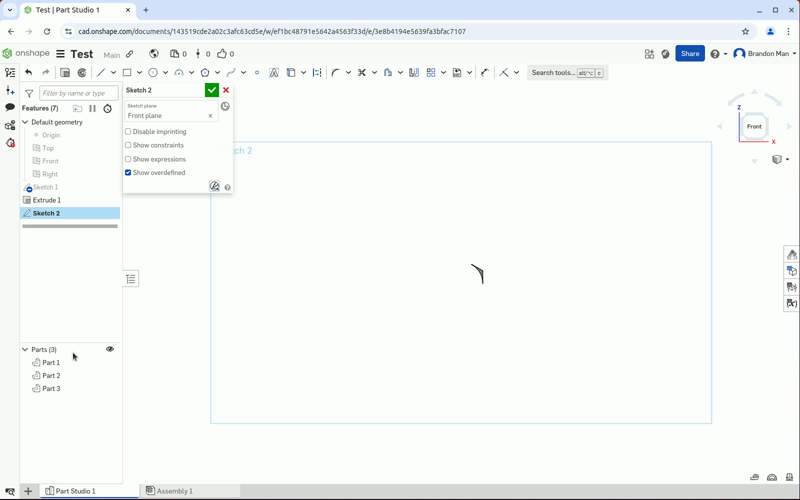
key(y)
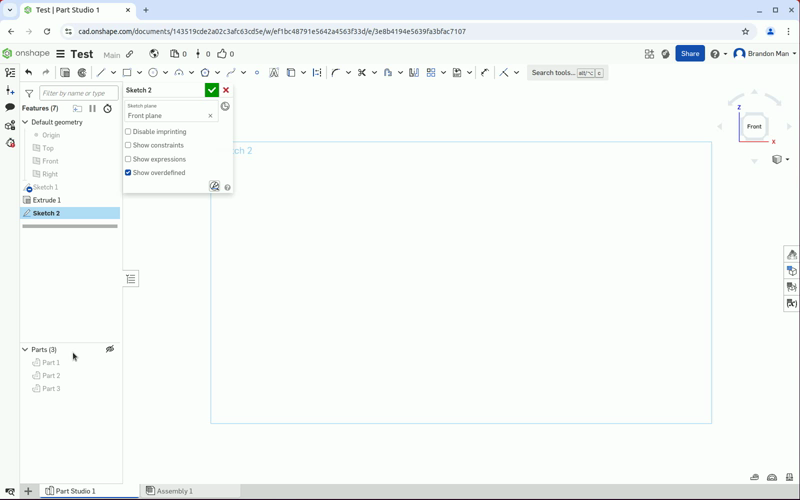
key(a)
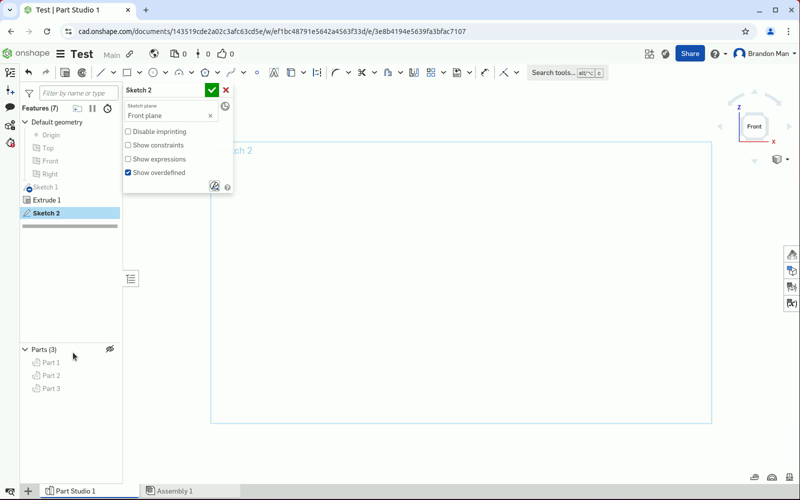
key_down(shift)
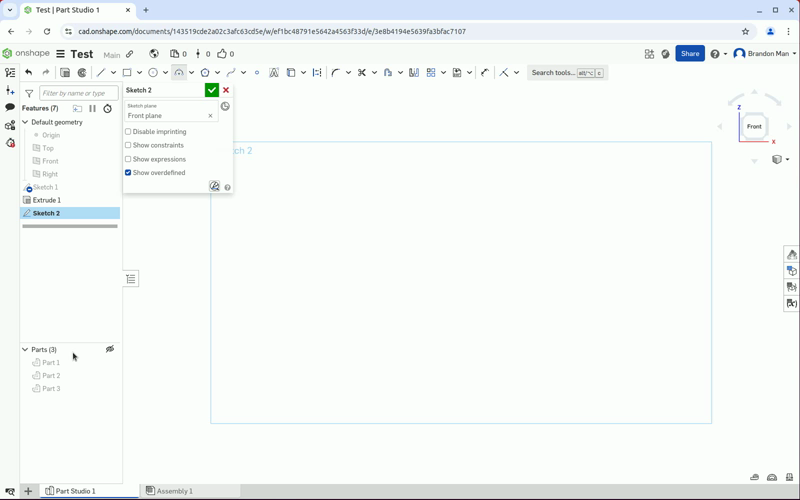
mouse_move(450, 264)
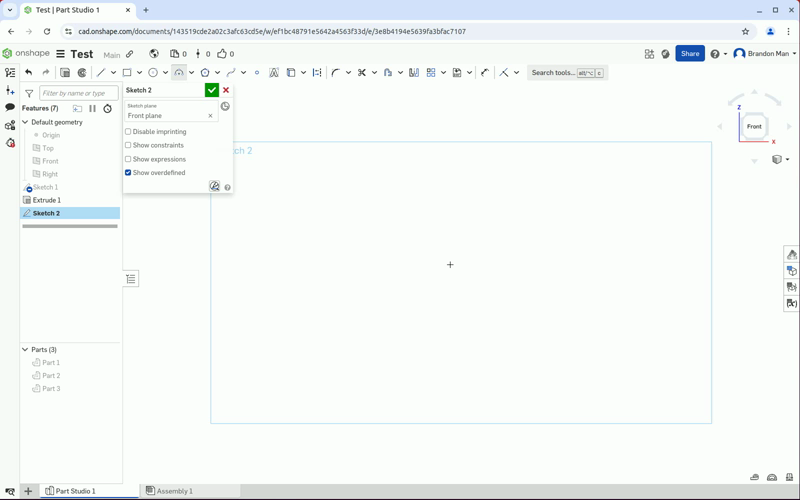
click(450, 264)
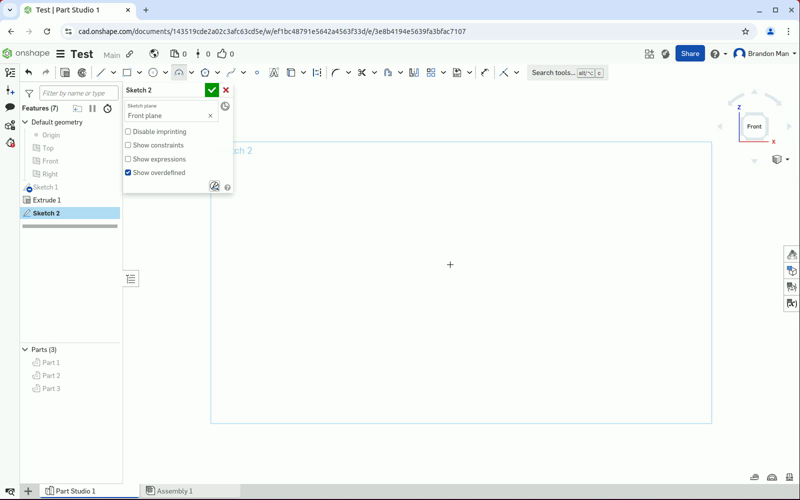
key_up(shift)
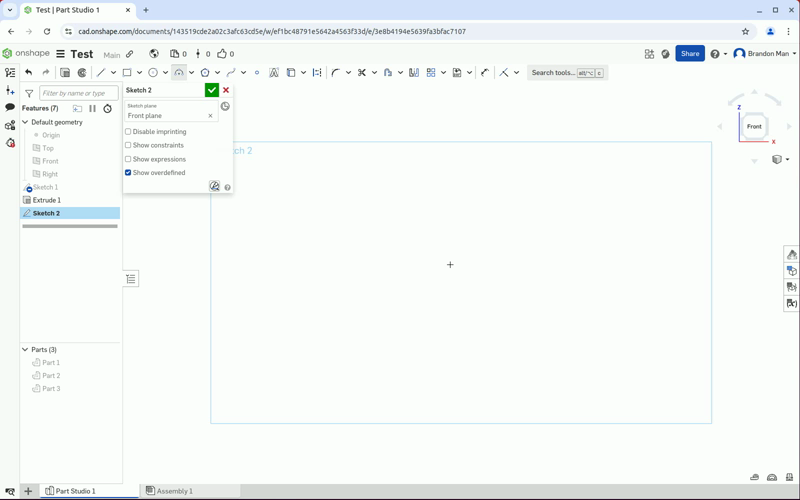
key_down(shift)
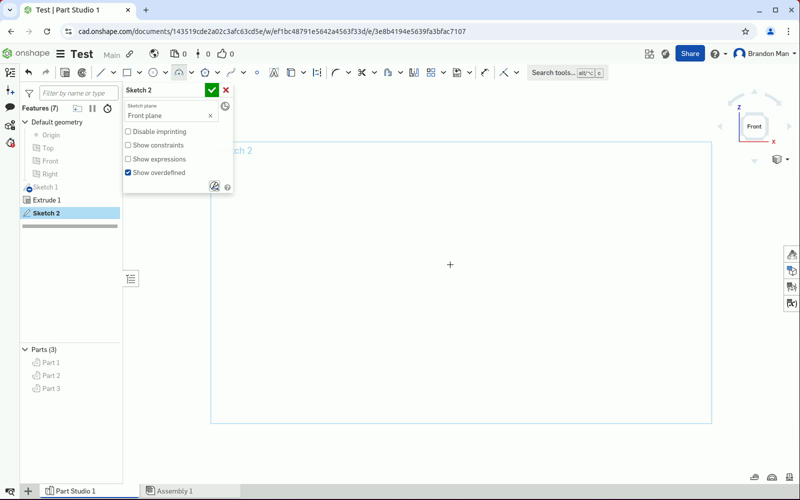
mouse_move(472, 264)
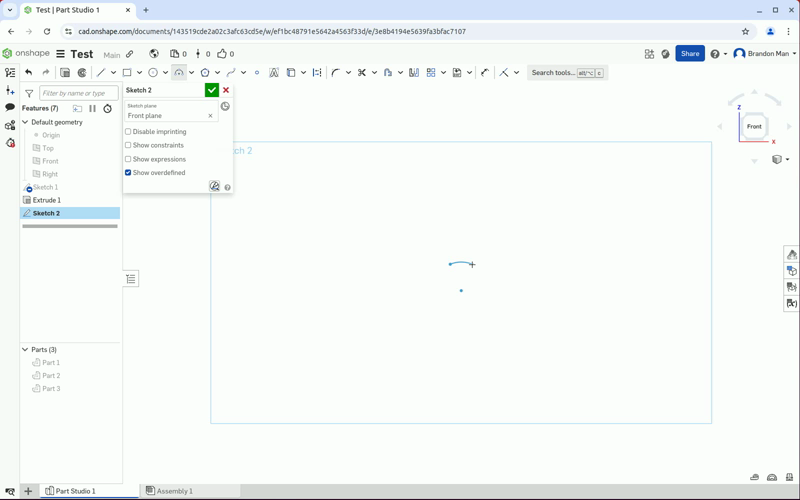
click(472, 264)
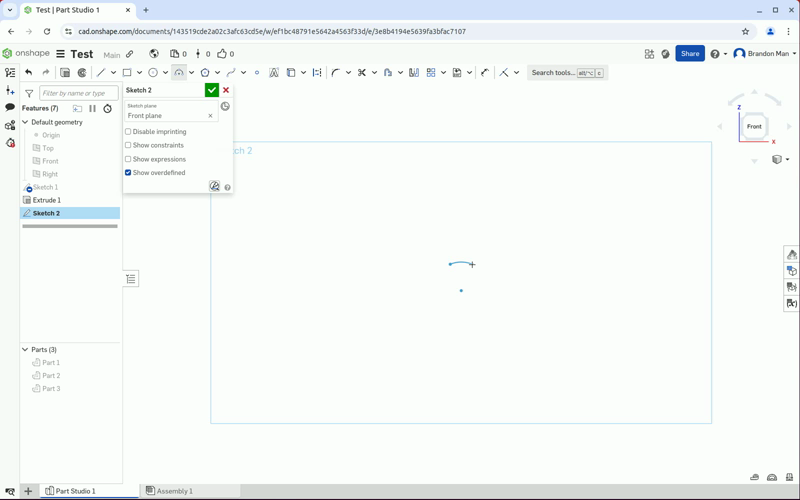
mouse_move(461, 261)
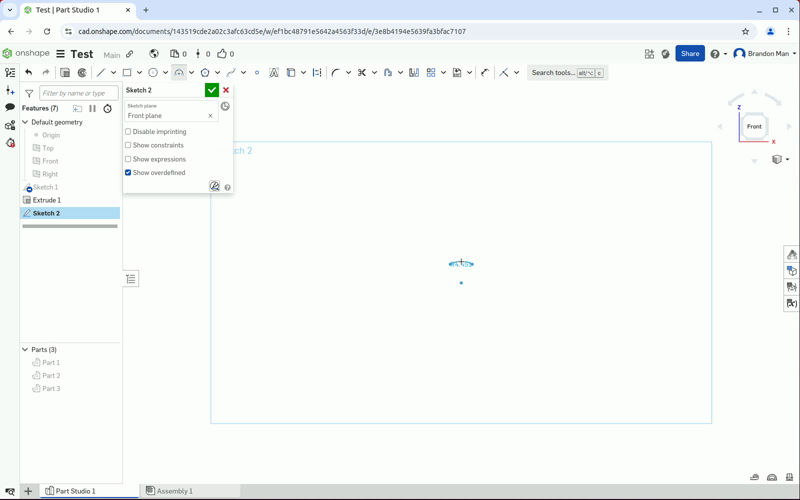
click(461, 261)
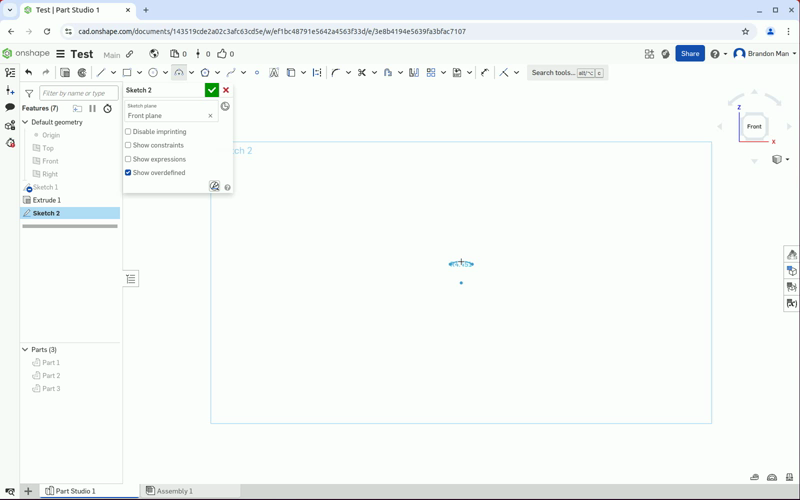
key_up(shift)
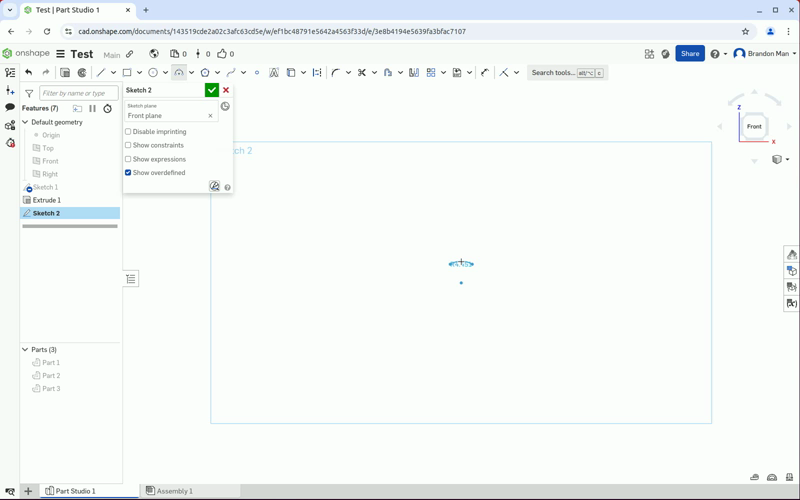
key(esc)
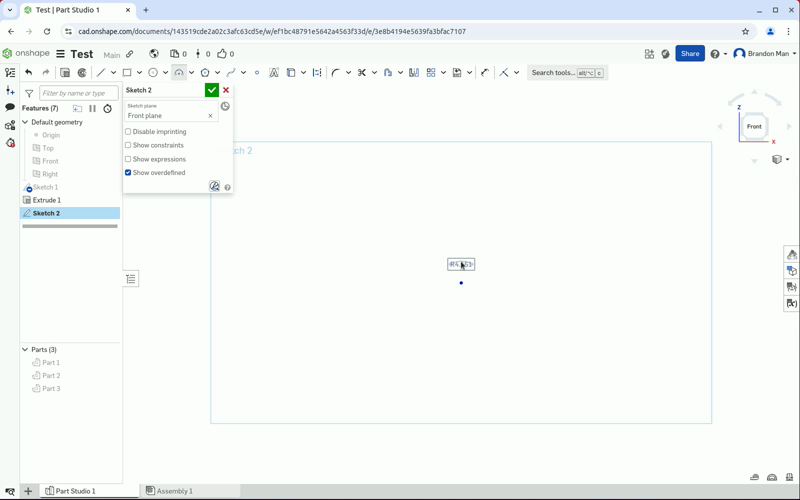
key(l)
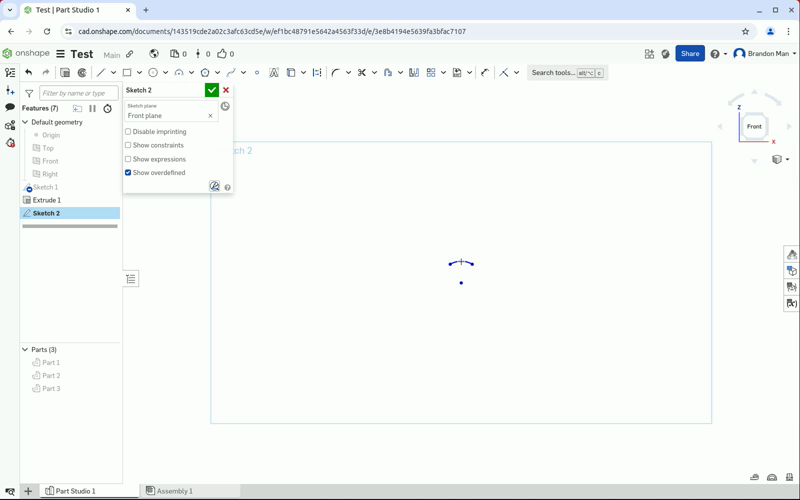
mouse_move(472, 264)
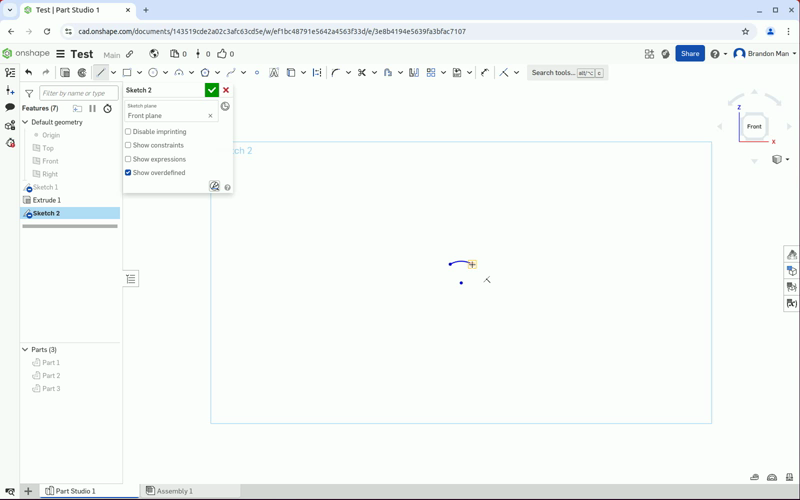
click(472, 264)
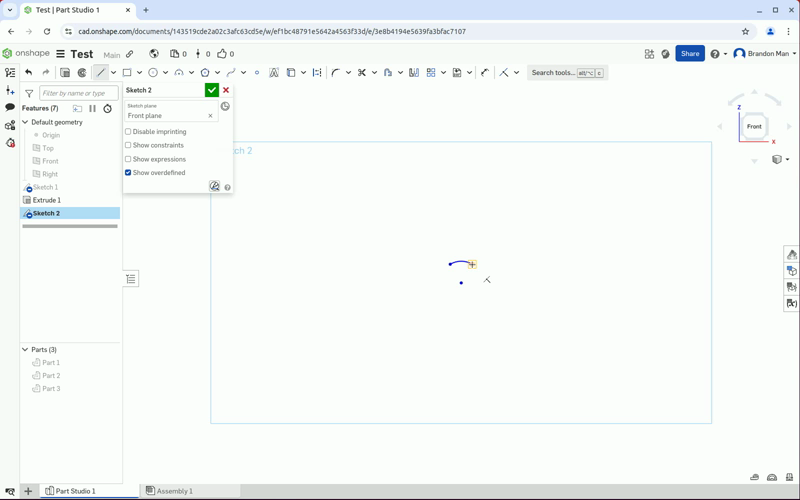
key_down(shift)
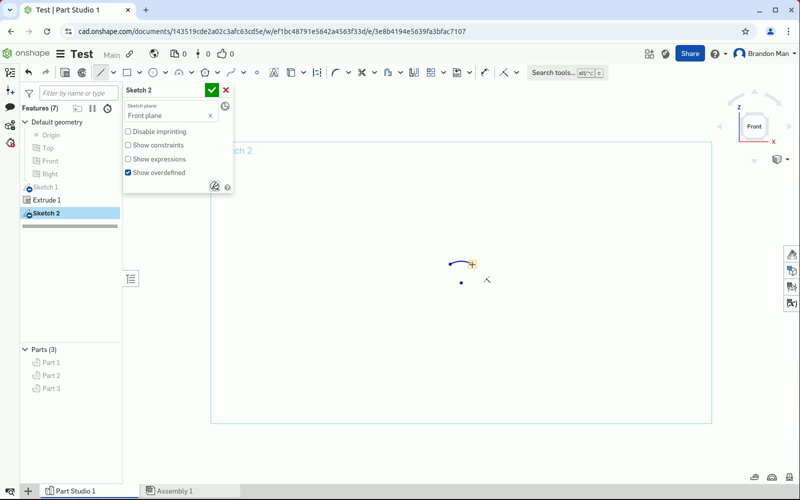
mouse_move(502, 264)
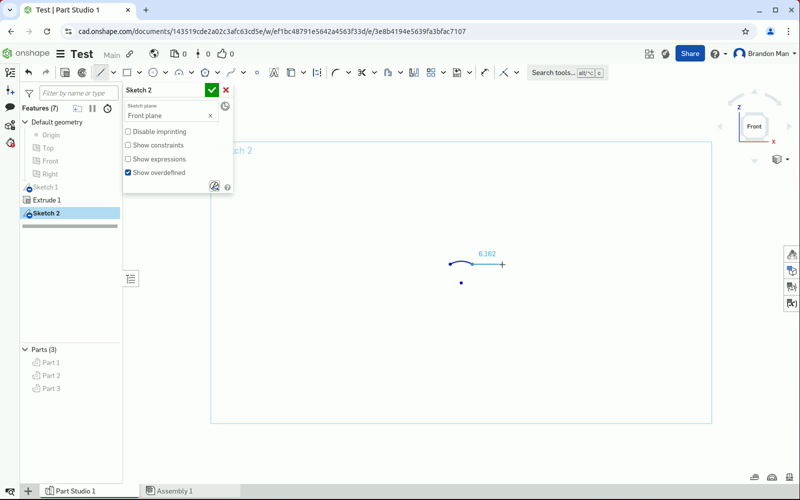
mouse_move(461, 258)
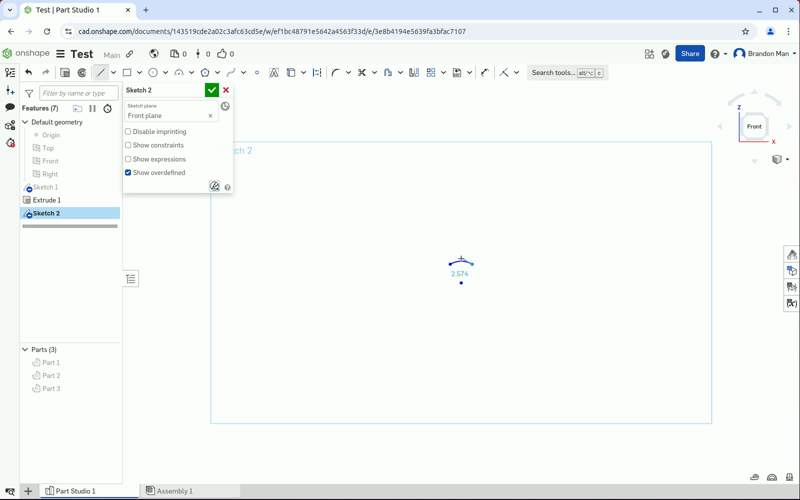
scroll(6)
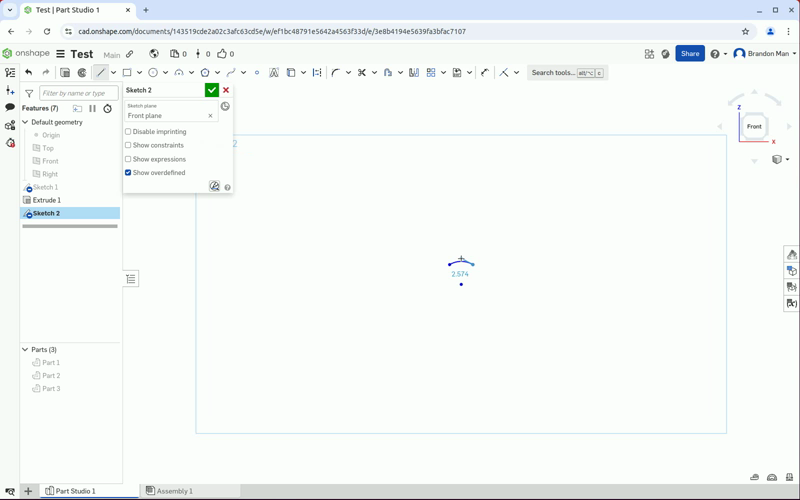
scroll(6)
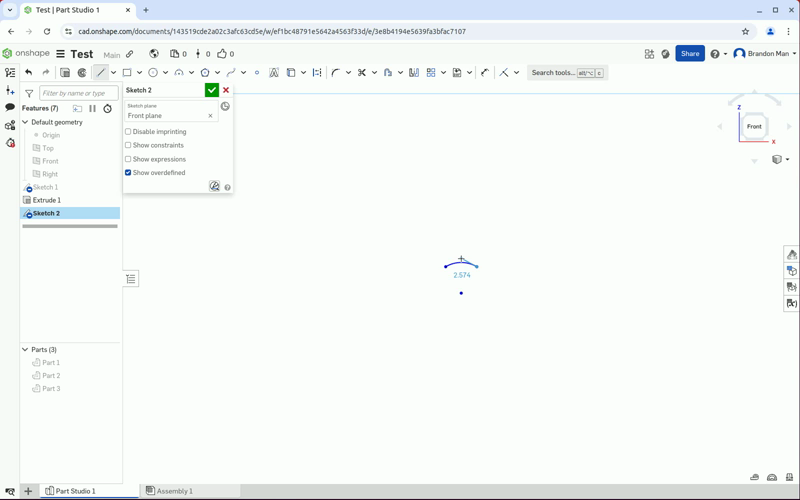
scroll(6)
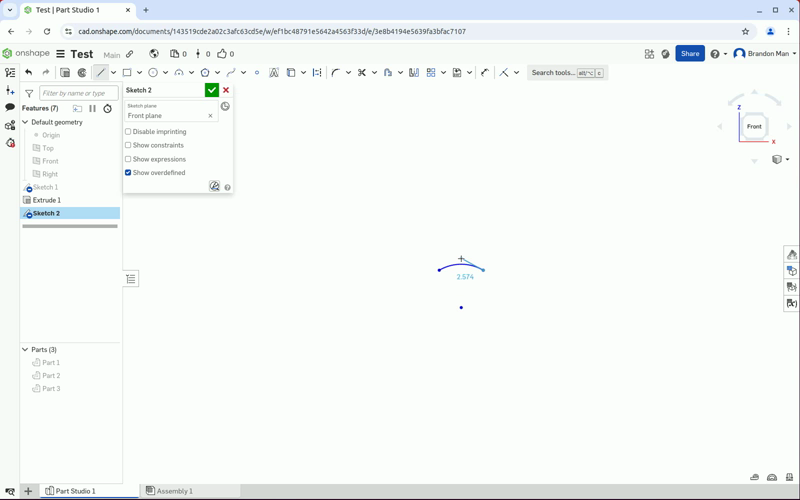
scroll(6)
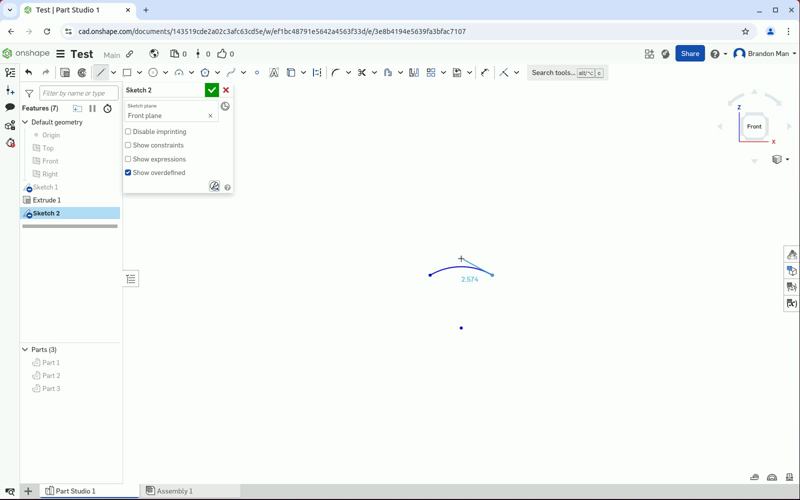
scroll(6)
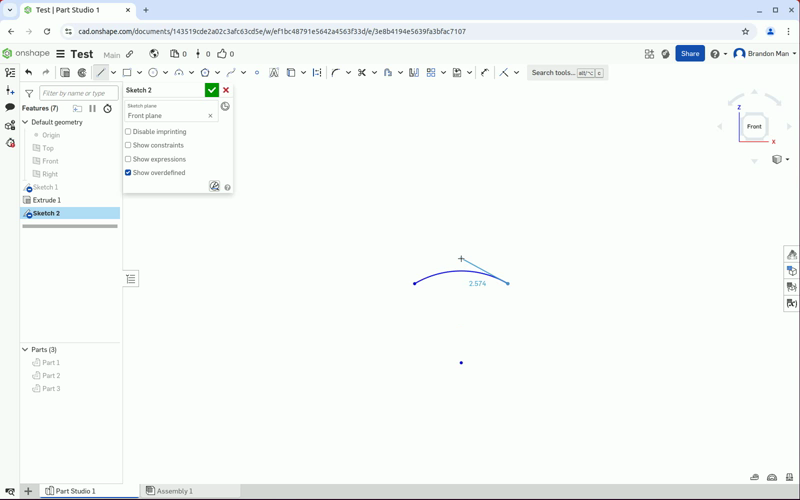
scroll(6)
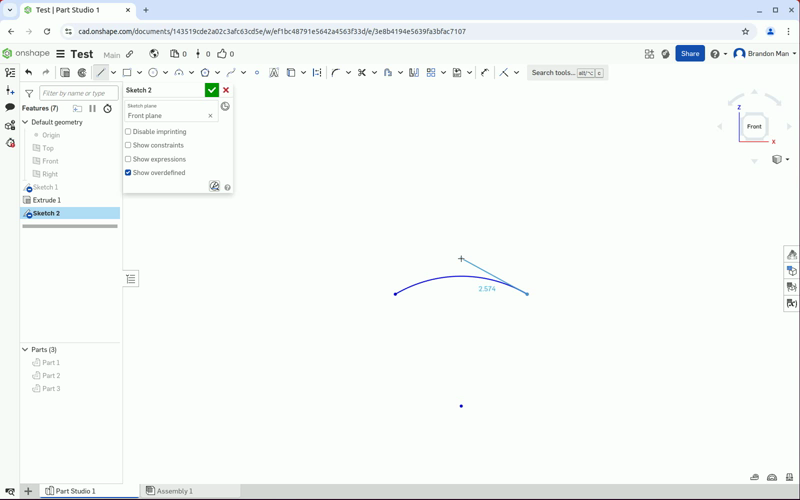
scroll(6)
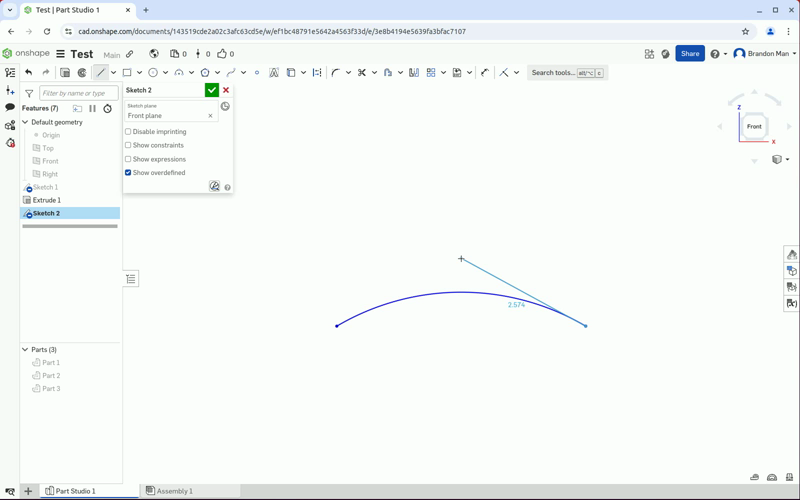
click(461, 258)
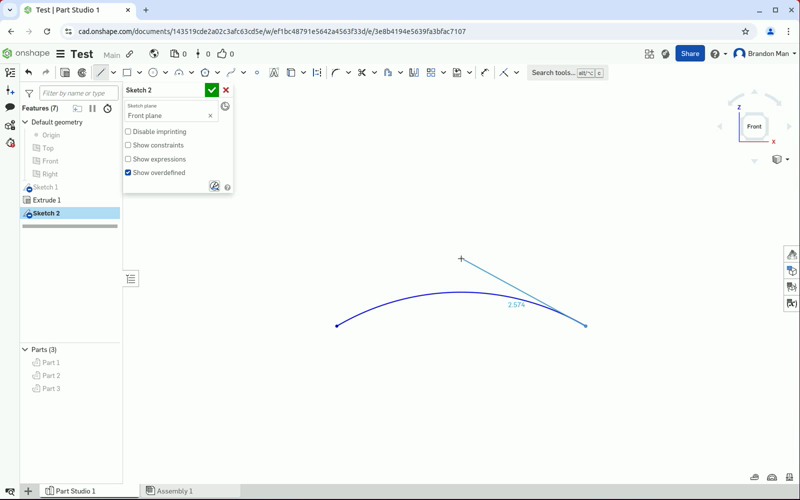
scroll(-6)
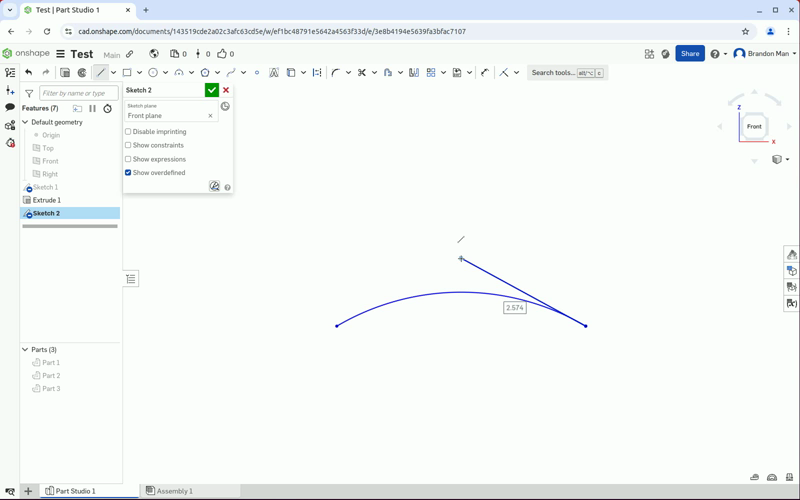
scroll(-6)
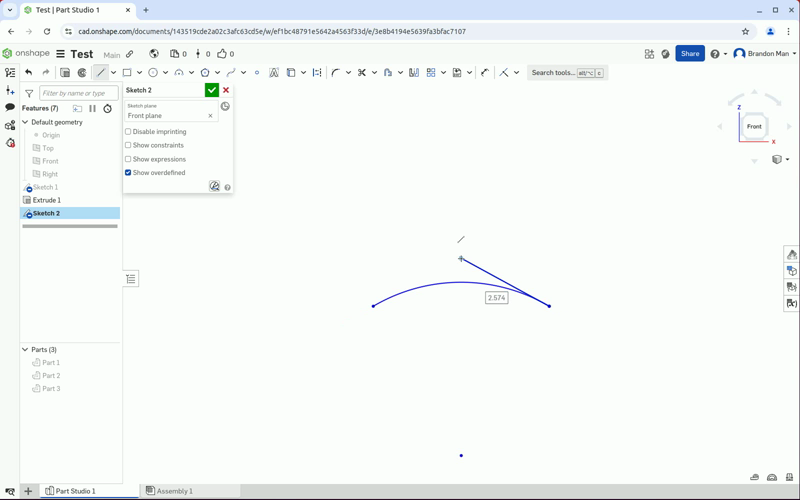
scroll(-6)
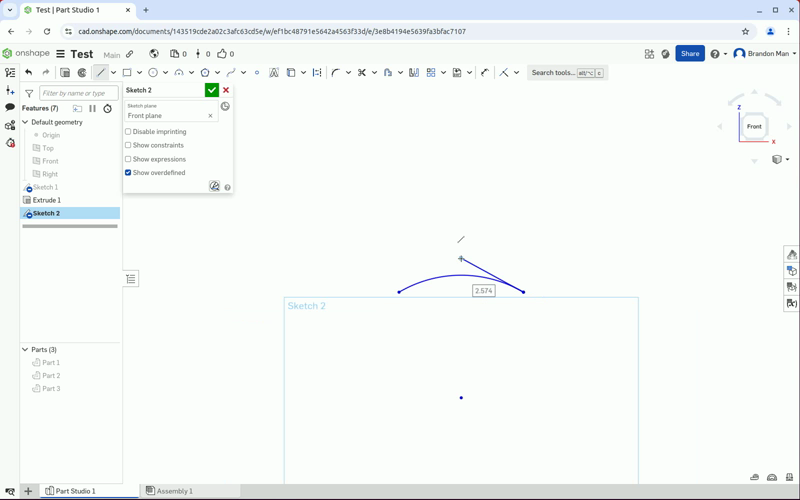
scroll(-6)
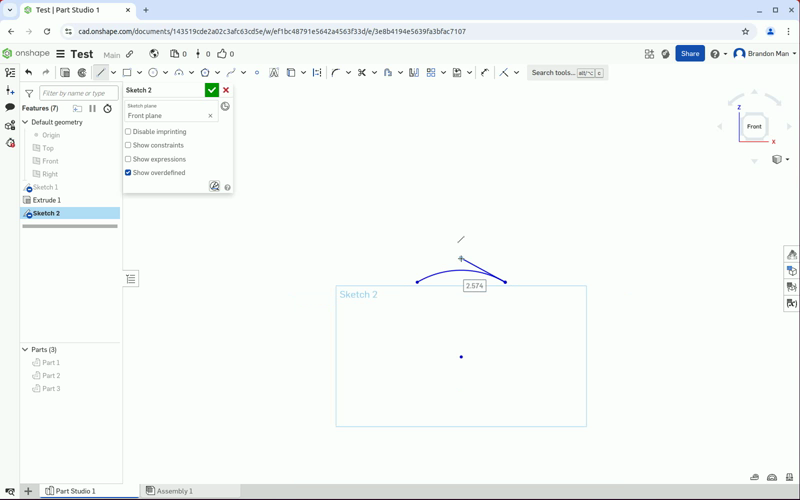
scroll(-6)
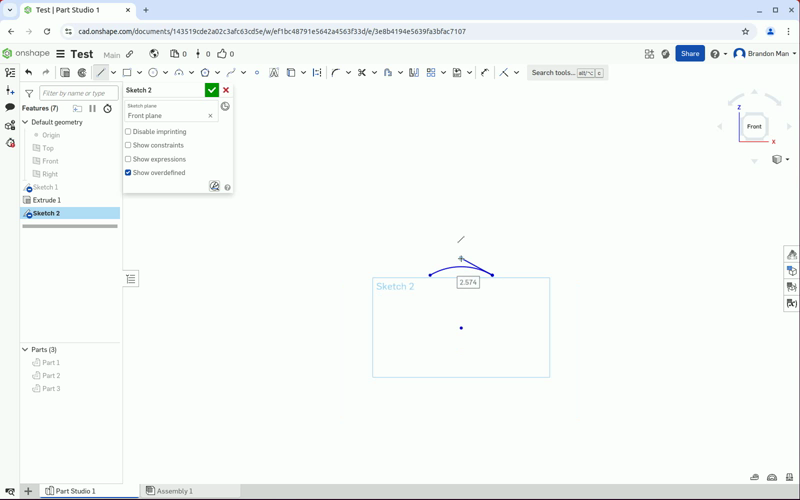
scroll(-6)
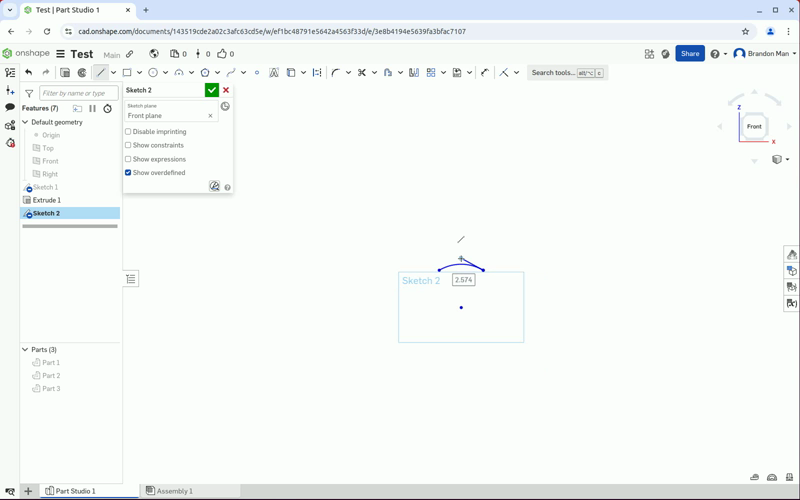
scroll(-6)
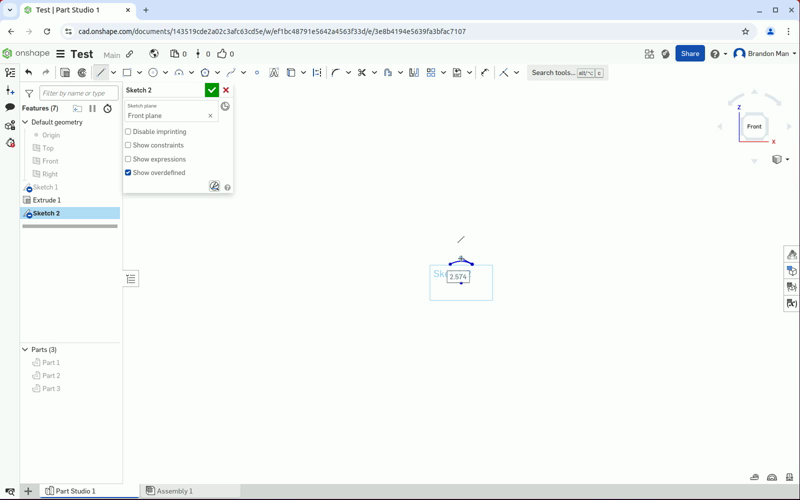
key_up(shift)
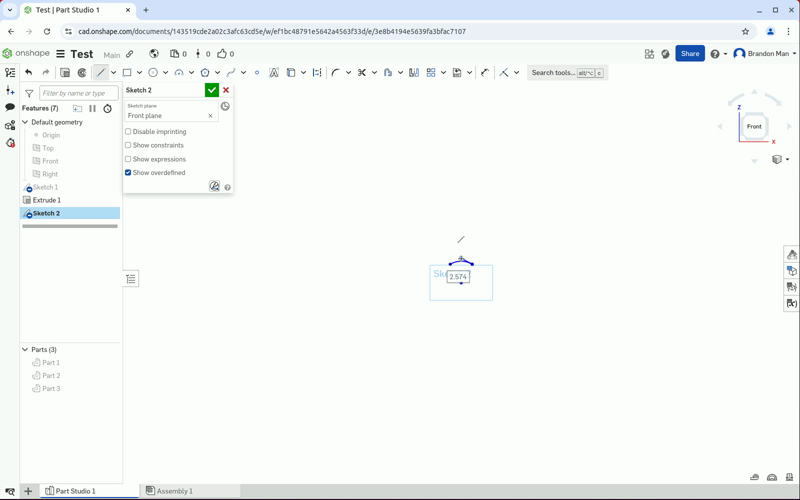
mouse_move(491, 258)
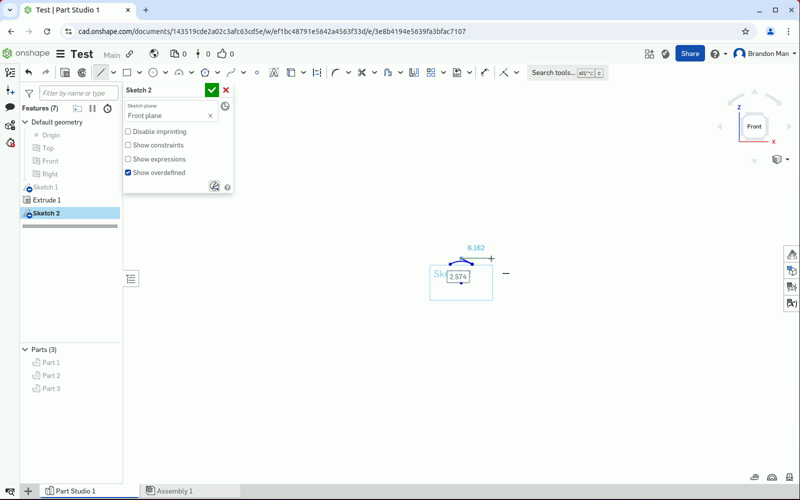
key_down(shift)
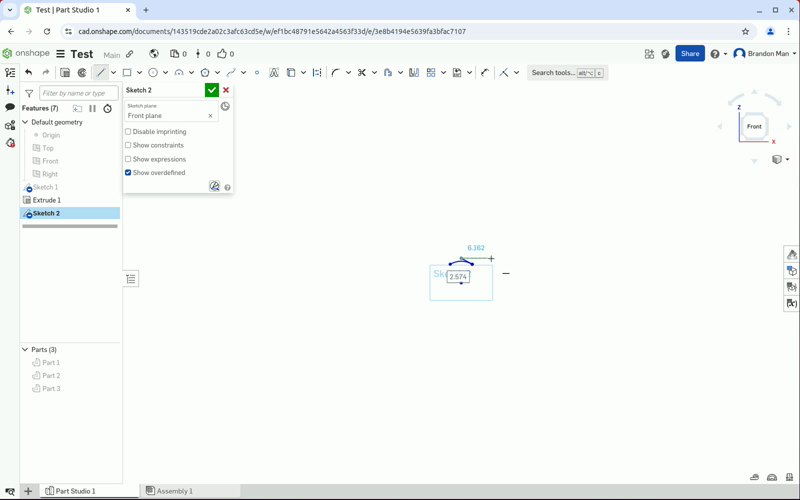
mouse_move(450, 264)
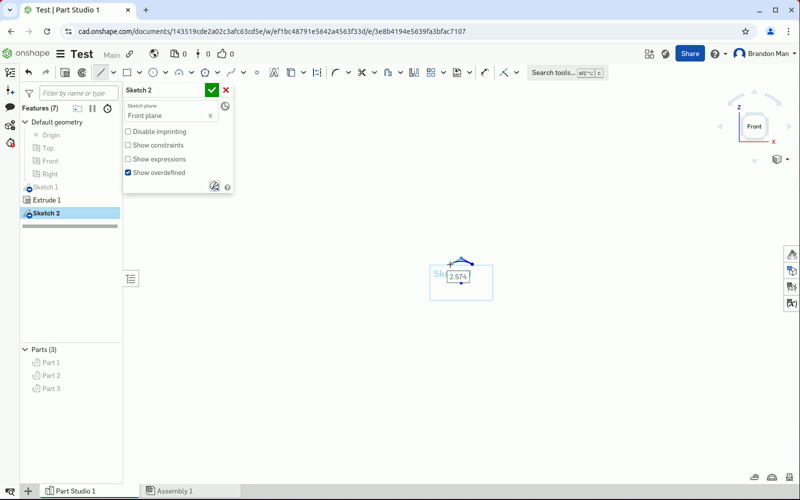
key_up(shift)
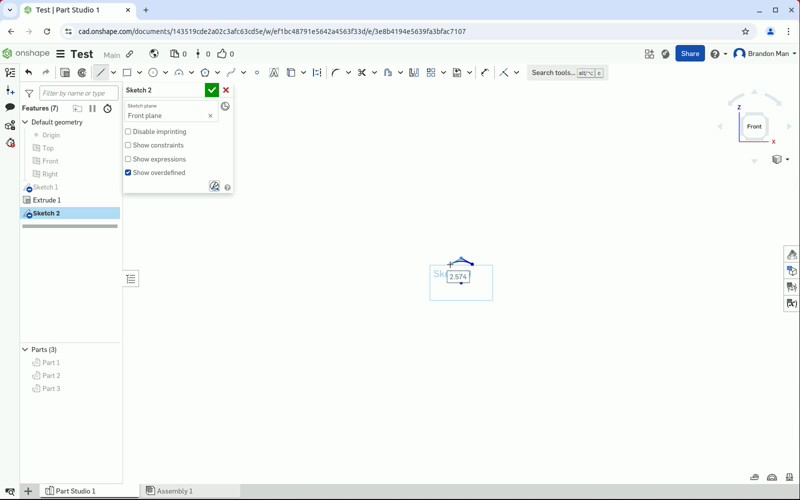
click(450, 264)
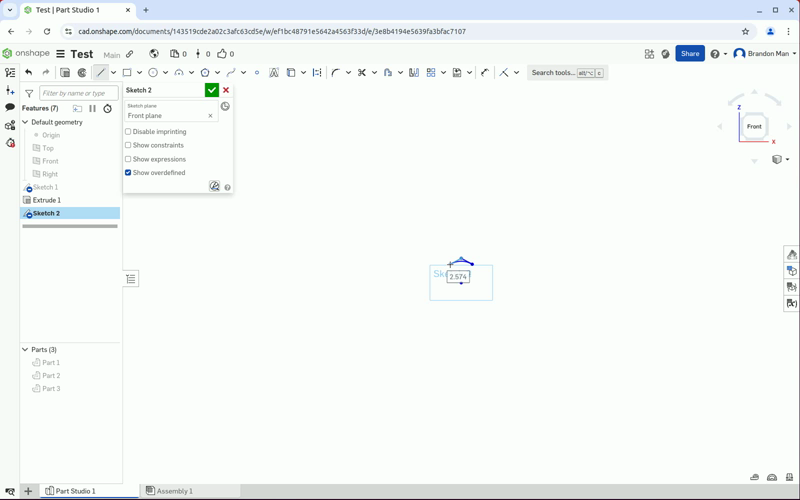
key(esc)
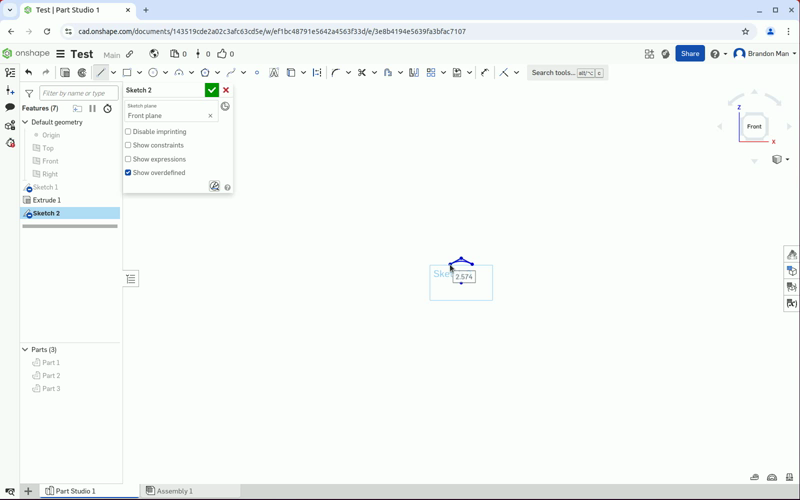
mouse_move(462, 260)
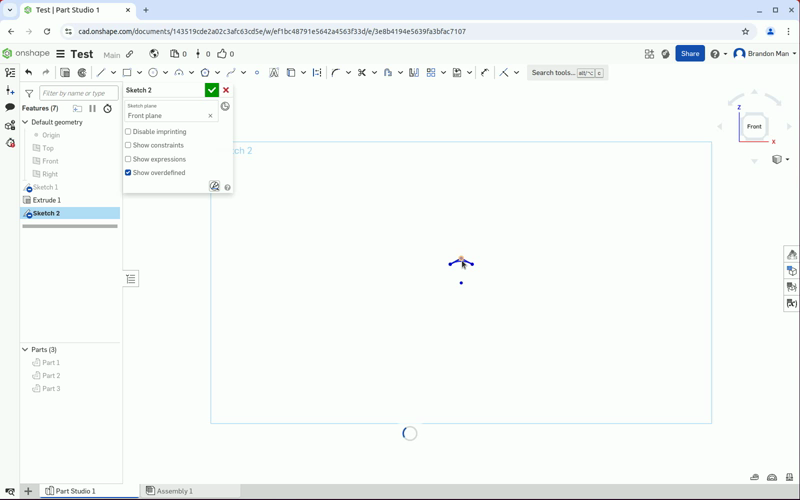
scroll(6)
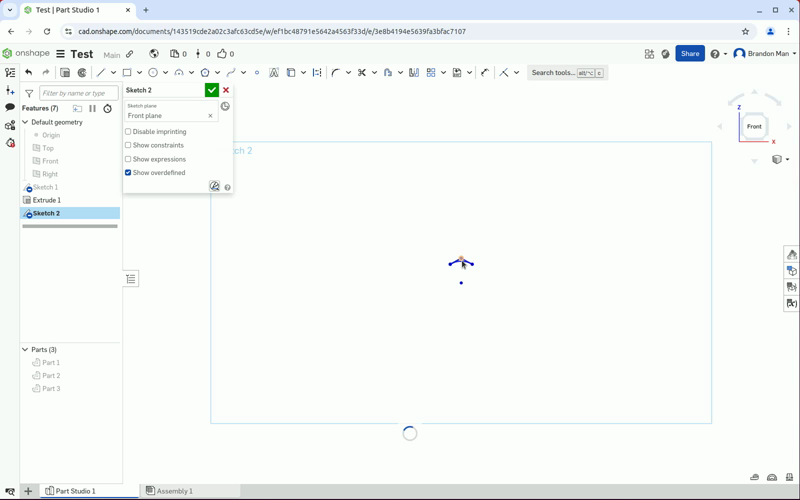
scroll(6)
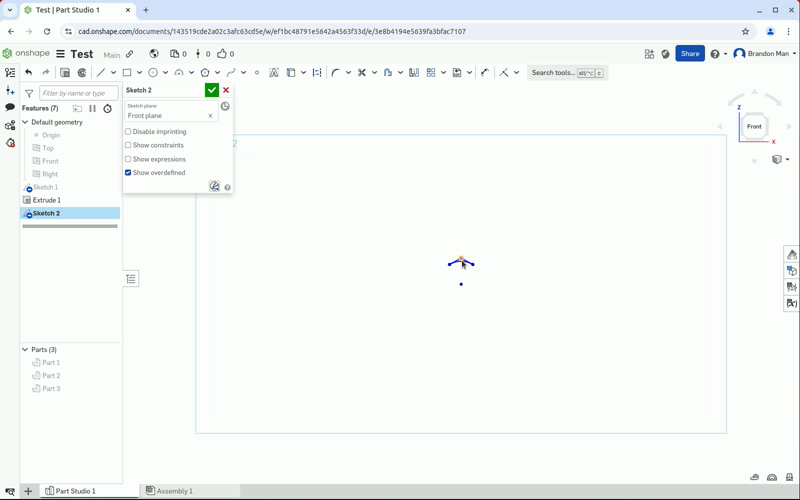
scroll(6)
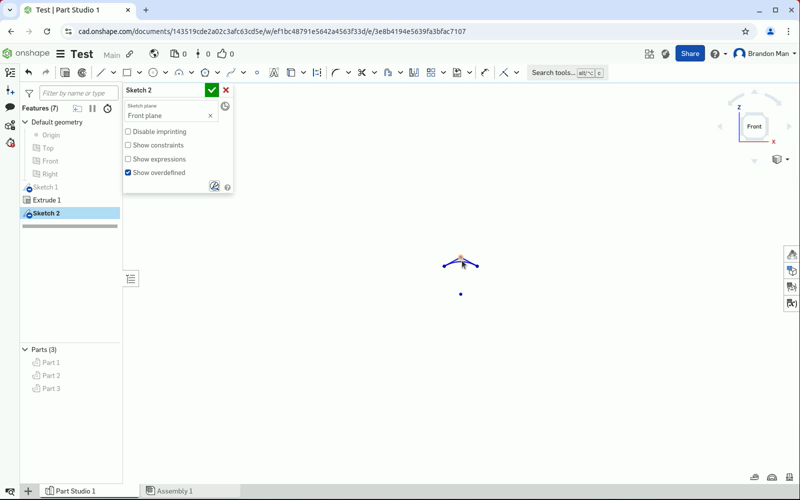
scroll(6)
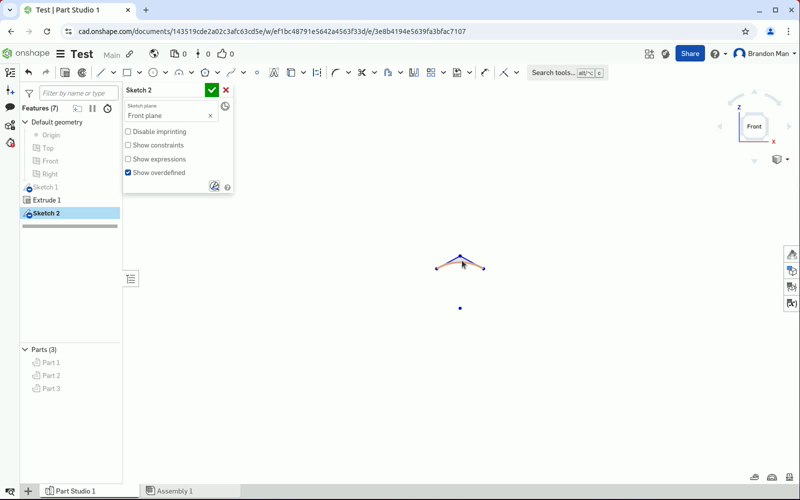
scroll(6)
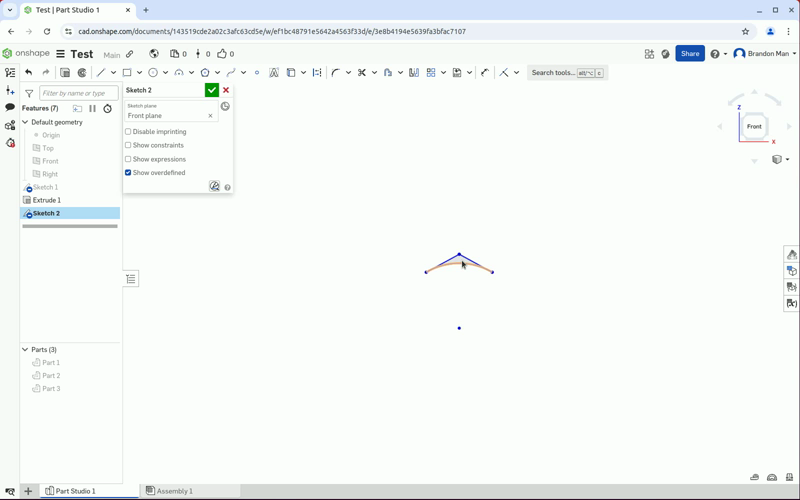
scroll(6)
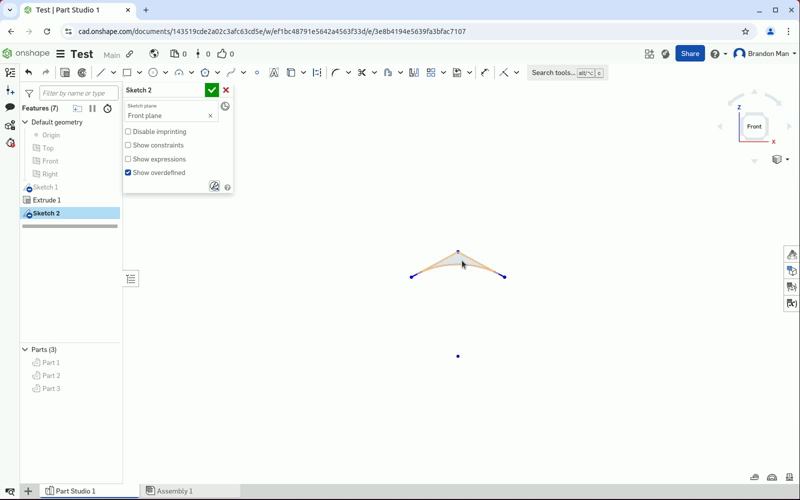
scroll(6)
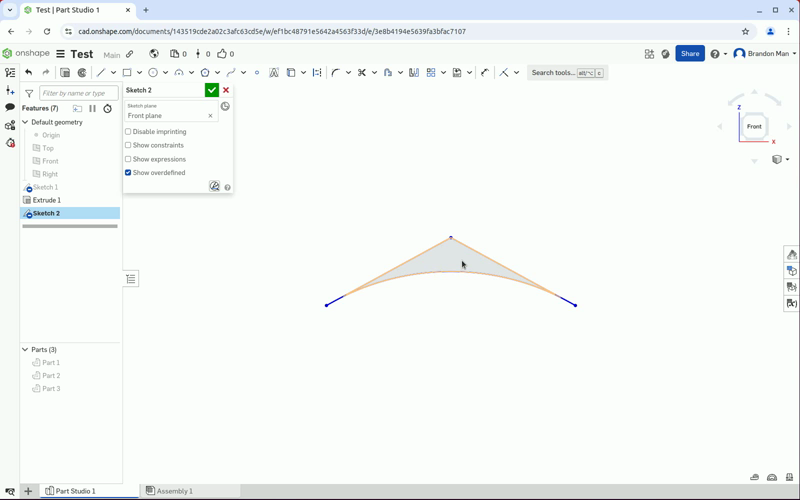
click(462, 260)
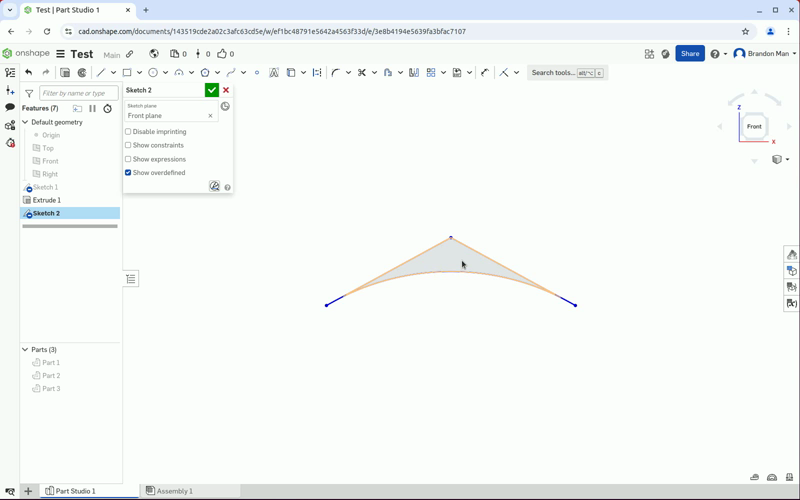
scroll(-6)
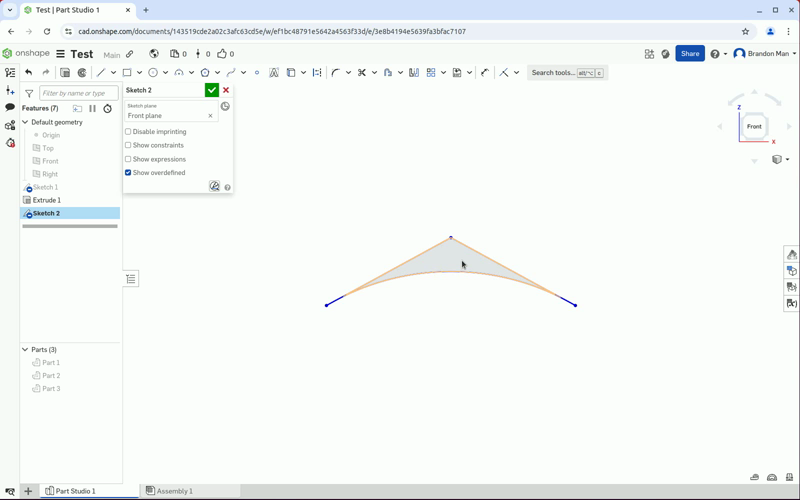
scroll(-6)
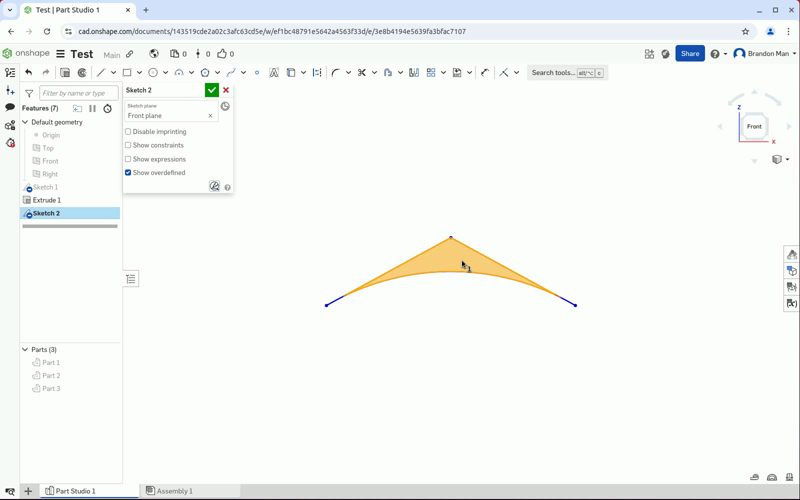
scroll(-6)
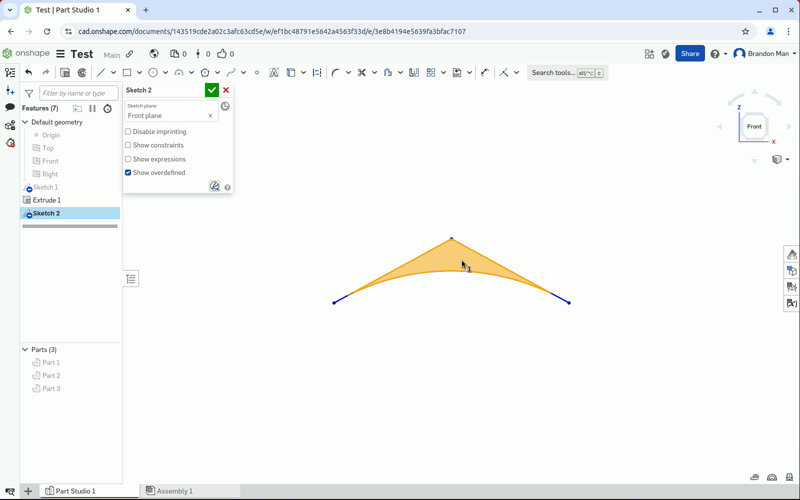
scroll(-6)
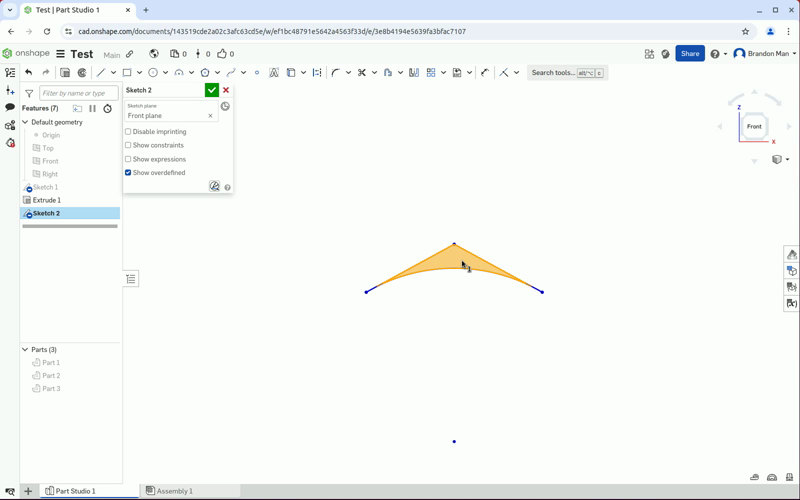
scroll(-6)
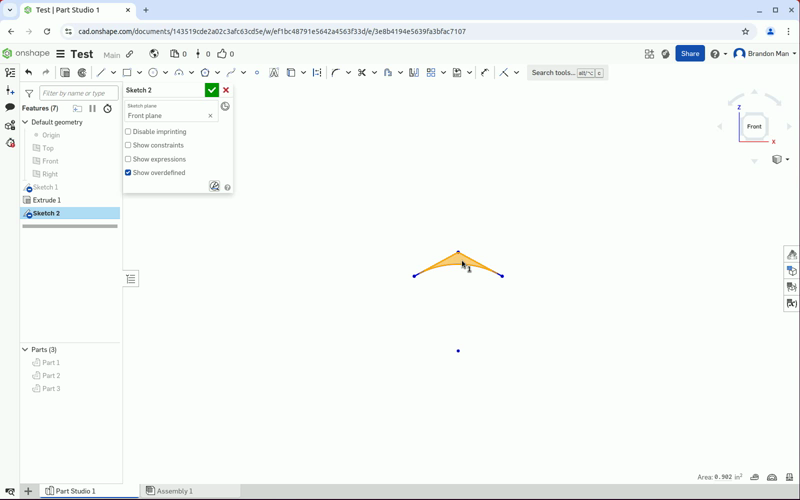
scroll(-6)
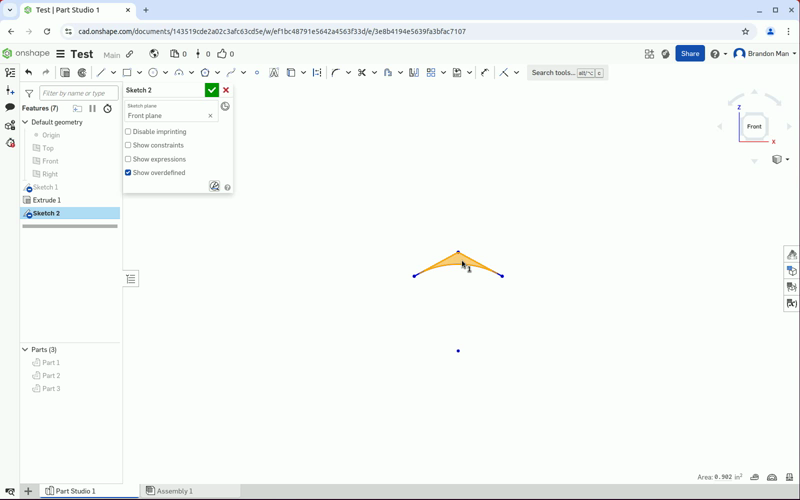
scroll(-6)
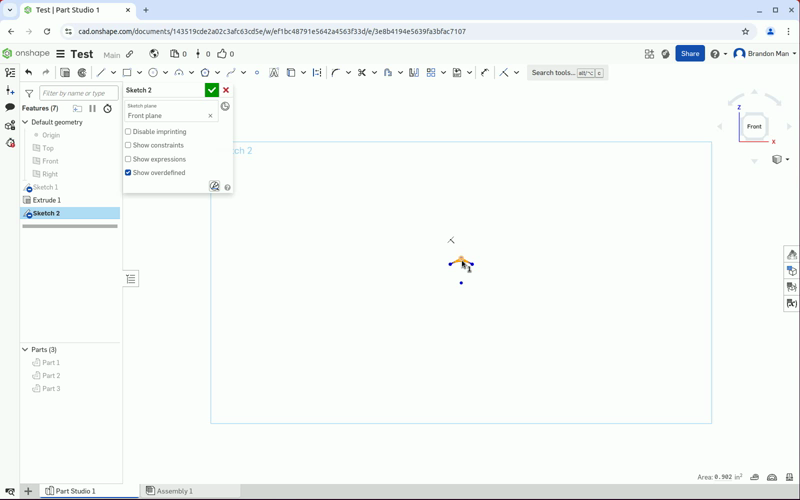
mouse_move(73, 352)
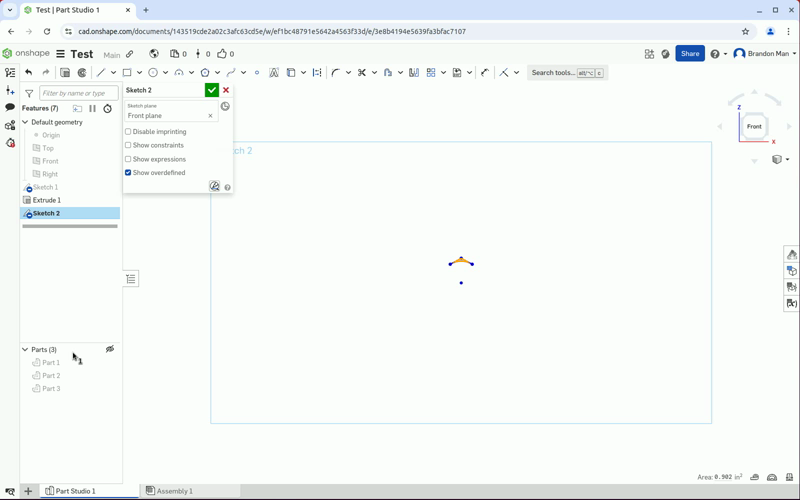
key(shift+y)
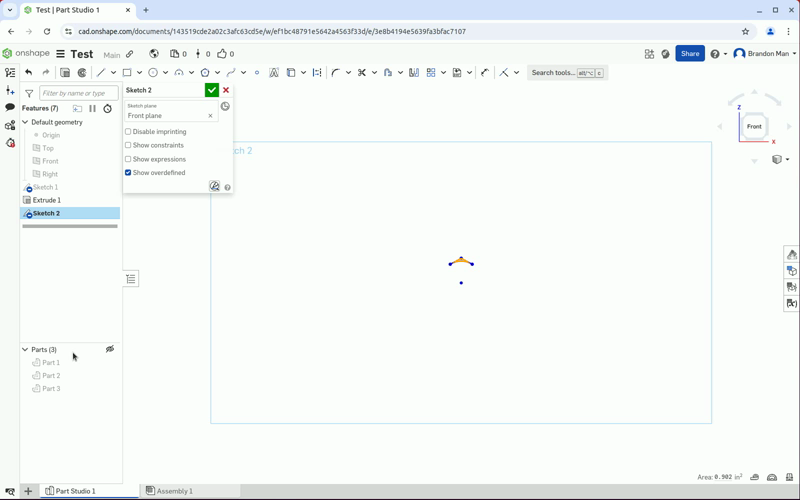
key(shift+e)
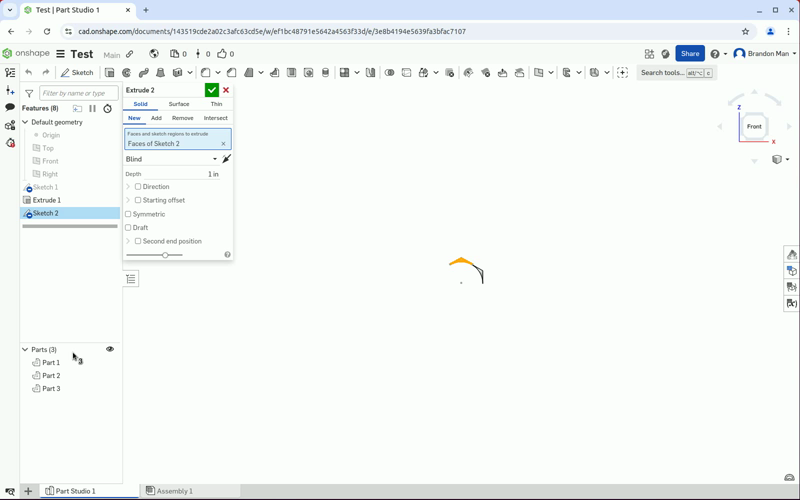
mouse_move(143, 106)
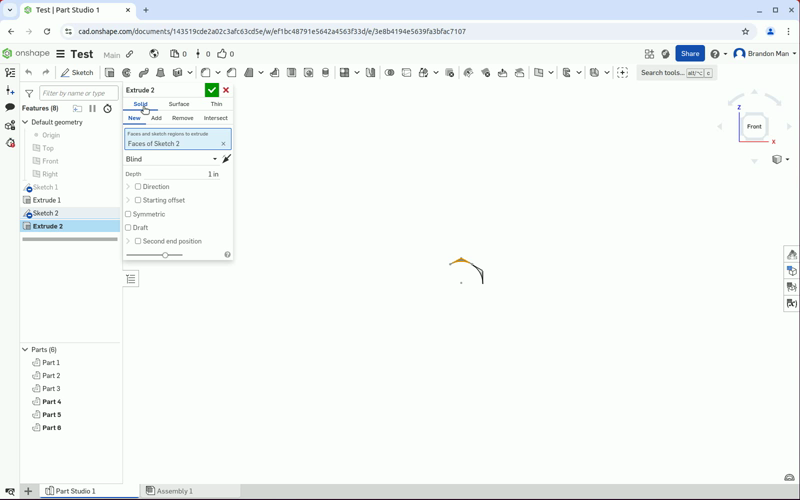
click(143, 106)
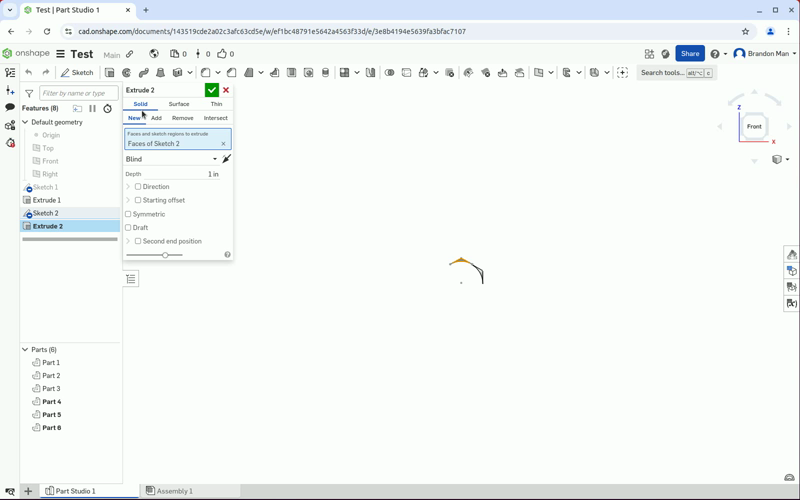
mouse_move(137, 120)
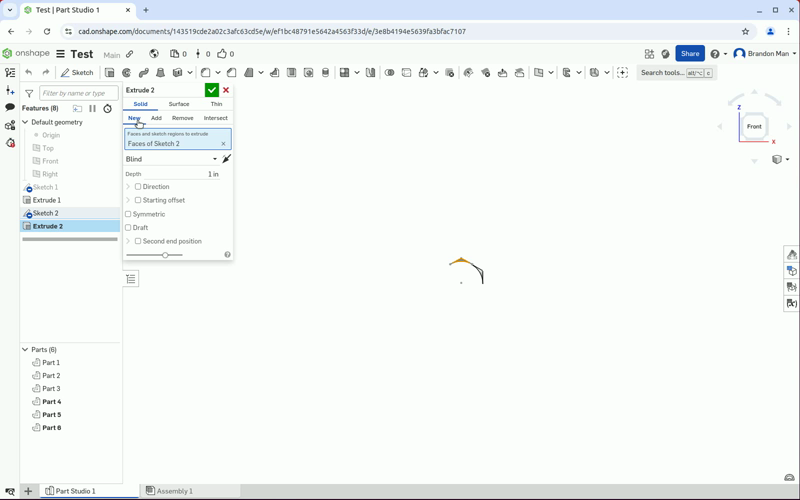
click(137, 120)
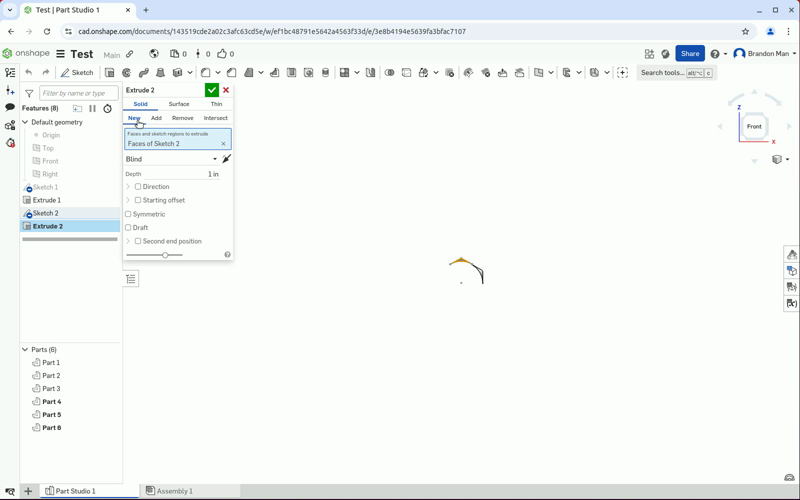
key(tab, 4)
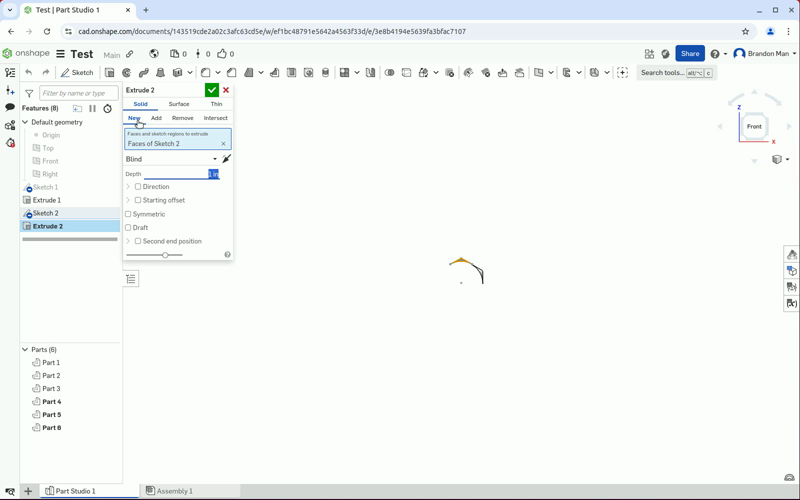
text(23.108)
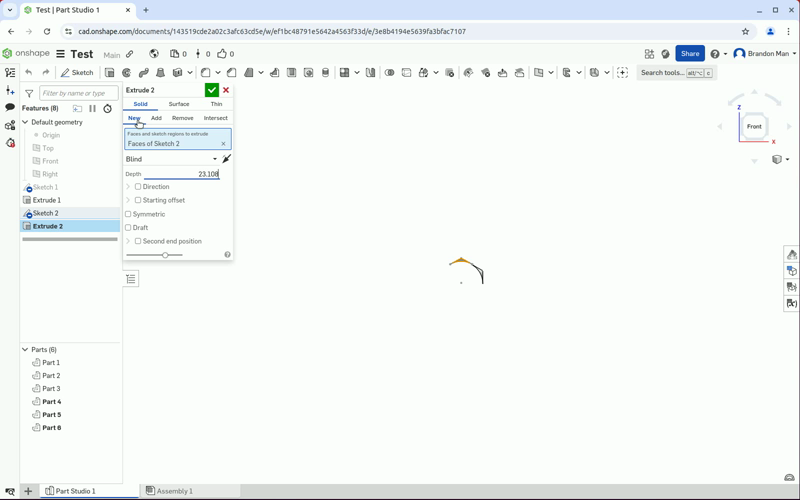
key(enter)
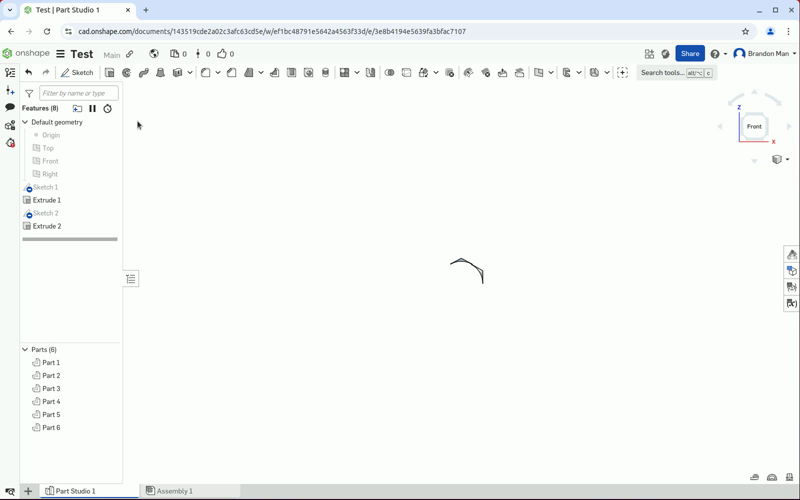
key(shift+h)
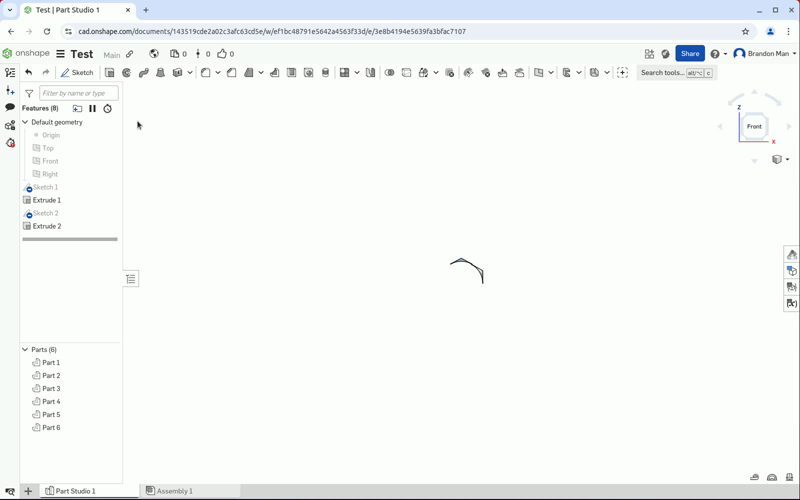
key(shift+h)
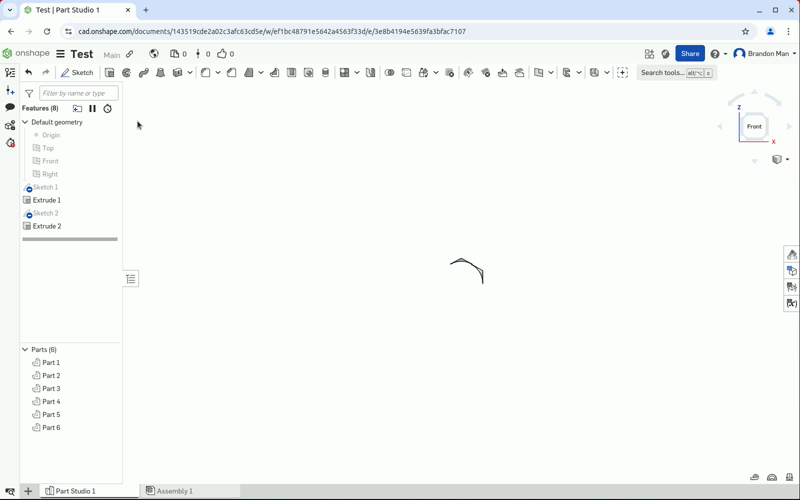
mouse_move(73, 189)
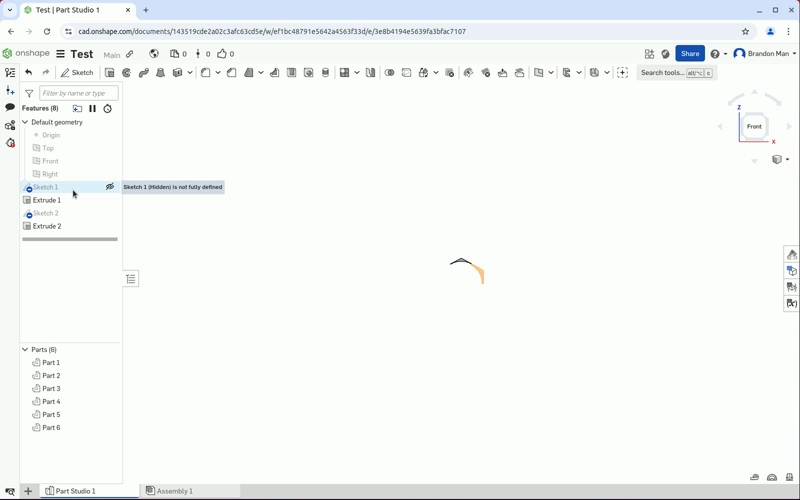
click(73, 189)
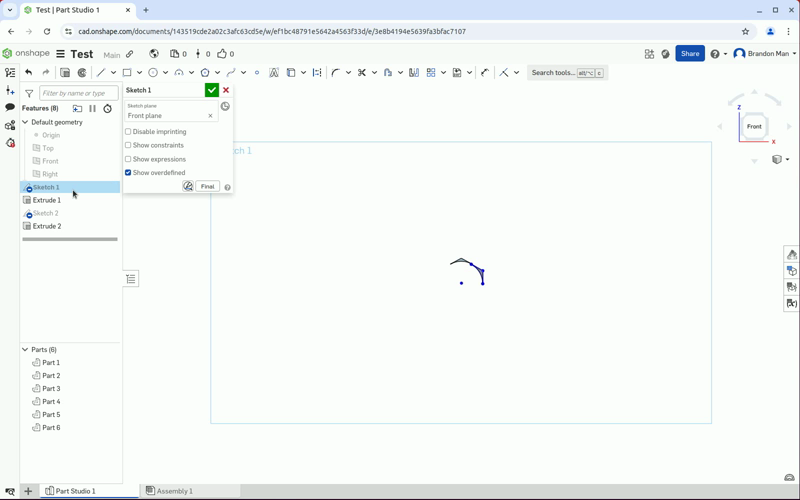
mouse_move(229, 92)
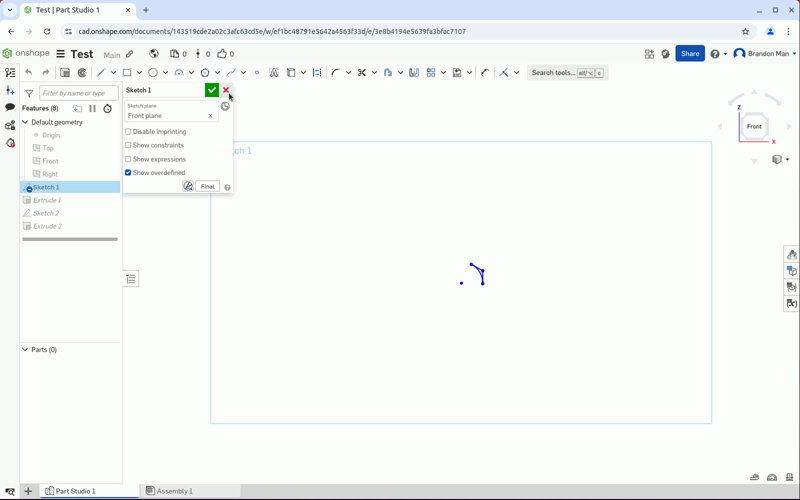
click(229, 92)
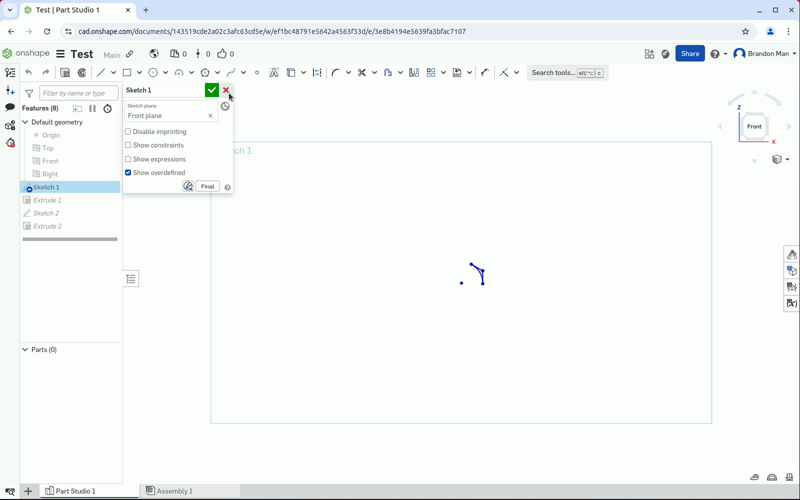
key(shift+s)
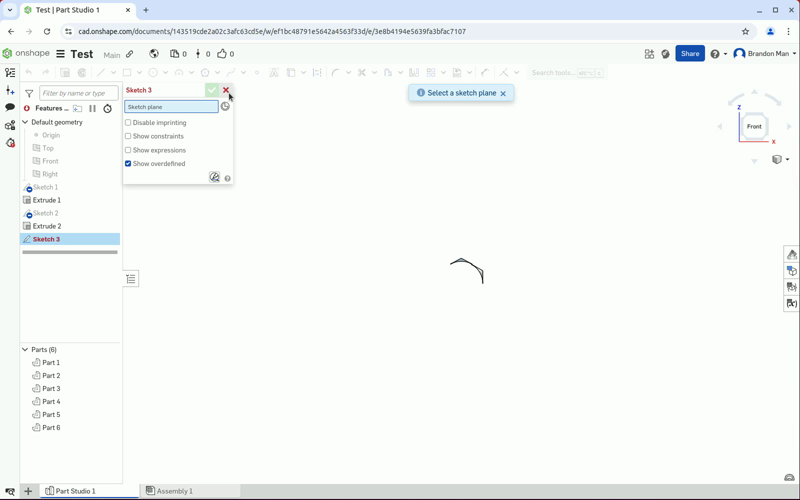
mouse_move(73, 163)
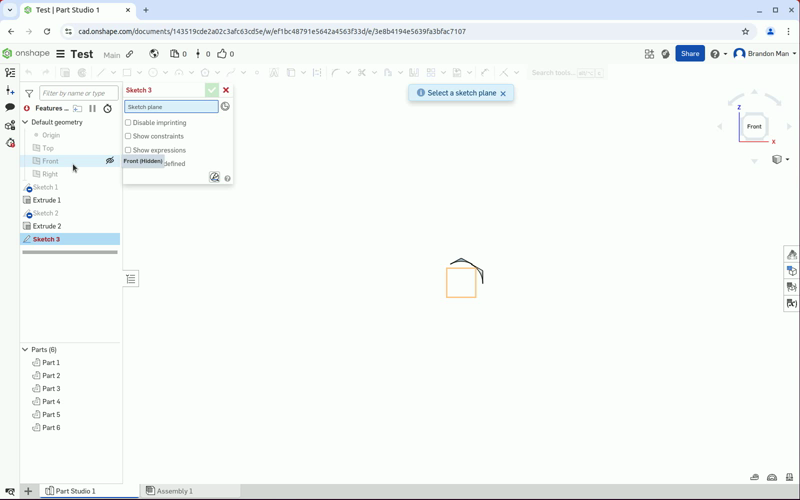
click(73, 163)
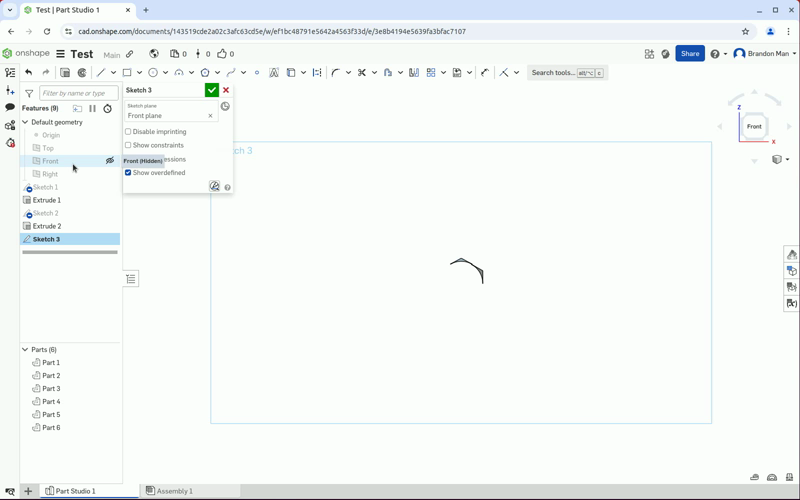
mouse_move(73, 352)
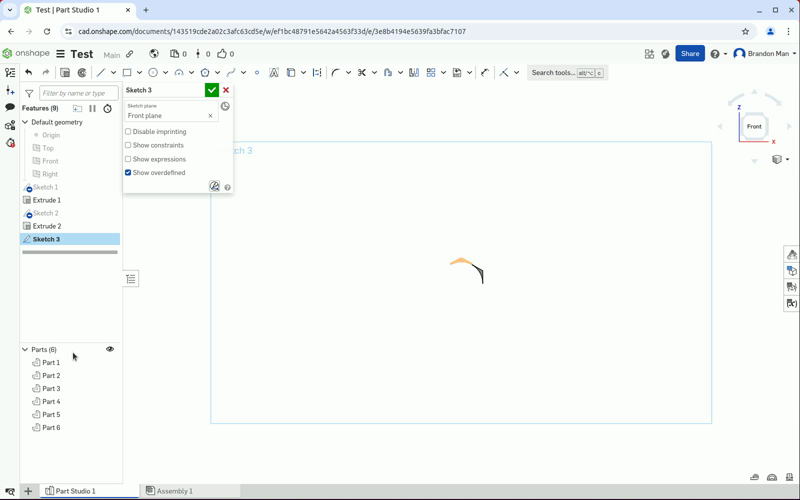
key(y)
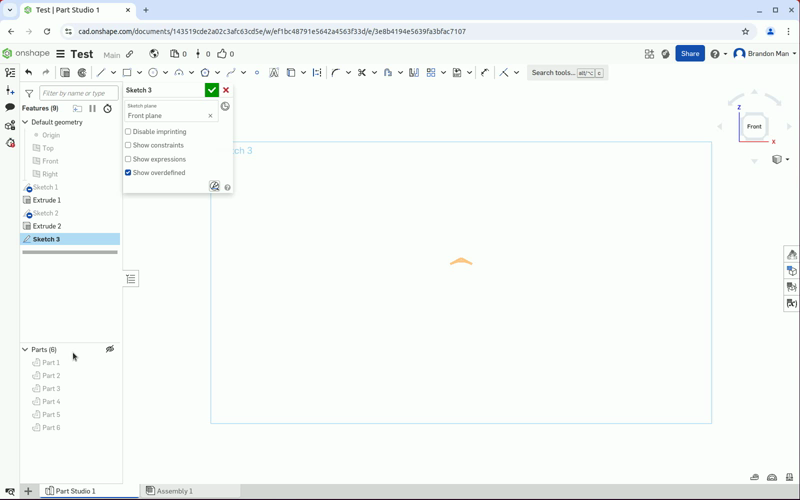
key(a)
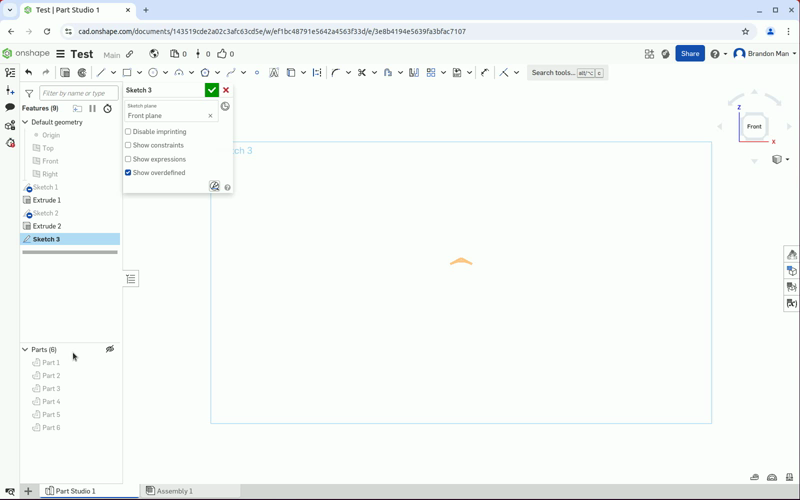
key_down(shift)
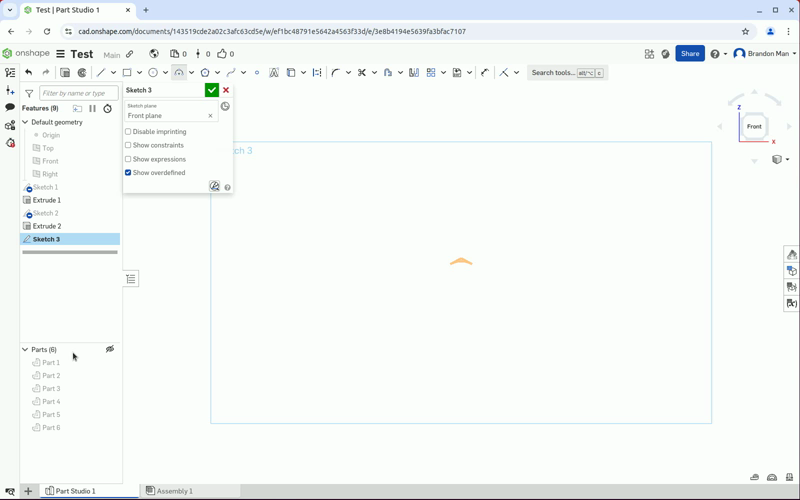
mouse_move(439, 282)
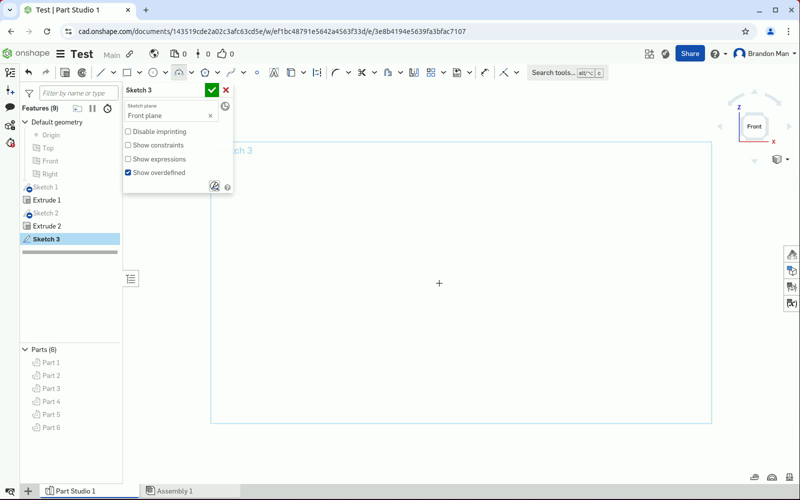
click(439, 282)
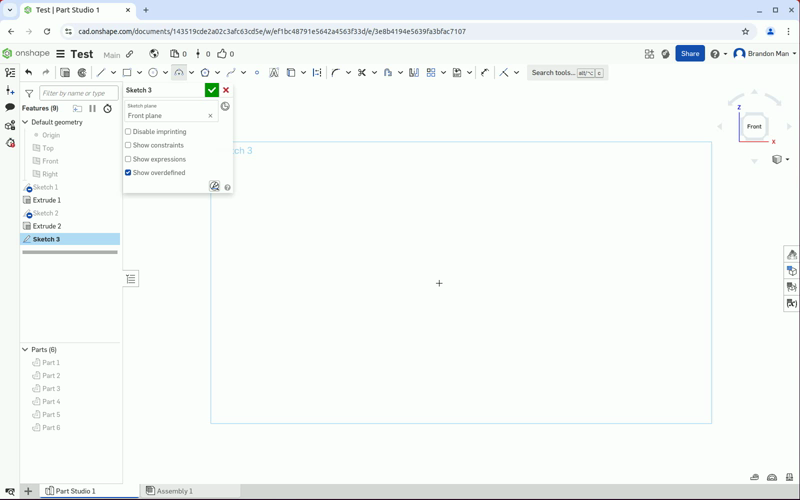
key_up(shift)
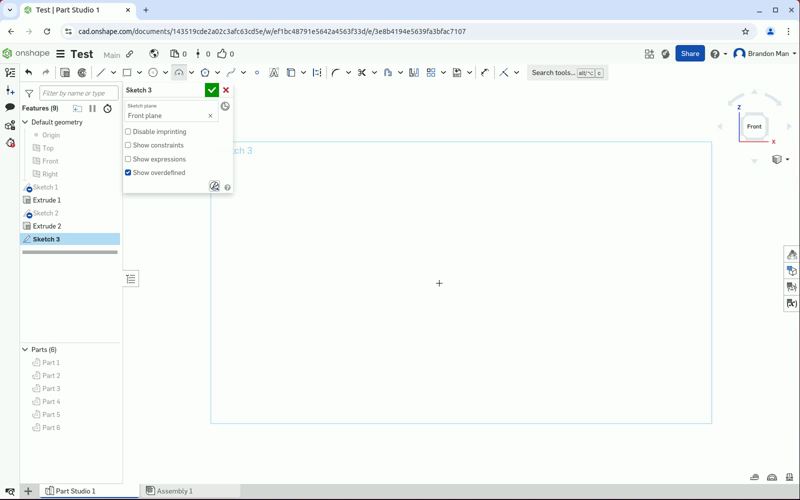
key_down(shift)
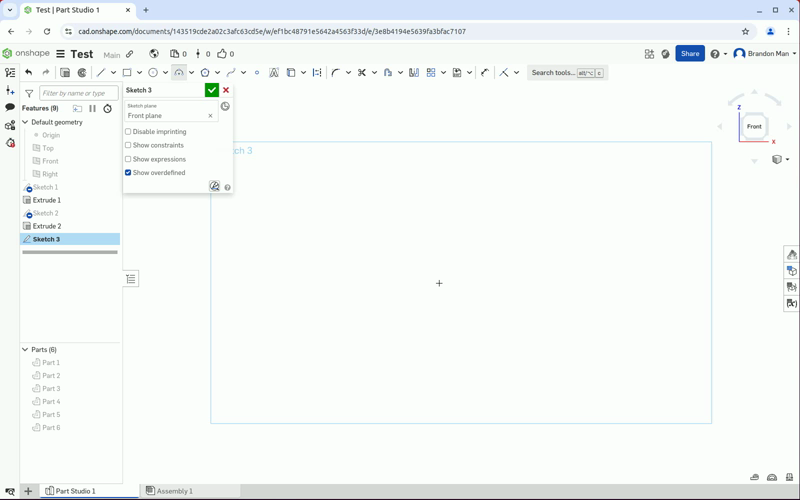
mouse_move(451, 263)
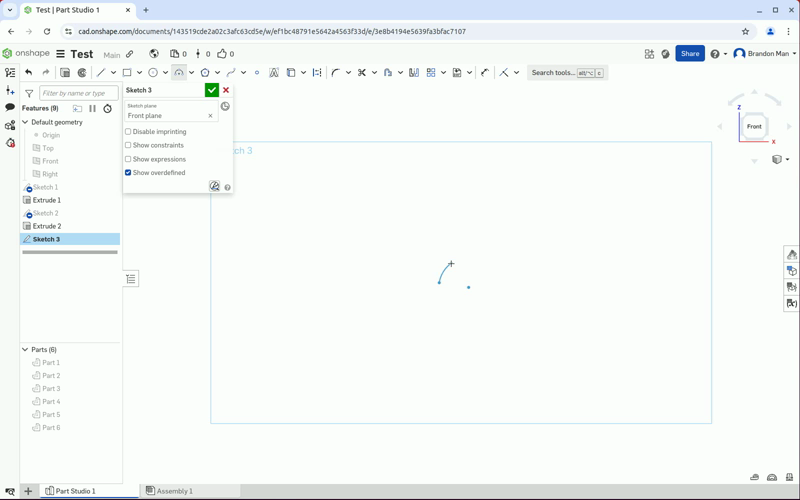
click(451, 263)
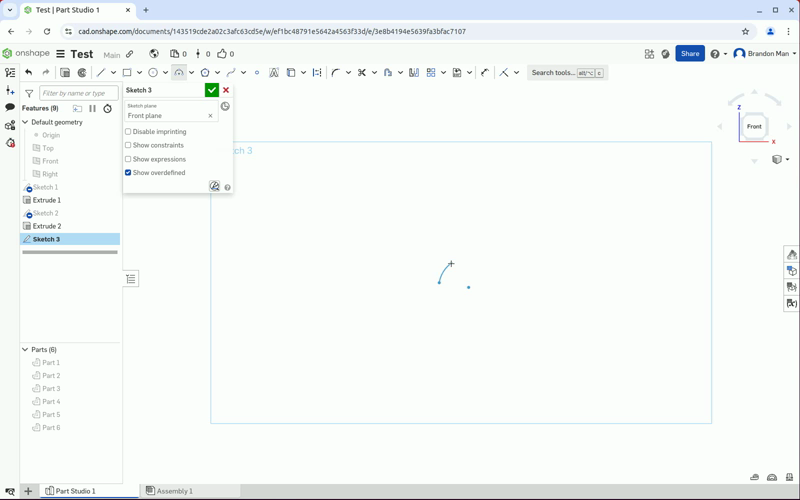
mouse_move(442, 271)
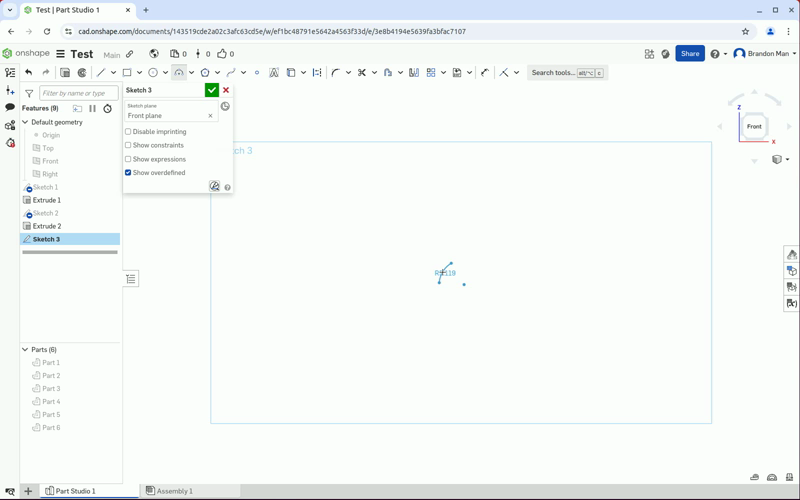
click(442, 271)
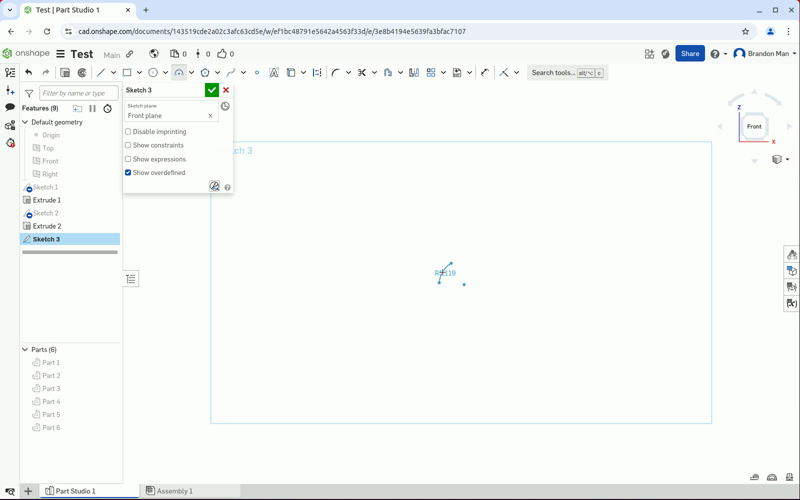
key_up(shift)
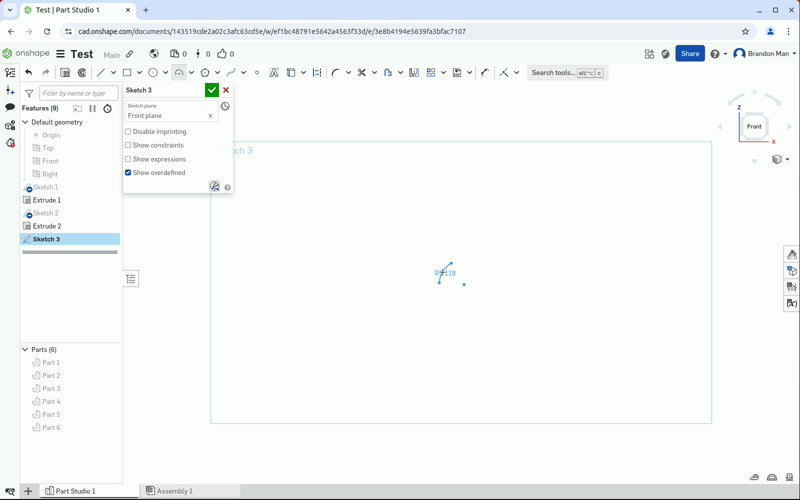
key(esc)
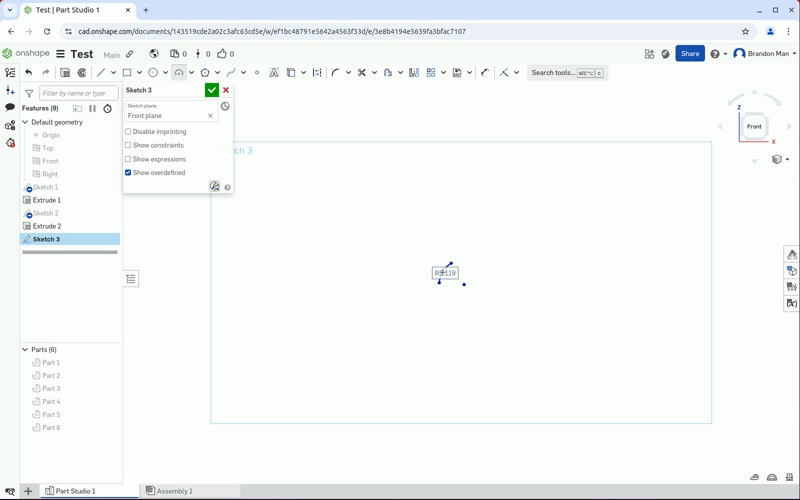
key(l)
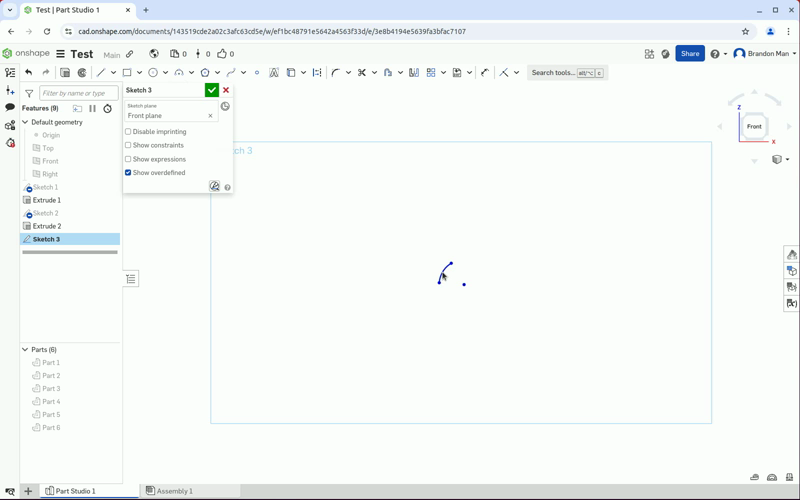
mouse_move(451, 263)
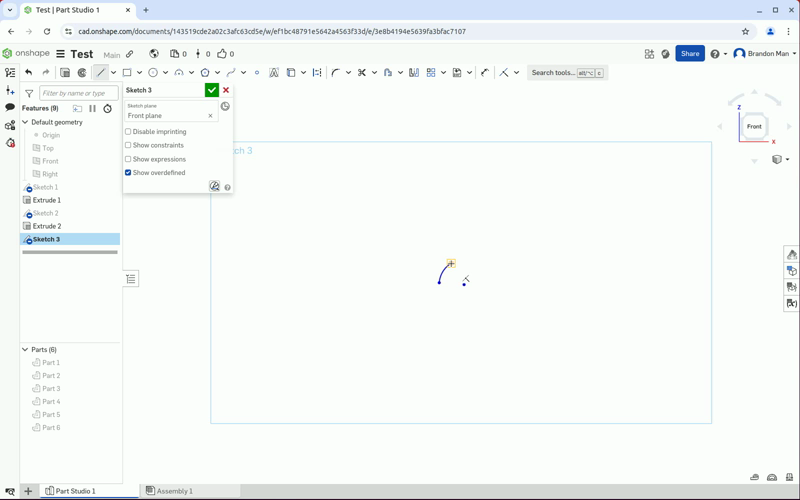
click(451, 263)
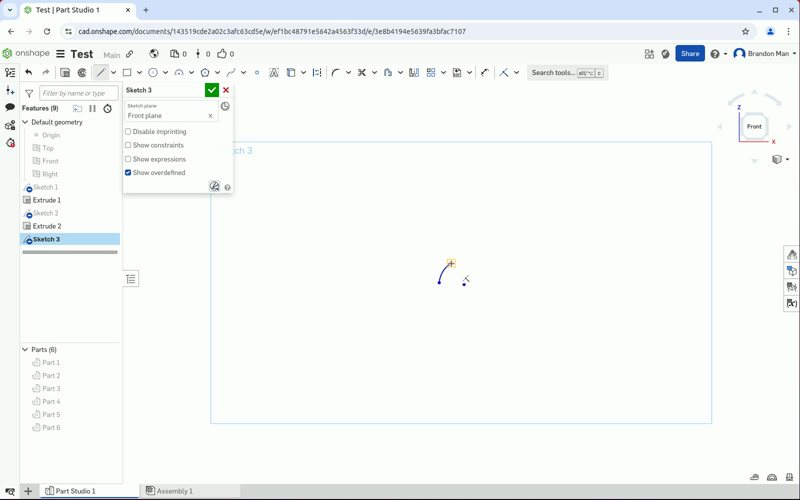
key_down(shift)
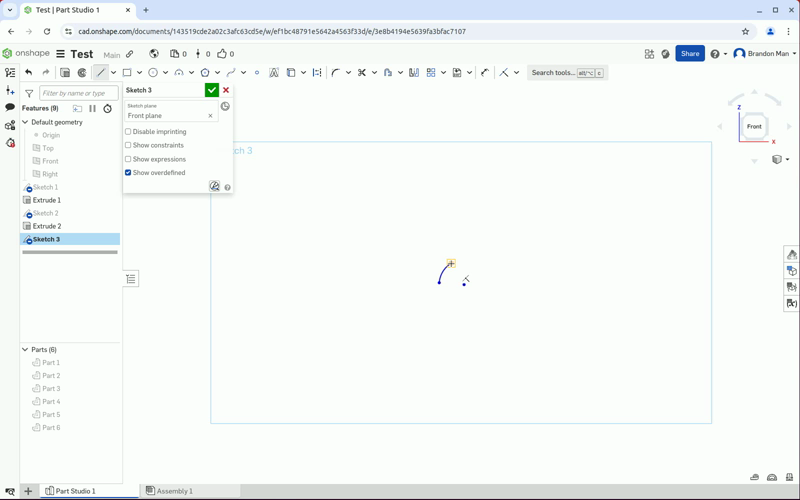
mouse_move(481, 263)
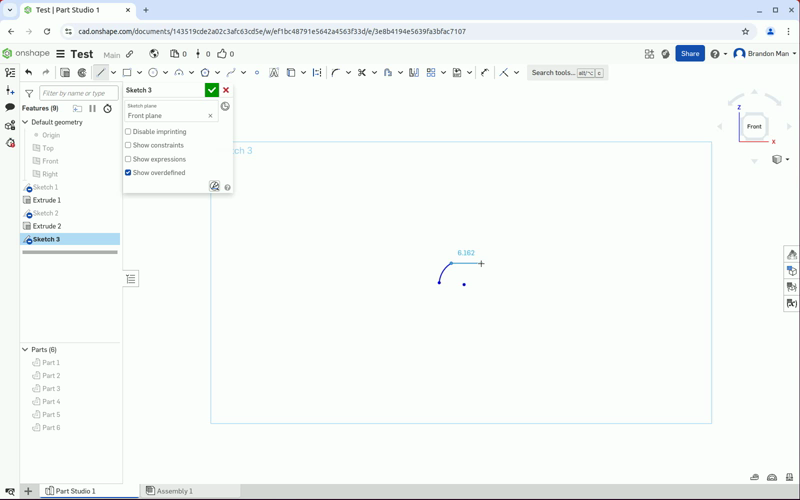
mouse_move(439, 269)
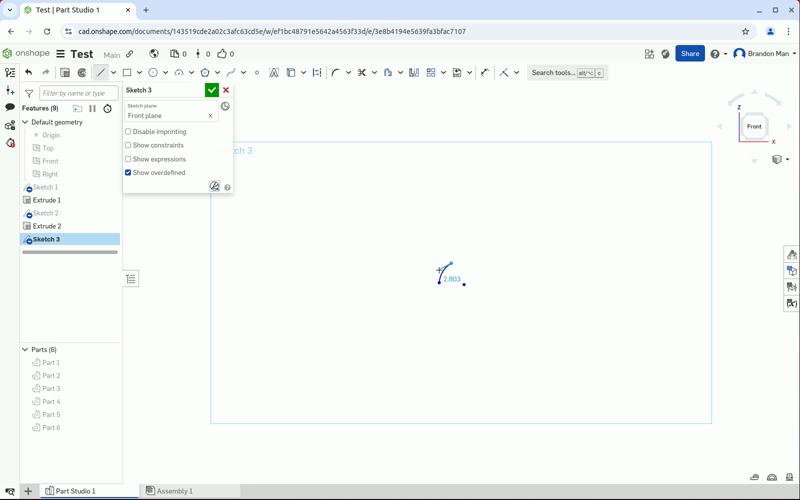
scroll(6)
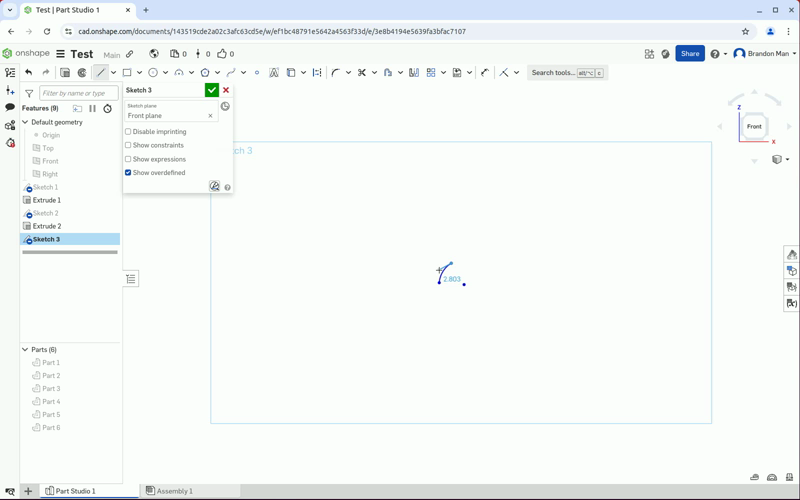
scroll(6)
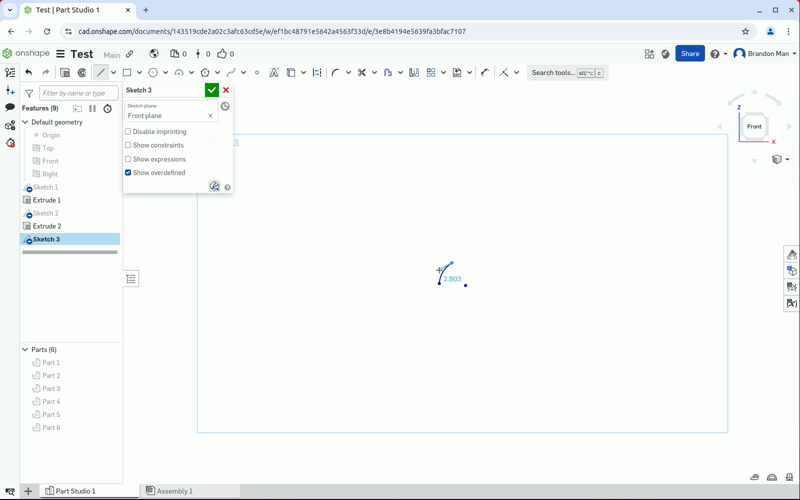
scroll(6)
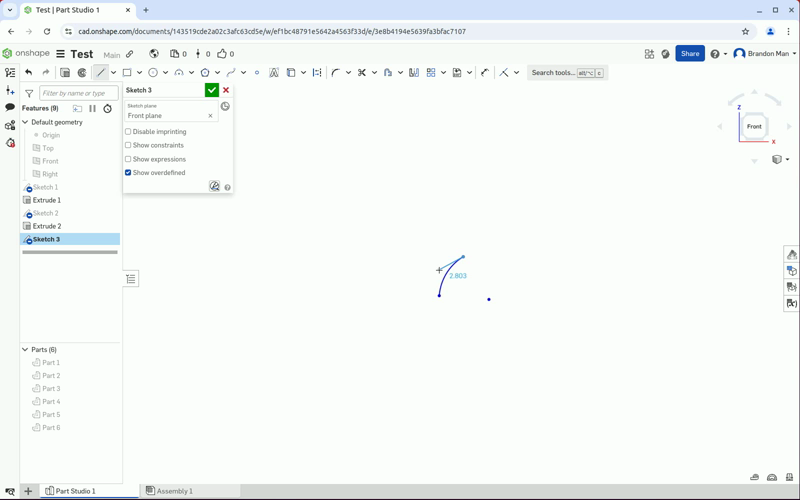
scroll(6)
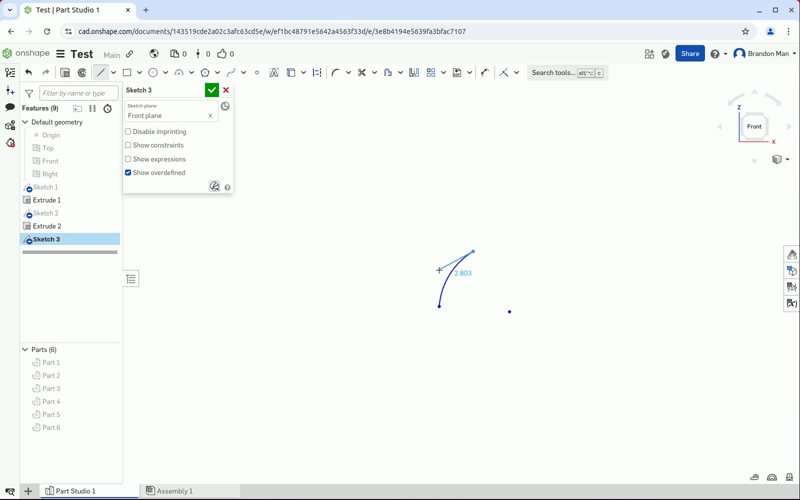
scroll(6)
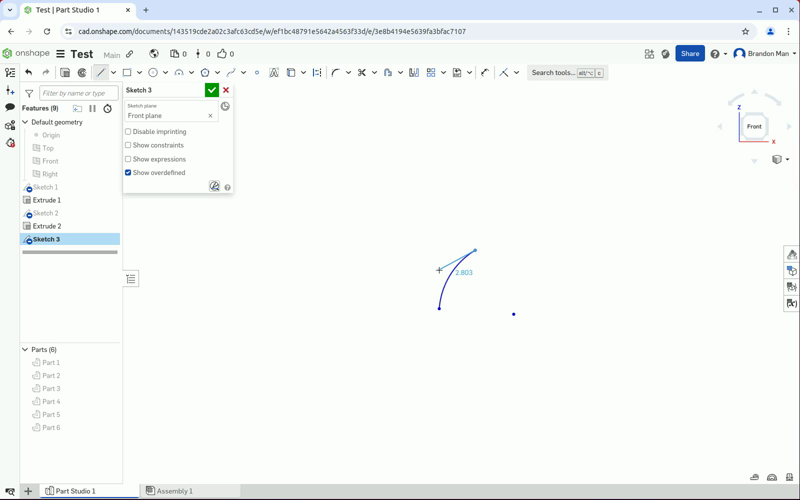
scroll(6)
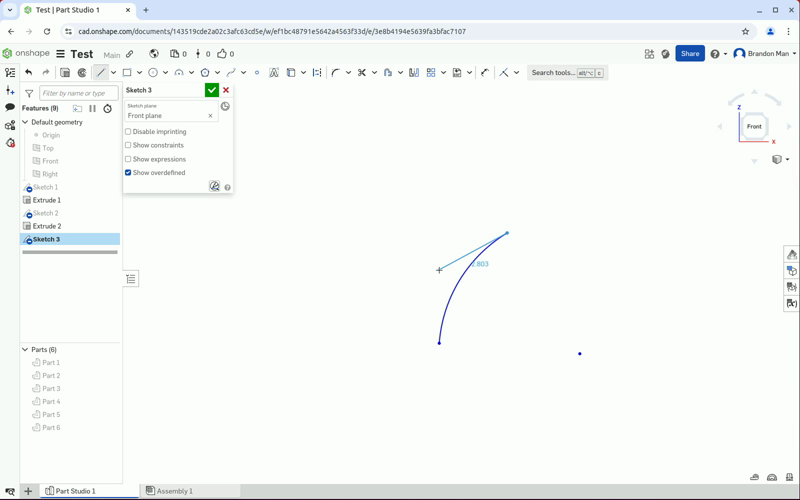
scroll(6)
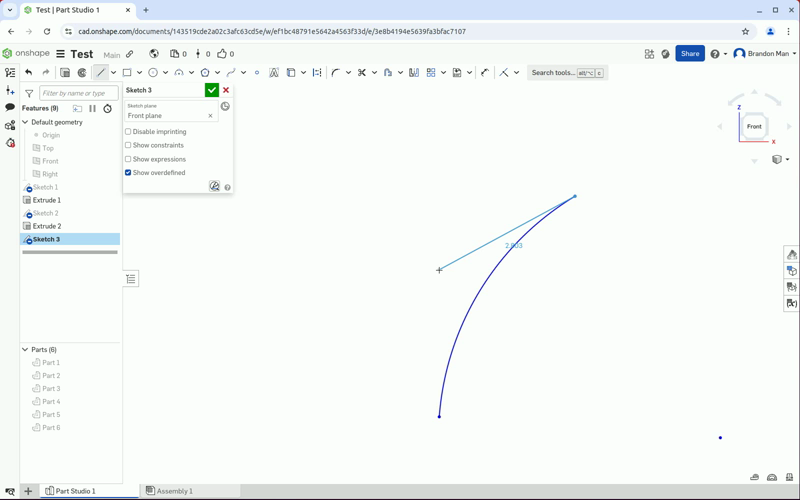
click(439, 269)
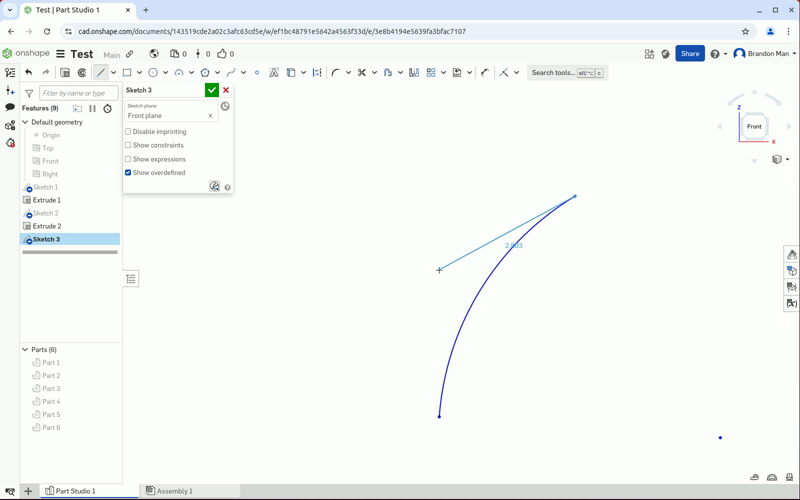
scroll(-6)
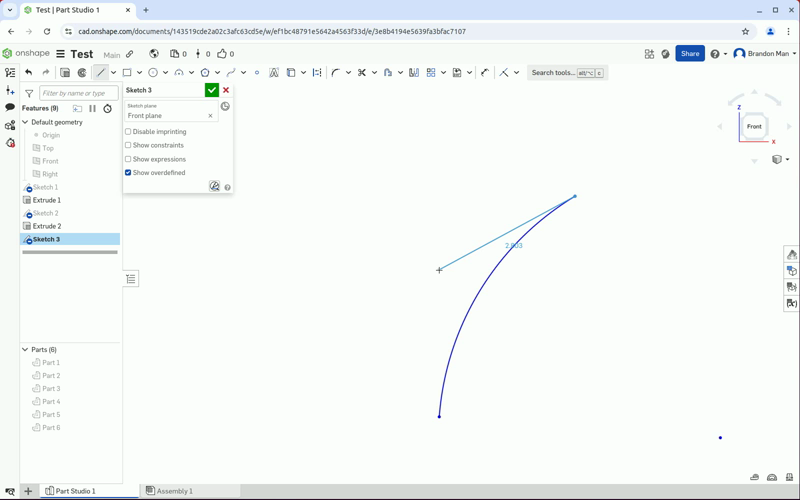
scroll(-6)
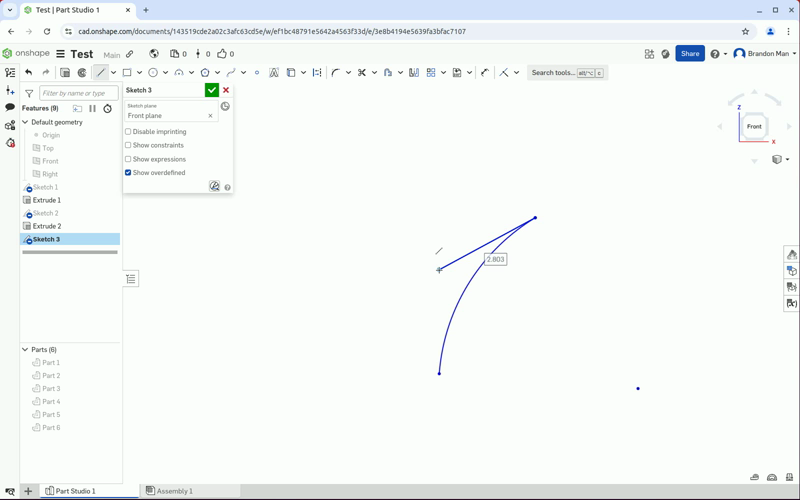
scroll(-6)
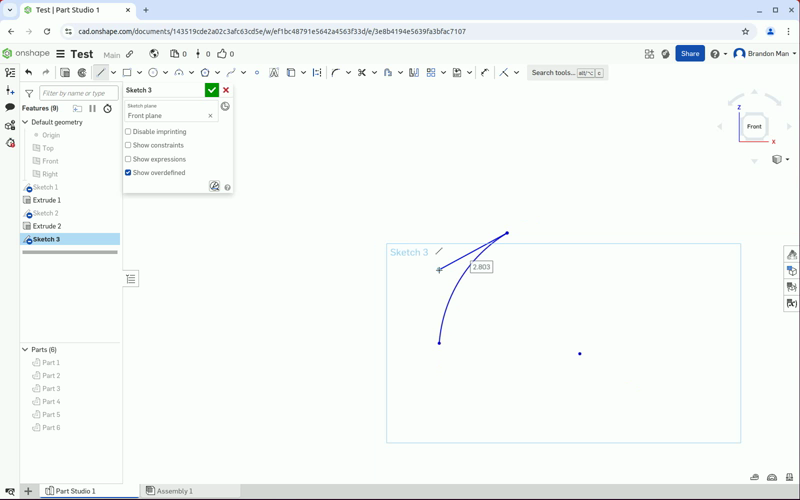
scroll(-6)
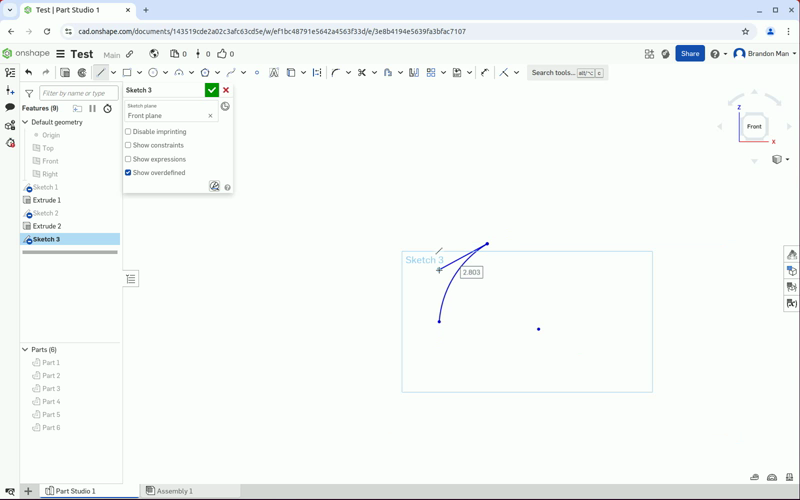
scroll(-6)
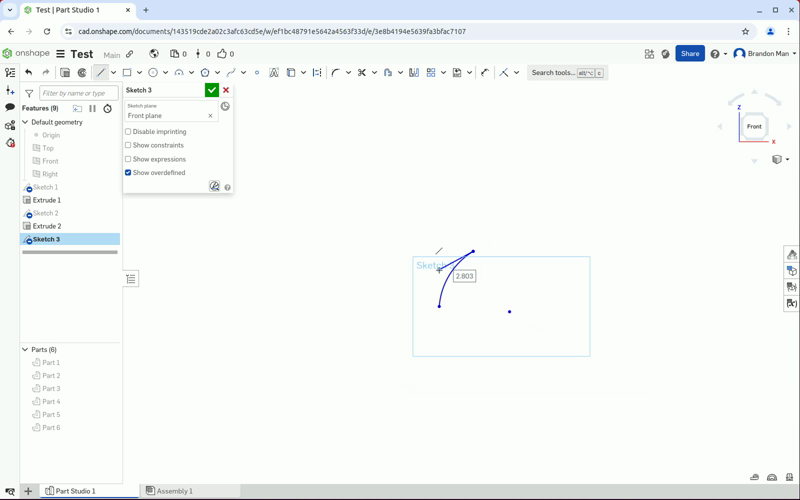
scroll(-6)
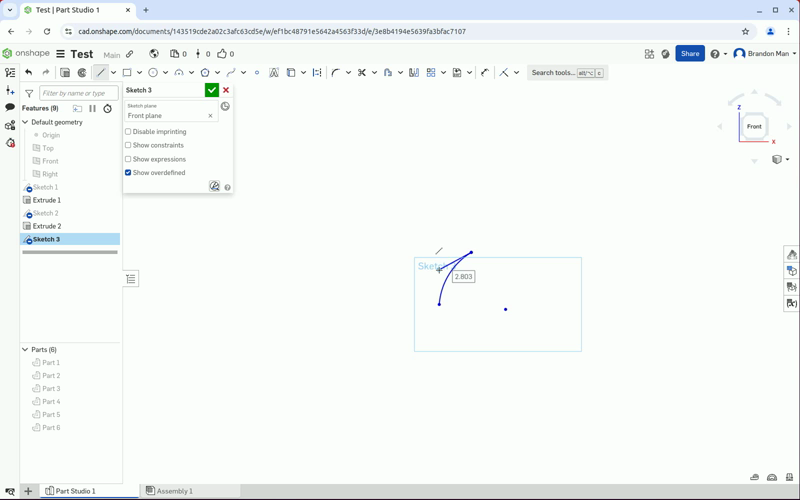
scroll(-6)
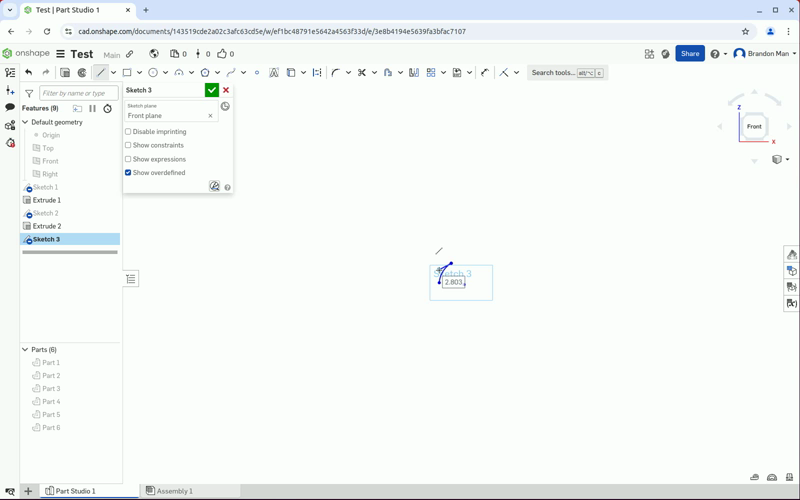
key_up(shift)
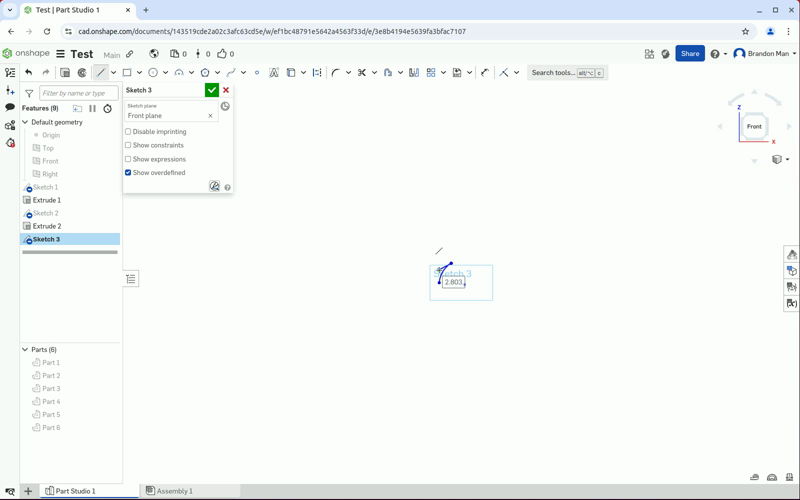
mouse_move(469, 269)
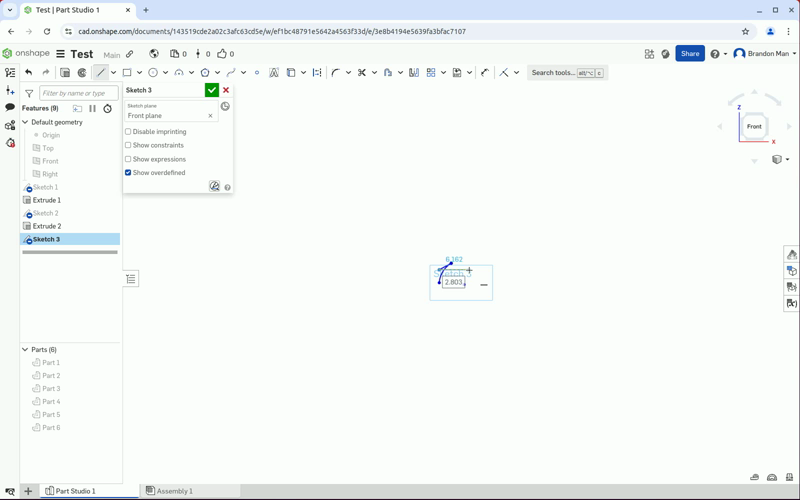
key_down(shift)
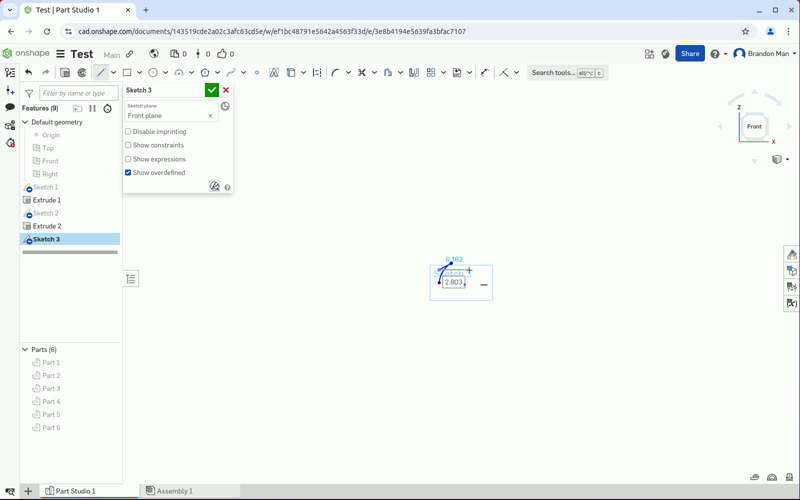
mouse_move(439, 282)
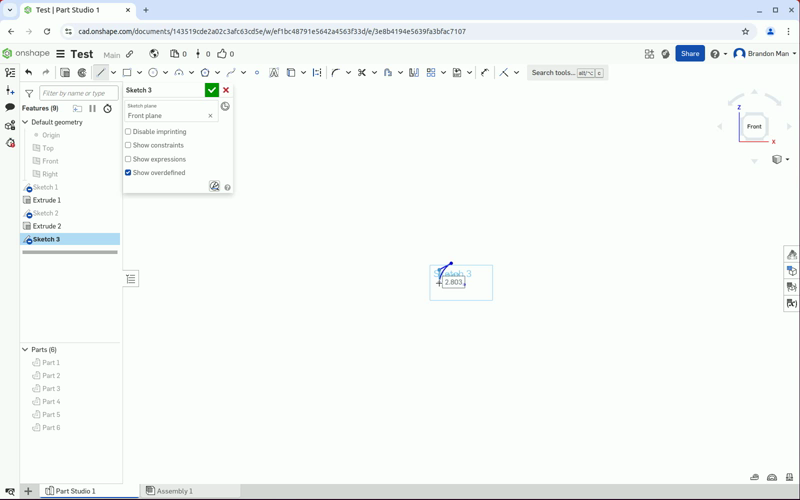
key_up(shift)
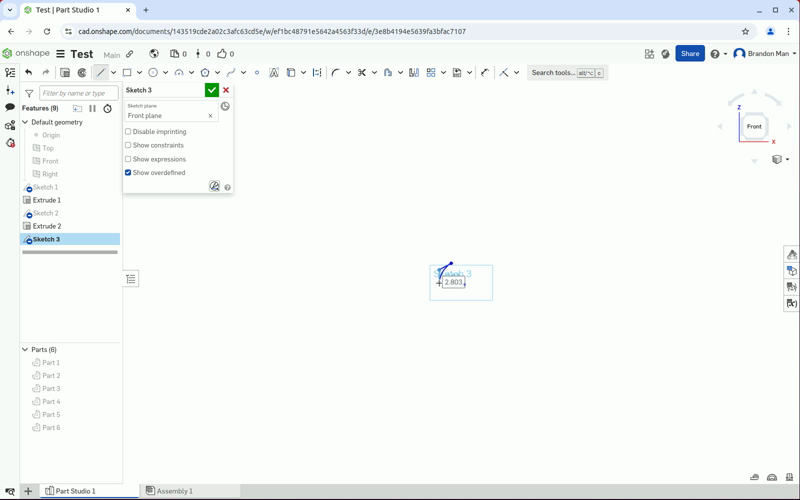
click(439, 282)
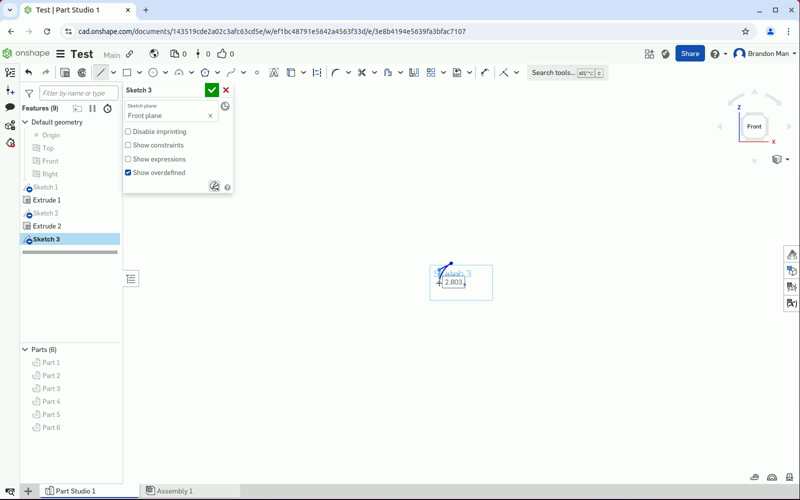
key(esc)
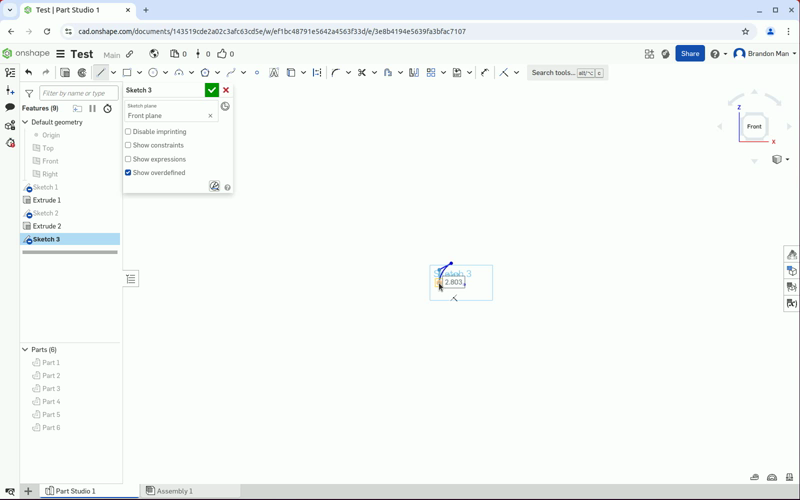
mouse_move(440, 275)
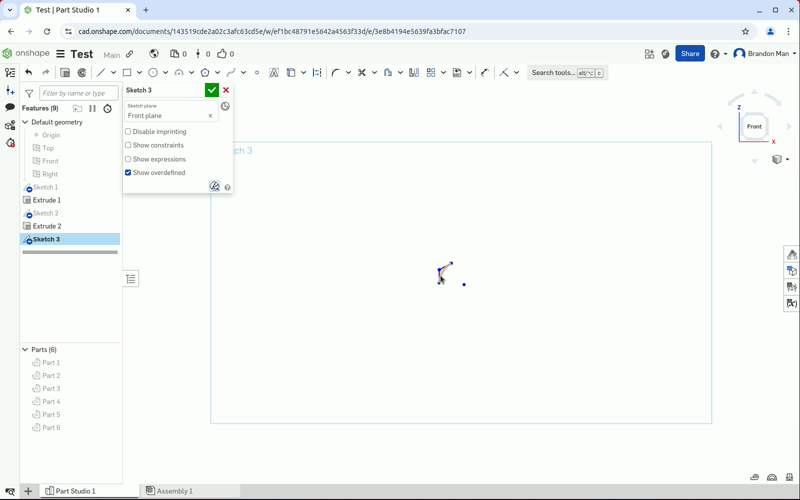
scroll(6)
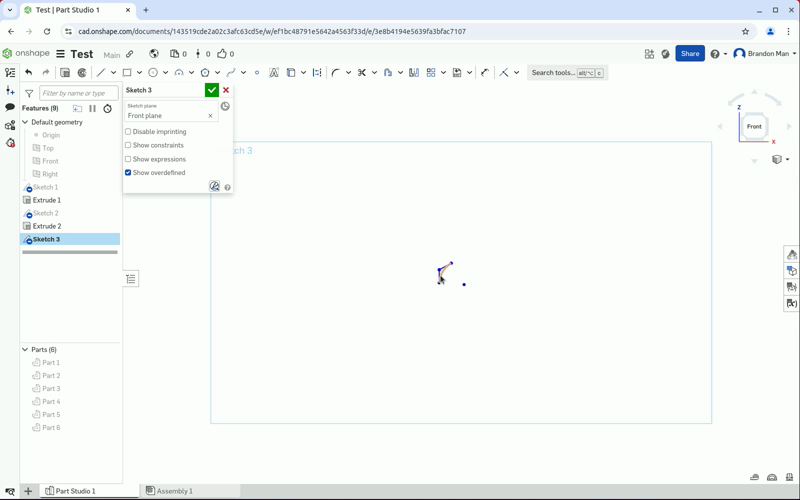
scroll(6)
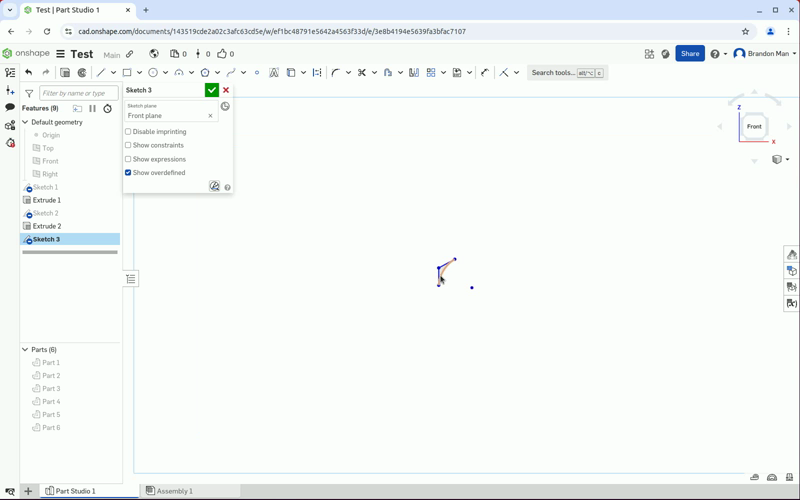
scroll(6)
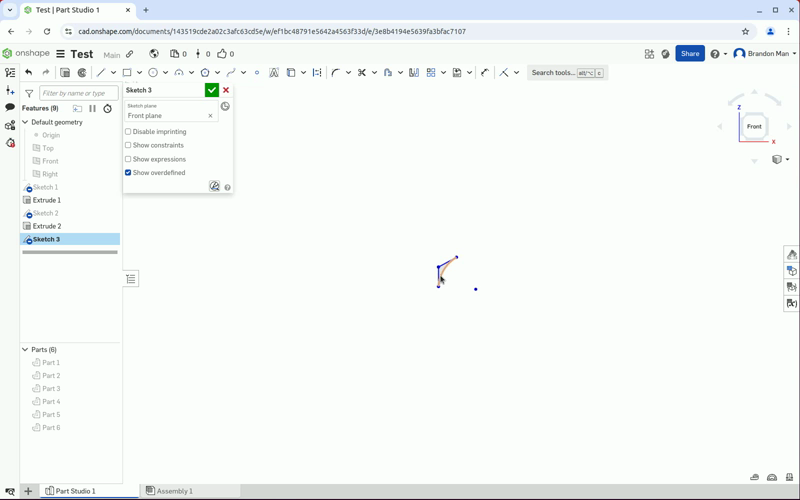
scroll(6)
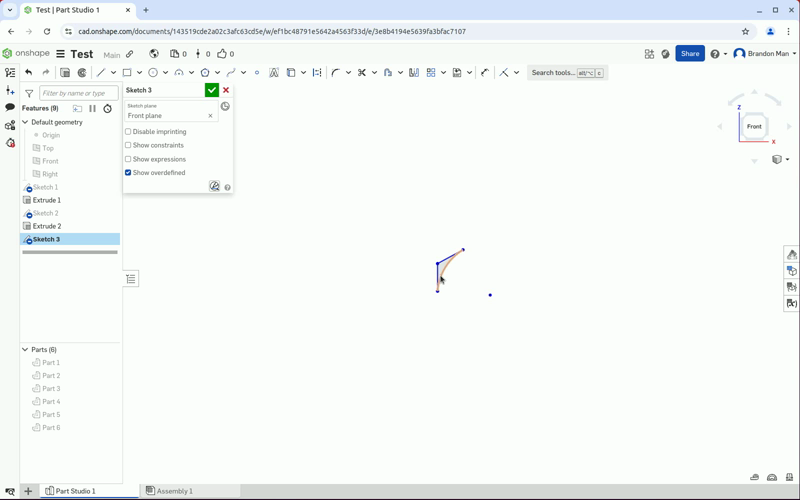
scroll(6)
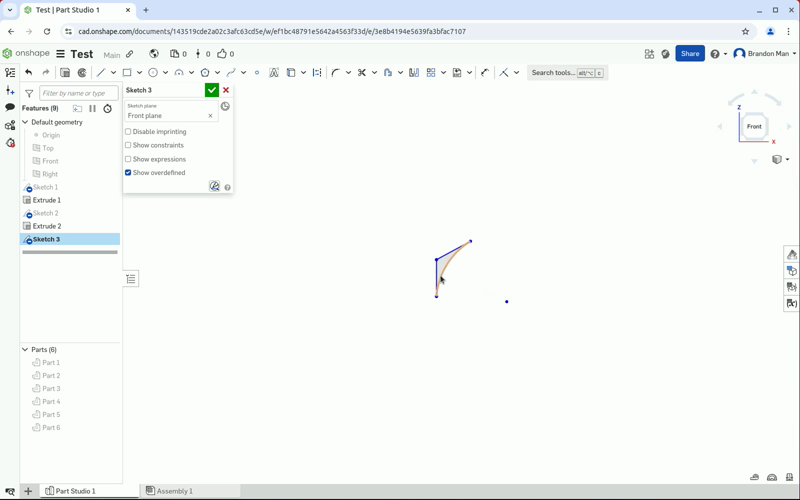
scroll(6)
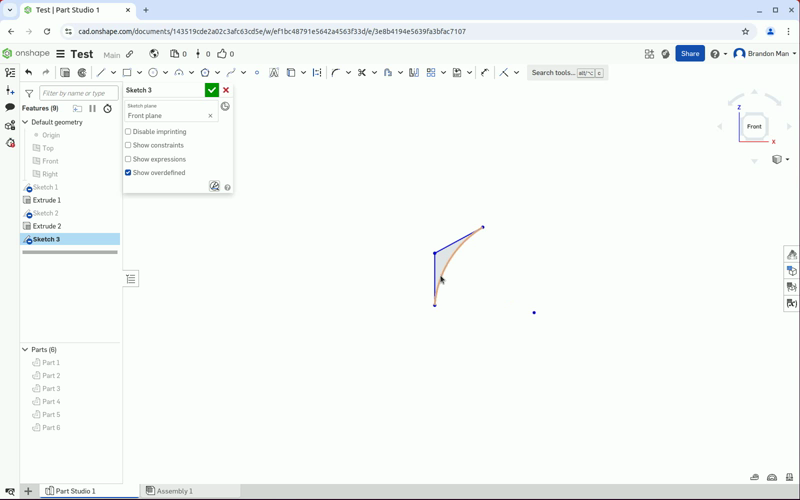
scroll(6)
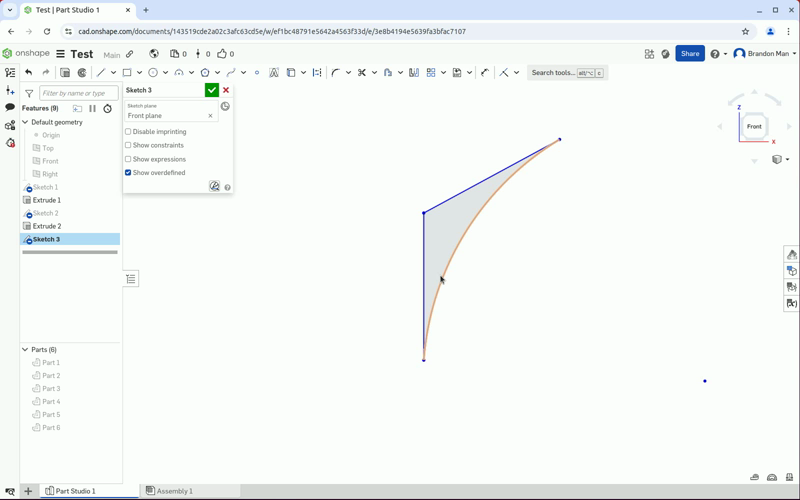
click(440, 275)
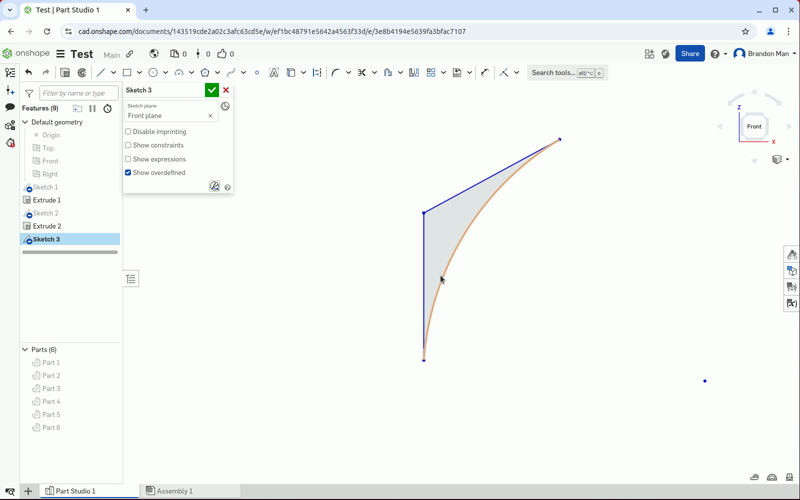
scroll(-6)
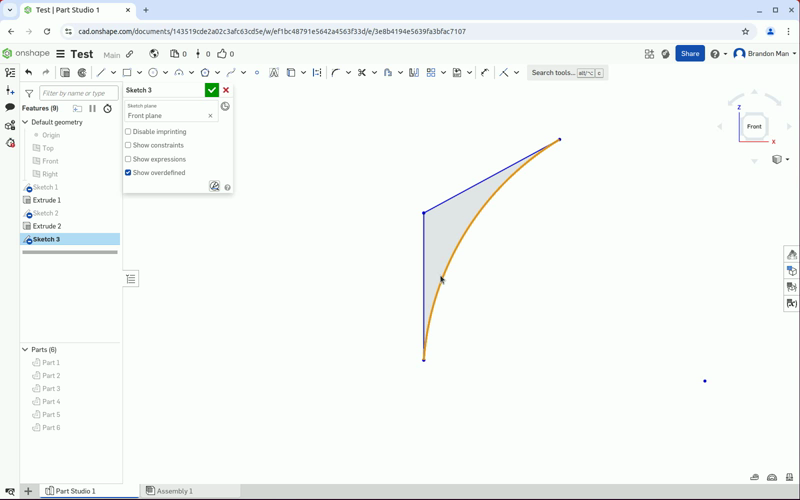
scroll(-6)
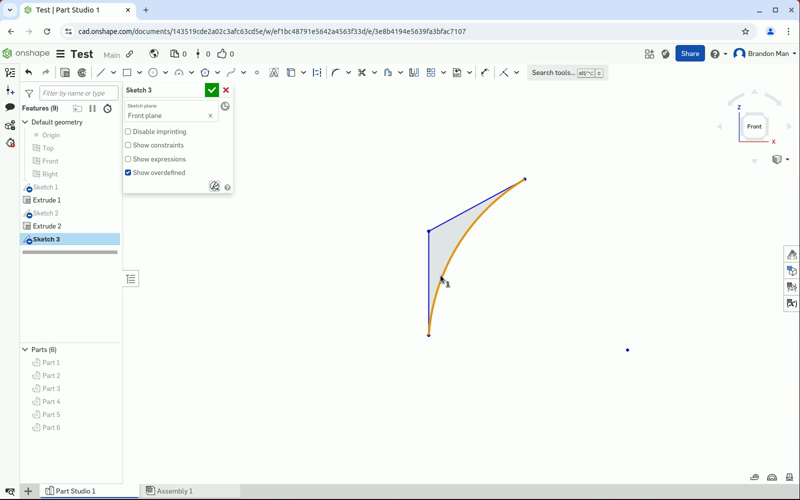
scroll(-6)
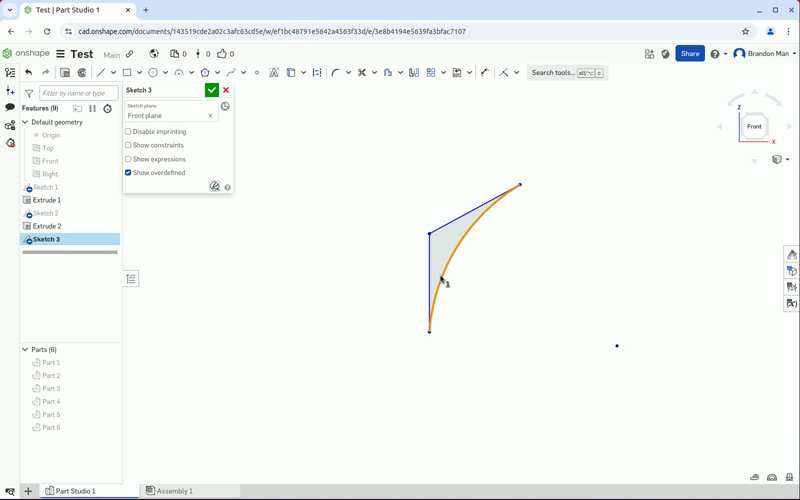
scroll(-6)
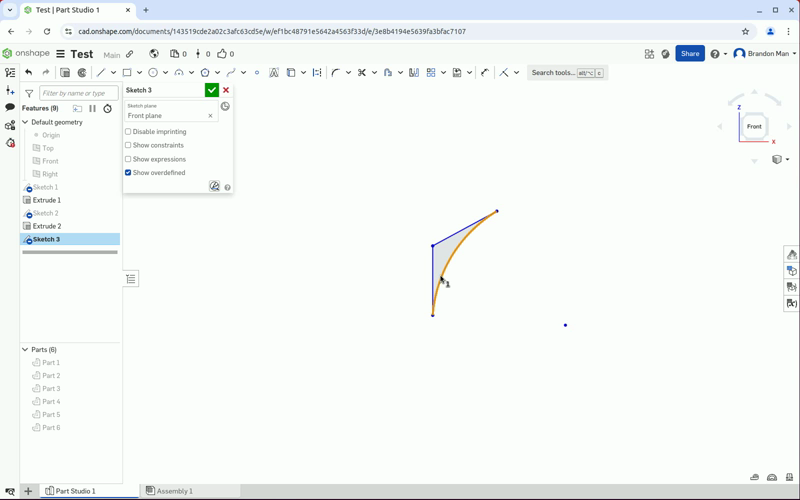
scroll(-6)
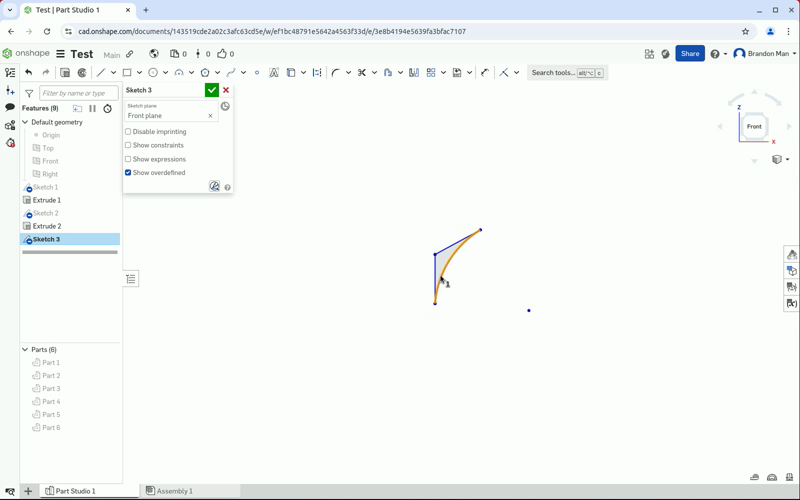
scroll(-6)
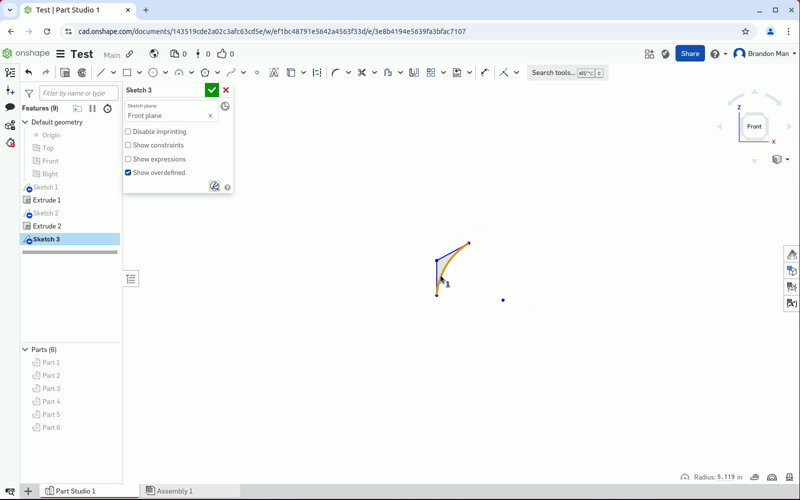
scroll(-6)
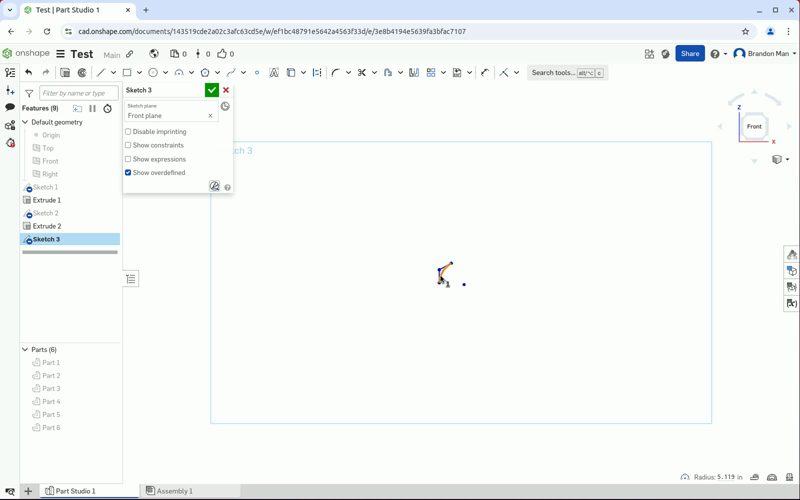
mouse_move(73, 352)
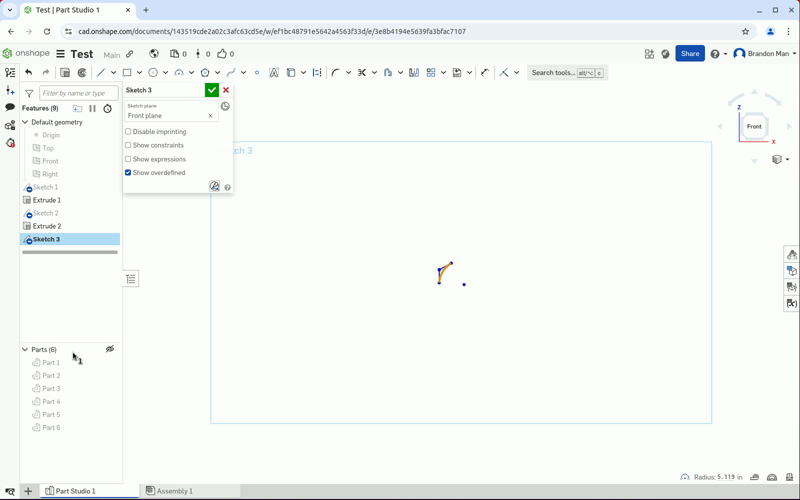
key(shift+y)
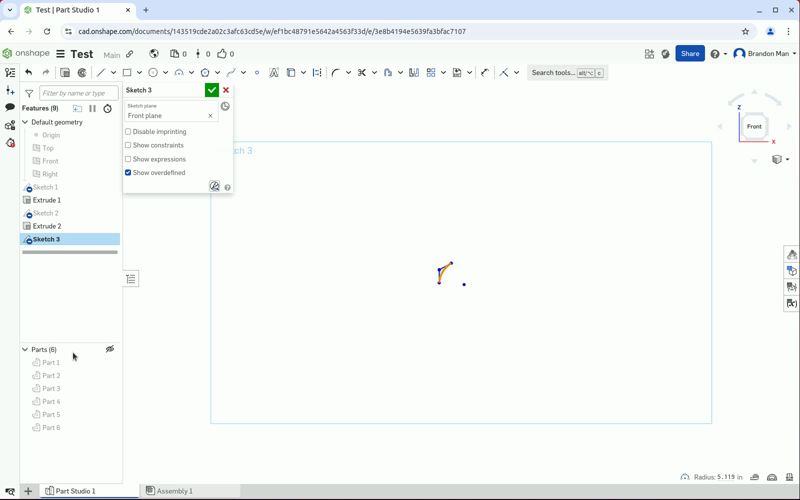
key(shift+e)
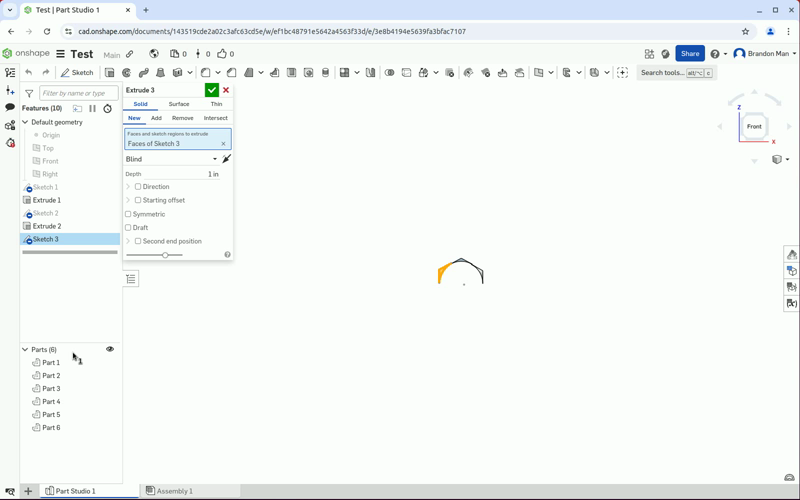
mouse_move(143, 106)
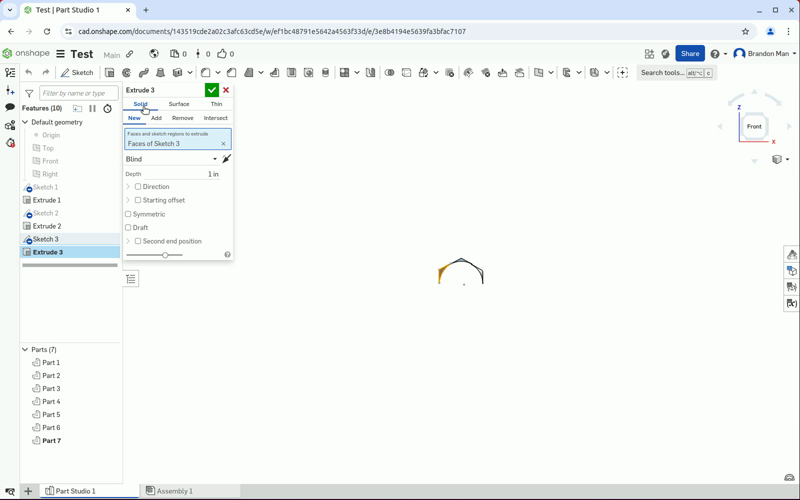
click(143, 106)
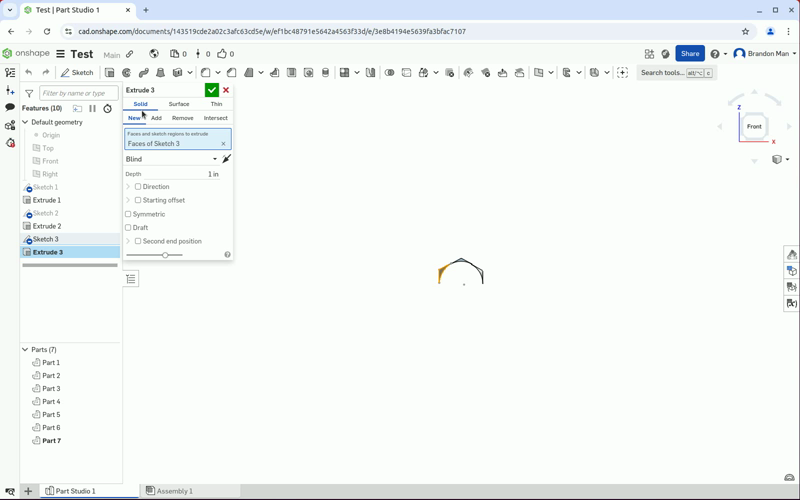
mouse_move(137, 120)
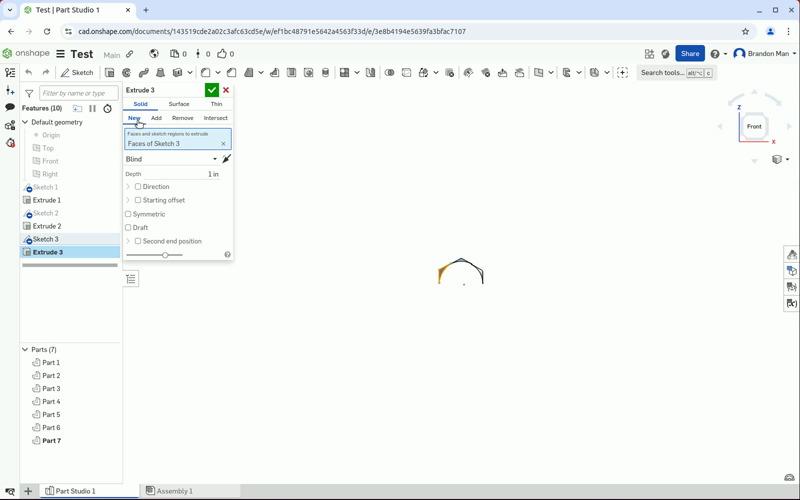
click(137, 120)
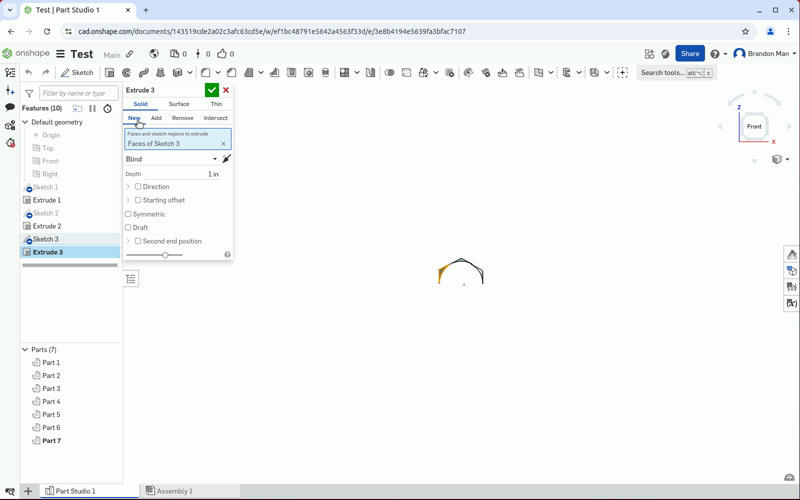
key(tab, 4)
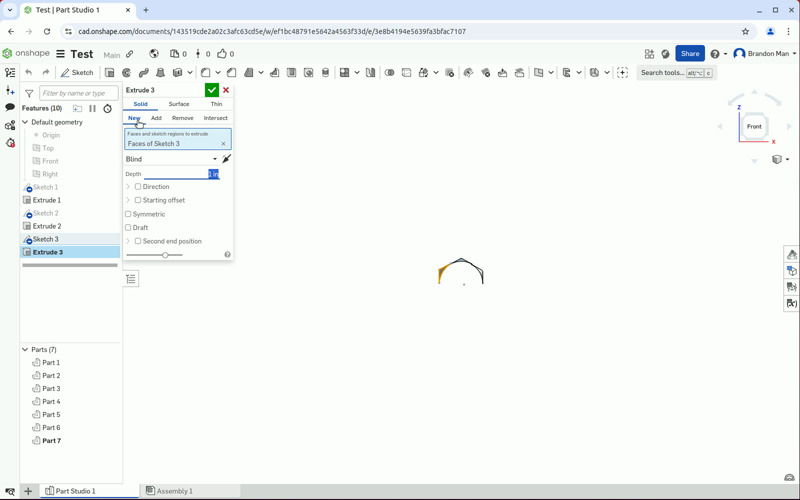
text(23.108)
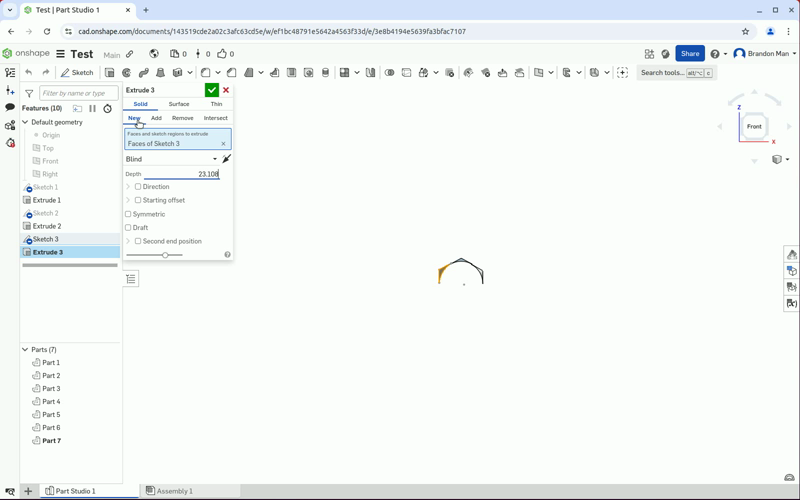
key(enter)
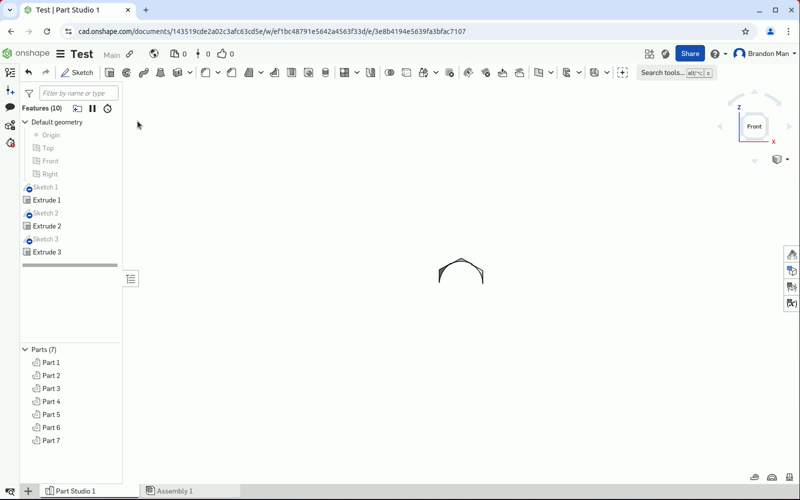
key(shift+h)
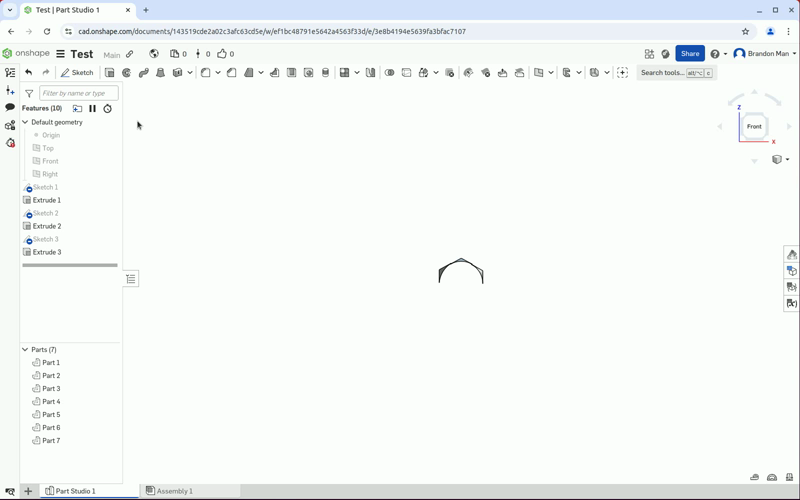
key(shift+h)
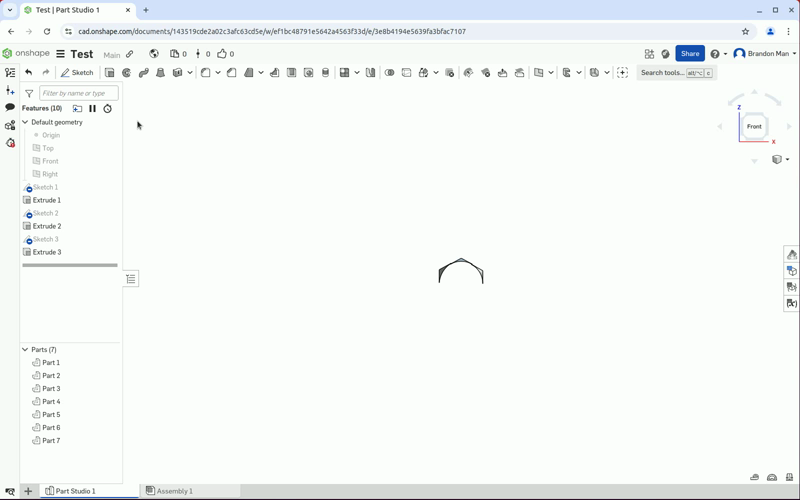
mouse_move(73, 189)
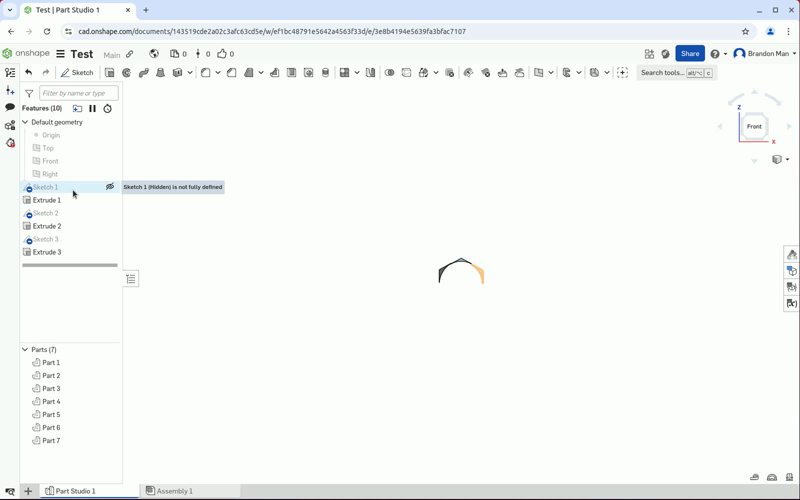
click(73, 189)
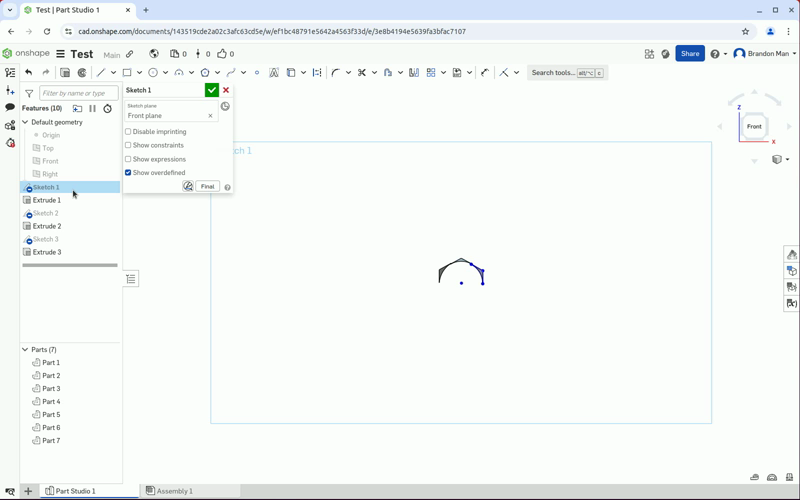
mouse_move(229, 92)
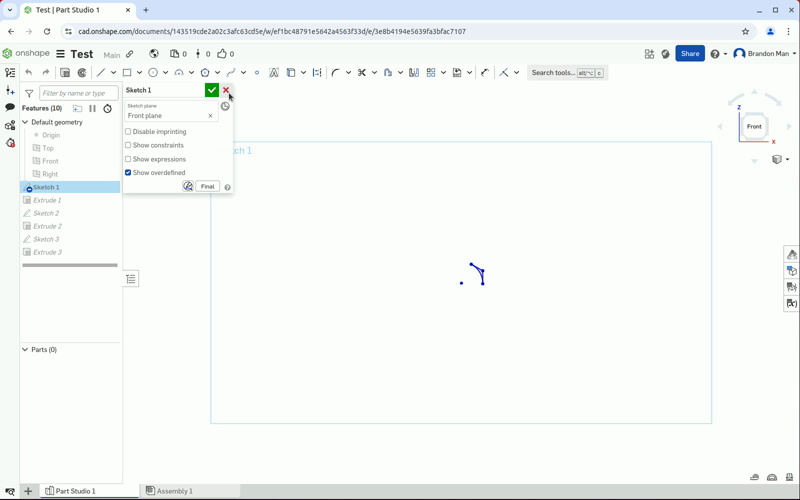
click(229, 92)
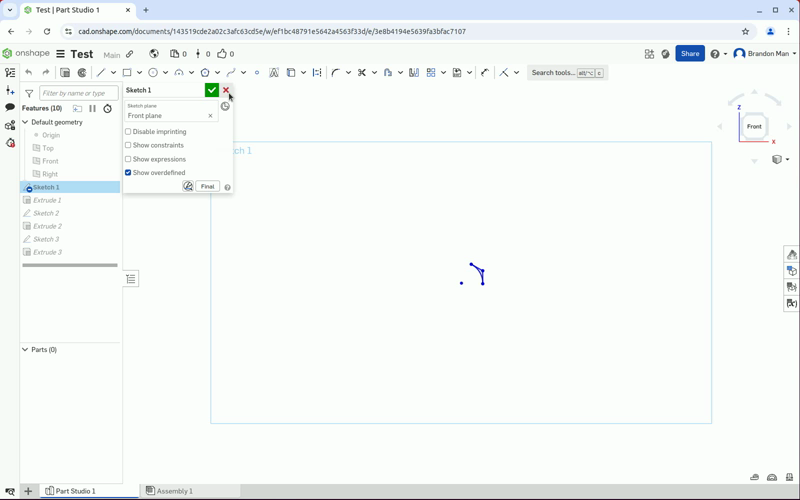
key(shift+s)
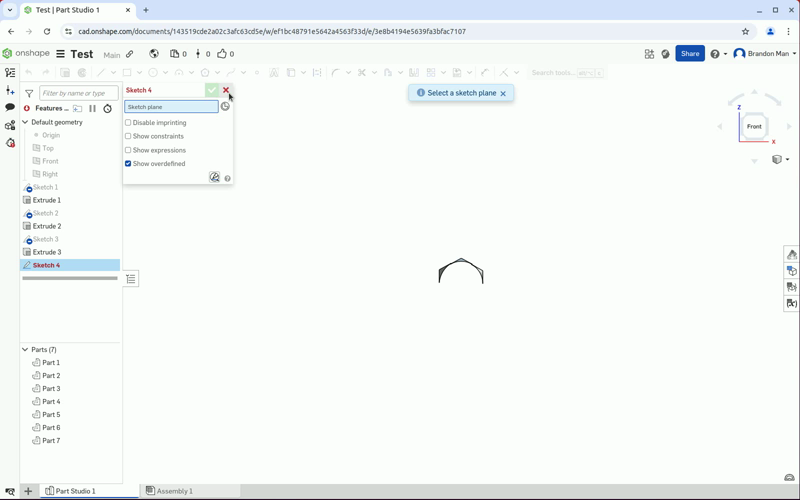
mouse_move(73, 163)
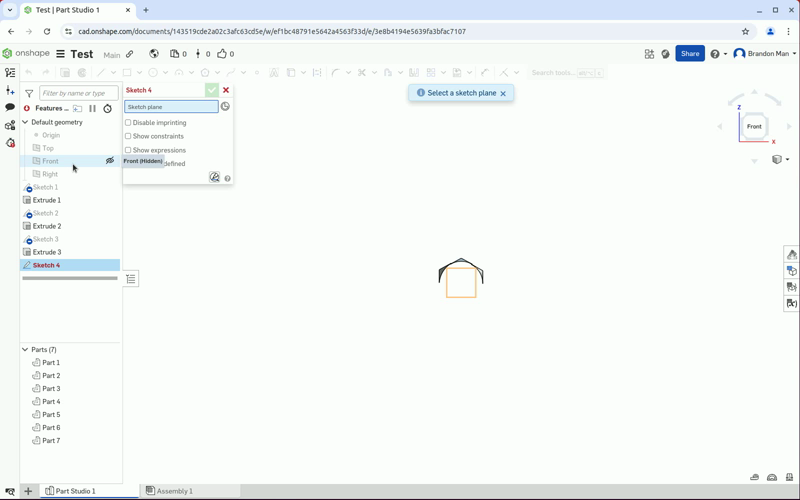
click(73, 163)
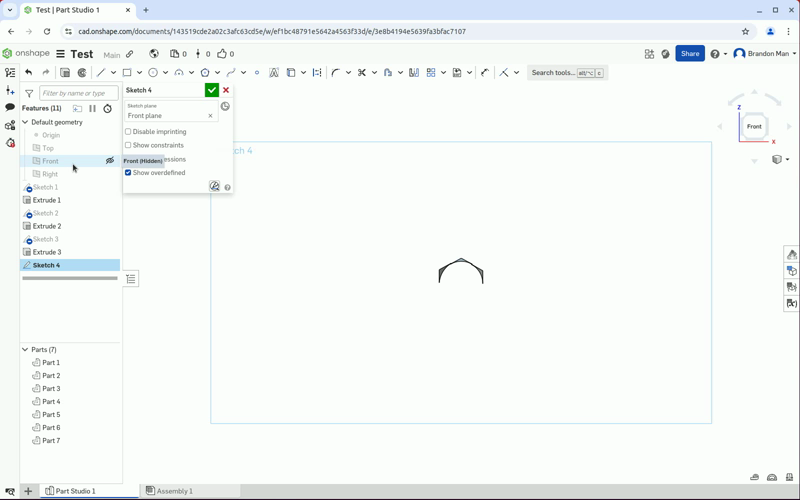
mouse_move(73, 352)
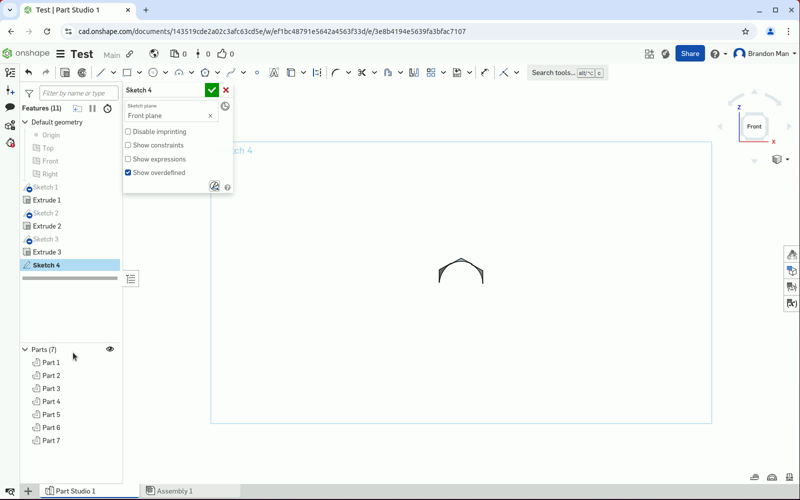
key(y)
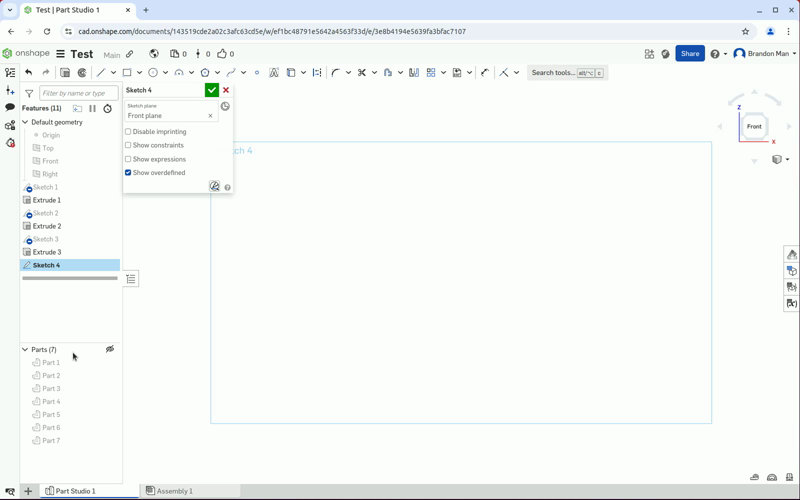
key(l)
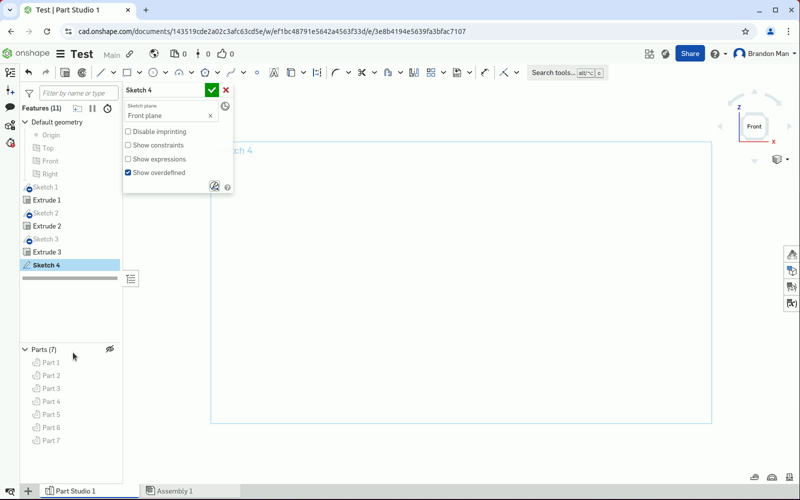
key_down(shift)
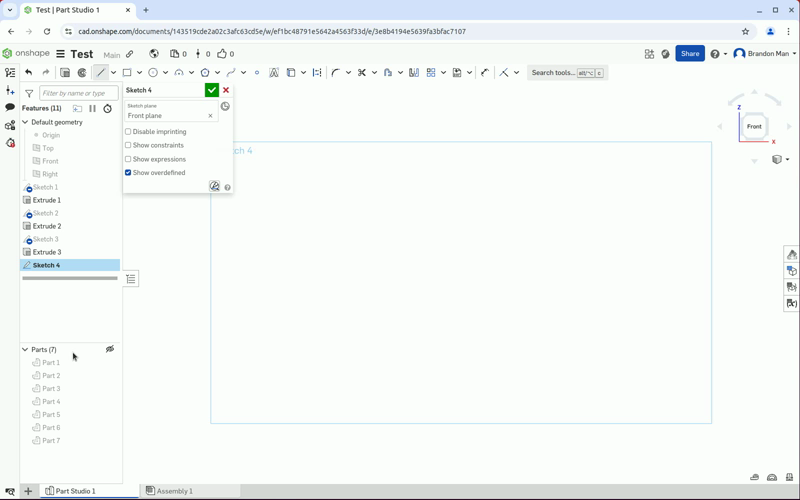
mouse_move(439, 294)
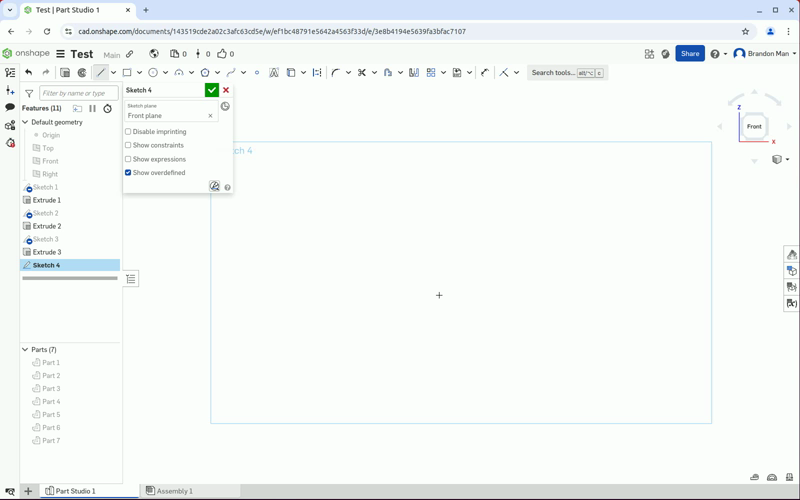
click(439, 294)
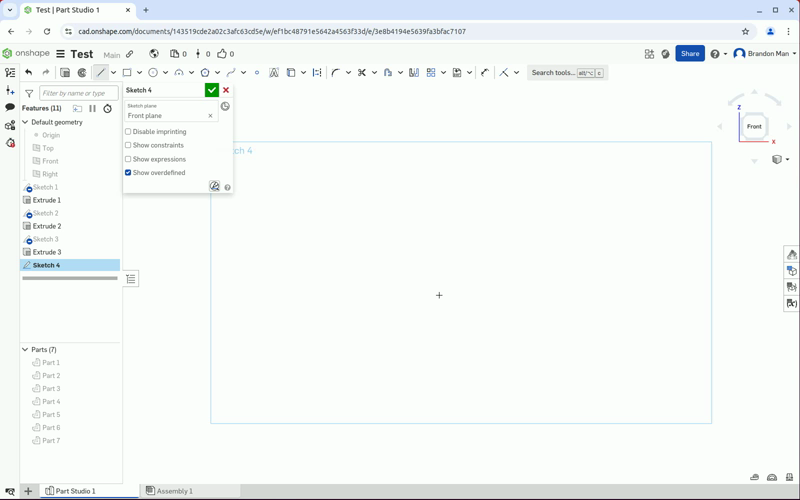
key_up(shift)
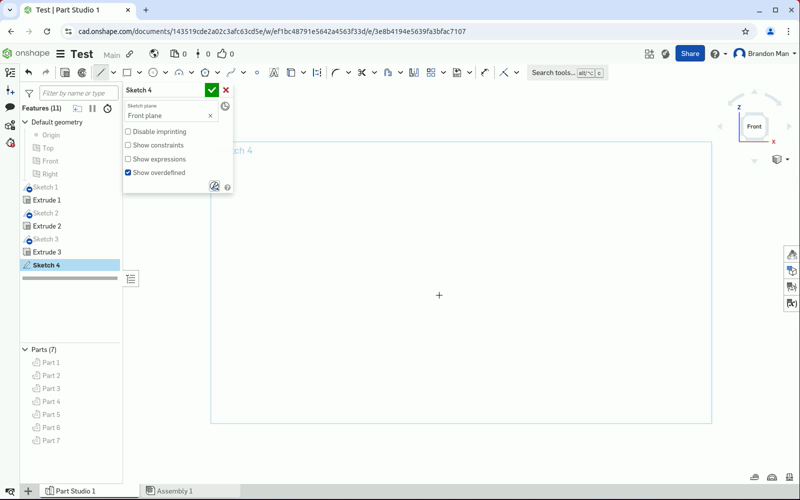
key_down(shift)
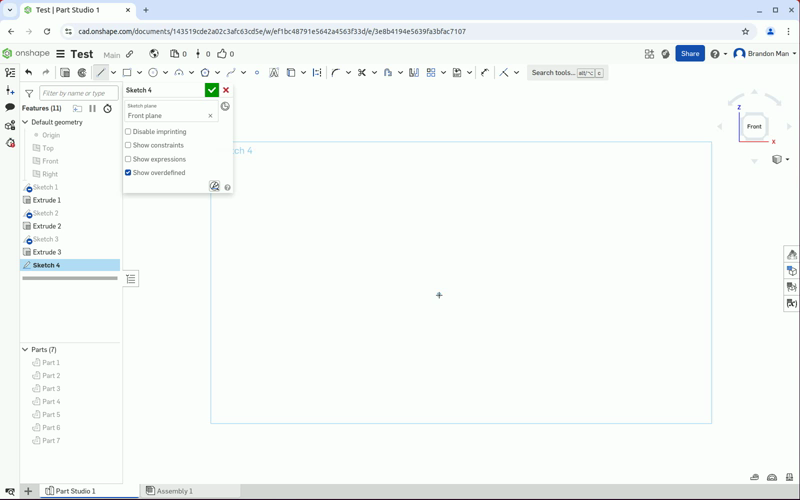
mouse_move(469, 294)
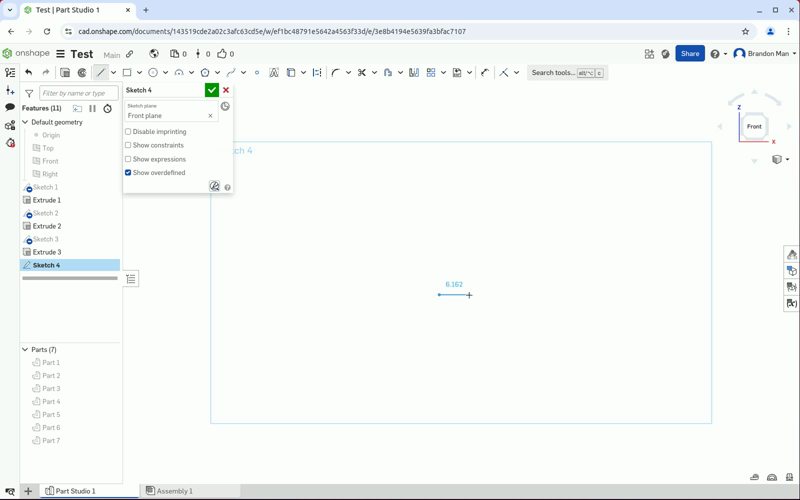
mouse_move(450, 300)
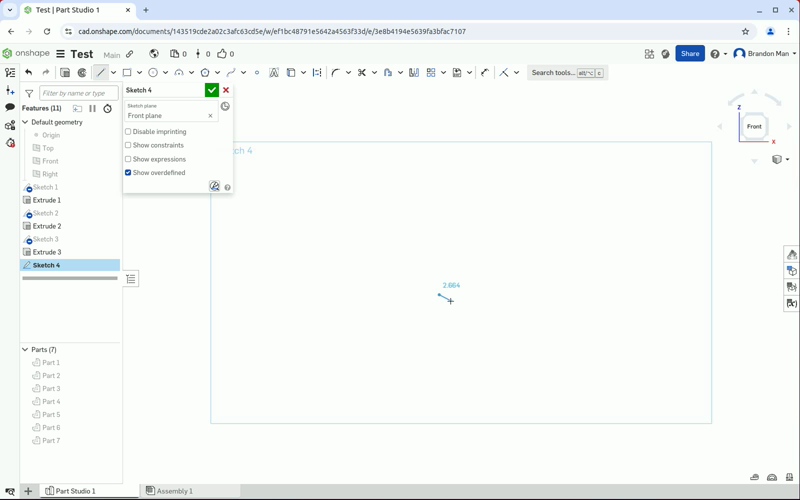
click(450, 300)
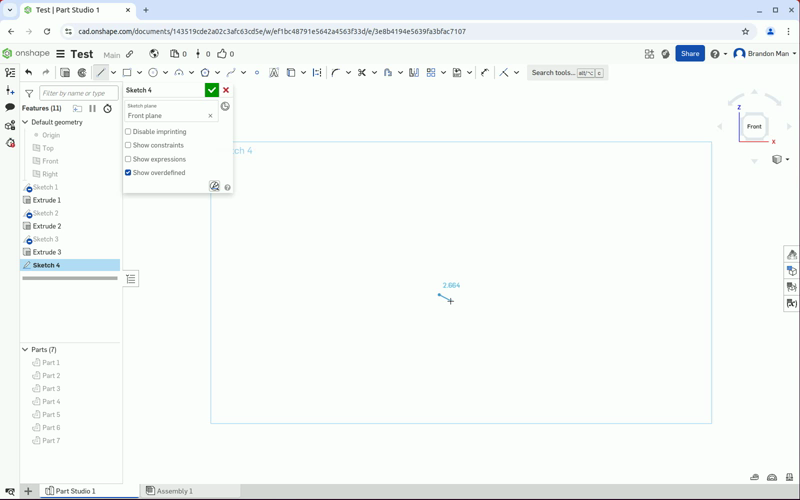
key_up(shift)
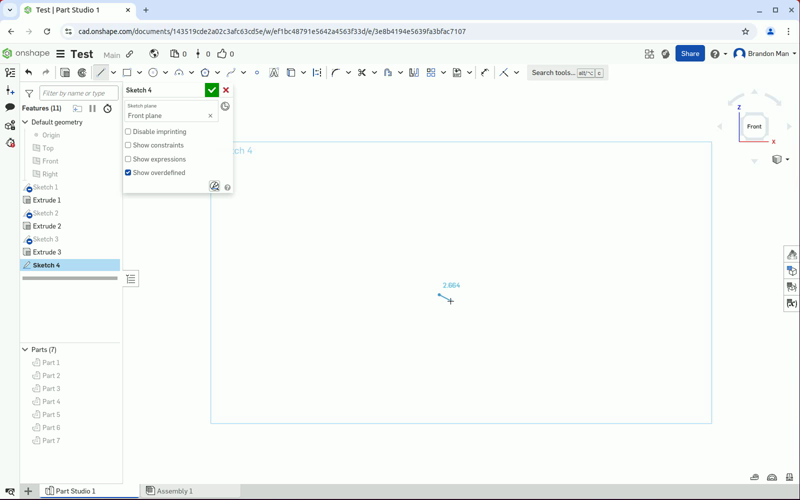
key(esc)
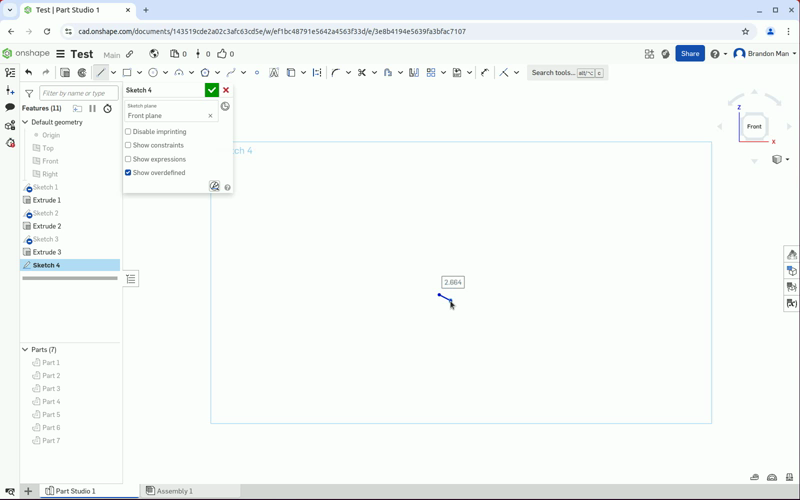
key(a)
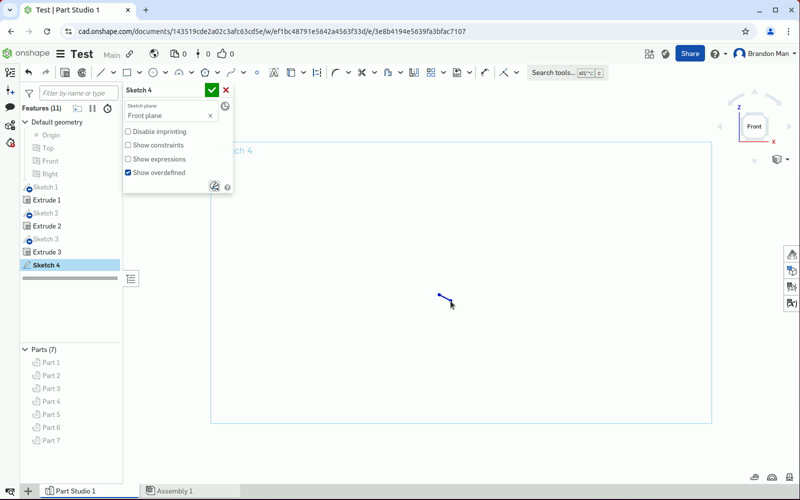
mouse_move(450, 300)
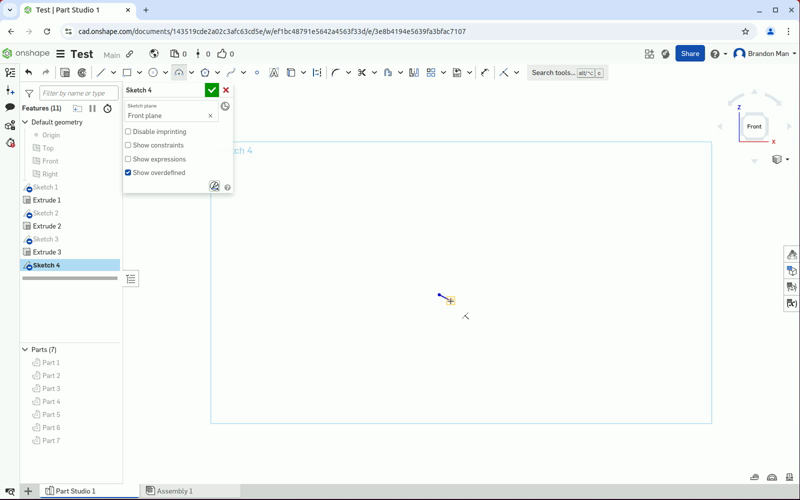
click(450, 300)
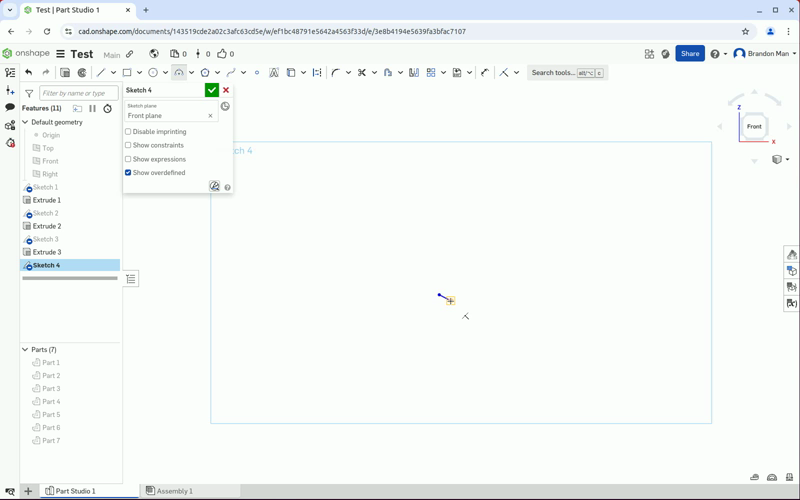
key_down(shift)
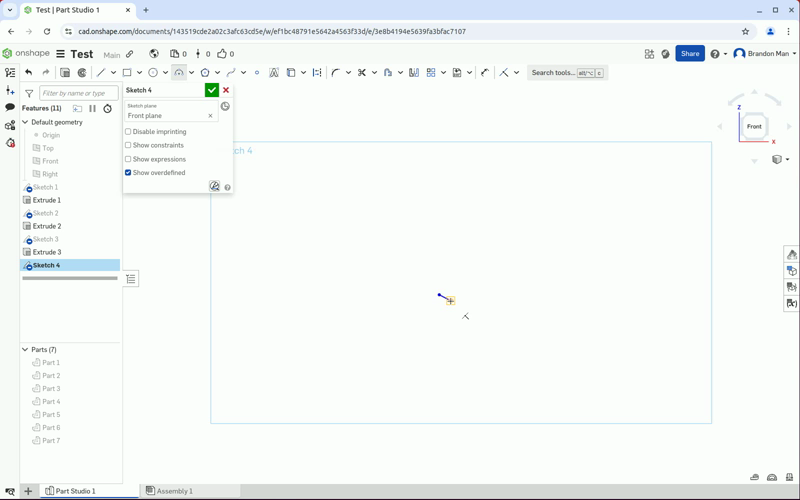
mouse_move(439, 281)
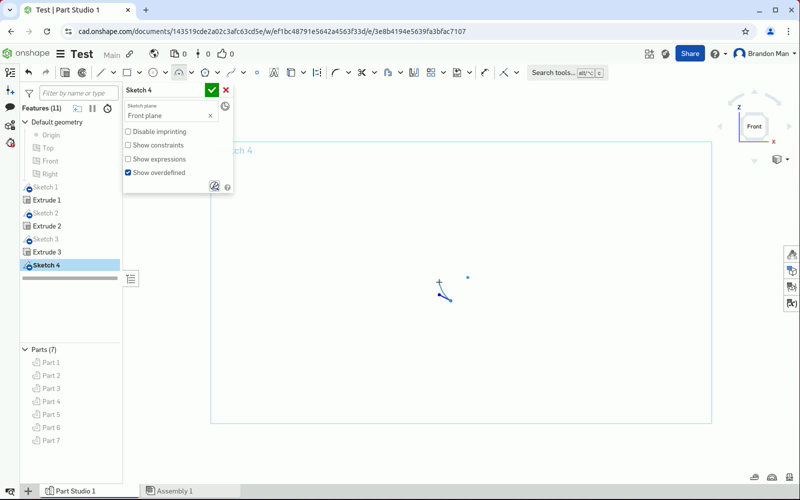
click(439, 281)
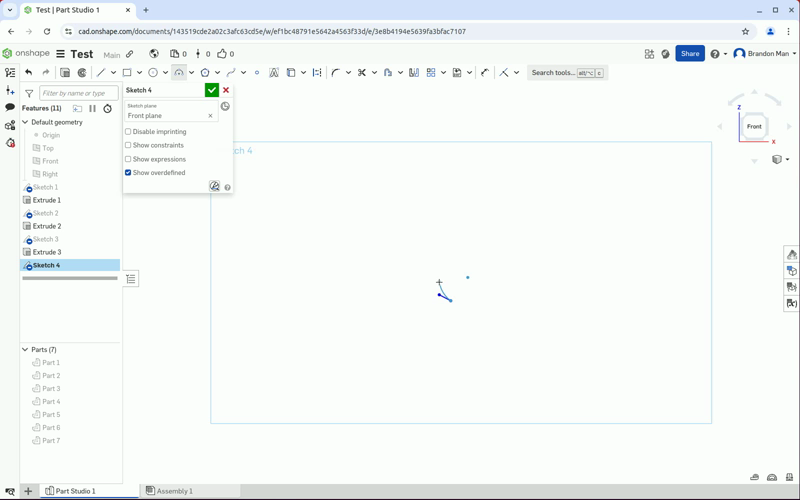
mouse_move(442, 292)
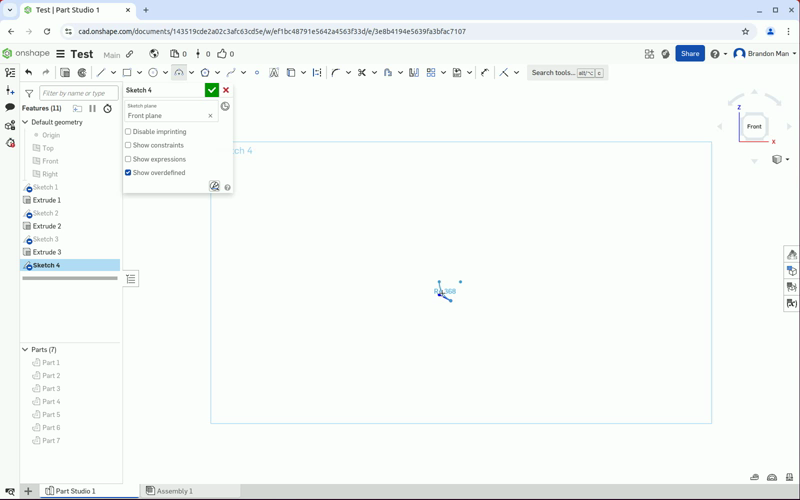
scroll(6)
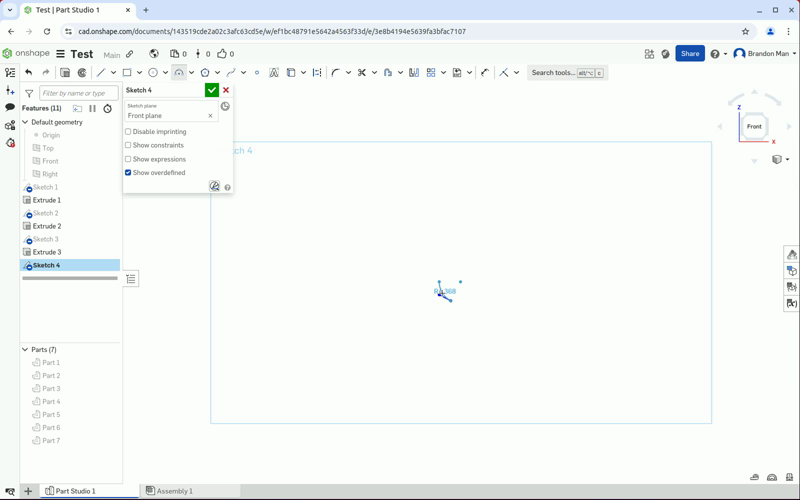
scroll(6)
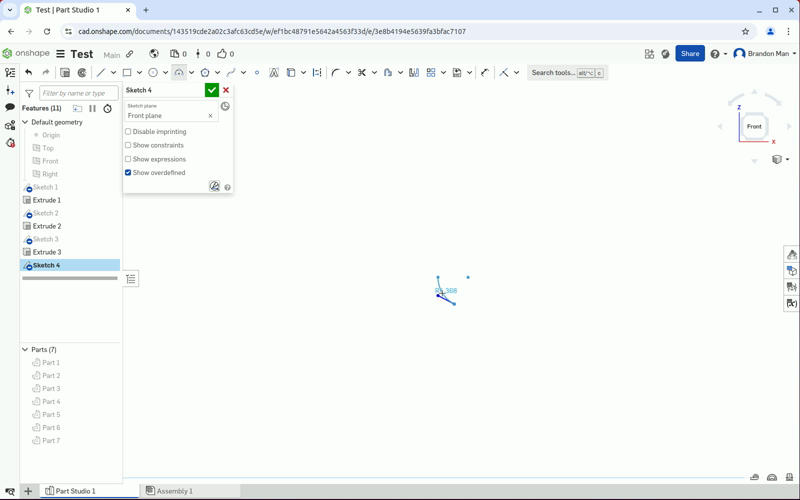
scroll(6)
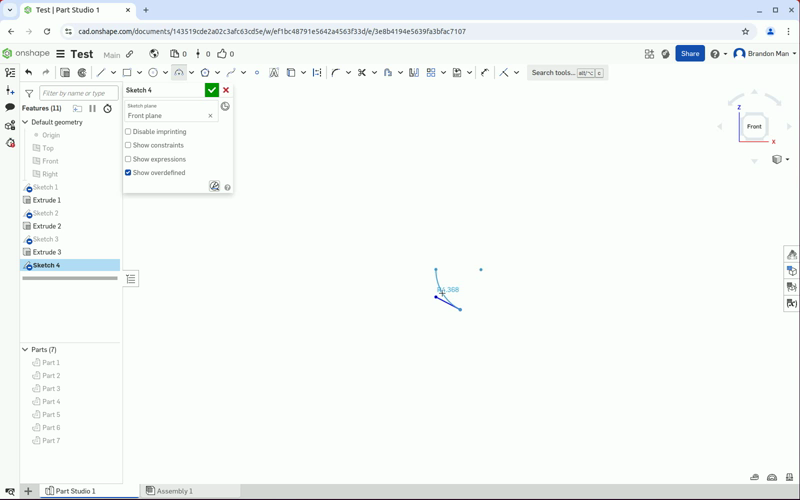
scroll(6)
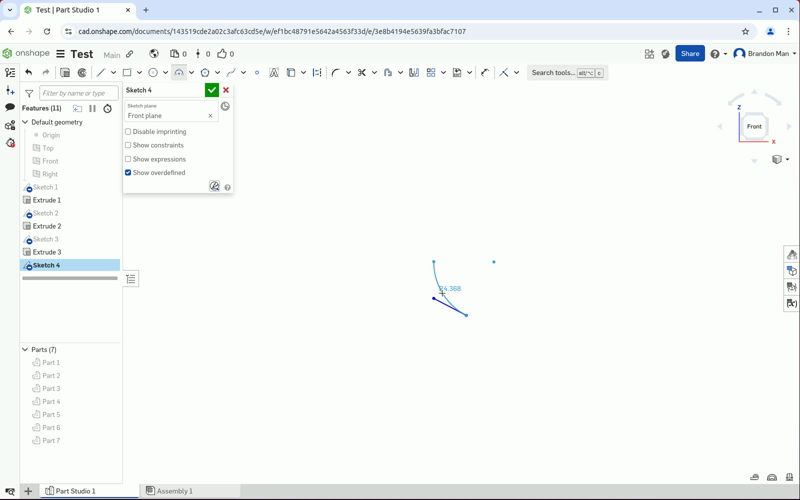
scroll(6)
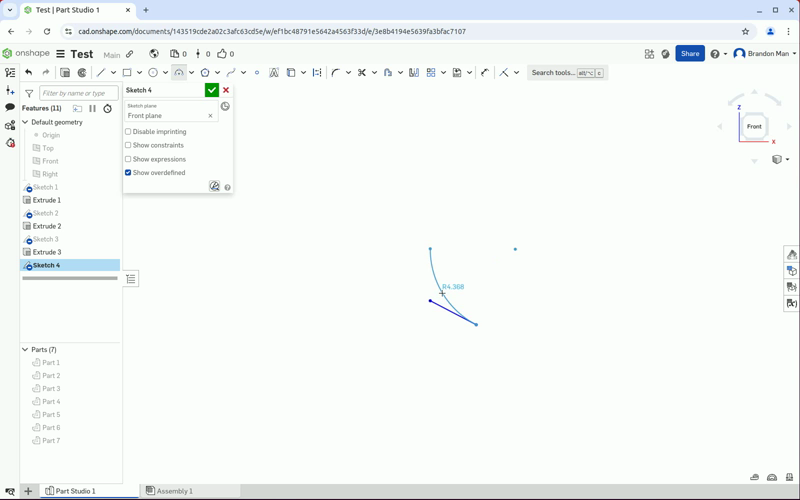
scroll(6)
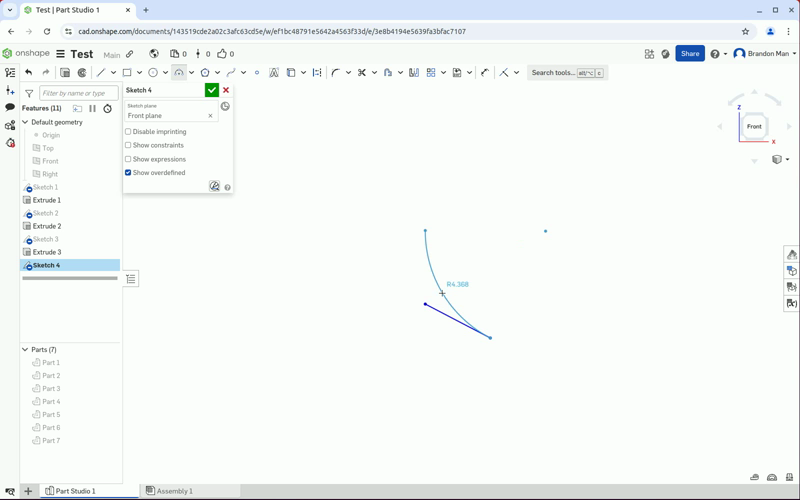
scroll(6)
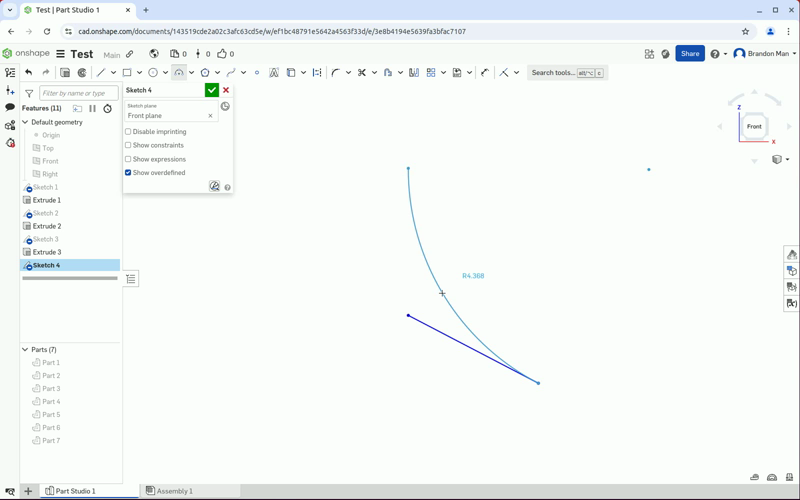
click(442, 292)
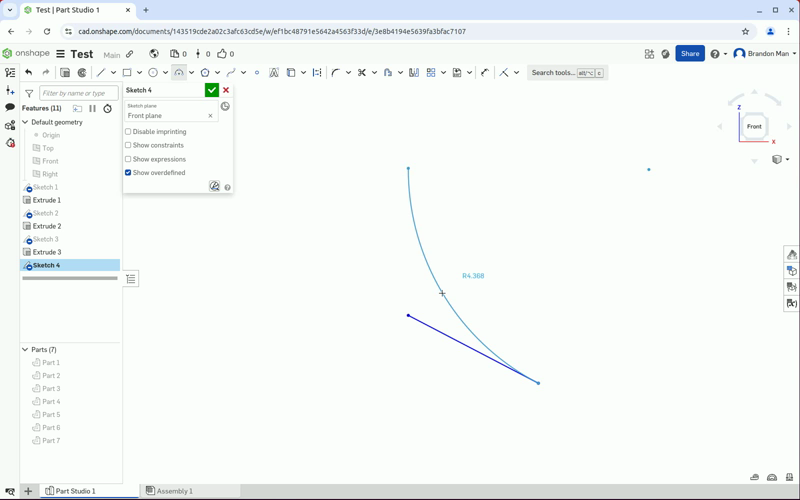
scroll(-6)
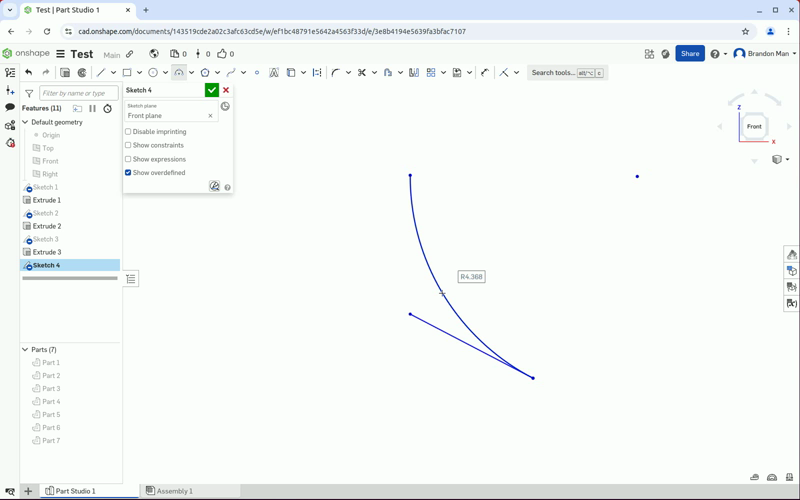
scroll(-6)
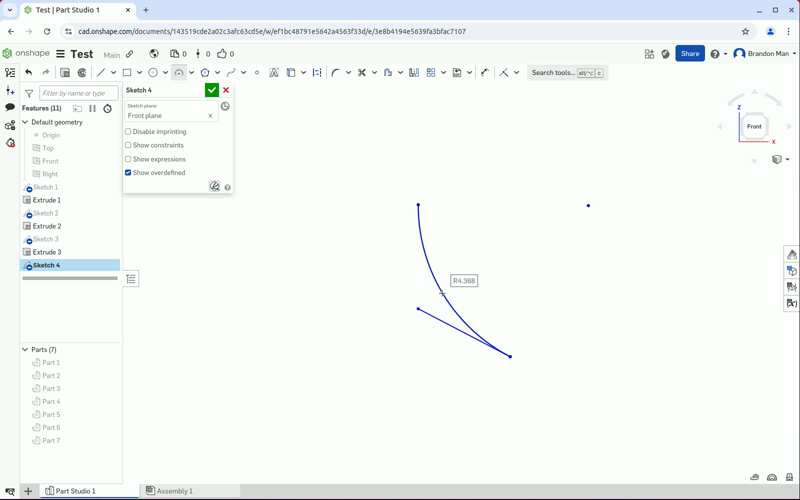
scroll(-6)
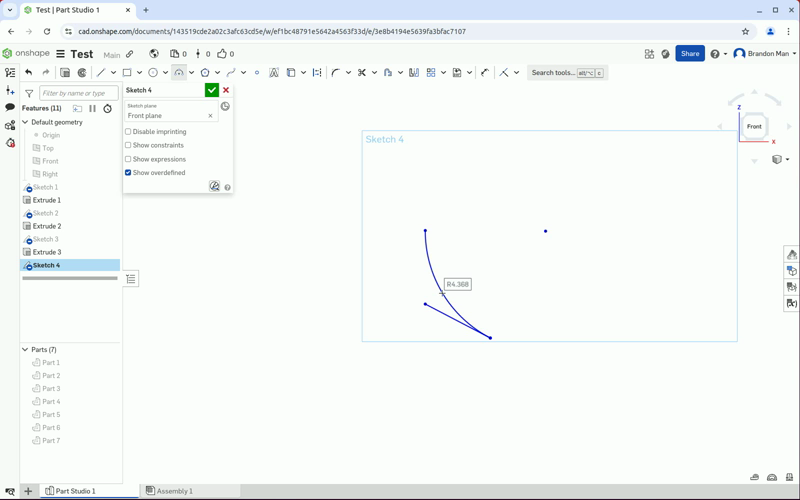
scroll(-6)
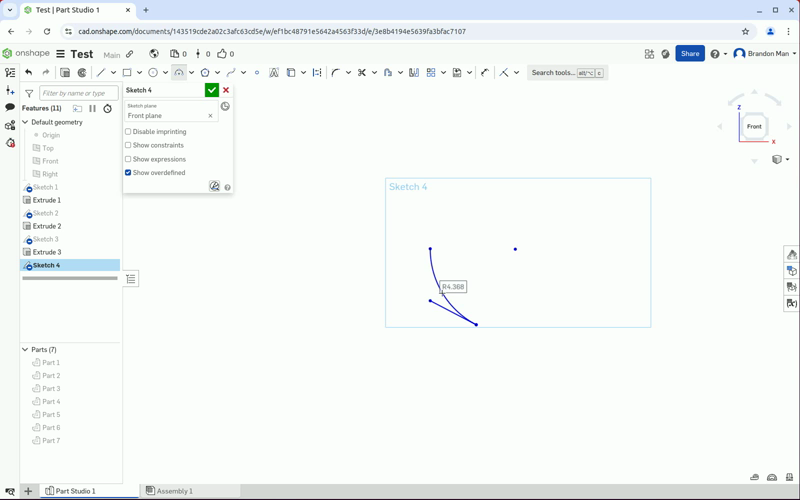
scroll(-6)
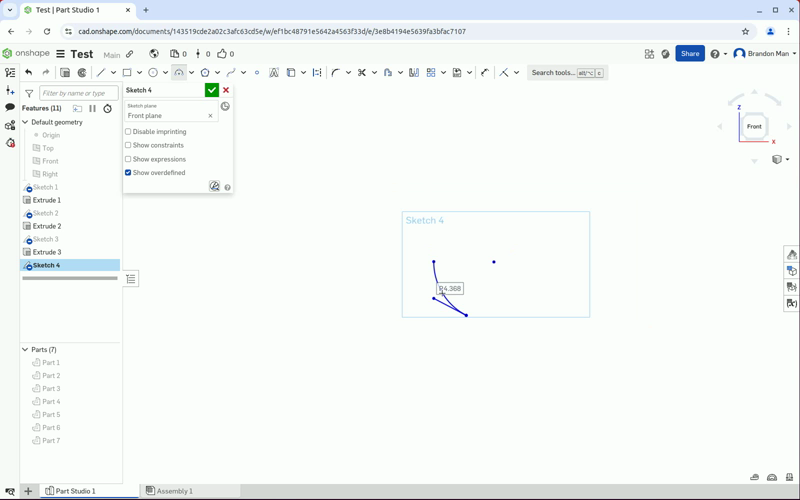
scroll(-6)
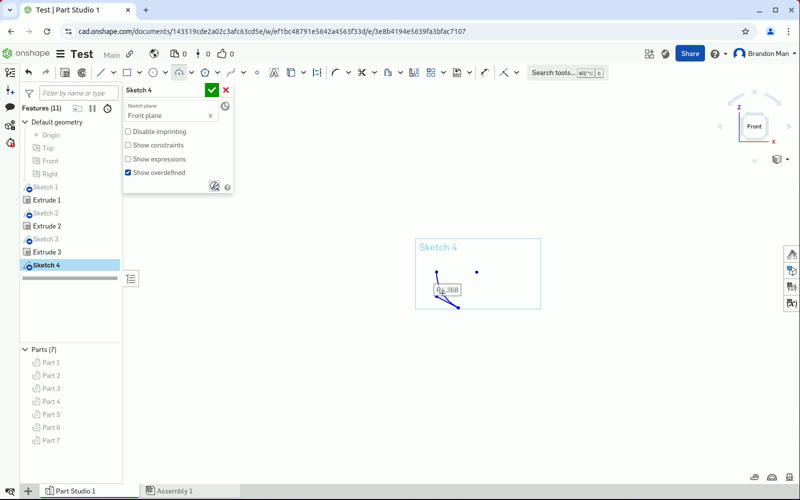
scroll(-6)
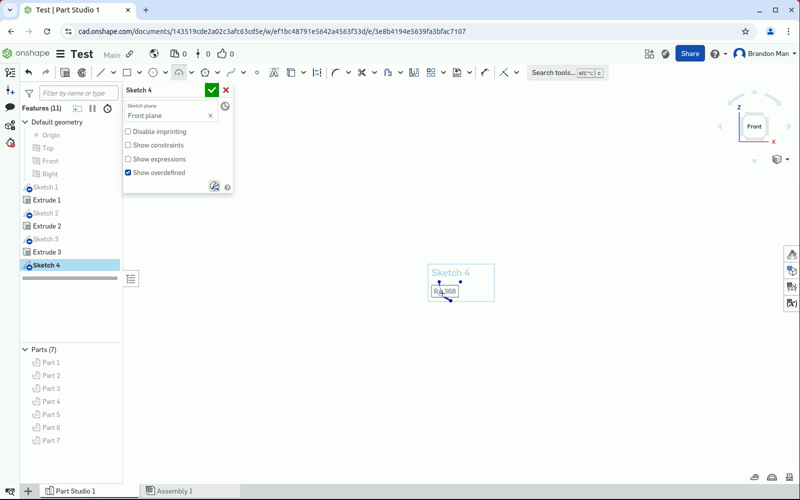
key_up(shift)
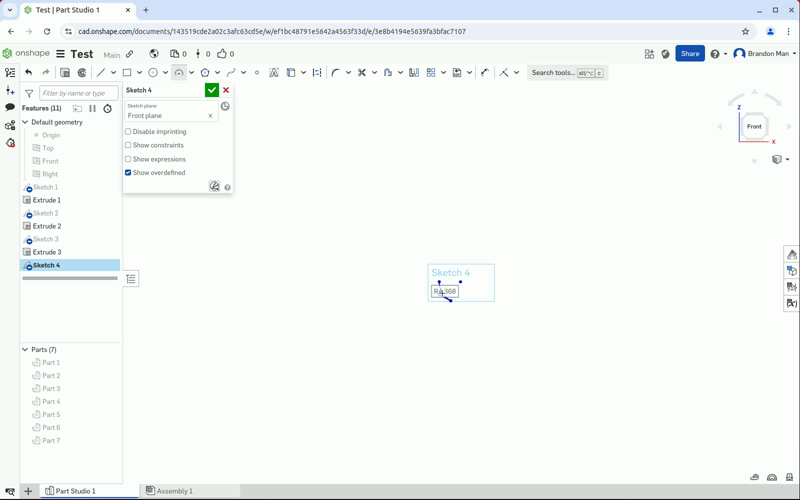
key(esc)
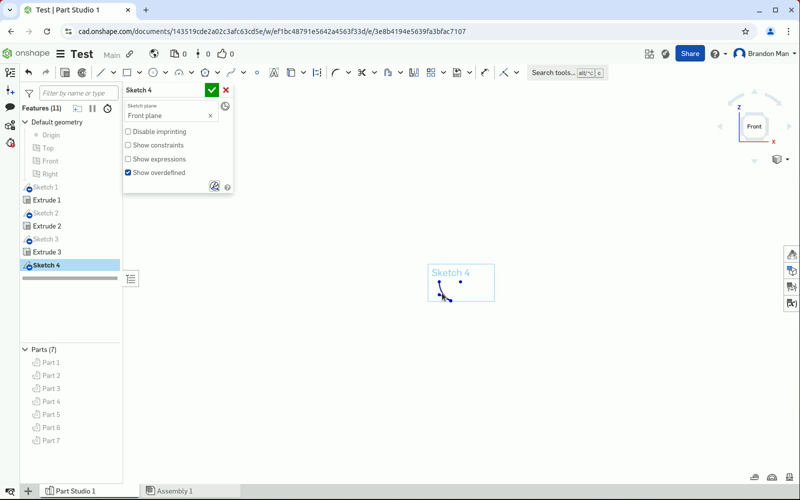
key(l)
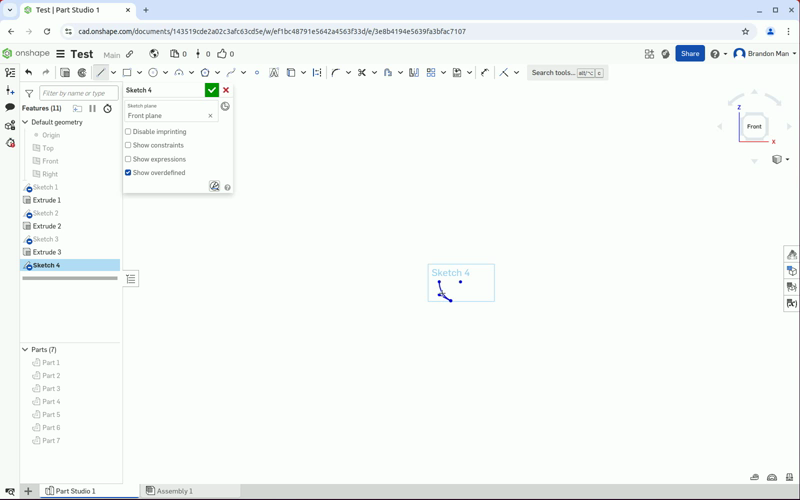
mouse_move(439, 281)
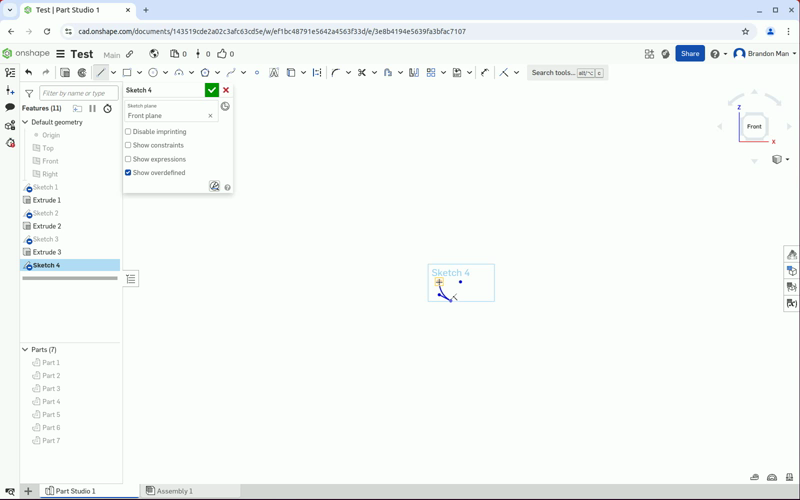
click(439, 281)
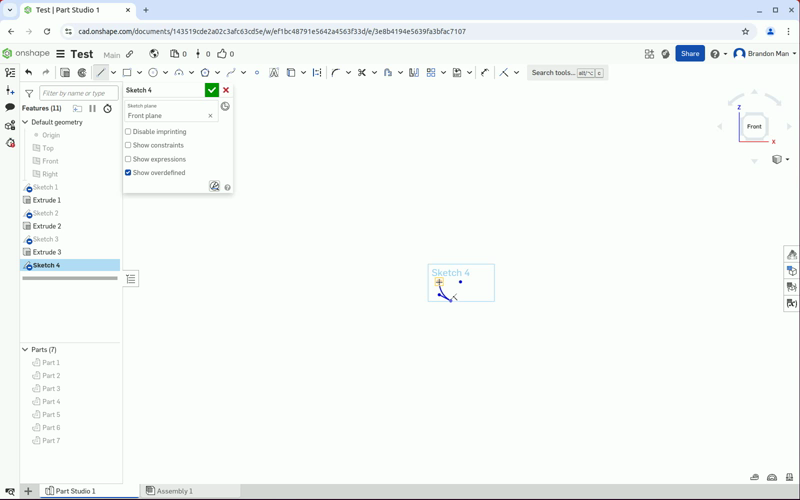
mouse_move(469, 281)
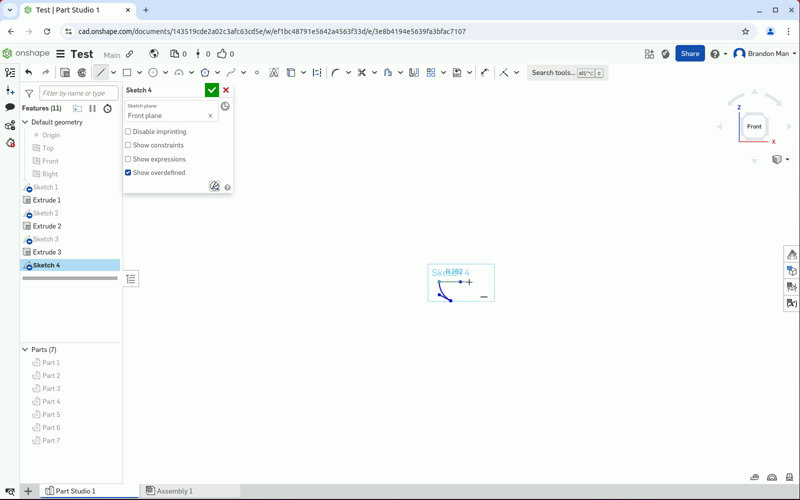
key_down(shift)
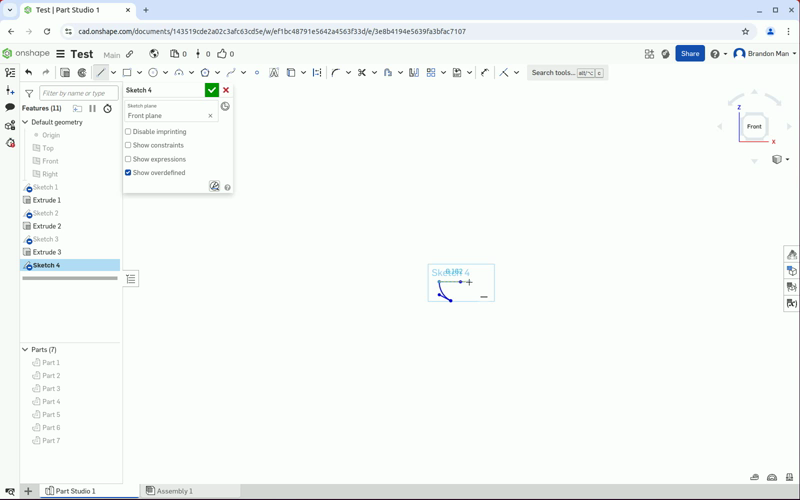
mouse_move(439, 294)
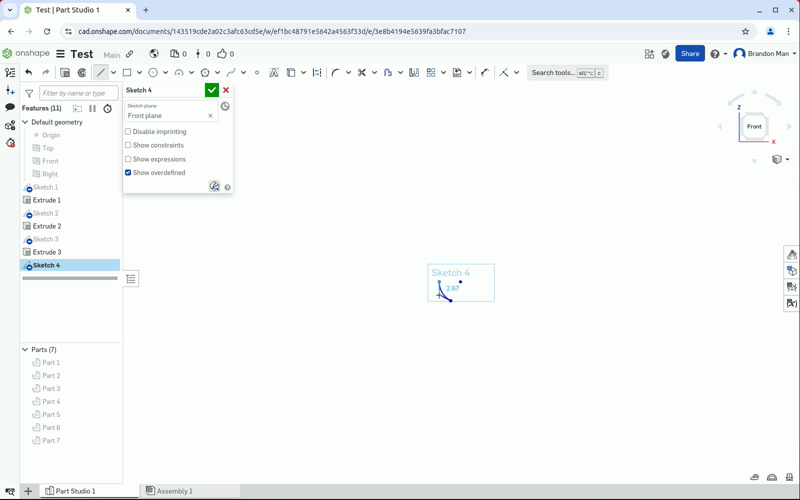
scroll(6)
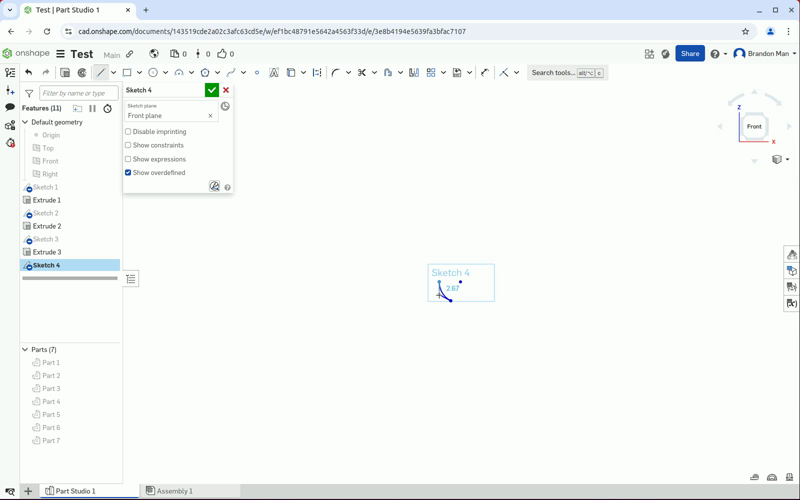
scroll(6)
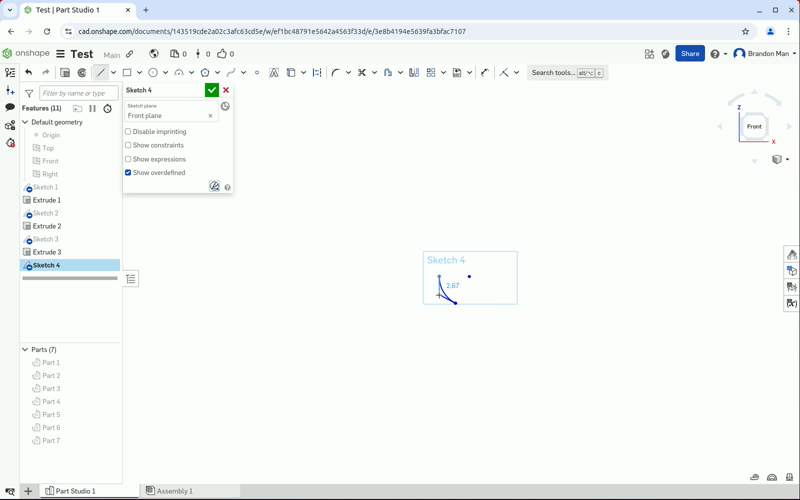
scroll(6)
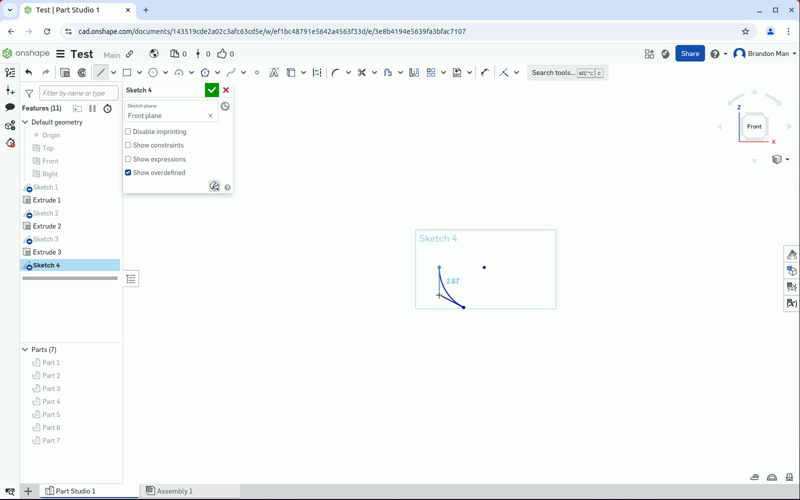
scroll(6)
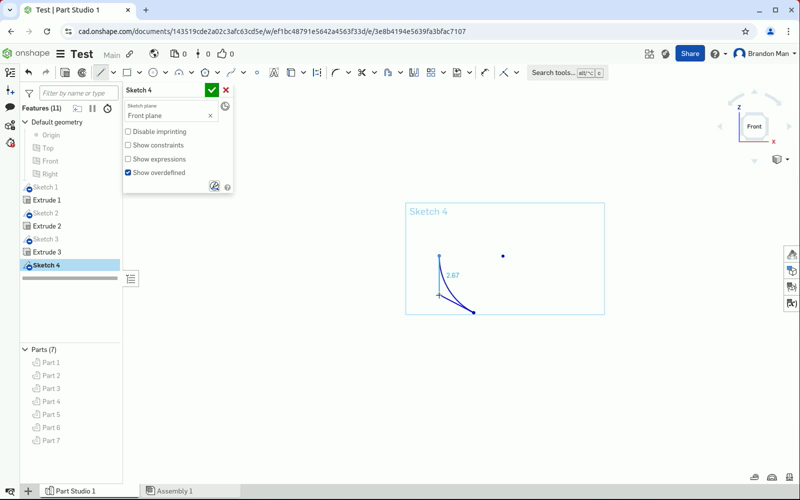
scroll(6)
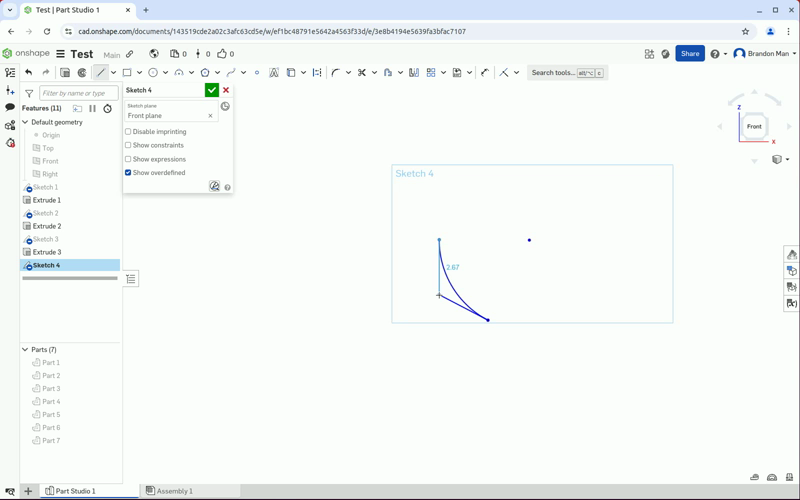
scroll(6)
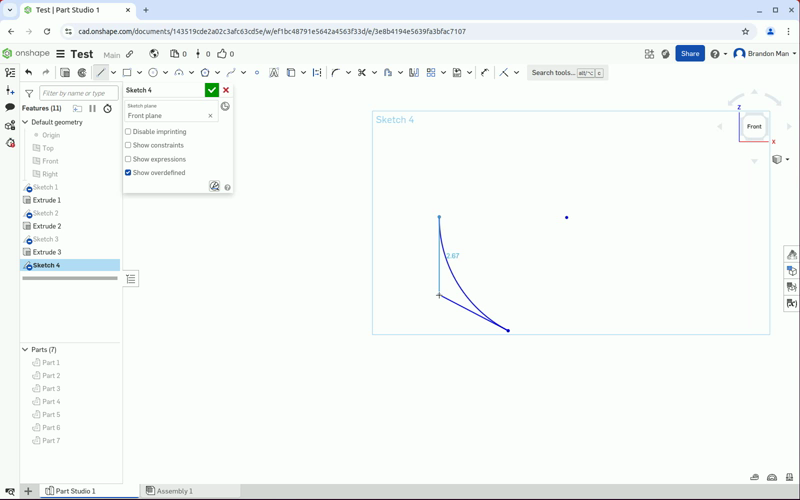
scroll(6)
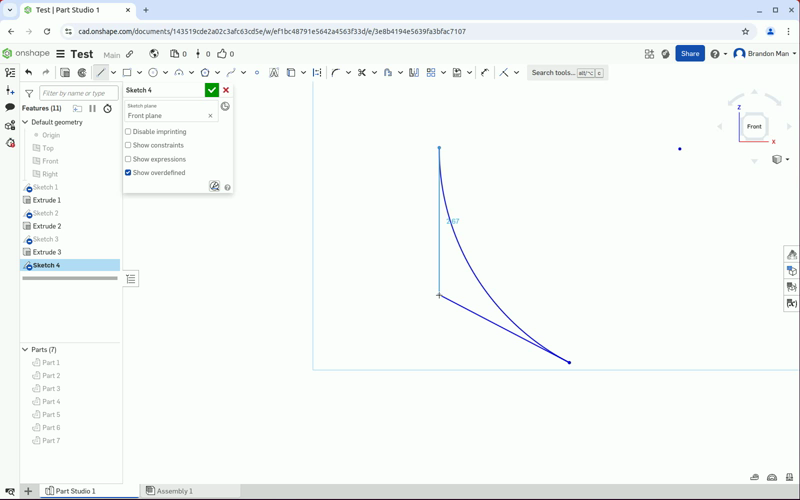
key_up(shift)
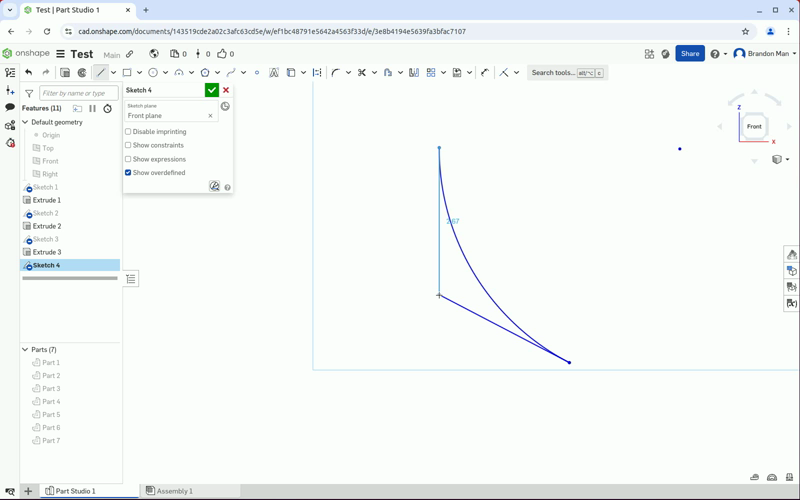
click(439, 294)
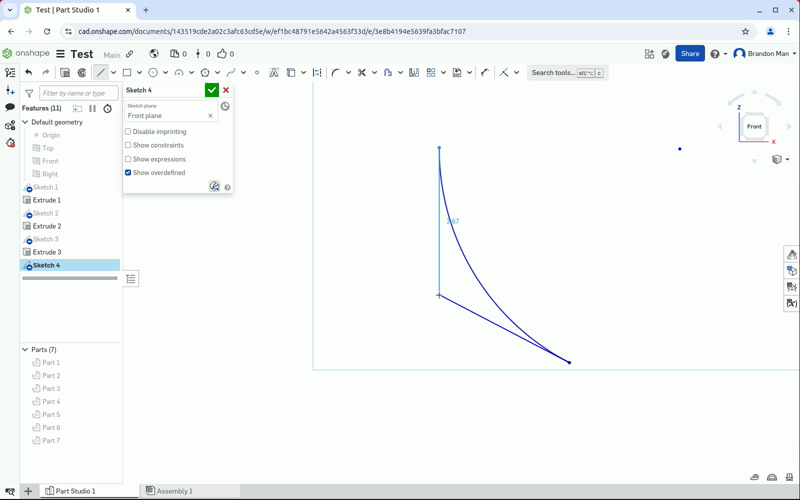
scroll(-6)
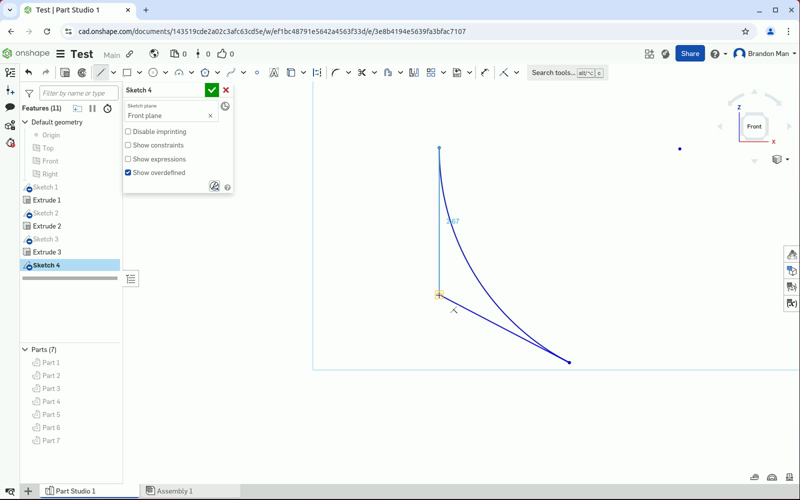
scroll(-6)
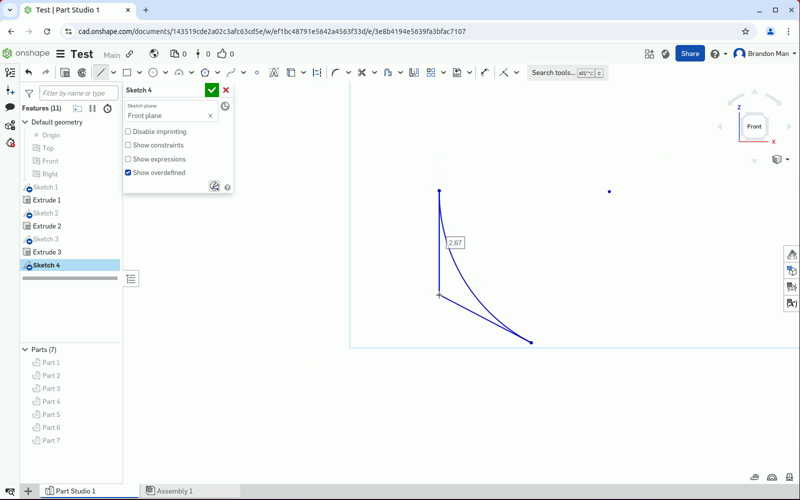
scroll(-6)
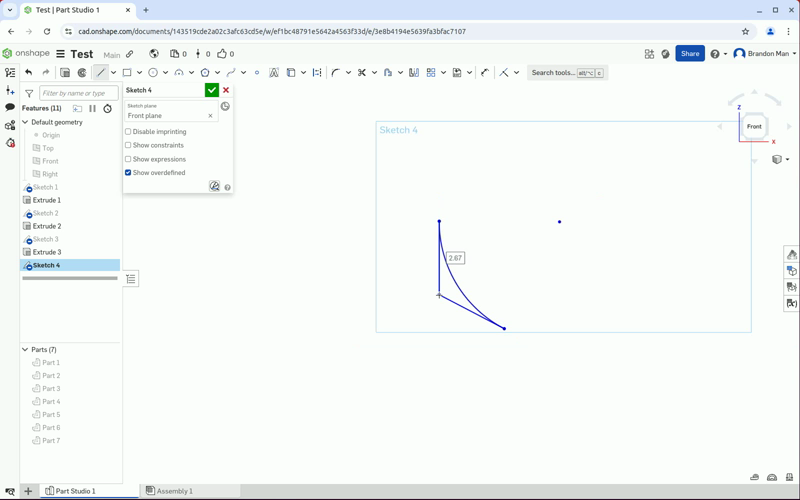
scroll(-6)
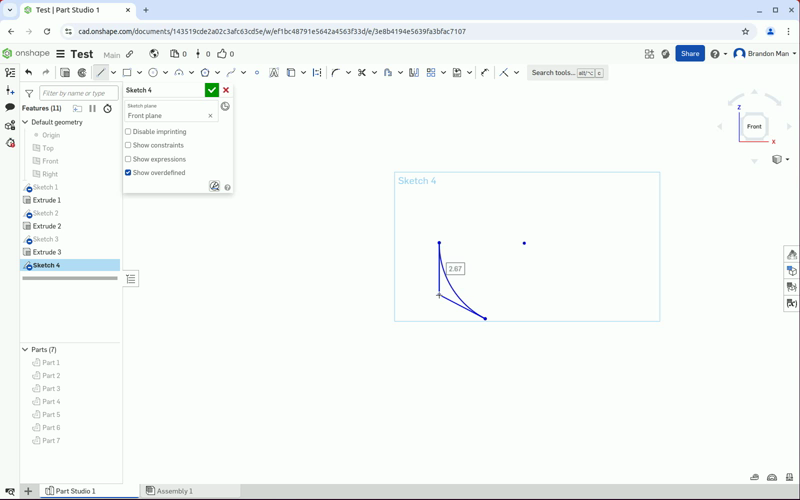
scroll(-6)
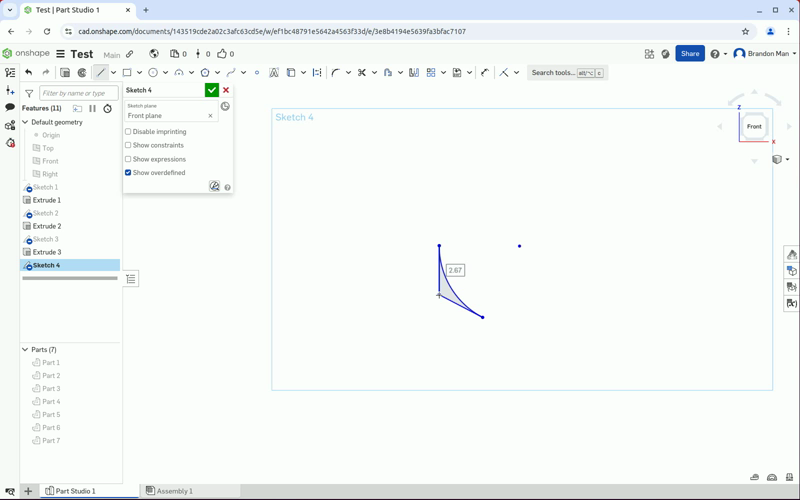
scroll(-6)
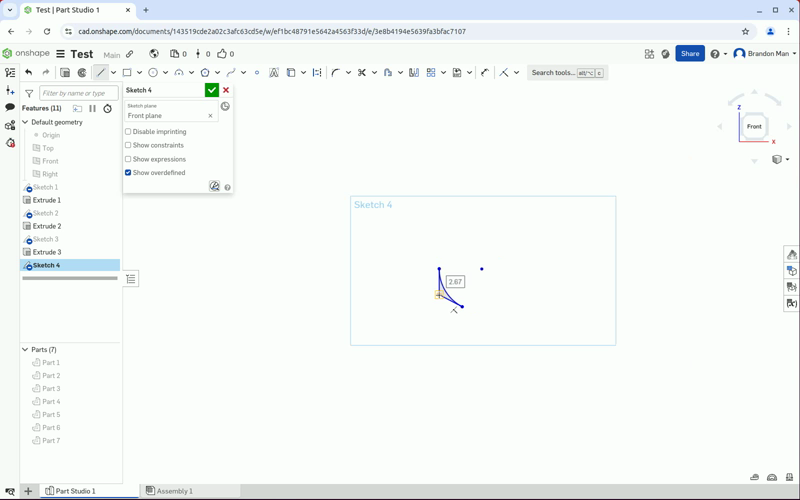
scroll(-6)
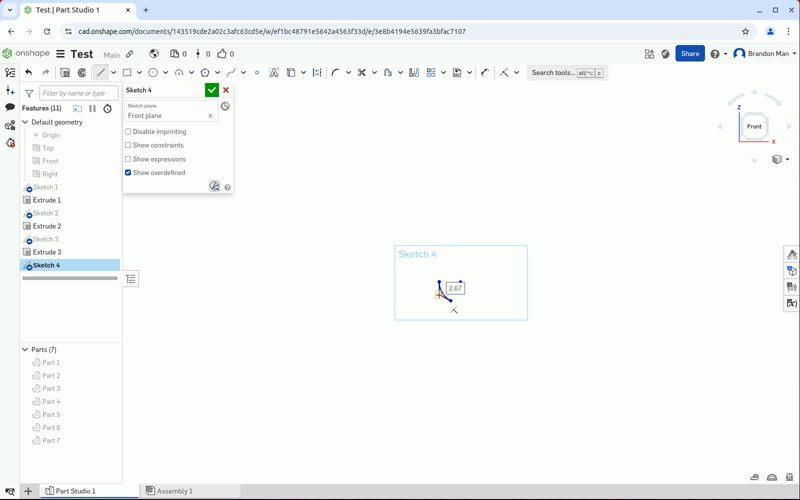
key(esc)
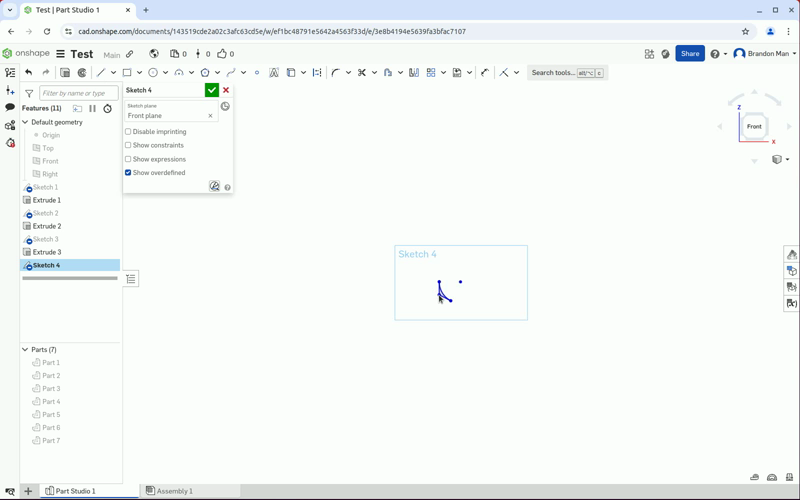
mouse_move(443, 294)
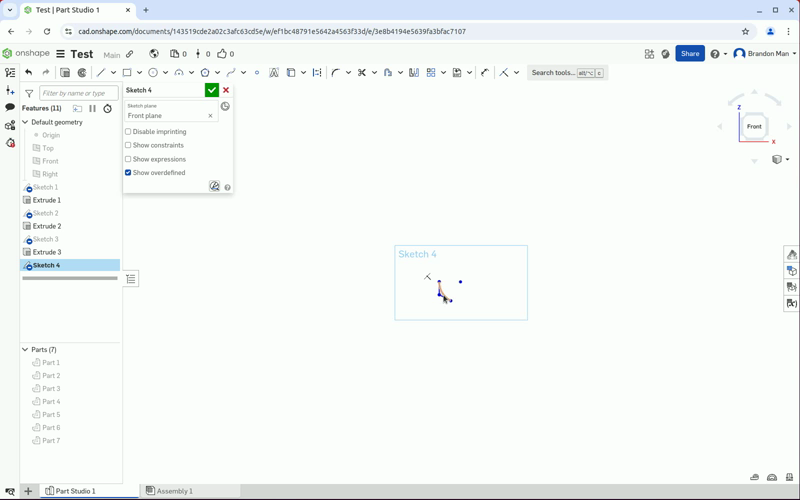
scroll(6)
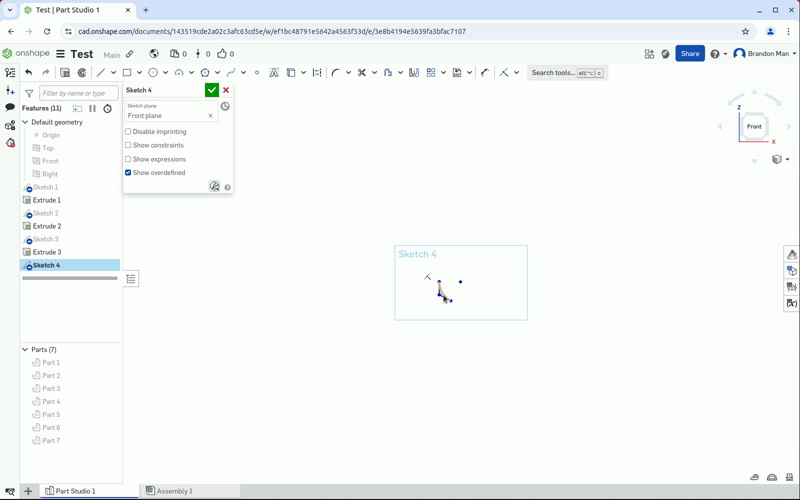
scroll(6)
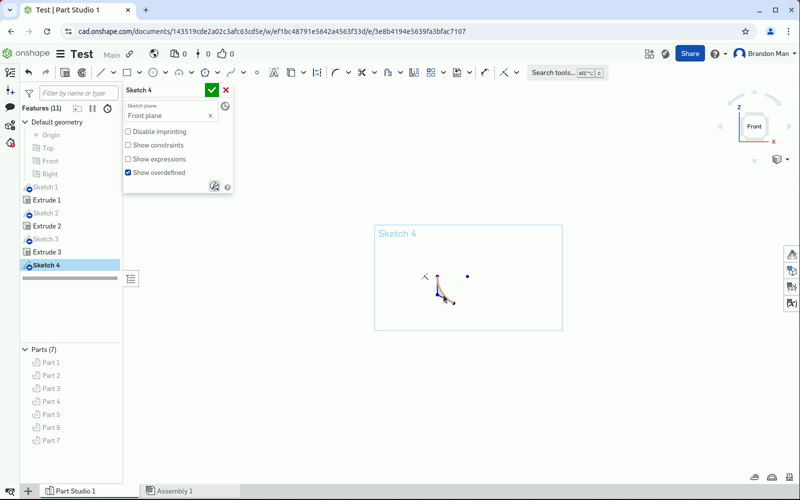
scroll(6)
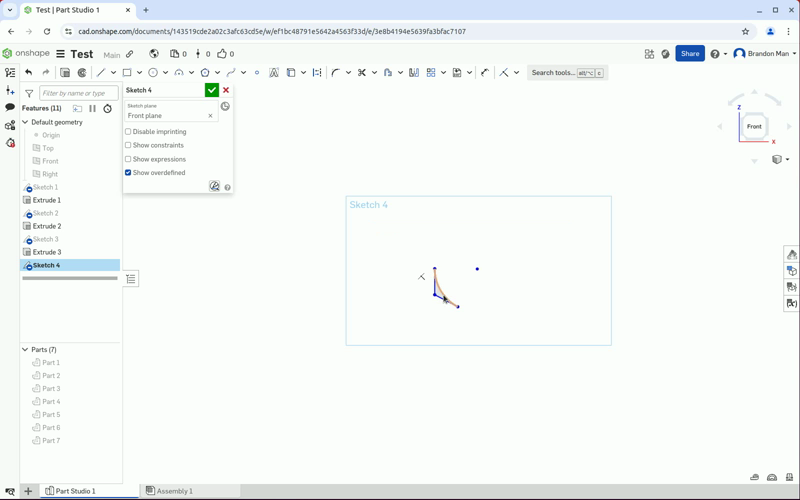
scroll(6)
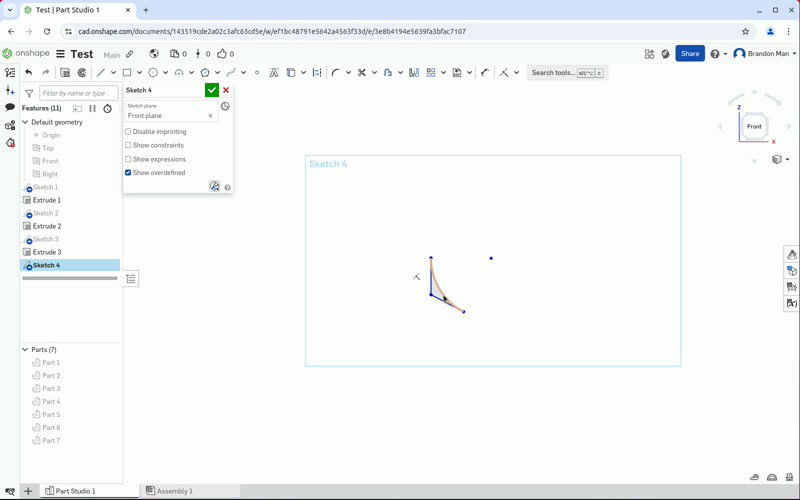
scroll(6)
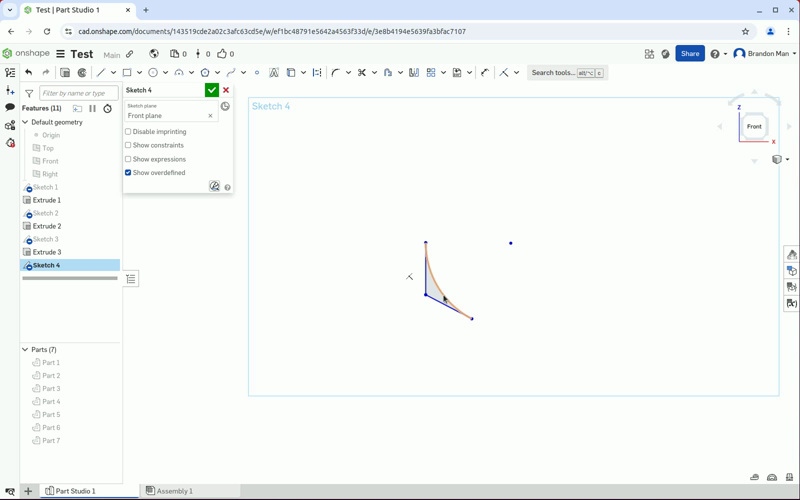
scroll(6)
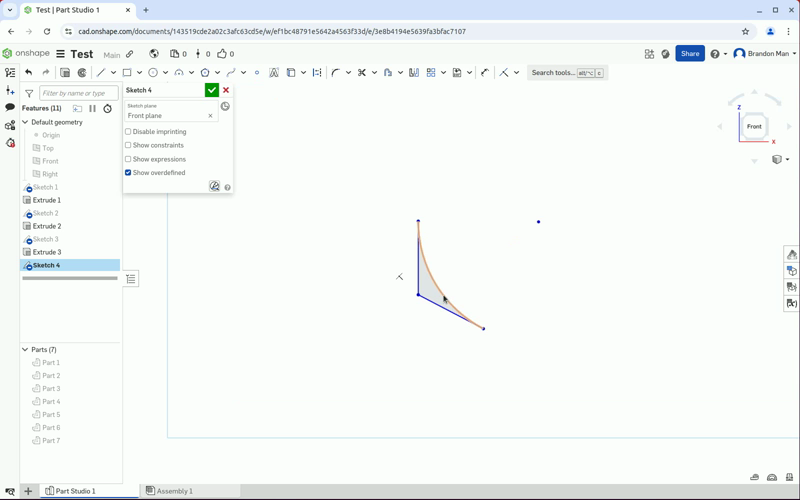
scroll(6)
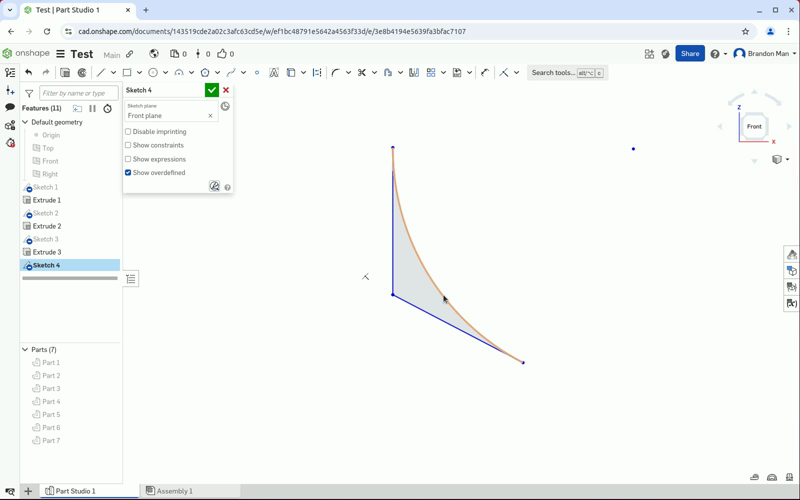
click(443, 294)
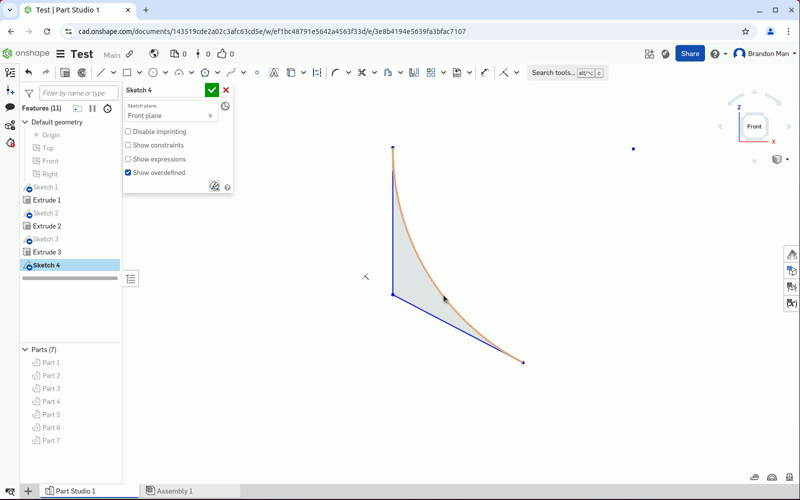
scroll(-6)
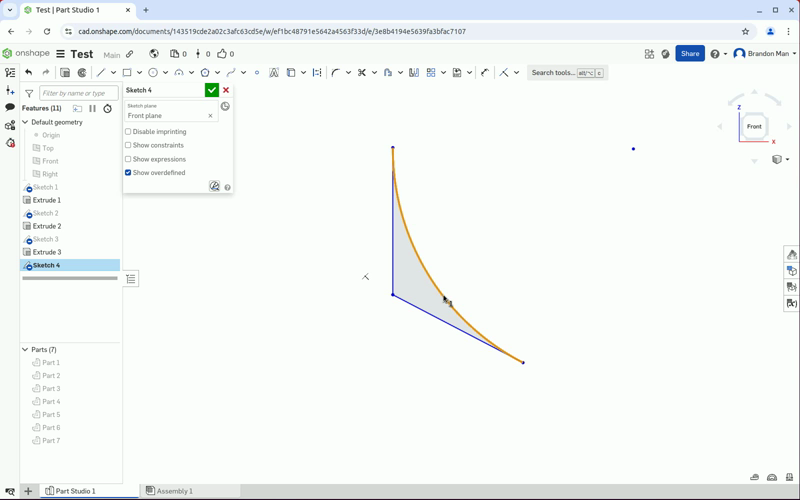
scroll(-6)
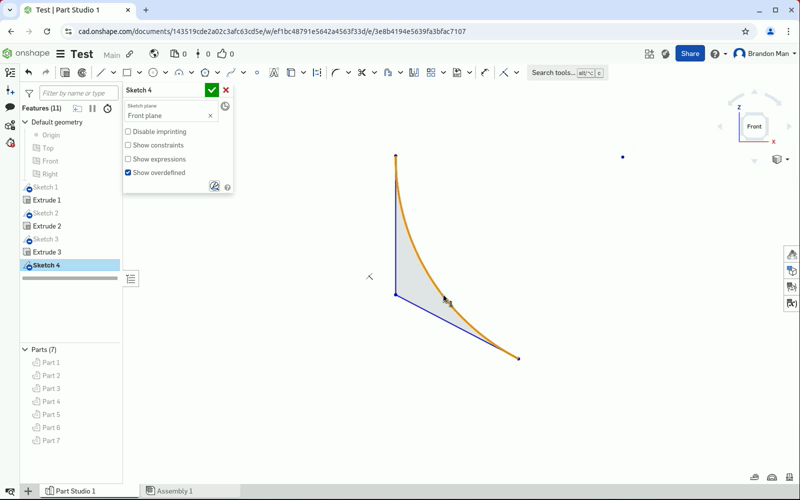
scroll(-6)
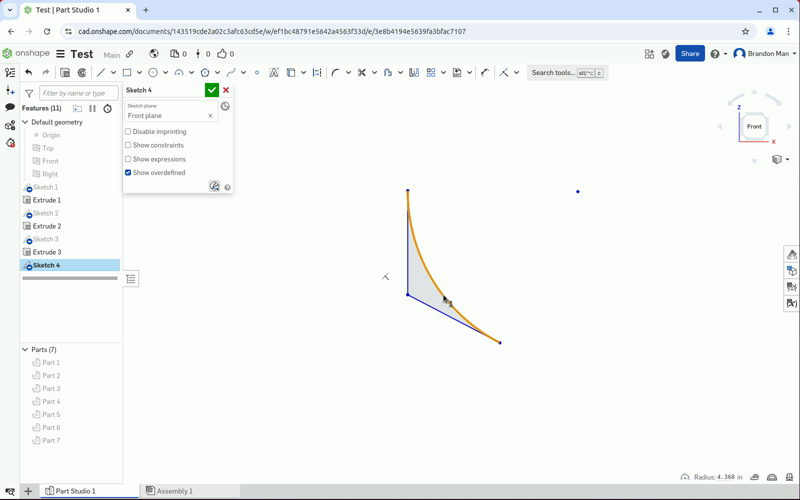
scroll(-6)
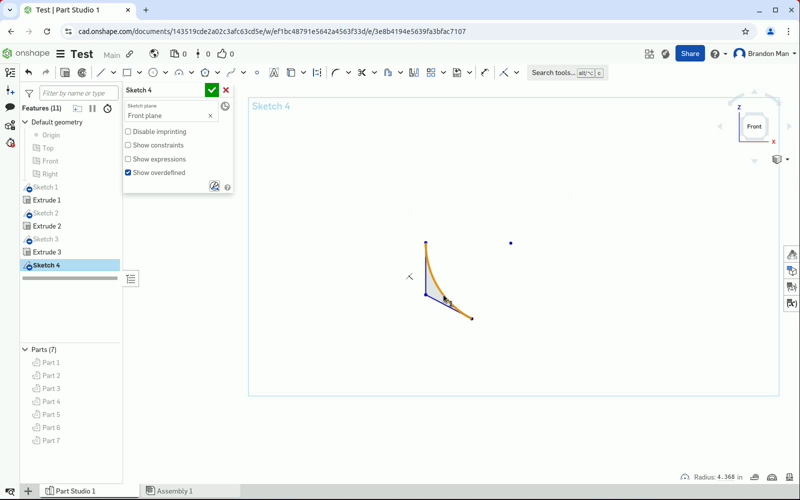
scroll(-6)
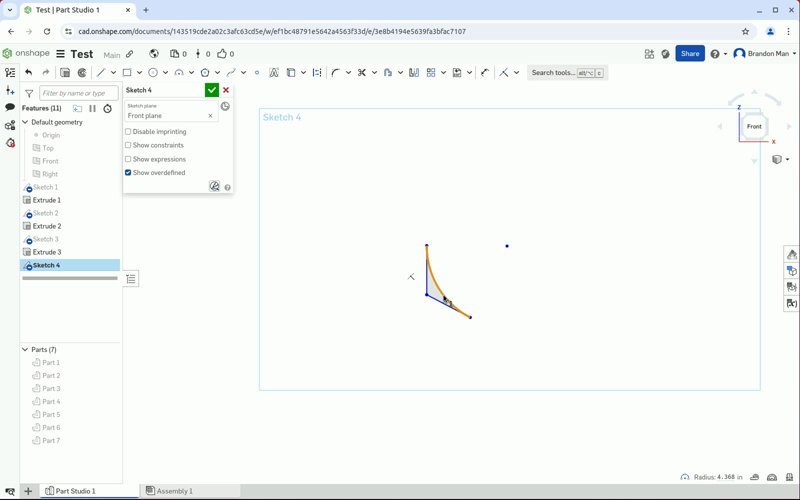
scroll(-6)
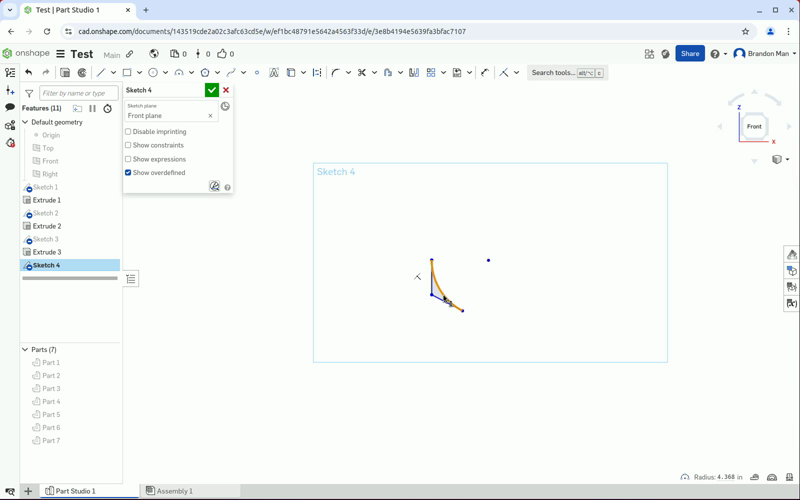
scroll(-6)
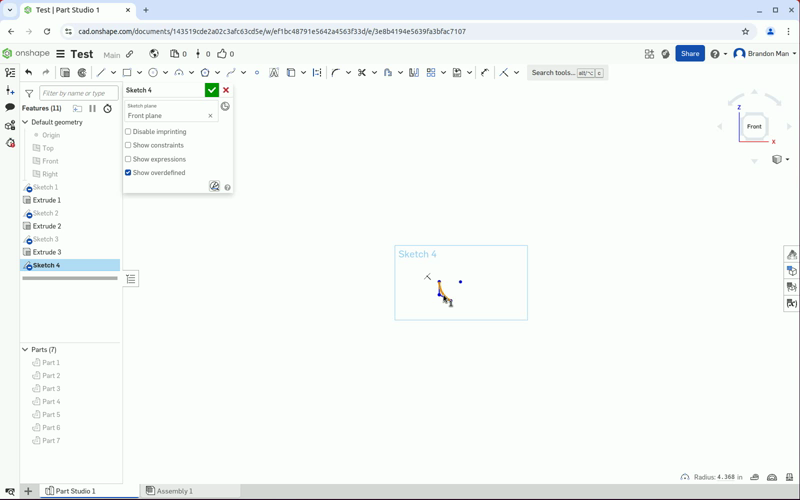
mouse_move(73, 352)
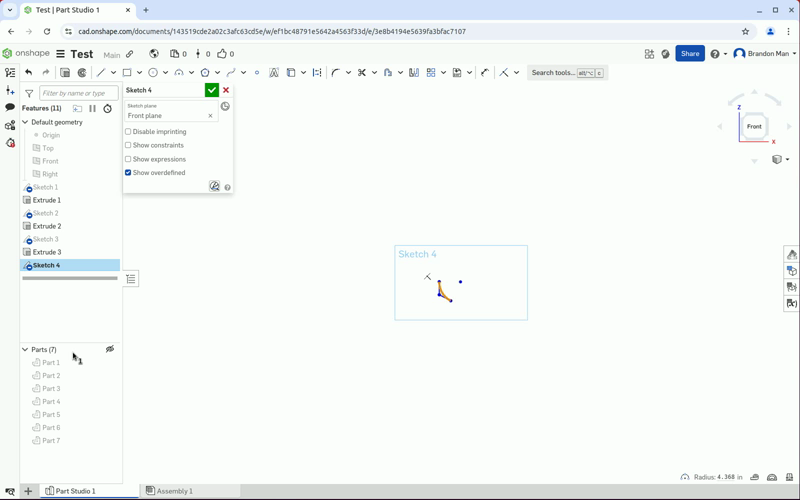
key(shift+y)
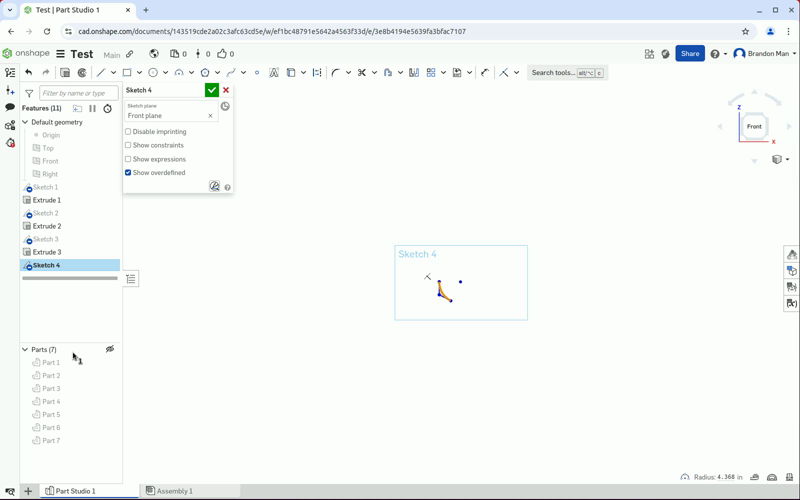
key(shift+e)
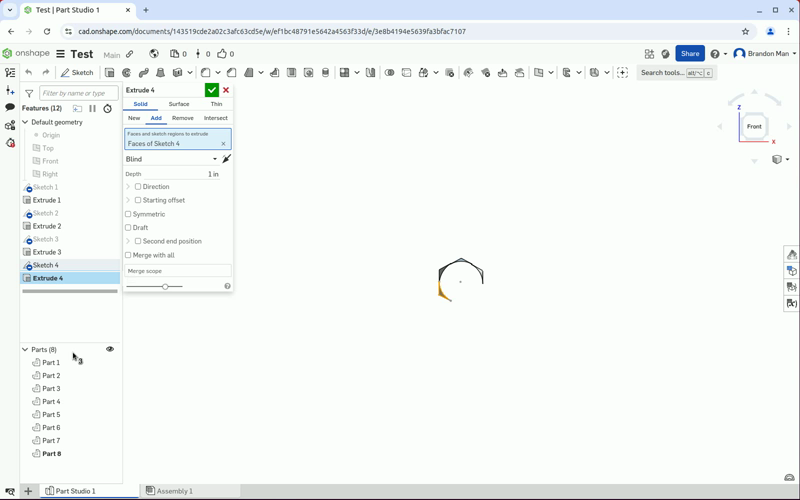
mouse_move(143, 106)
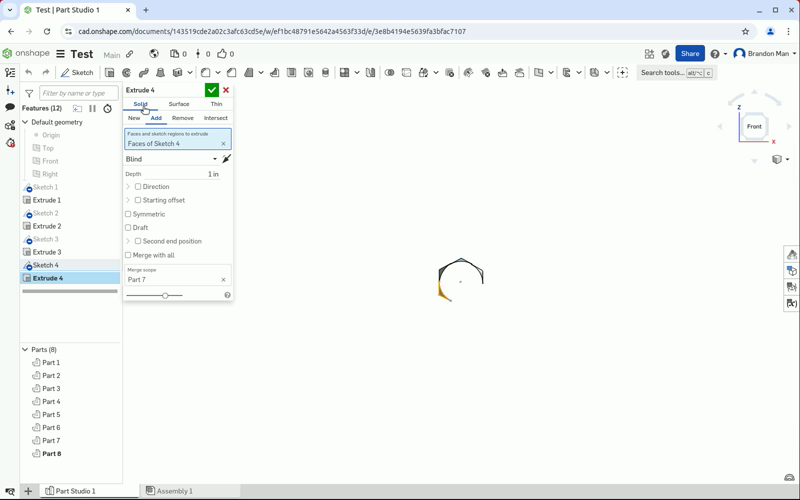
click(143, 106)
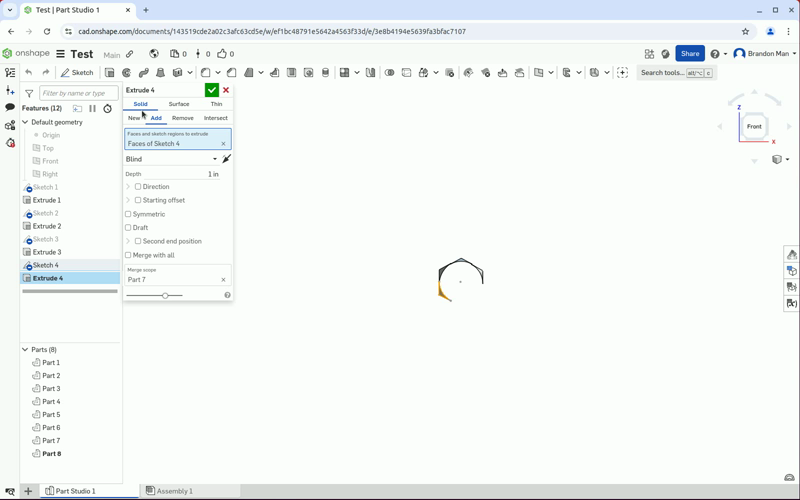
mouse_move(137, 120)
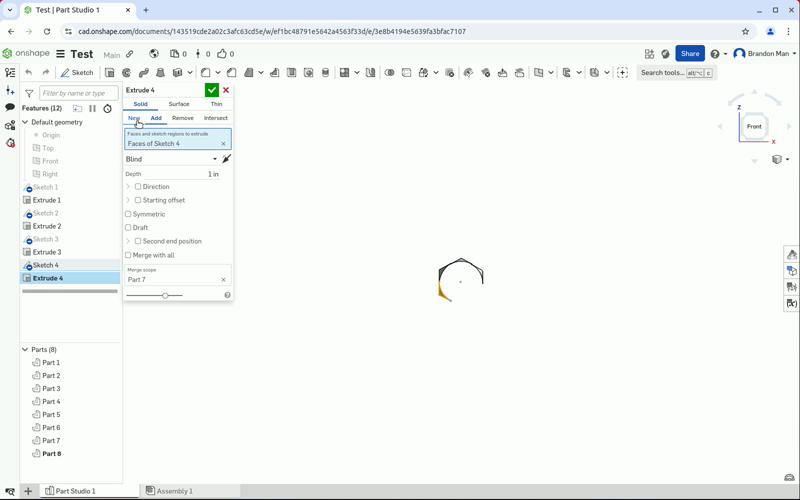
click(137, 120)
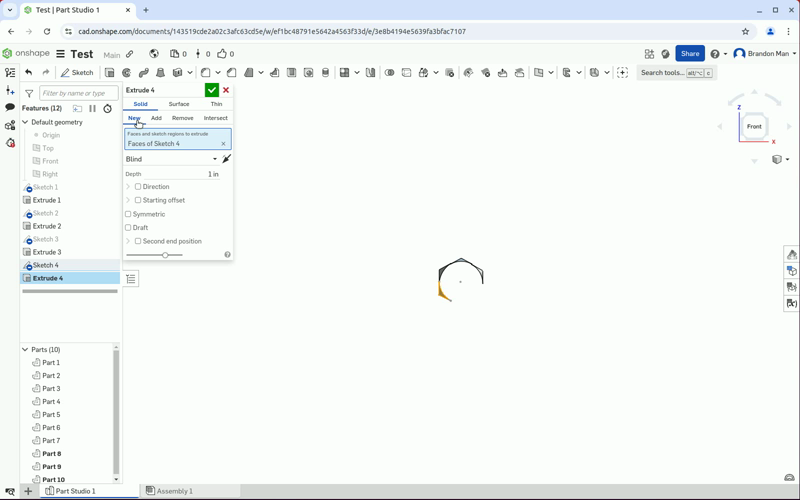
key(tab, 4)
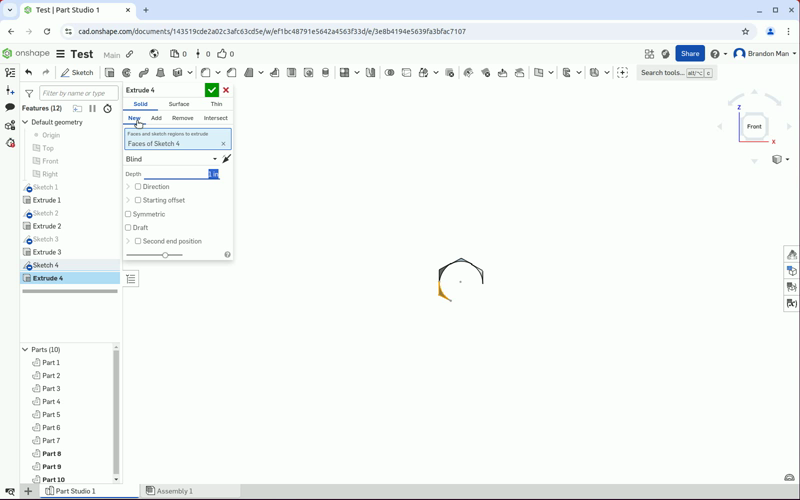
text(23.108)
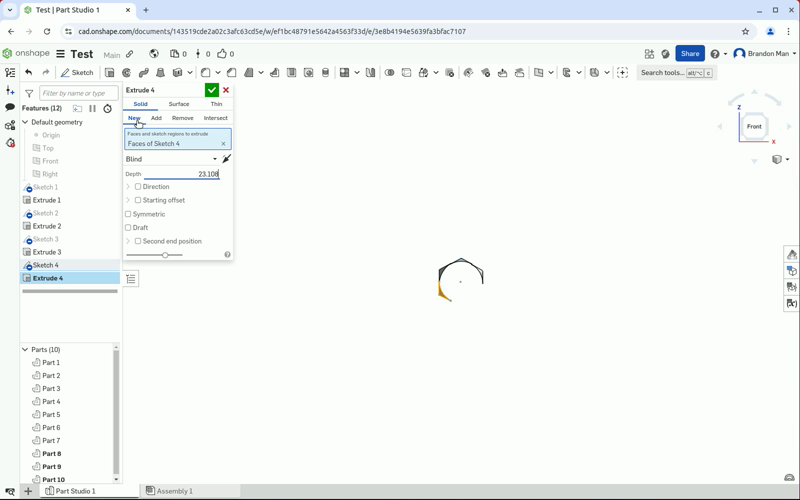
key(enter)
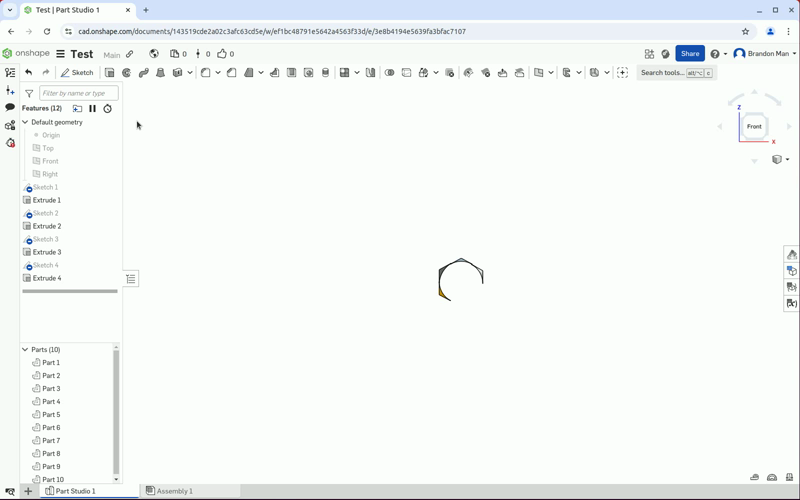
key(shift+h)
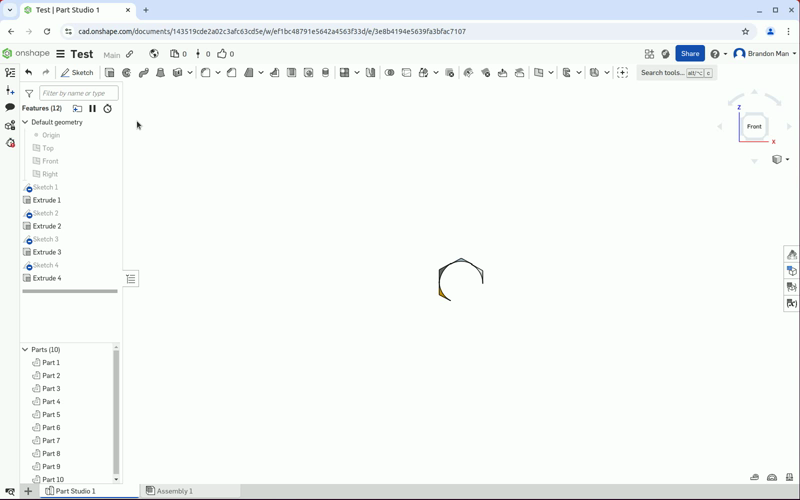
key(shift+h)
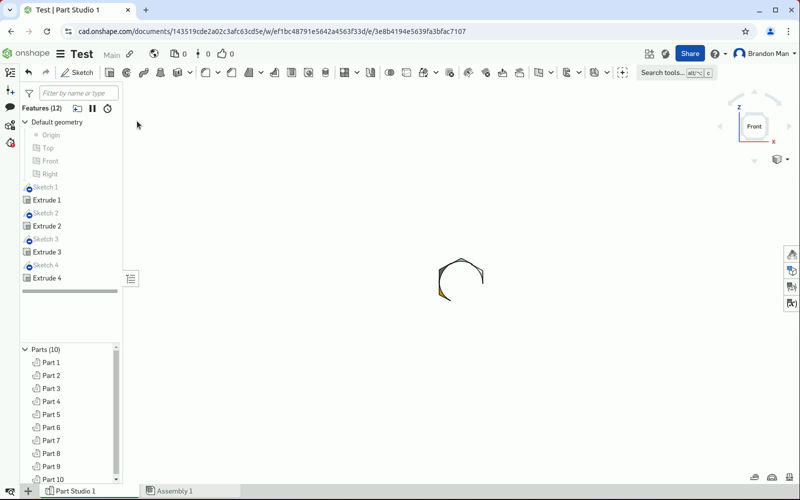
mouse_move(73, 189)
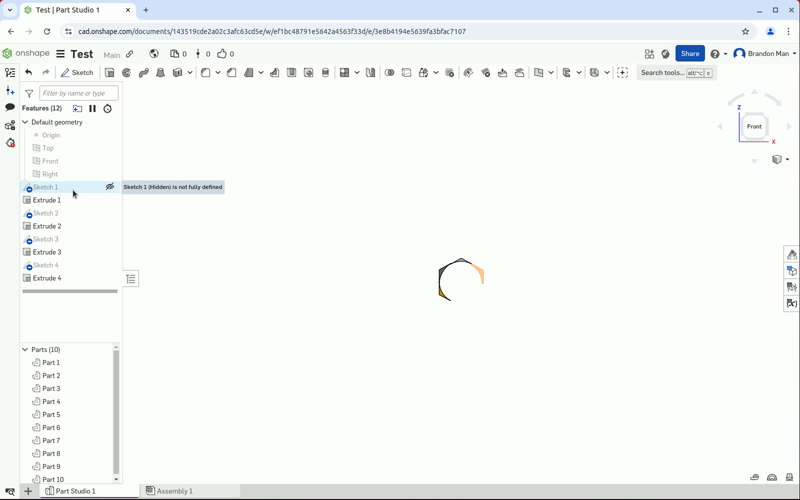
click(73, 189)
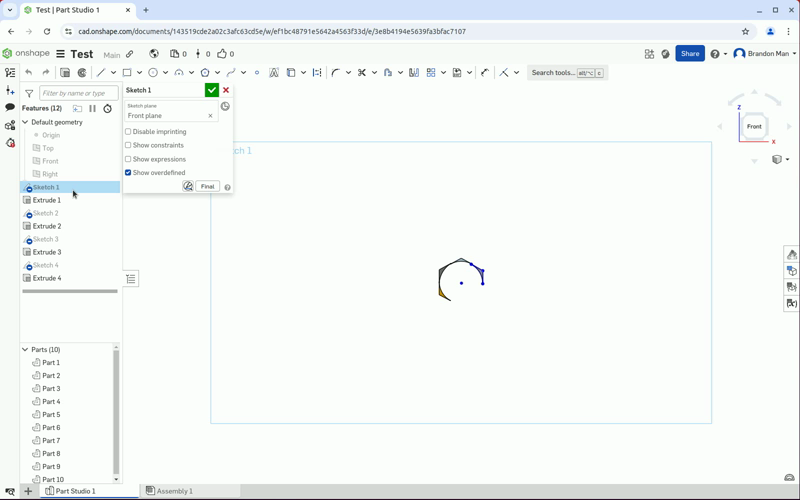
mouse_move(229, 92)
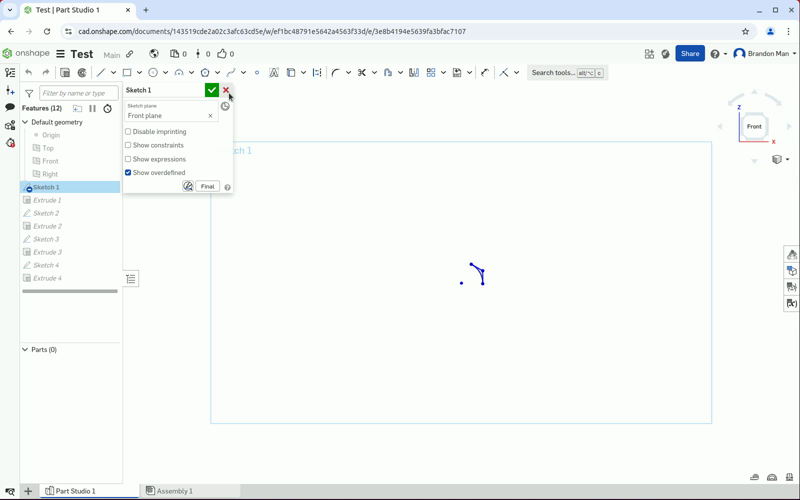
click(229, 92)
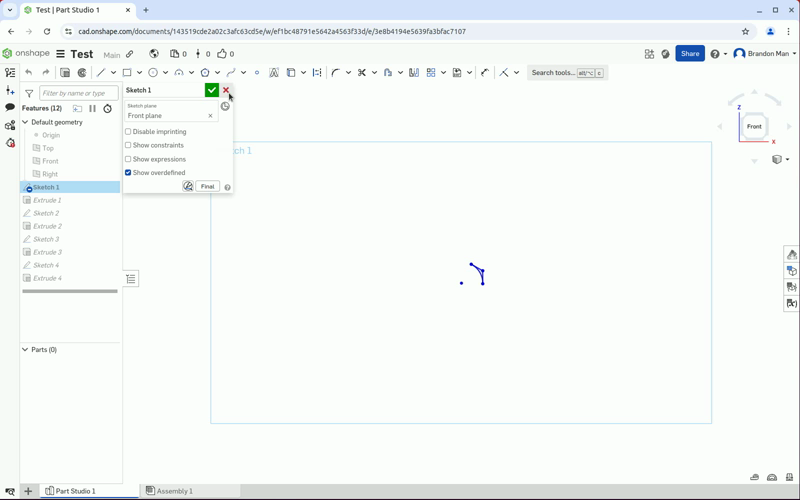
key(shift+s)
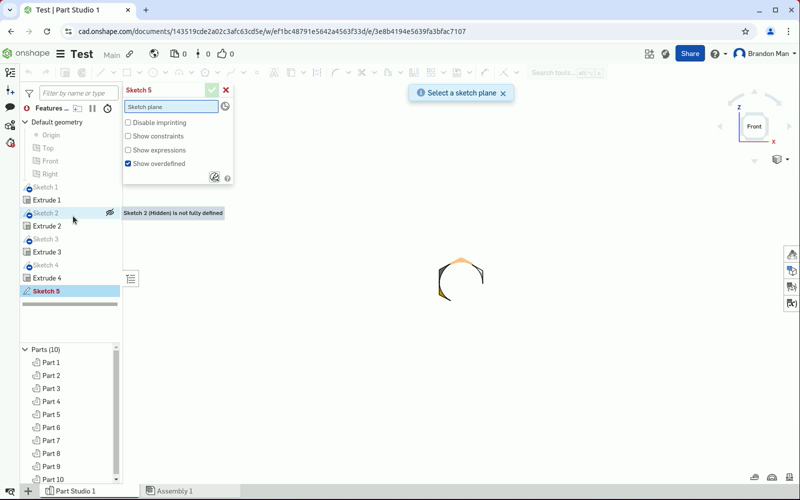
scroll(3)
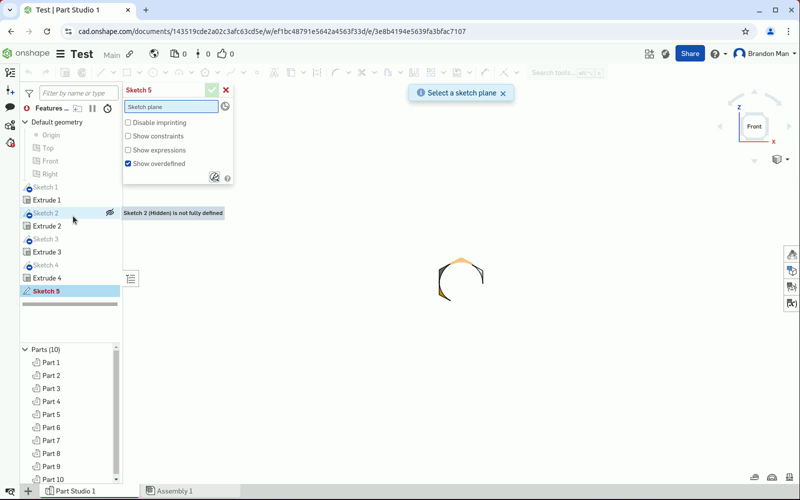
mouse_move(73, 163)
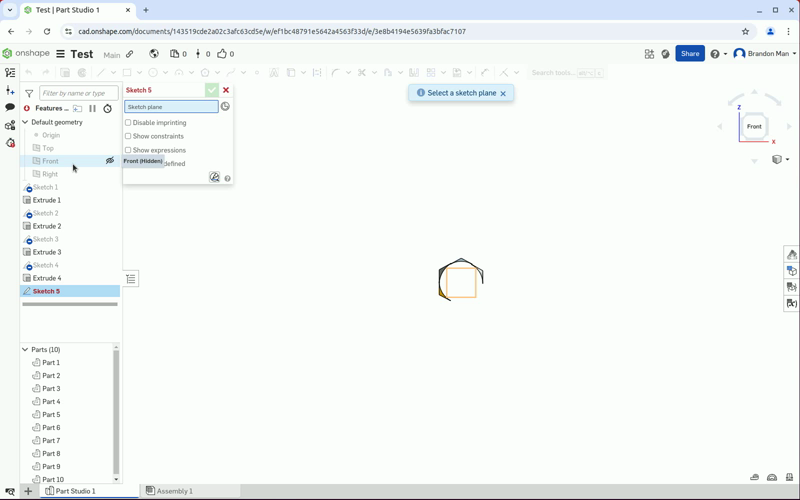
click(73, 163)
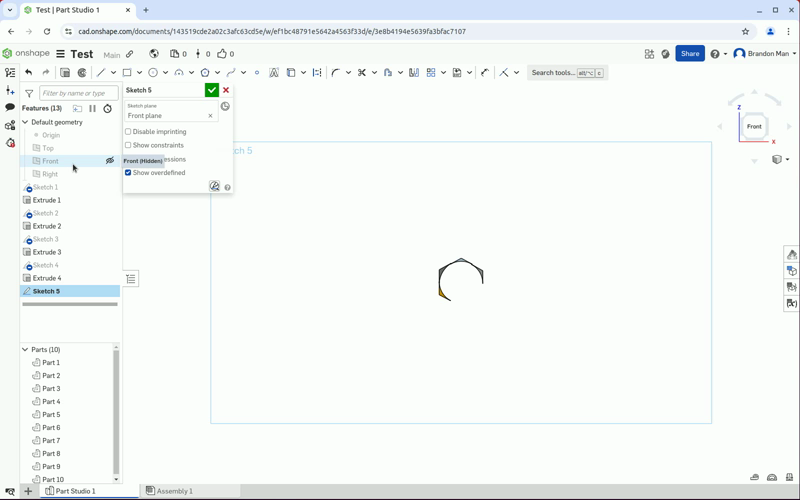
mouse_move(69, 352)
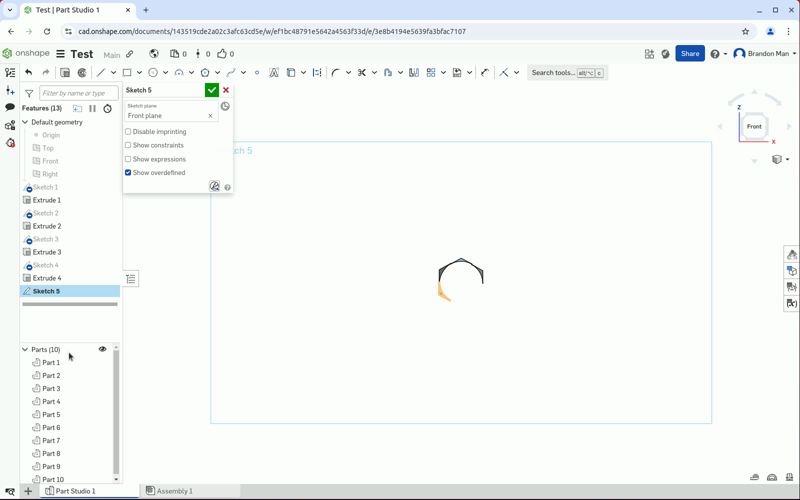
key(y)
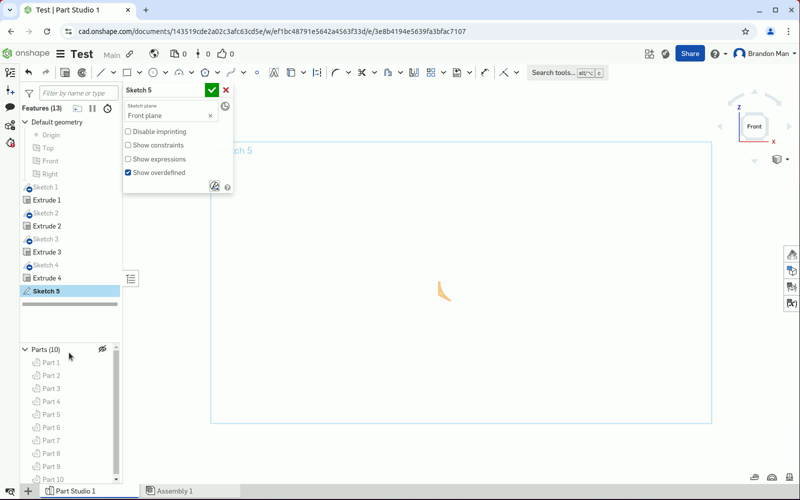
key(l)
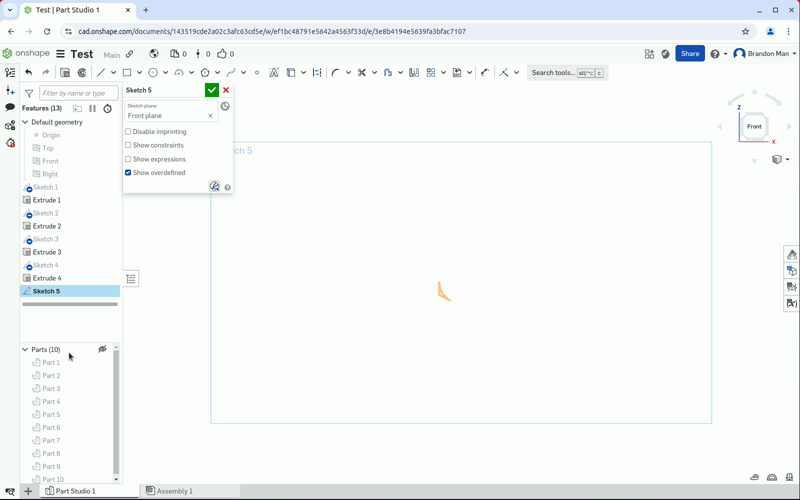
key_down(shift)
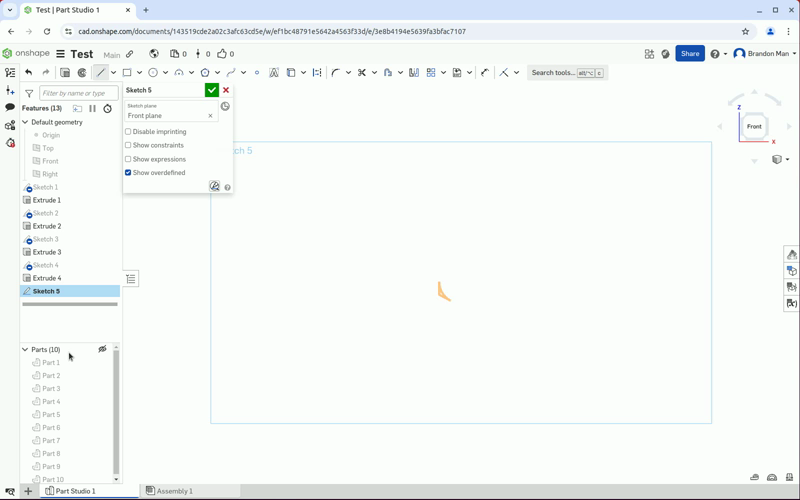
mouse_move(450, 301)
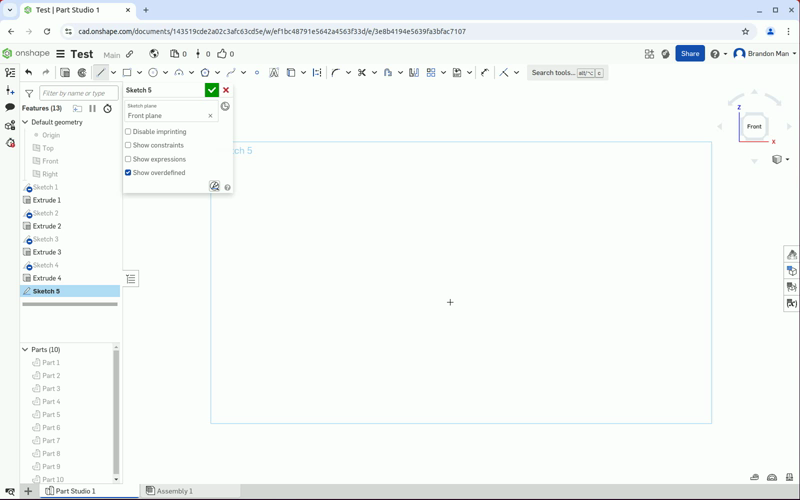
click(450, 301)
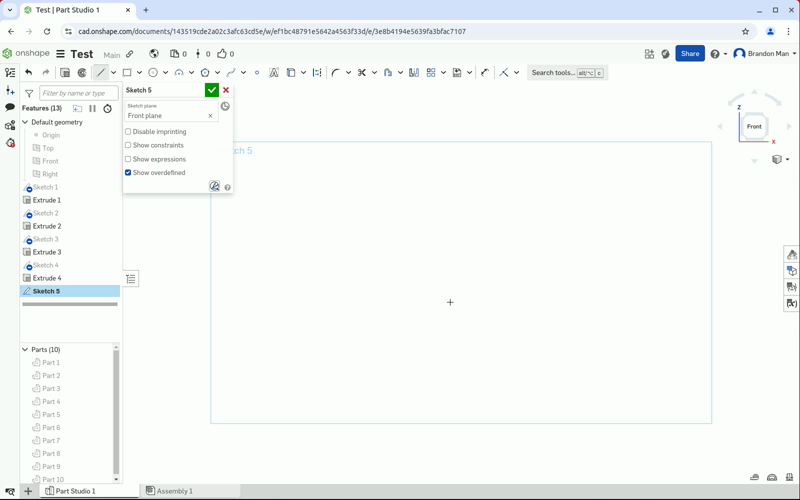
key_up(shift)
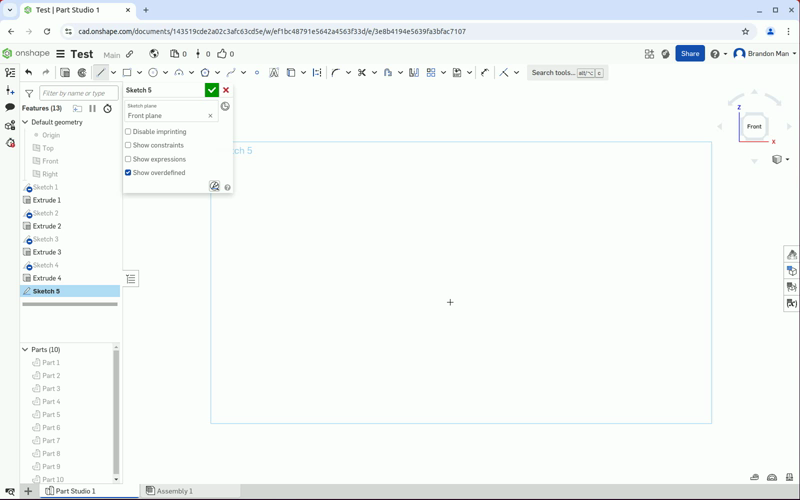
key_down(shift)
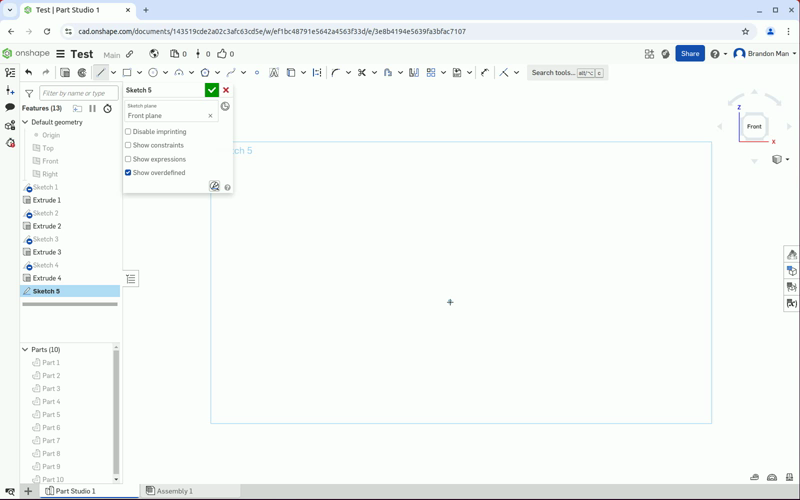
mouse_move(480, 301)
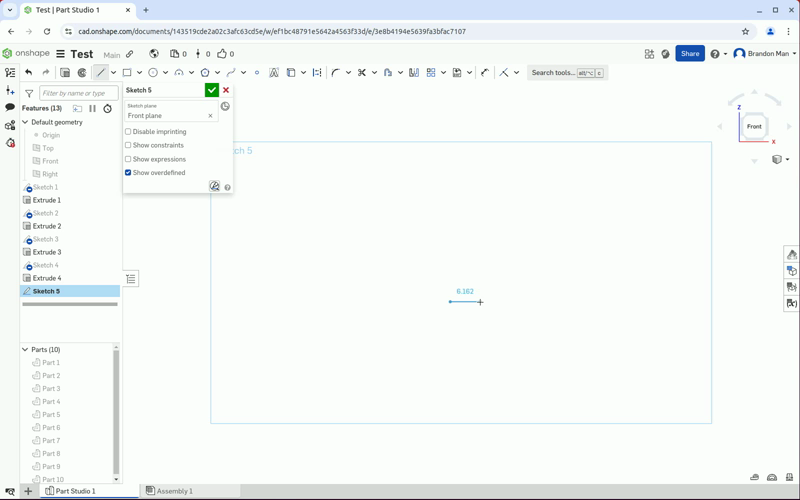
mouse_move(461, 307)
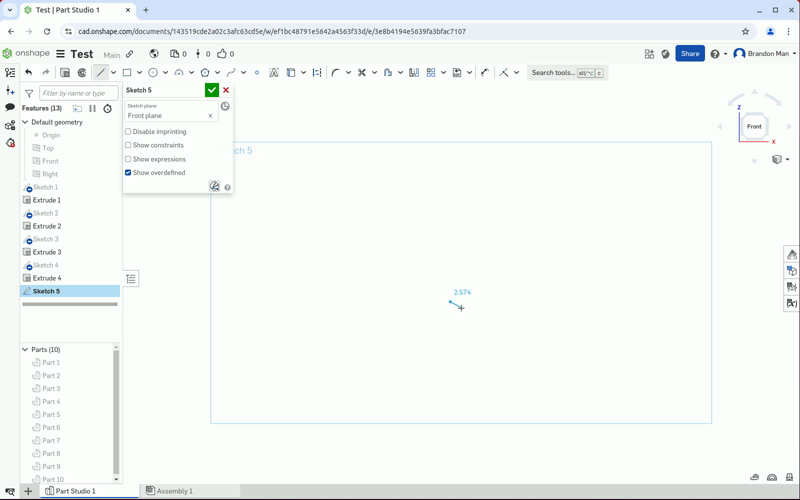
click(461, 307)
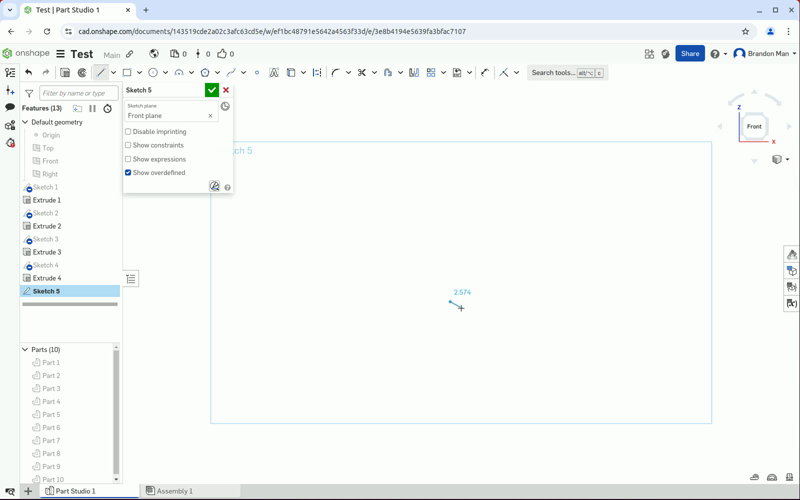
key_up(shift)
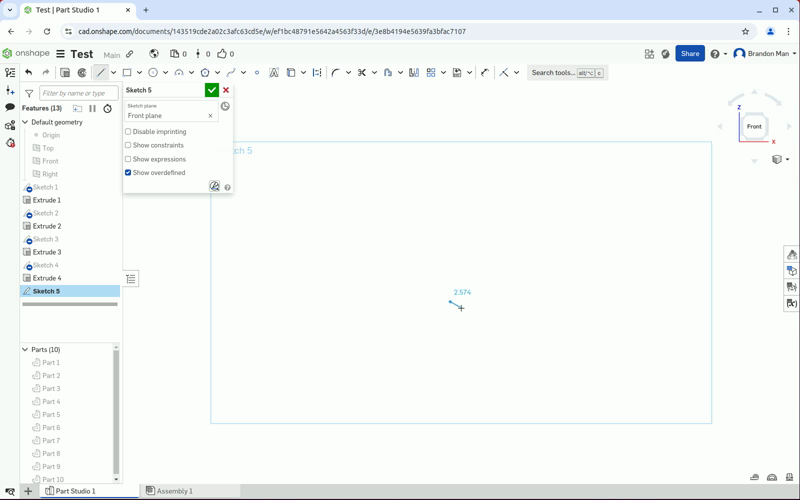
key_down(shift)
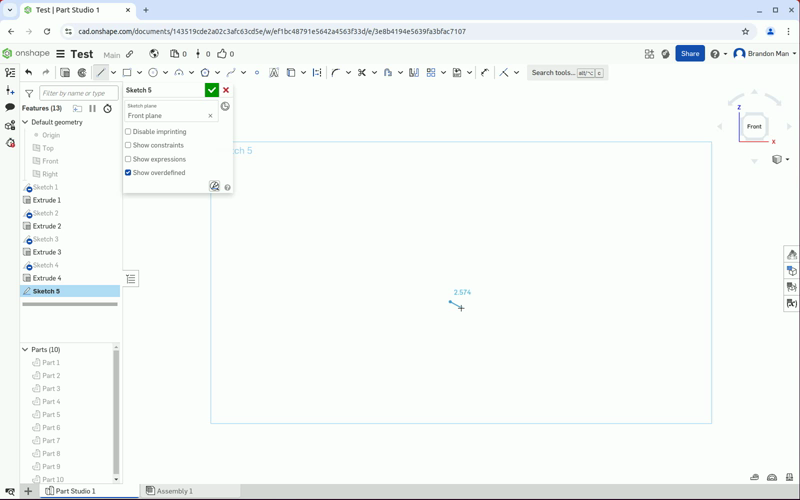
mouse_move(491, 307)
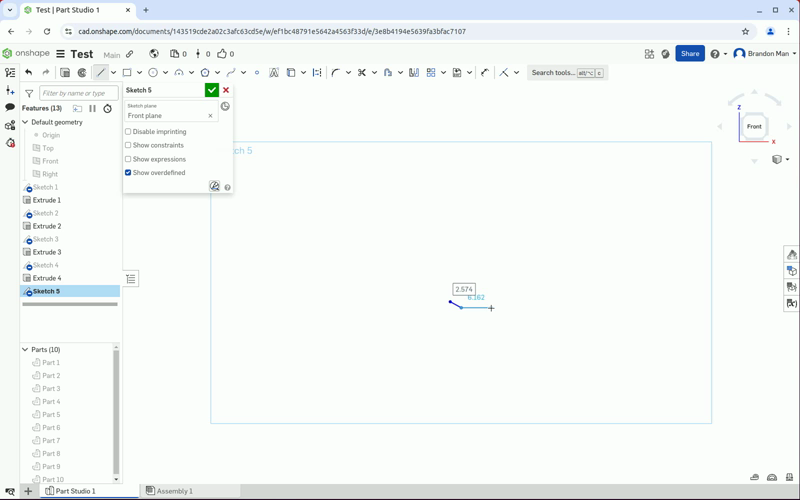
mouse_move(472, 301)
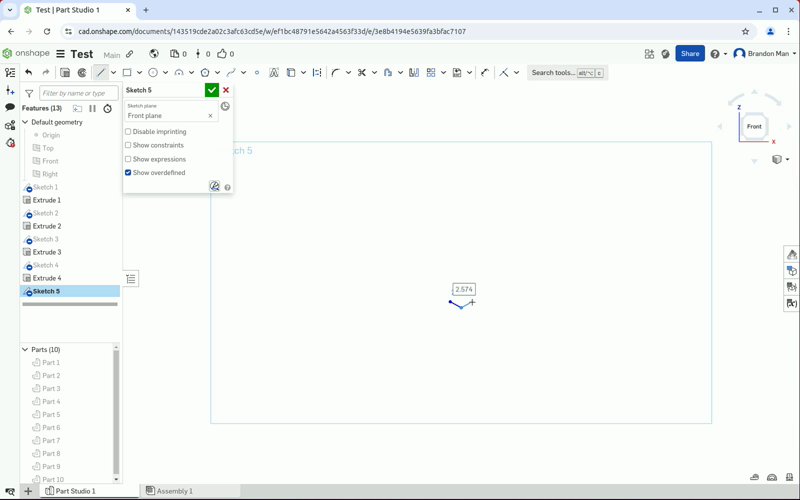
click(472, 301)
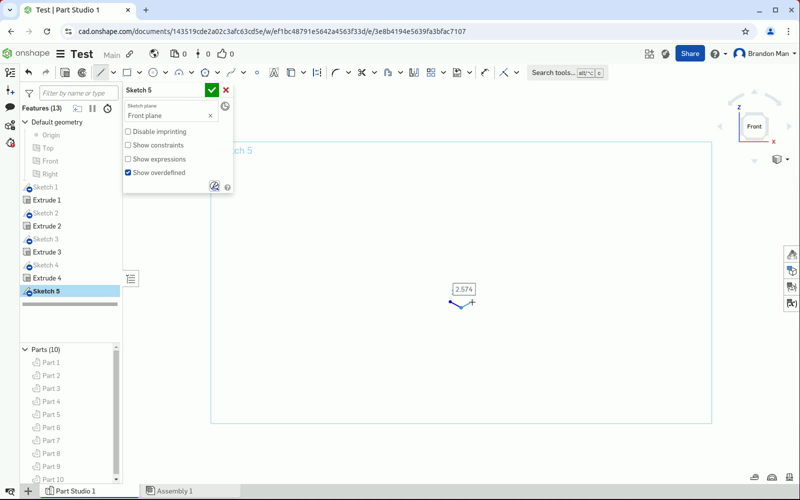
key_up(shift)
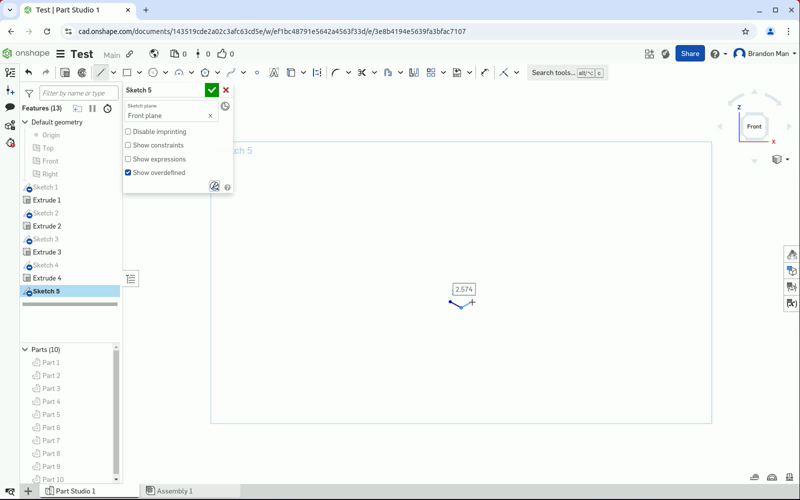
key(esc)
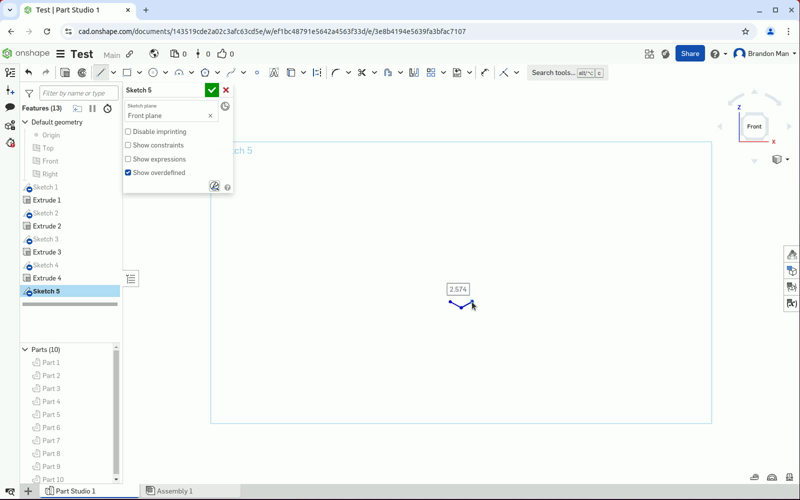
key(a)
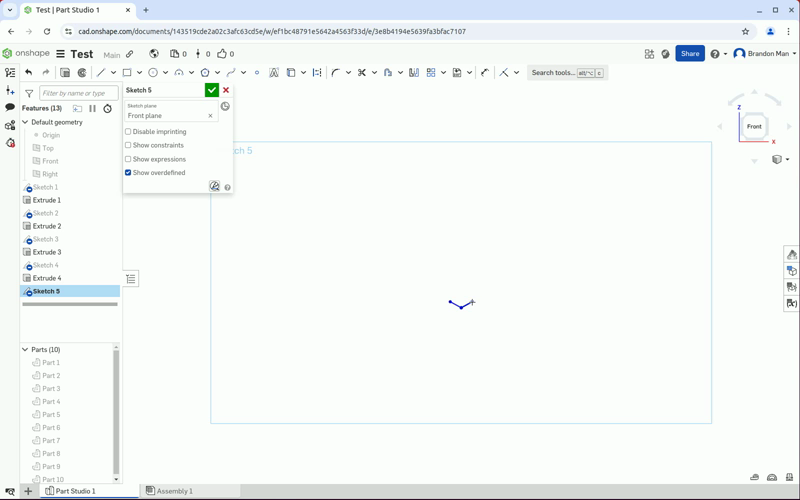
mouse_move(472, 301)
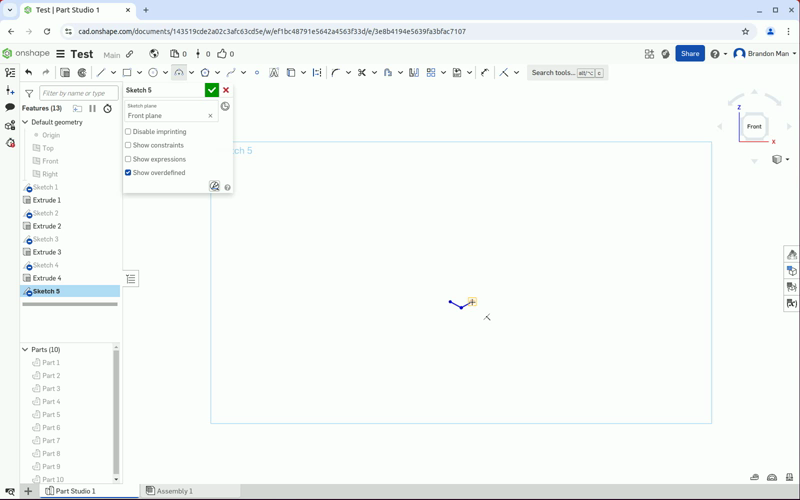
click(472, 301)
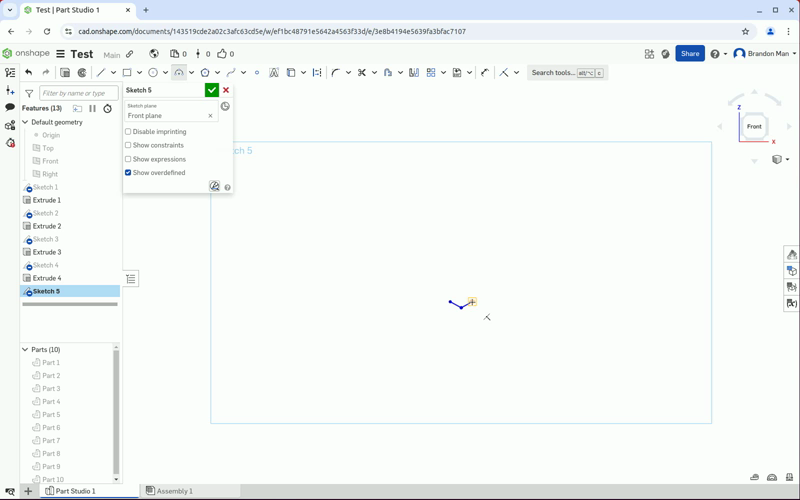
mouse_move(450, 301)
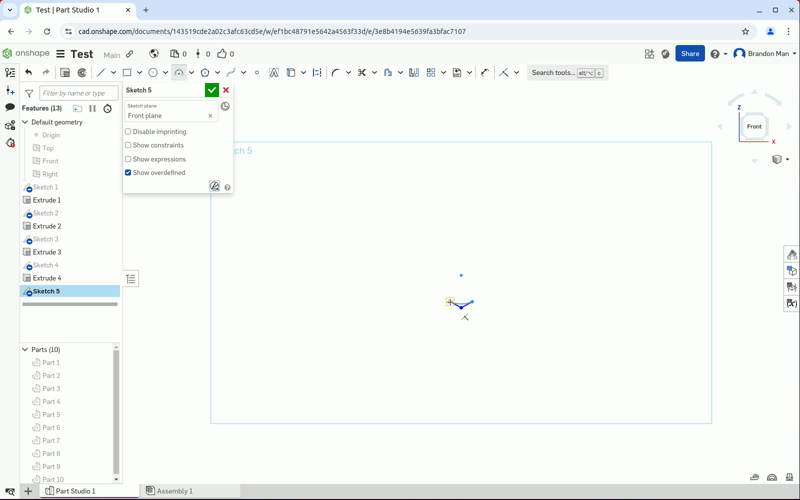
click(450, 301)
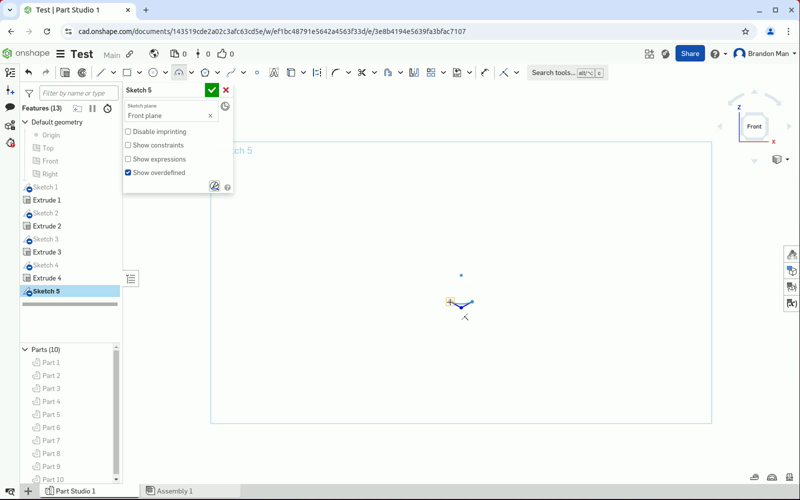
key_down(shift)
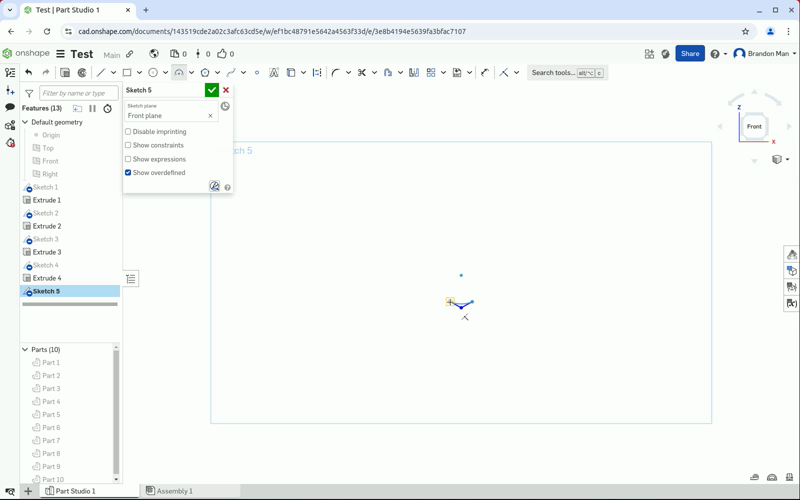
mouse_move(461, 304)
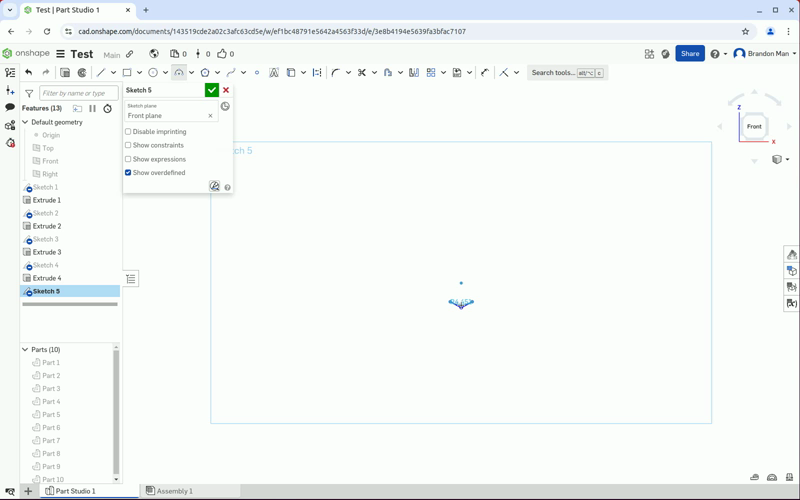
scroll(6)
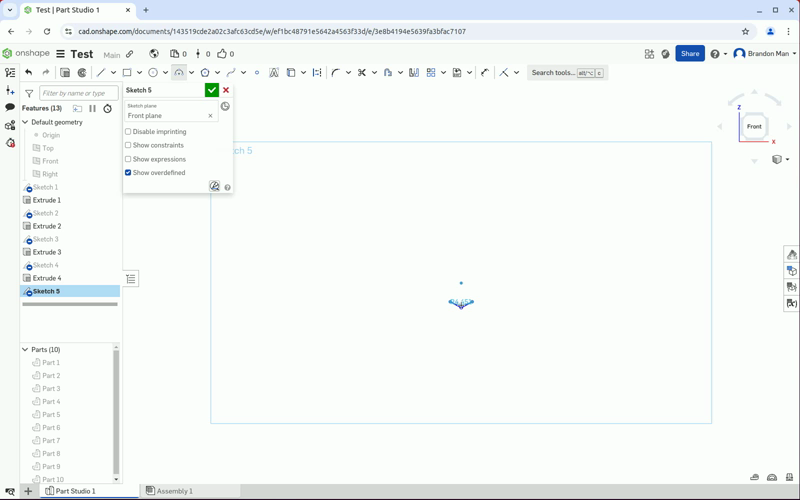
scroll(6)
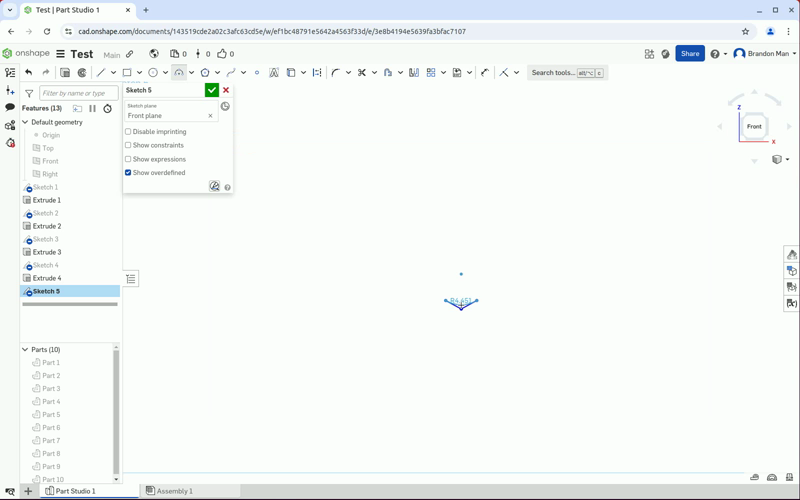
scroll(6)
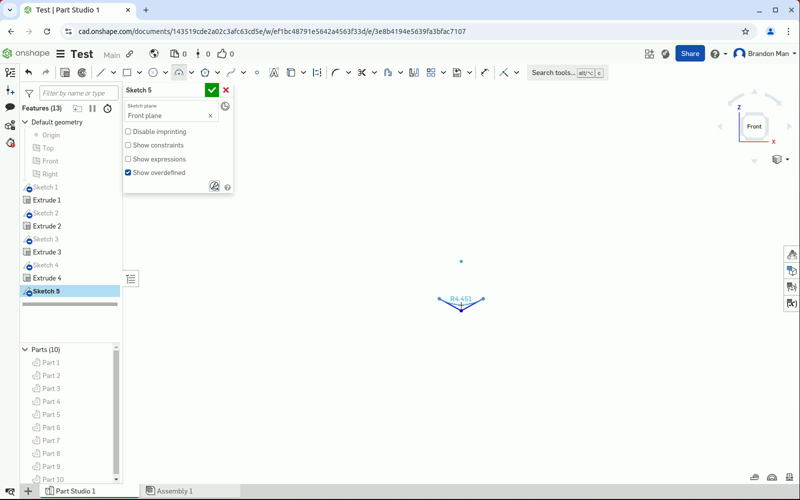
scroll(6)
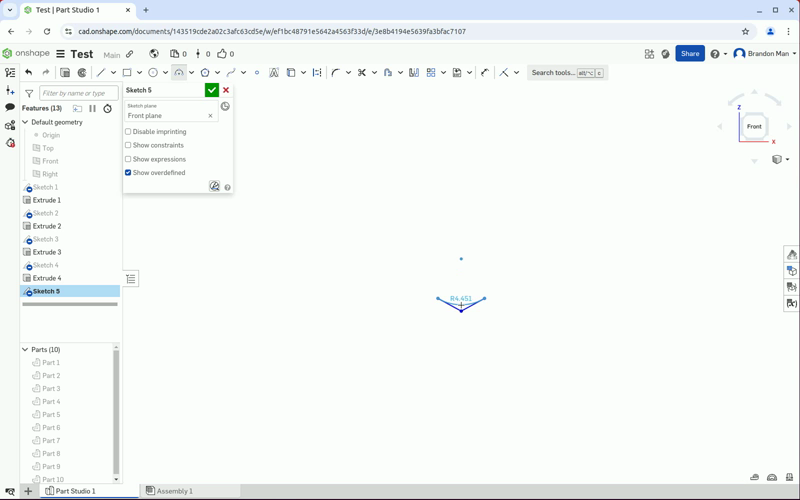
scroll(6)
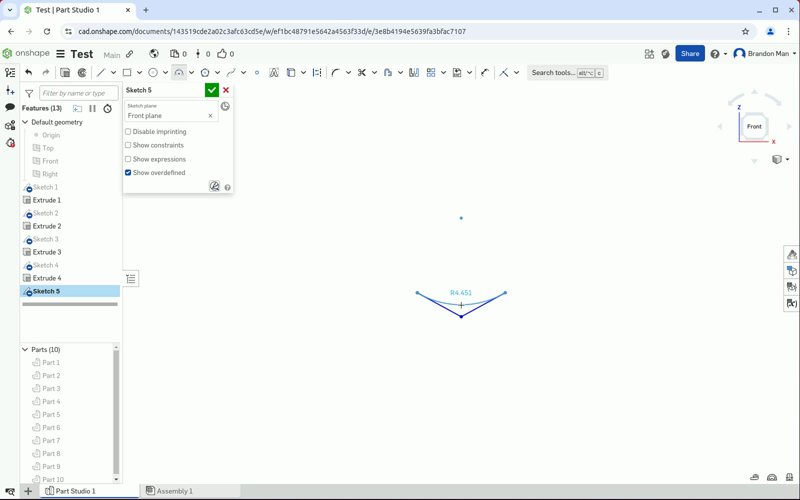
scroll(6)
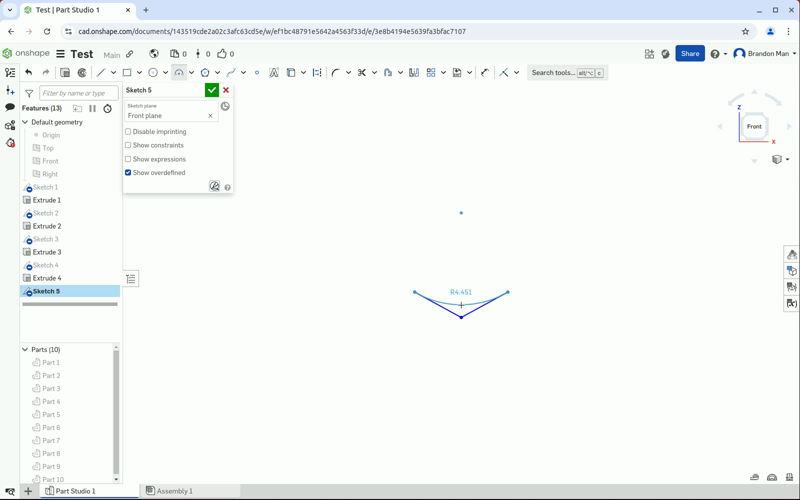
scroll(6)
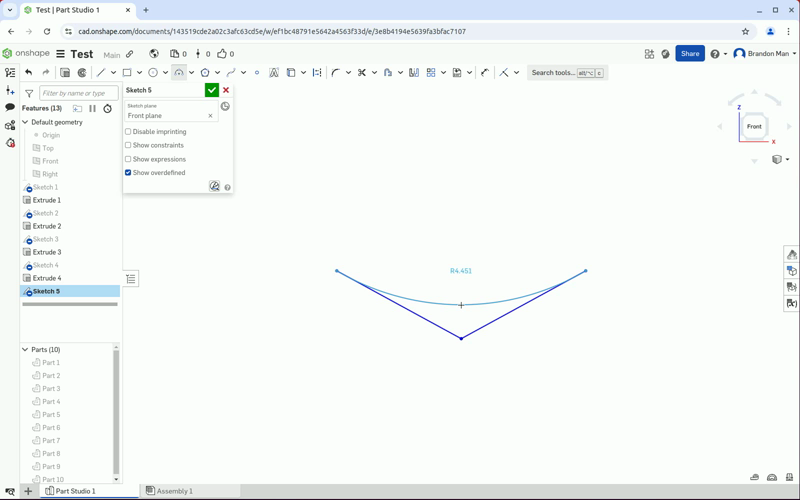
click(461, 304)
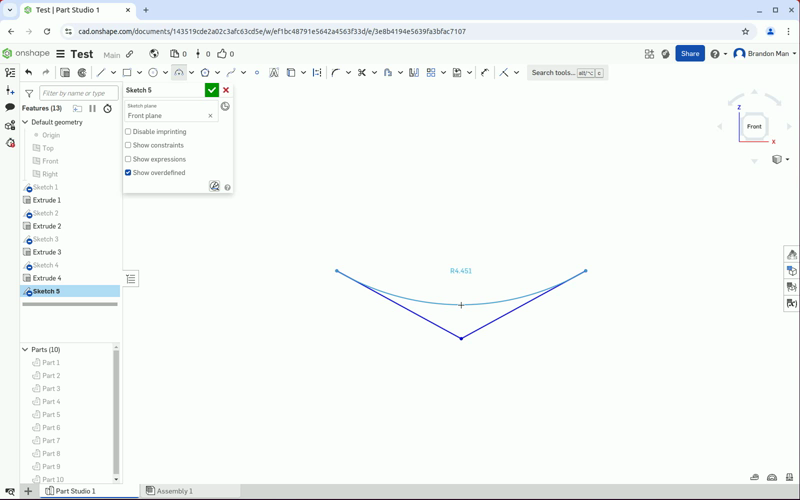
scroll(-6)
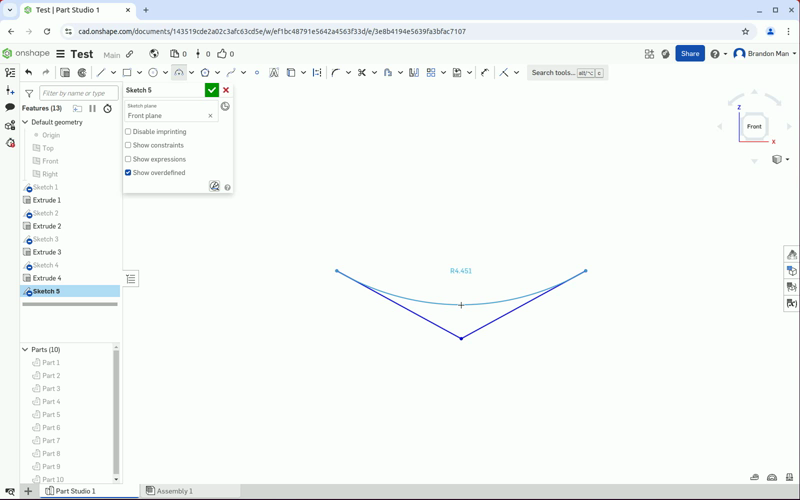
scroll(-6)
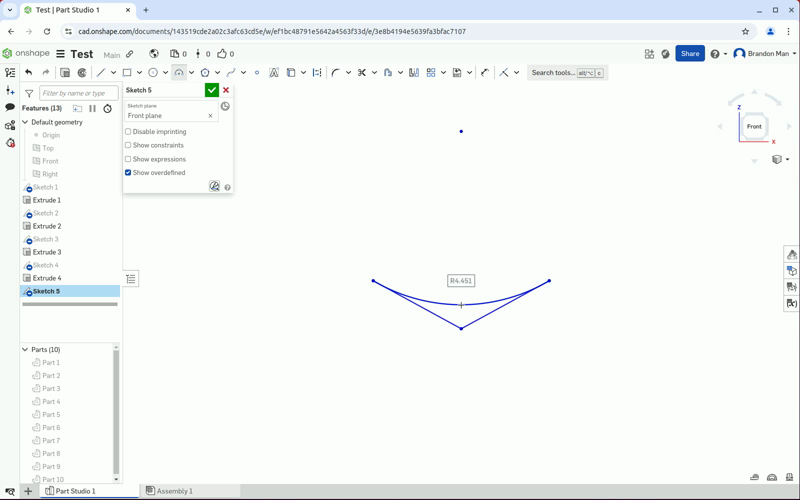
scroll(-6)
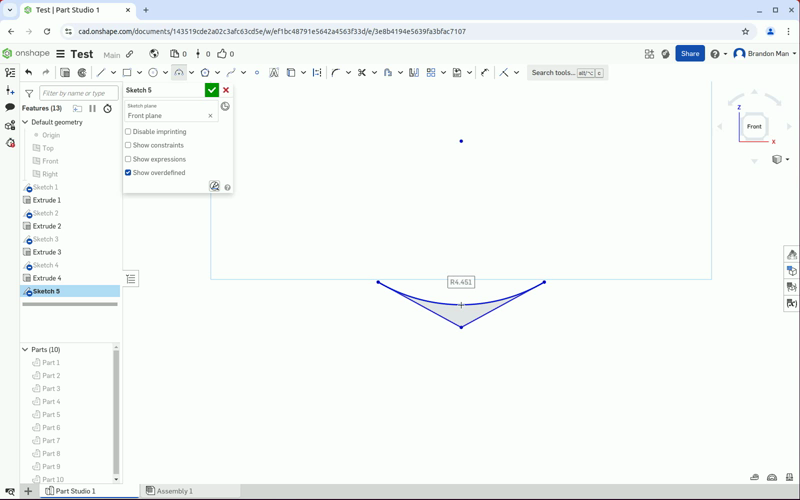
scroll(-6)
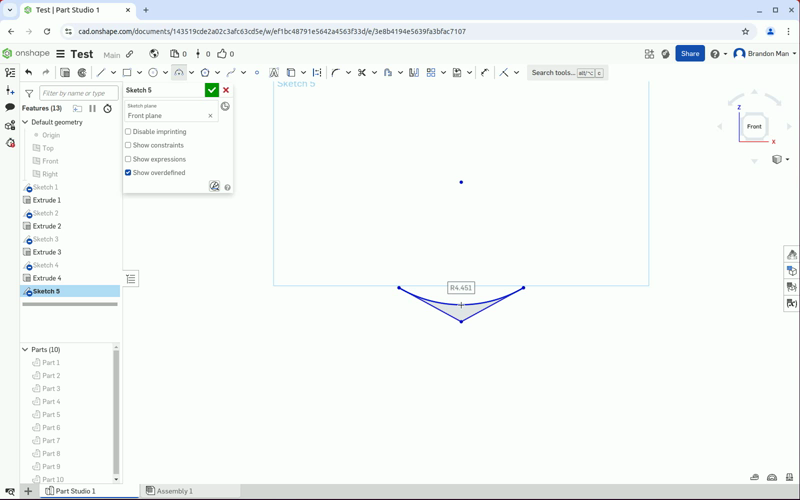
scroll(-6)
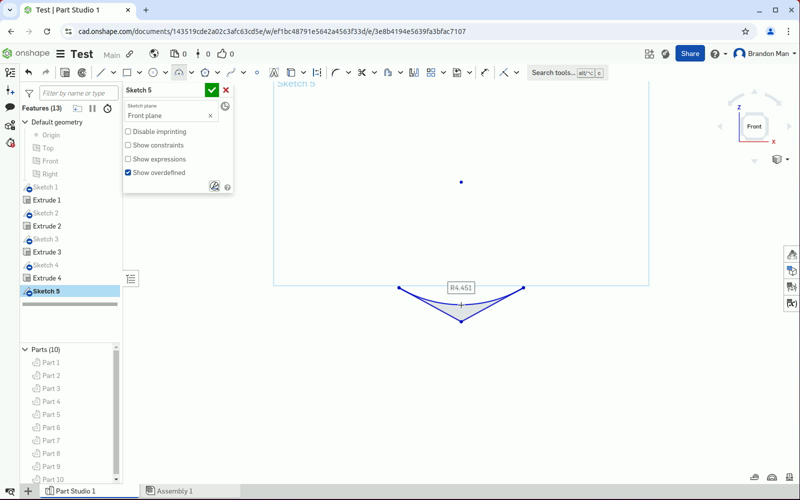
scroll(-6)
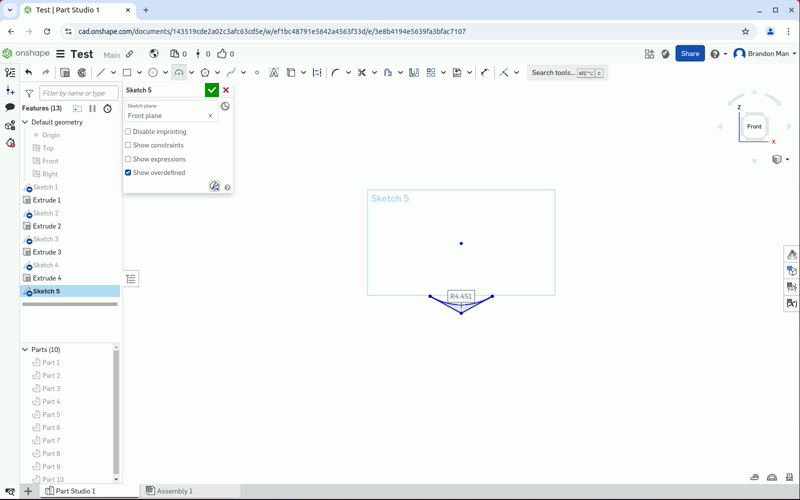
scroll(-6)
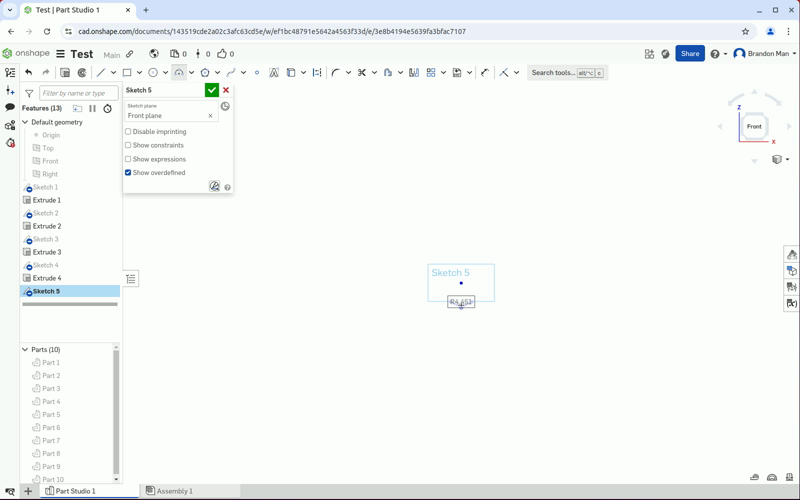
key_up(shift)
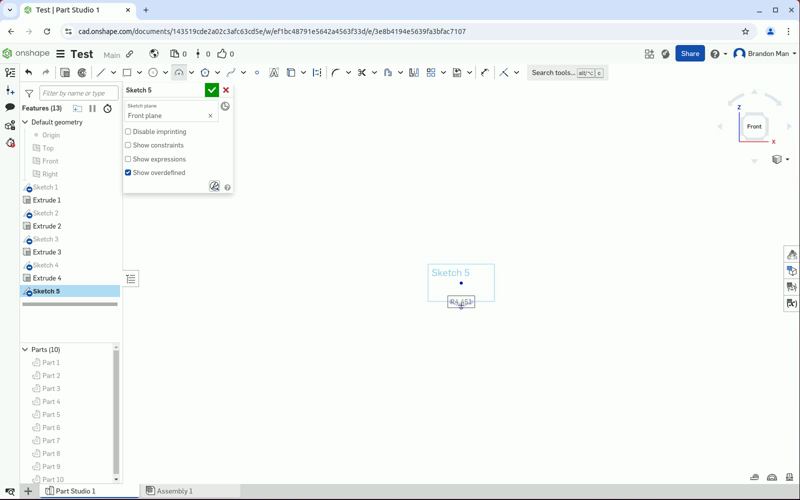
key(esc)
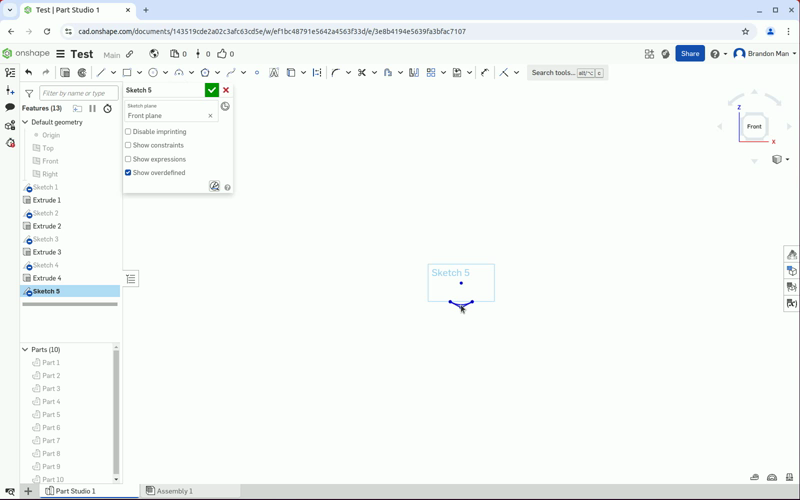
mouse_move(455, 304)
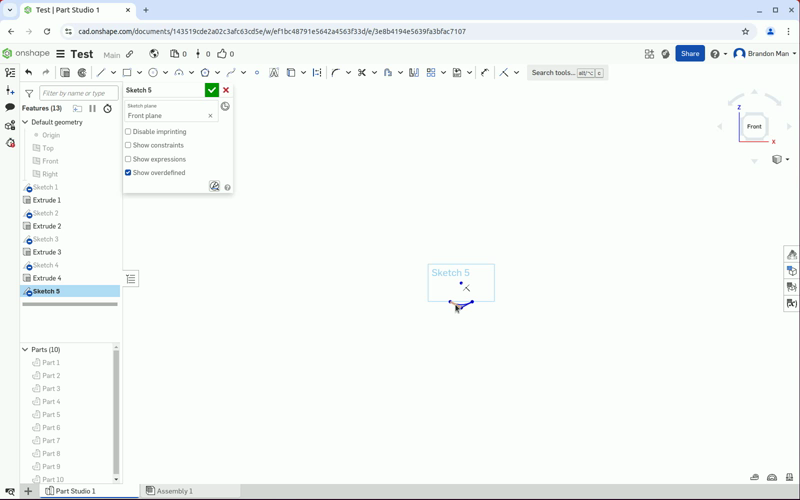
scroll(6)
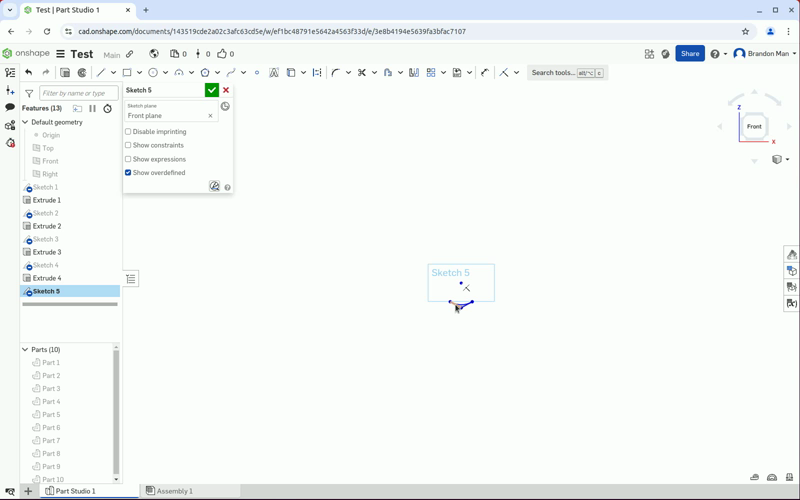
scroll(6)
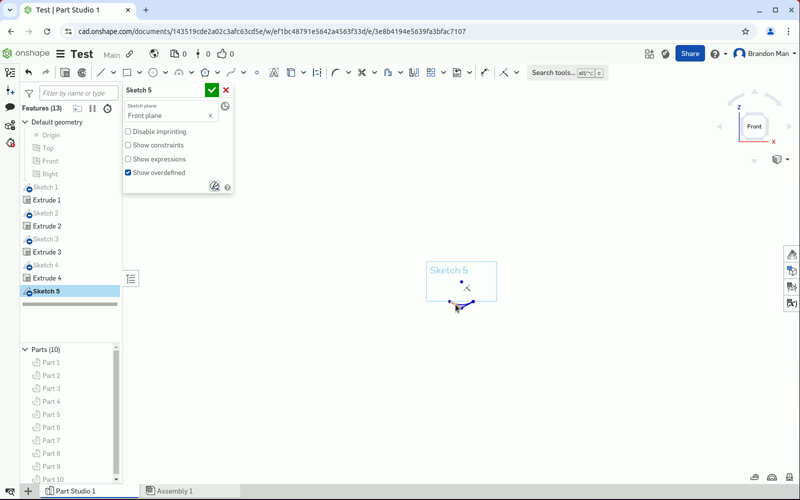
scroll(6)
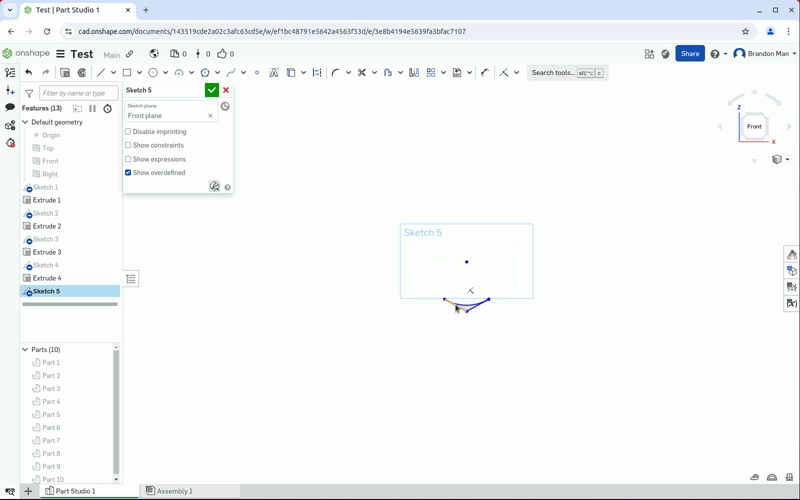
scroll(6)
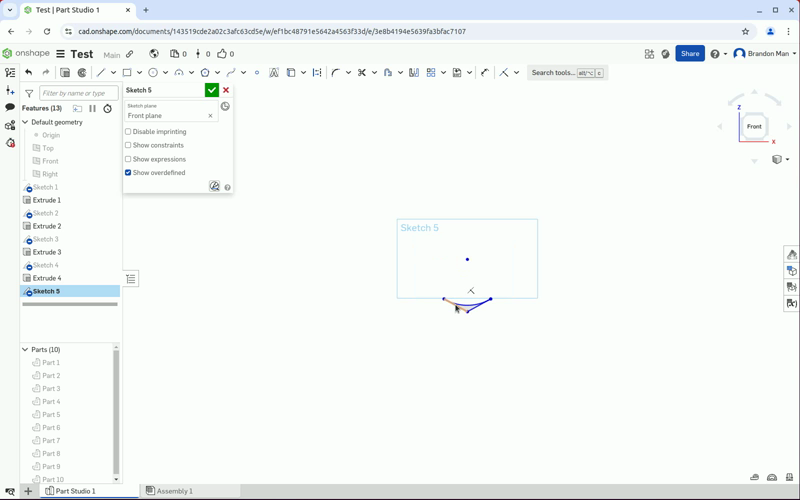
scroll(6)
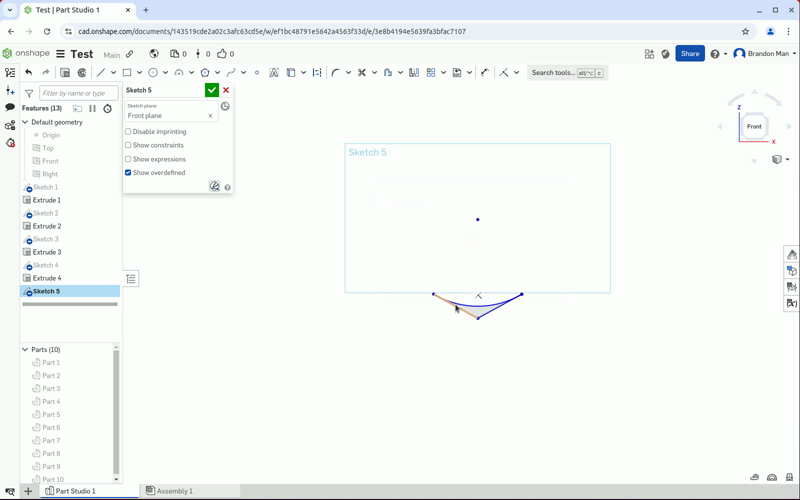
scroll(6)
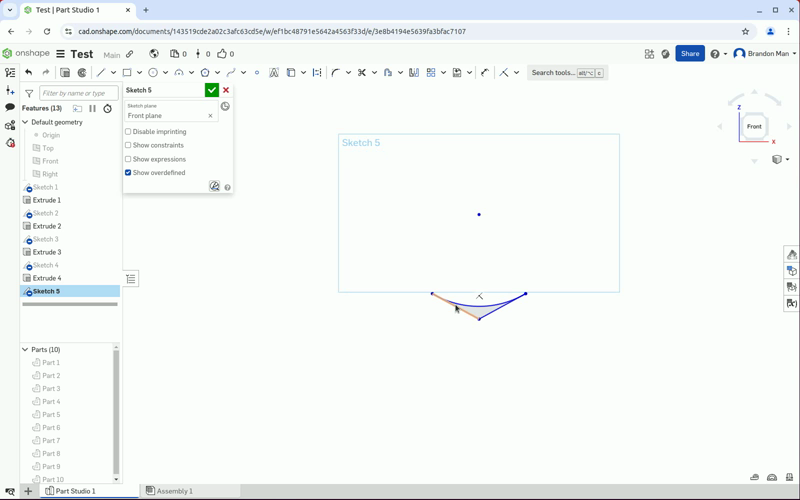
scroll(6)
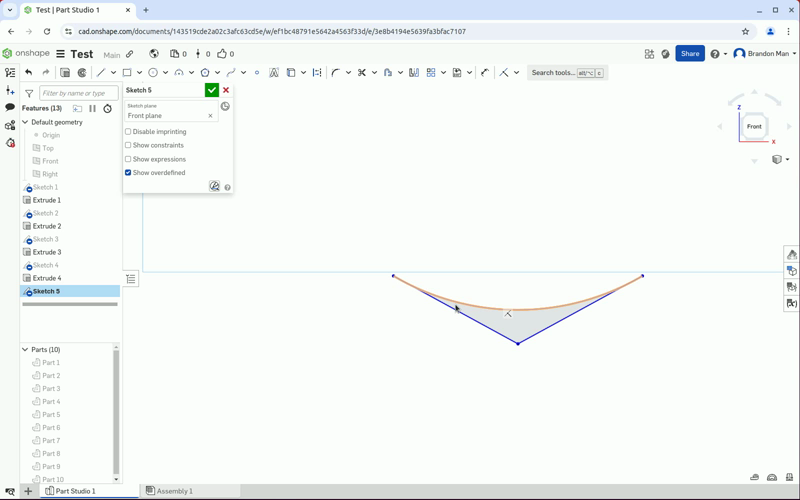
click(455, 304)
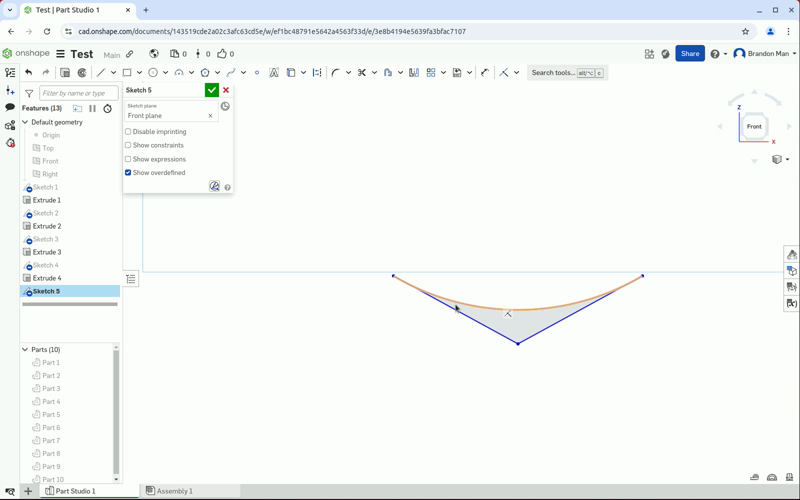
scroll(-6)
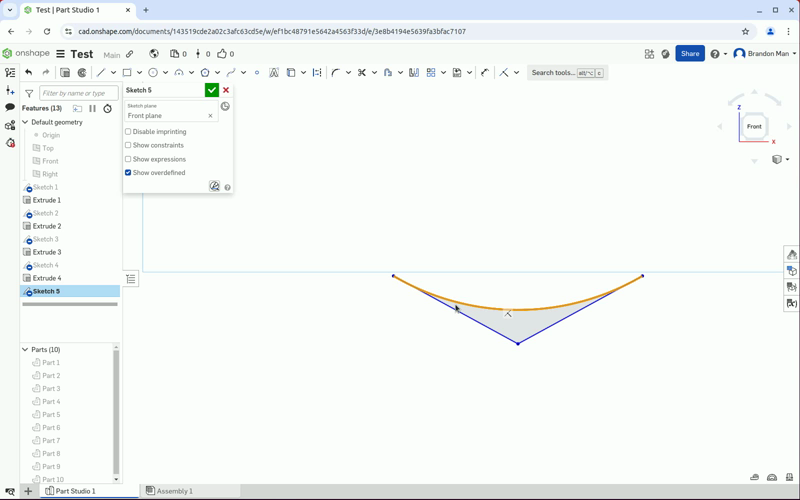
scroll(-6)
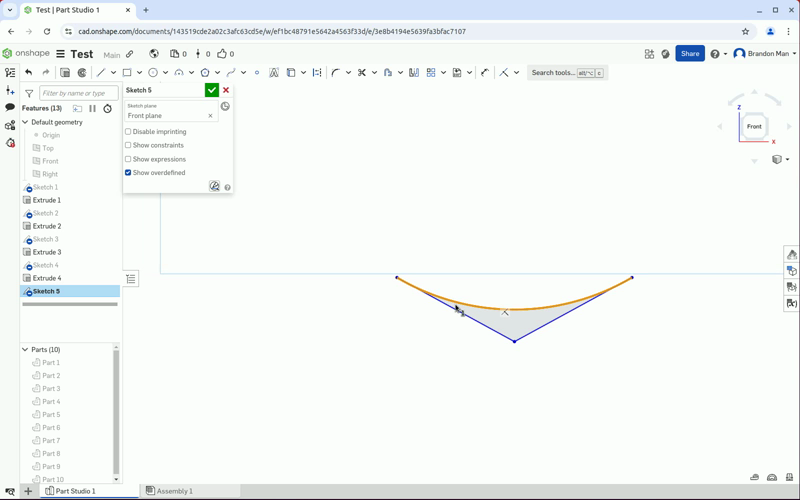
scroll(-6)
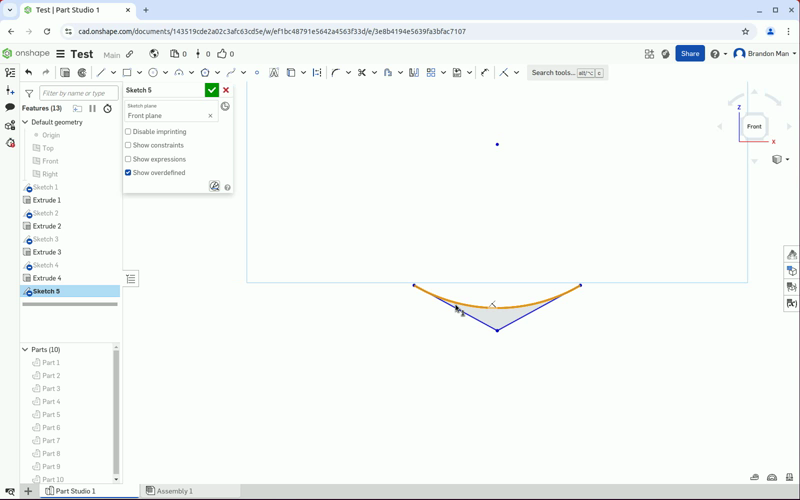
scroll(-6)
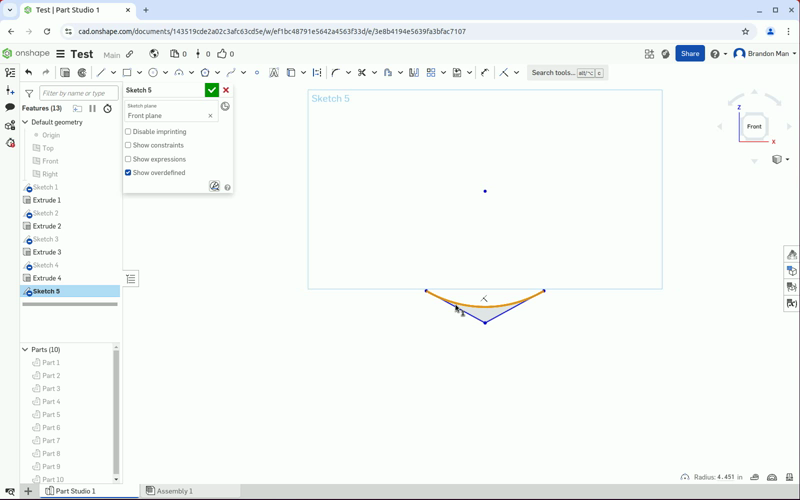
scroll(-6)
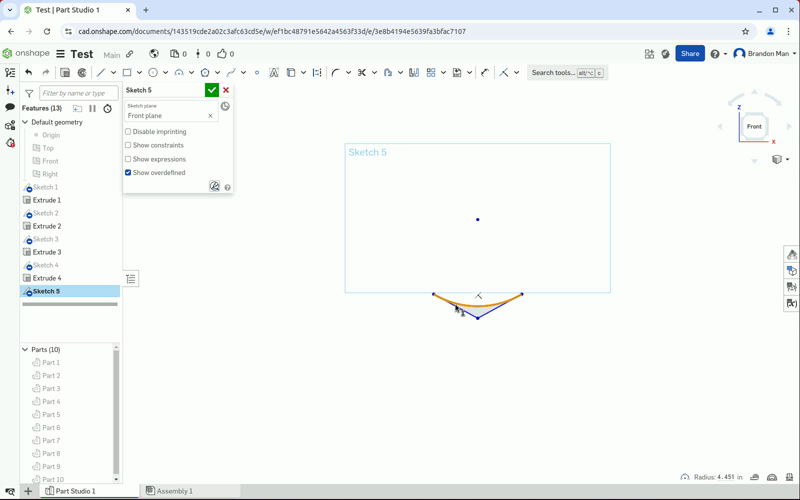
scroll(-6)
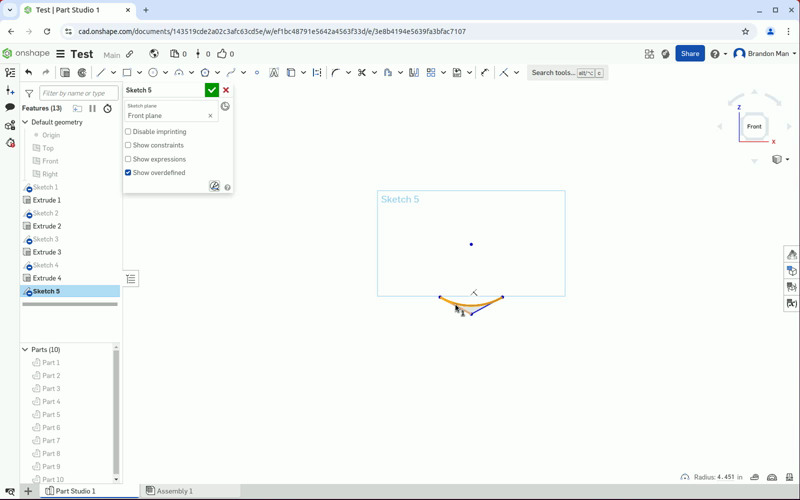
scroll(-6)
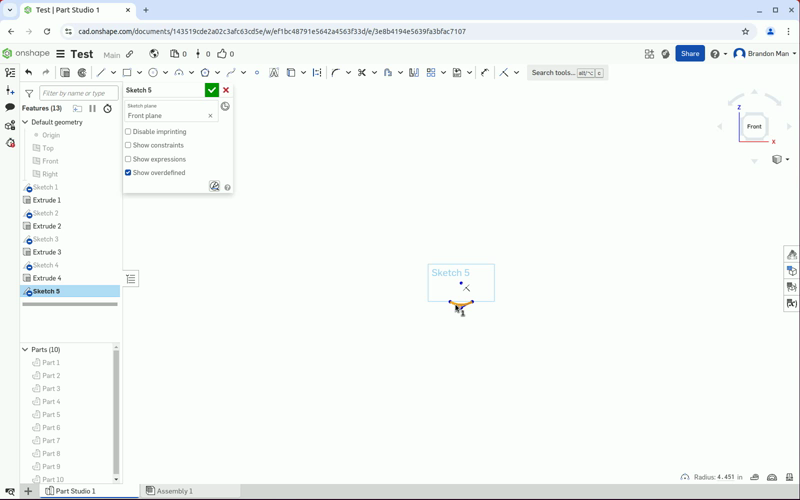
mouse_move(69, 352)
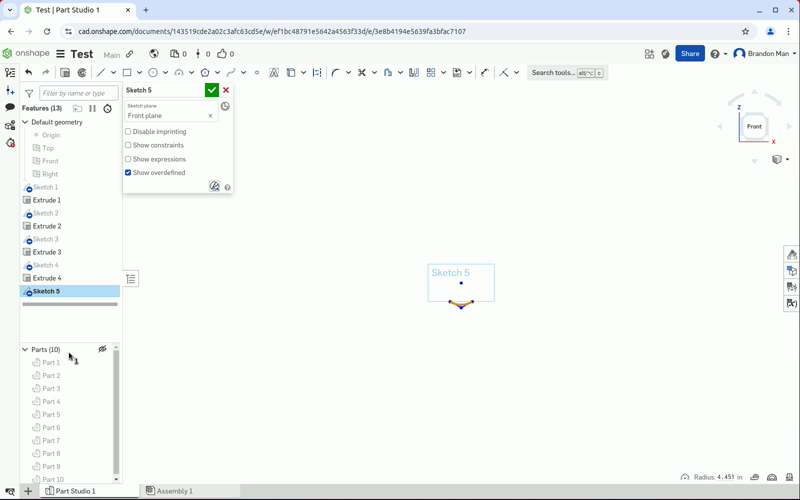
key(shift+y)
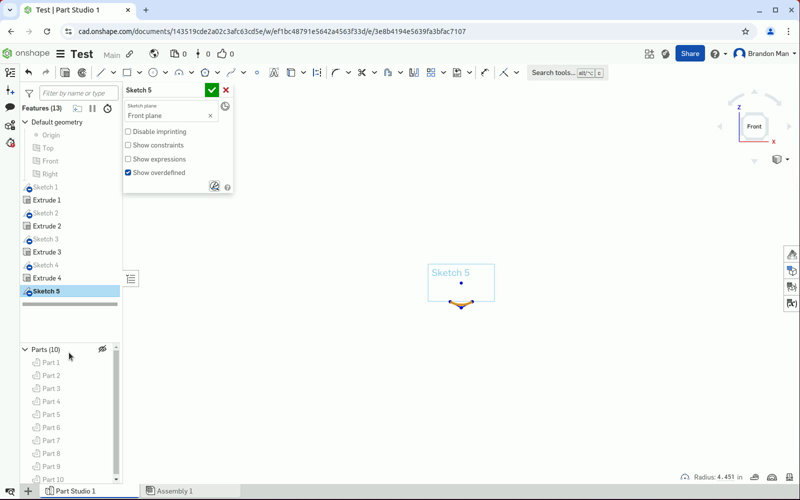
key(shift+e)
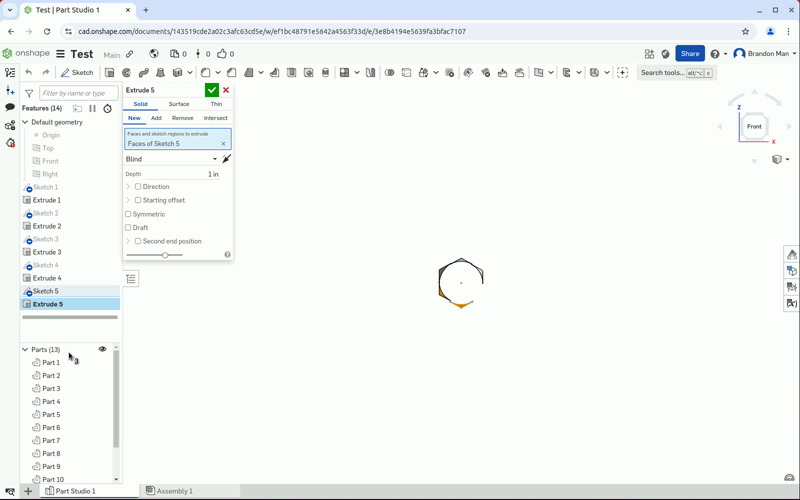
mouse_move(143, 106)
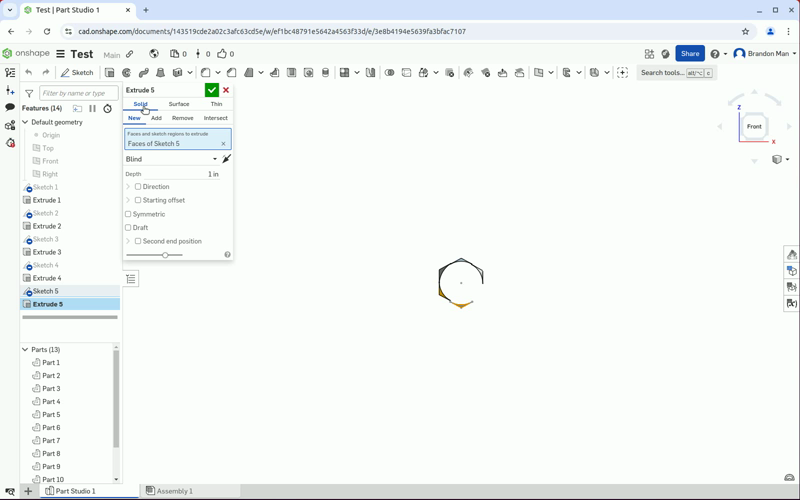
click(143, 106)
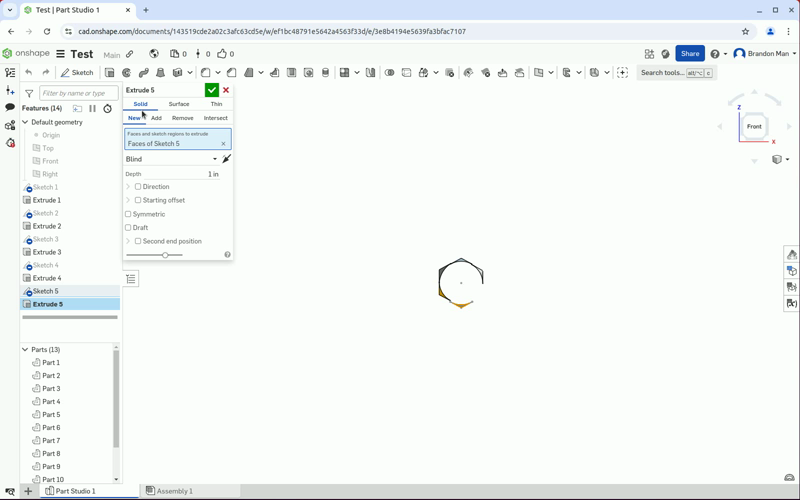
mouse_move(137, 120)
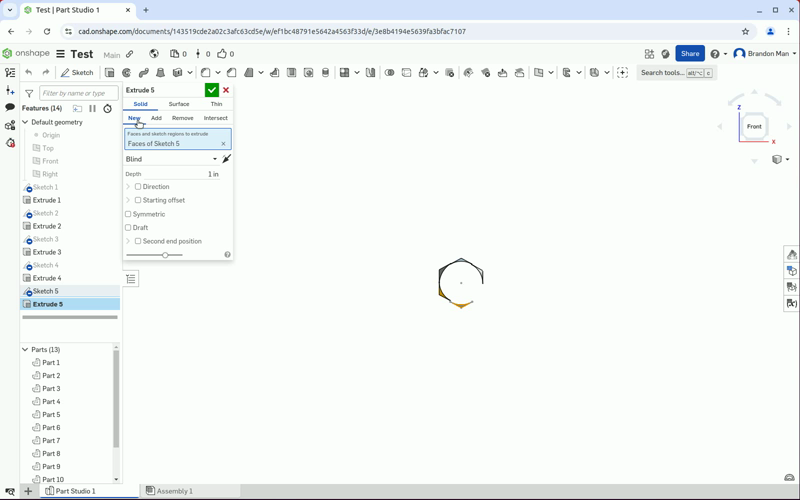
click(137, 120)
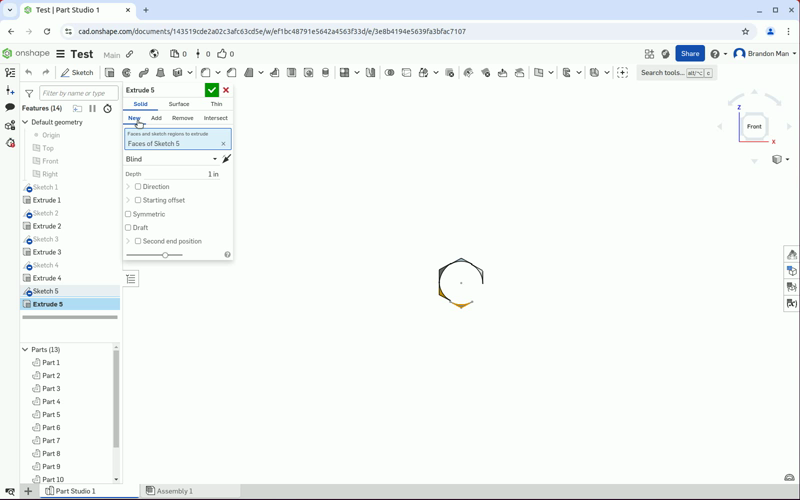
key(tab, 4)
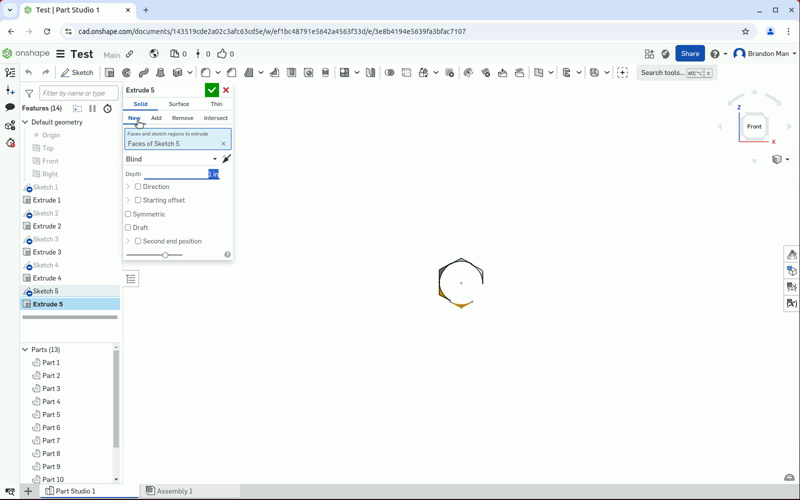
text(23.108)
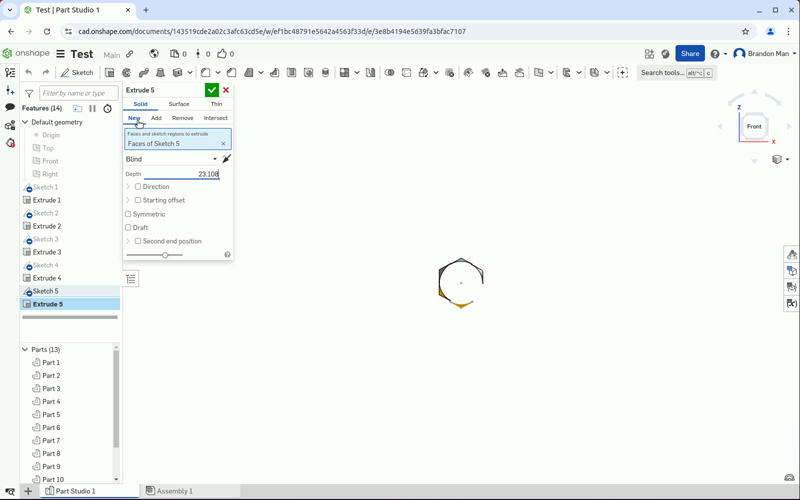
key(enter)
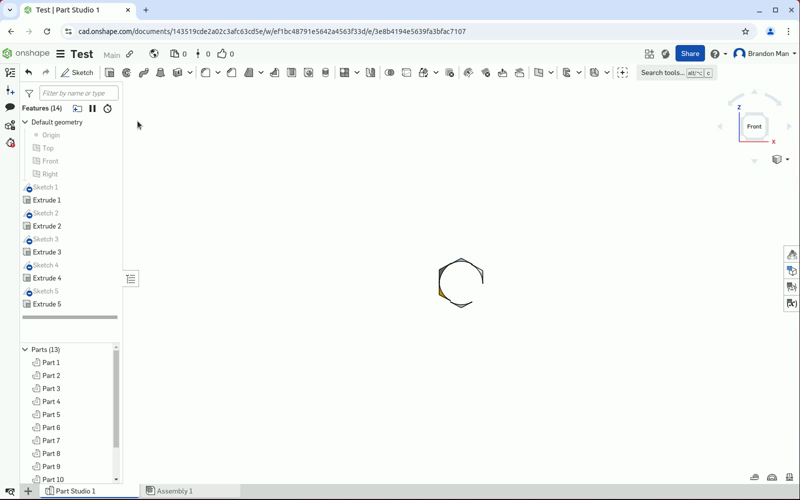
key(shift+h)
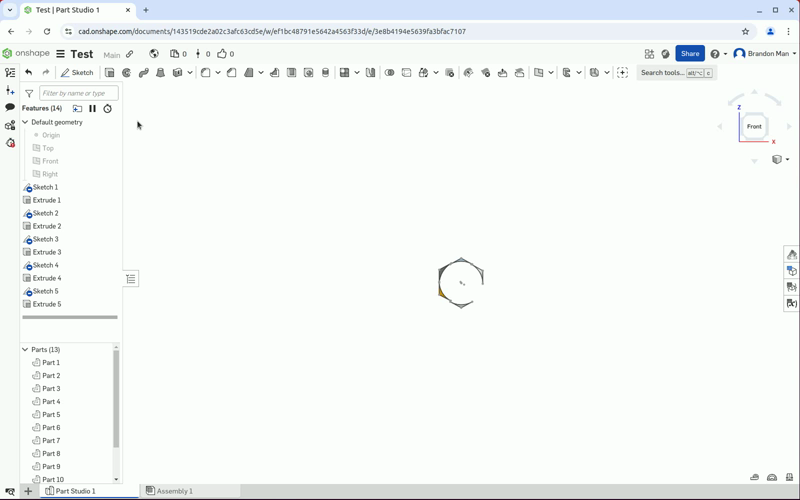
key(shift+h)
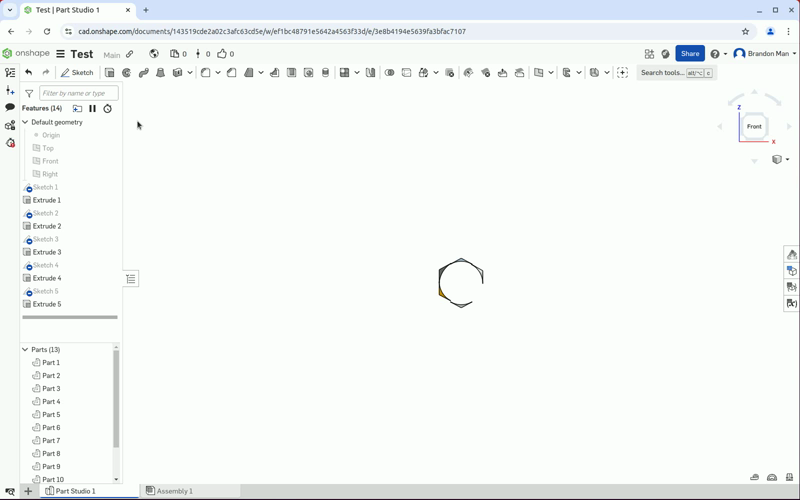
mouse_move(73, 189)
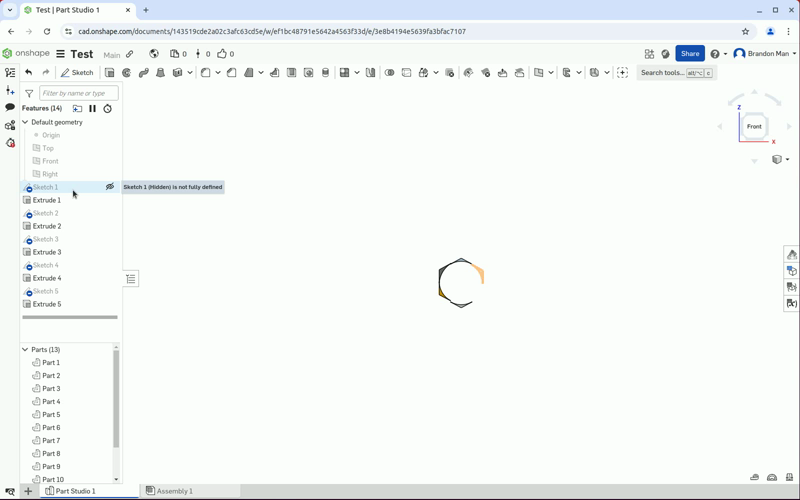
click(73, 189)
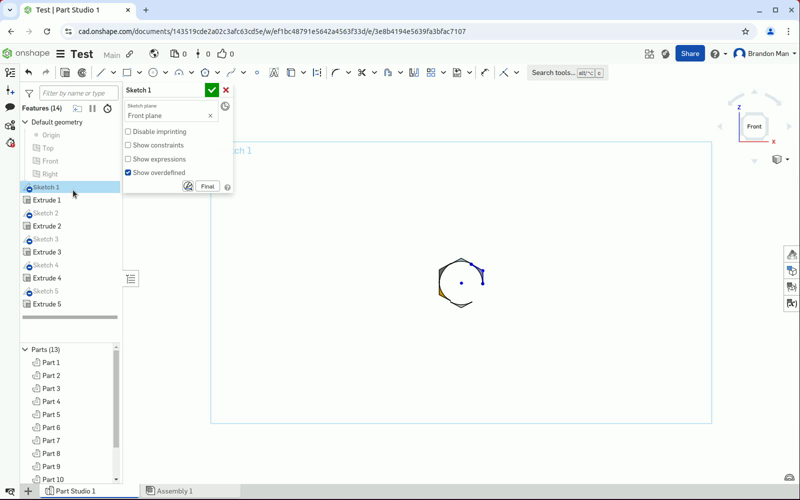
mouse_move(229, 92)
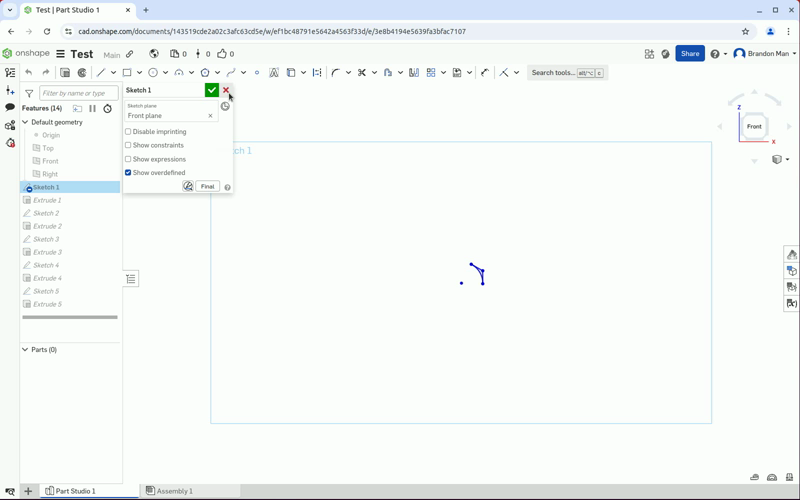
click(229, 92)
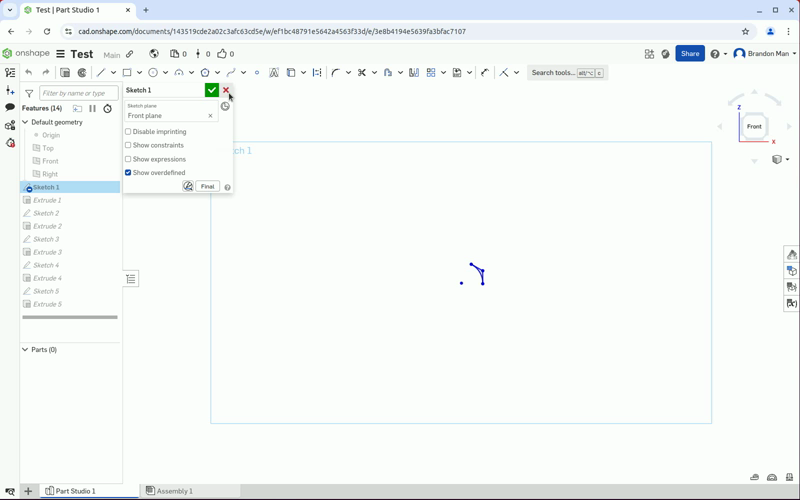
key(shift+s)
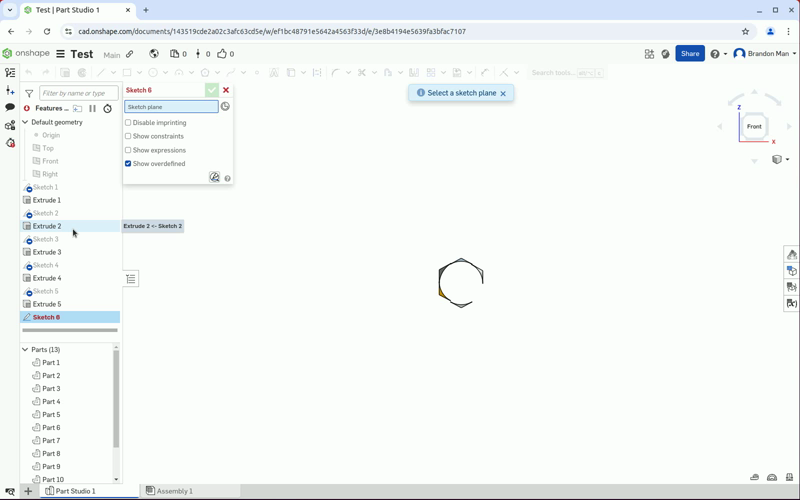
scroll(3)
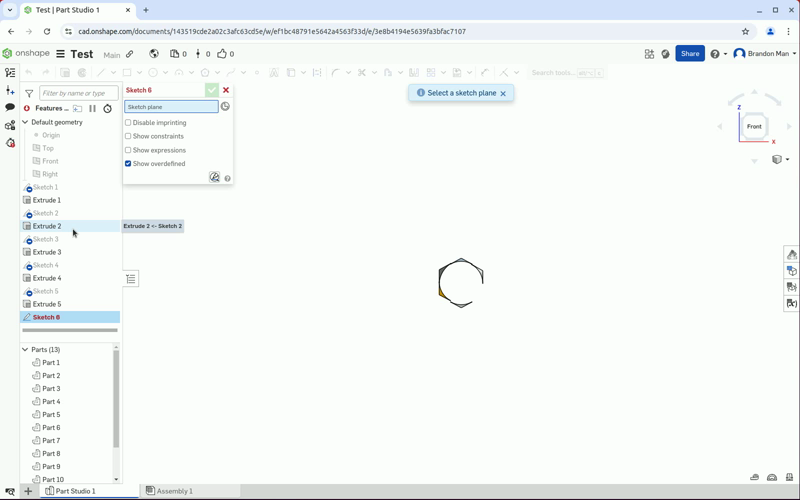
mouse_move(73, 163)
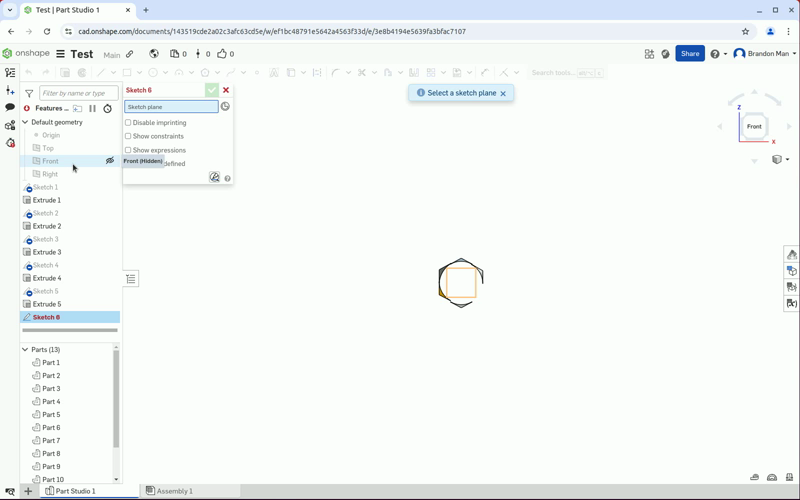
click(73, 163)
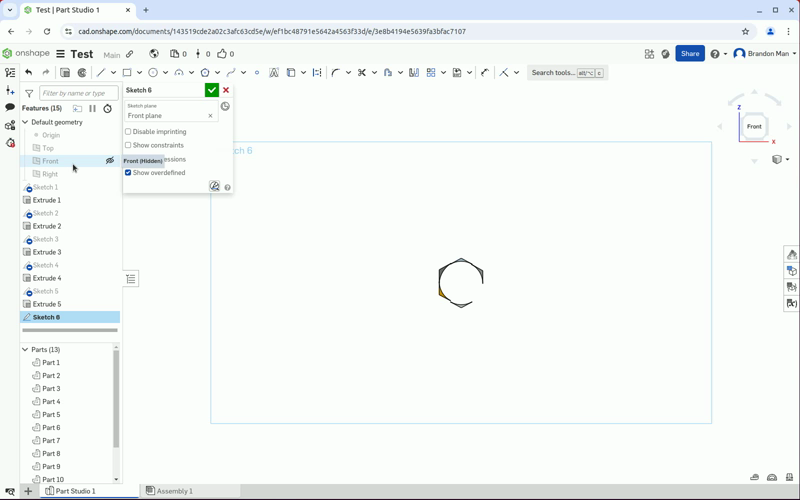
mouse_move(69, 352)
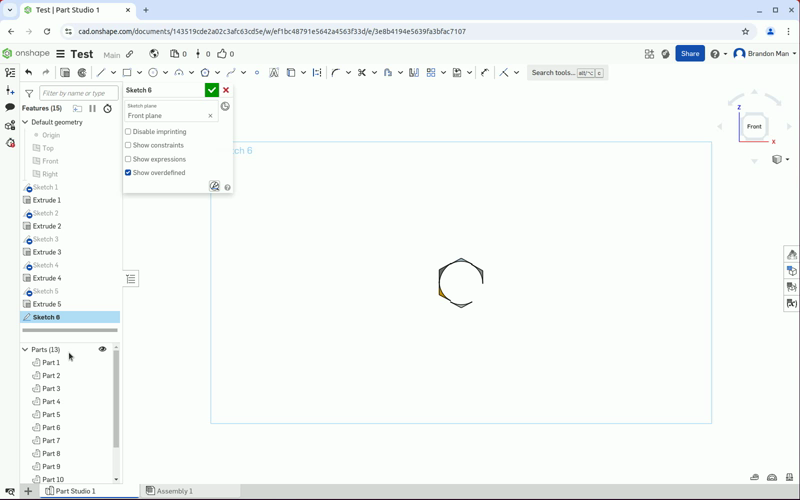
key(y)
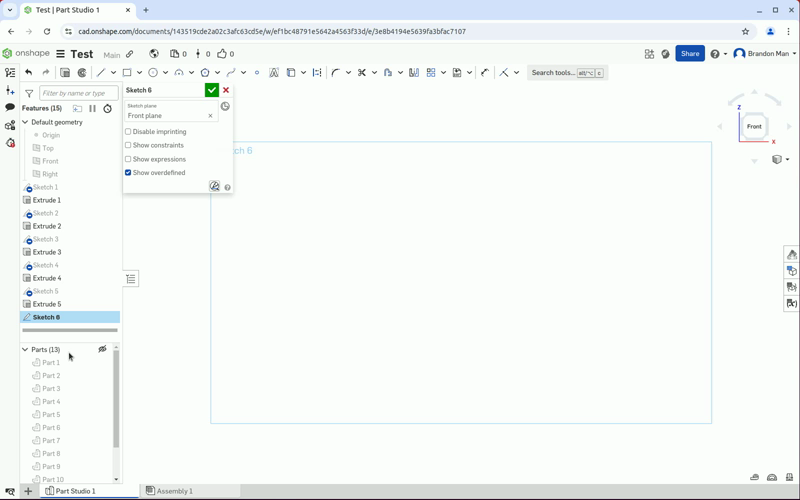
key(l)
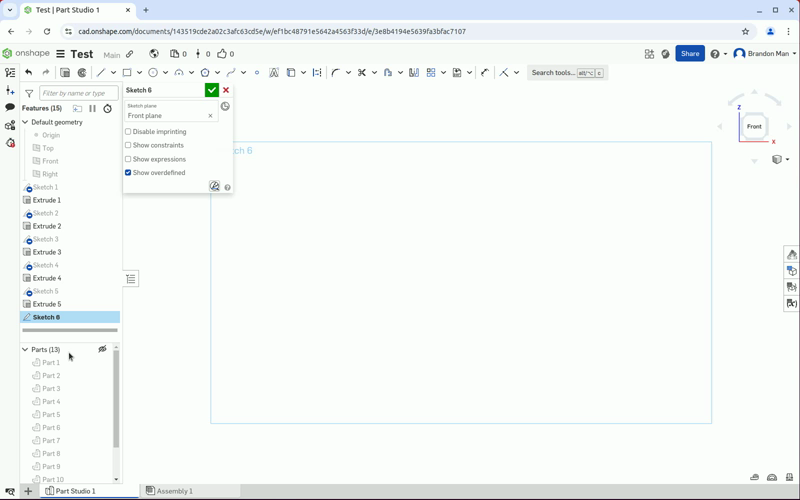
key_down(shift)
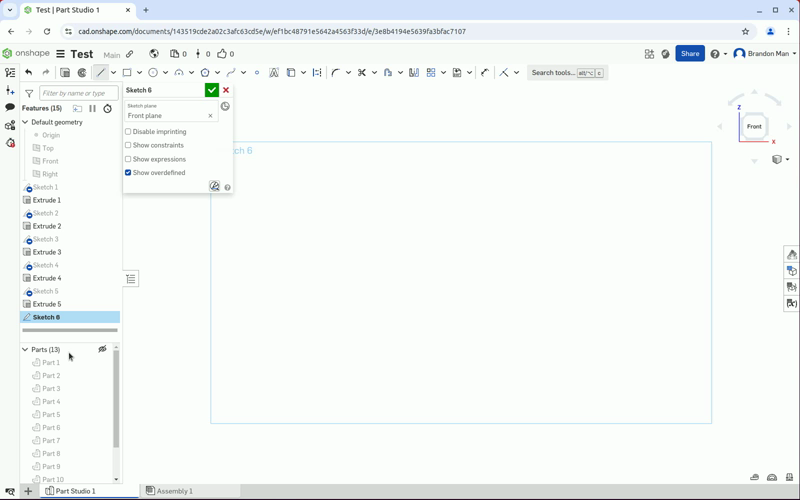
mouse_move(471, 301)
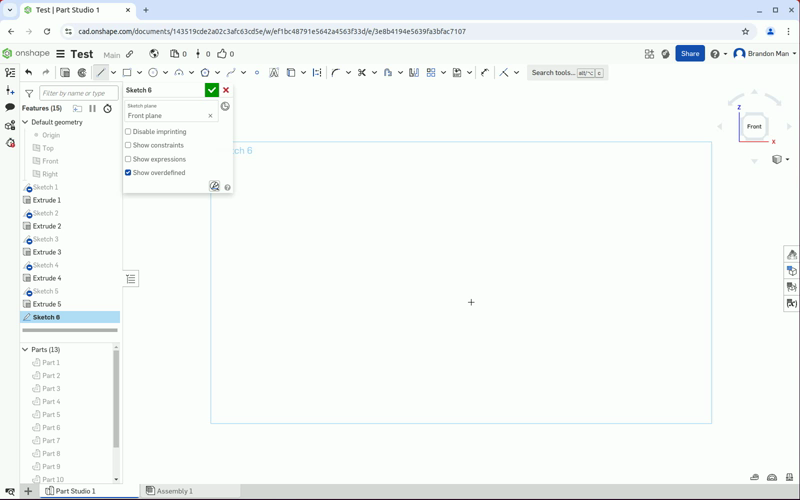
click(471, 301)
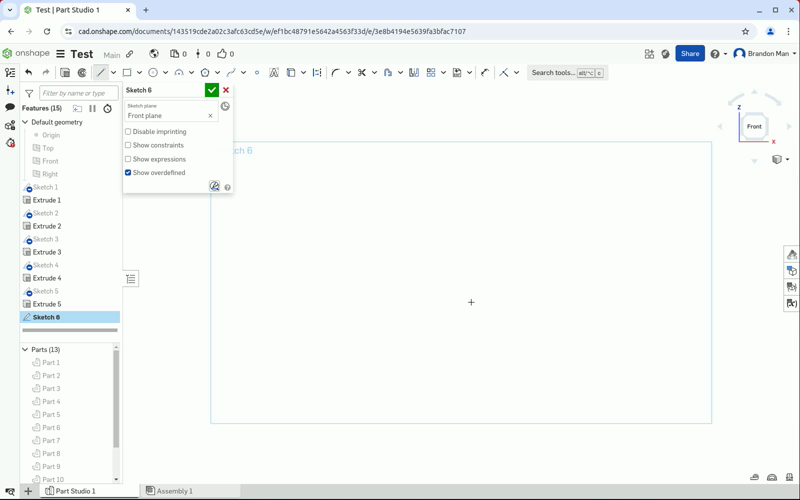
key_up(shift)
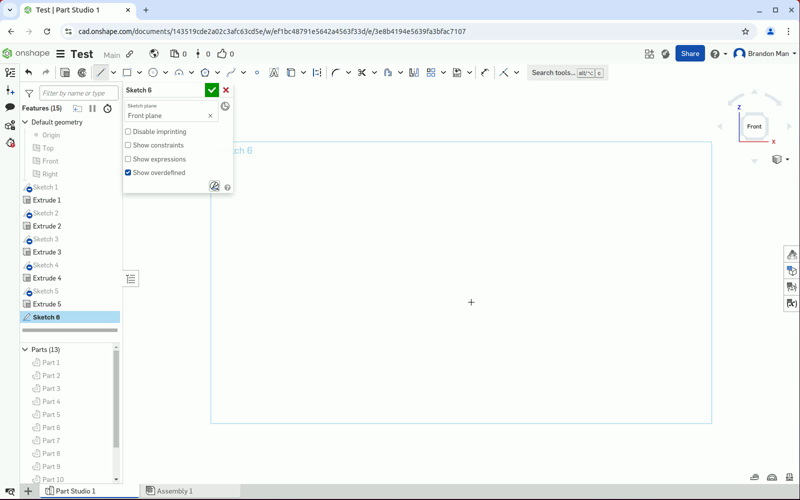
key_down(shift)
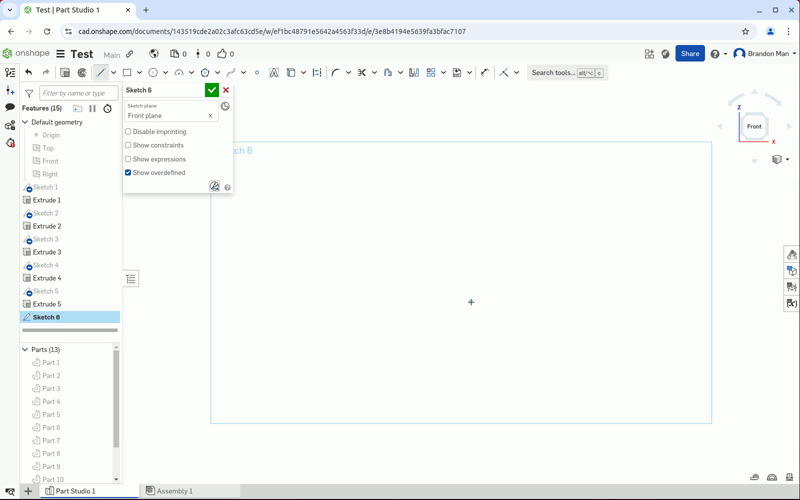
mouse_move(501, 301)
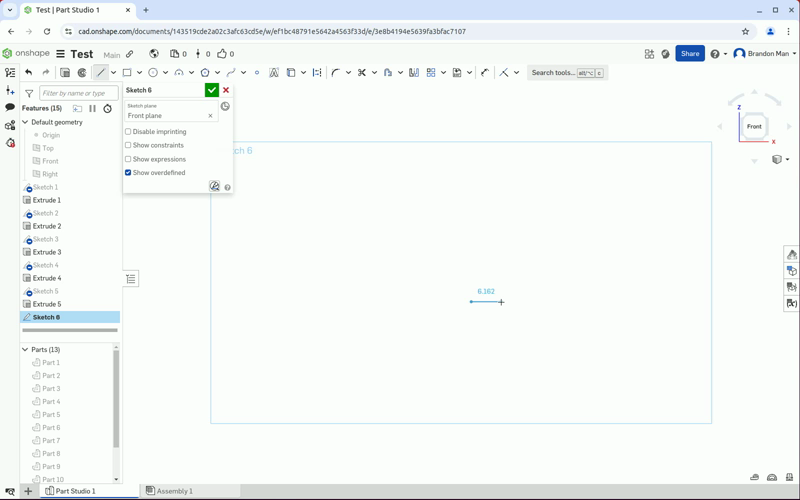
mouse_move(482, 294)
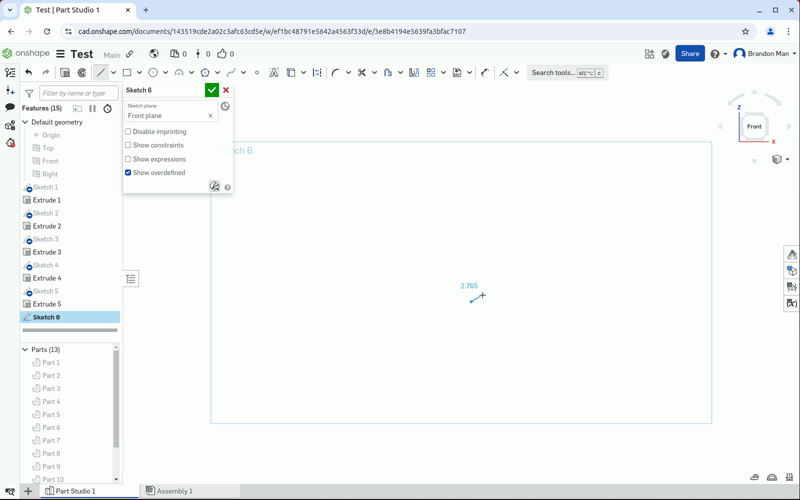
click(482, 294)
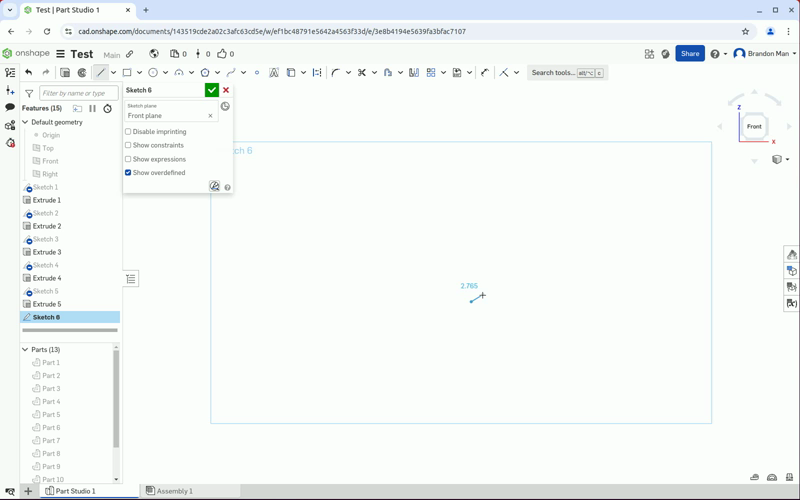
key_up(shift)
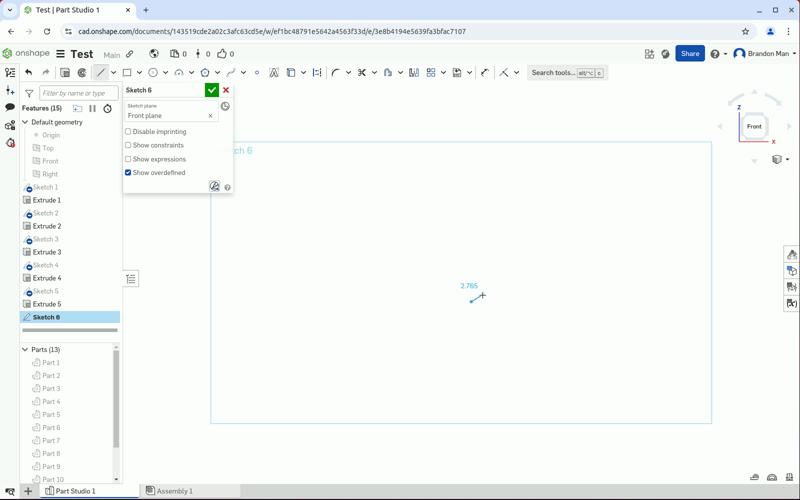
key_down(shift)
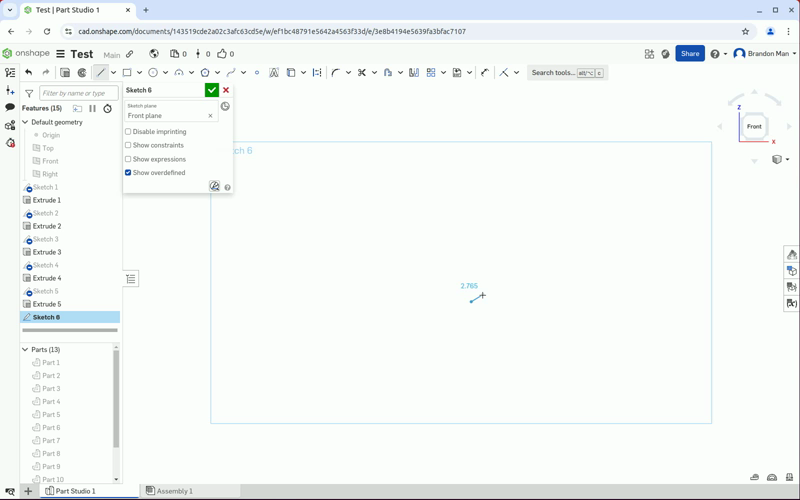
mouse_move(512, 294)
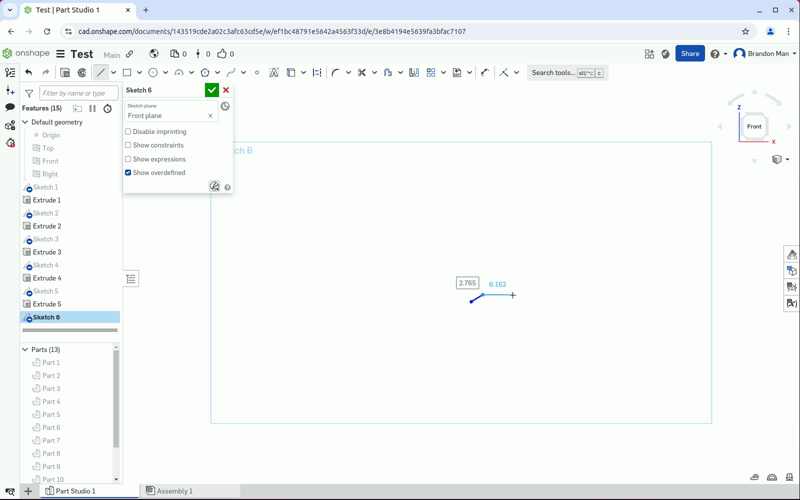
mouse_move(482, 282)
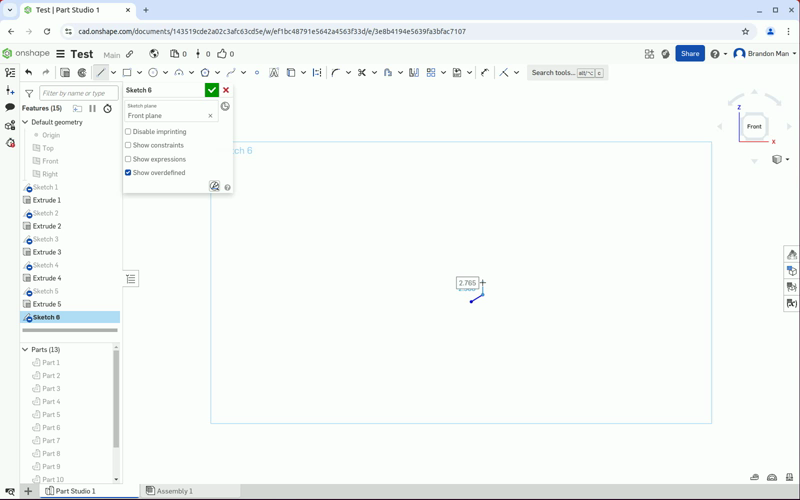
click(482, 282)
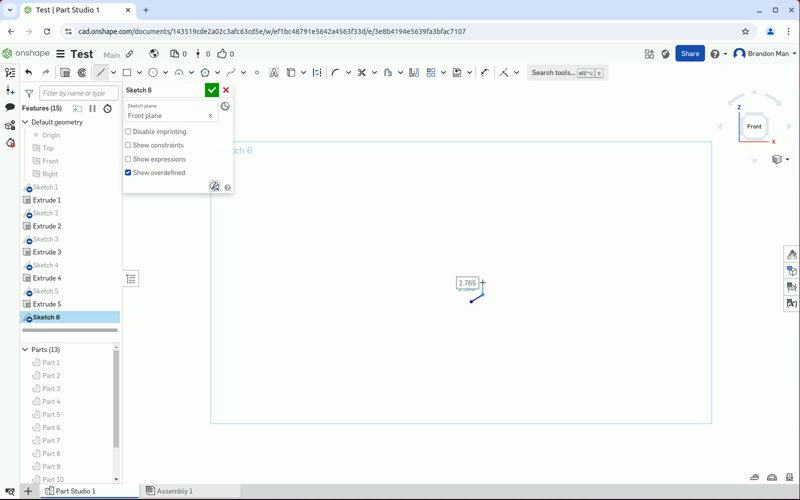
key_up(shift)
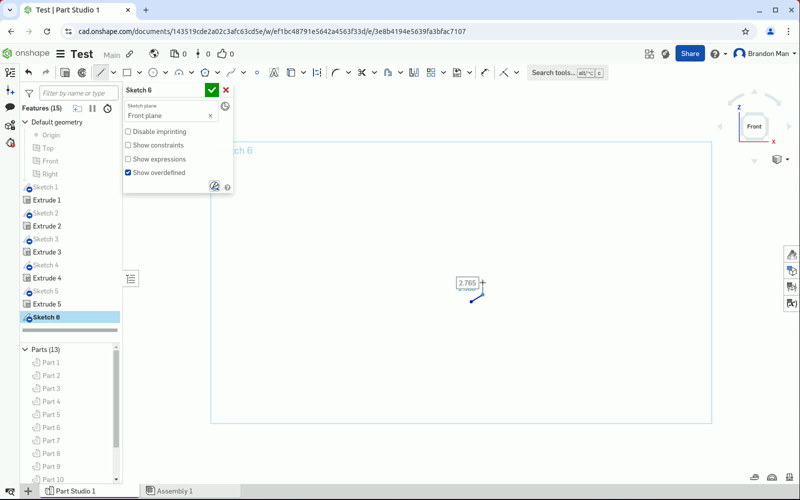
key(esc)
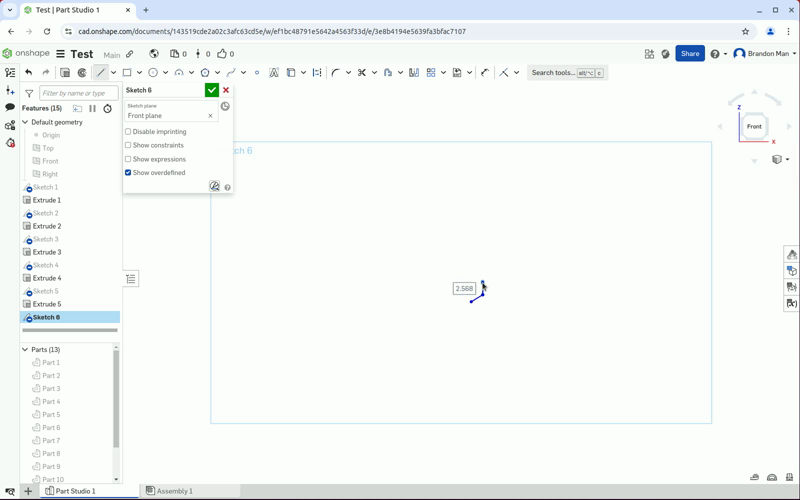
key(a)
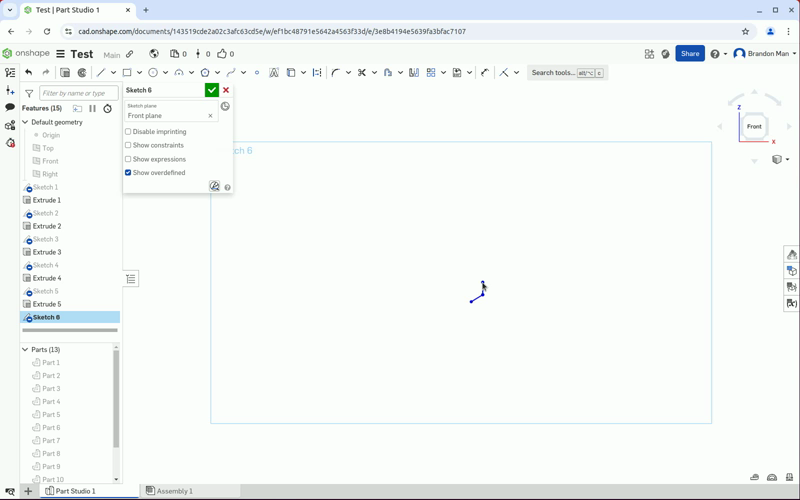
mouse_move(482, 282)
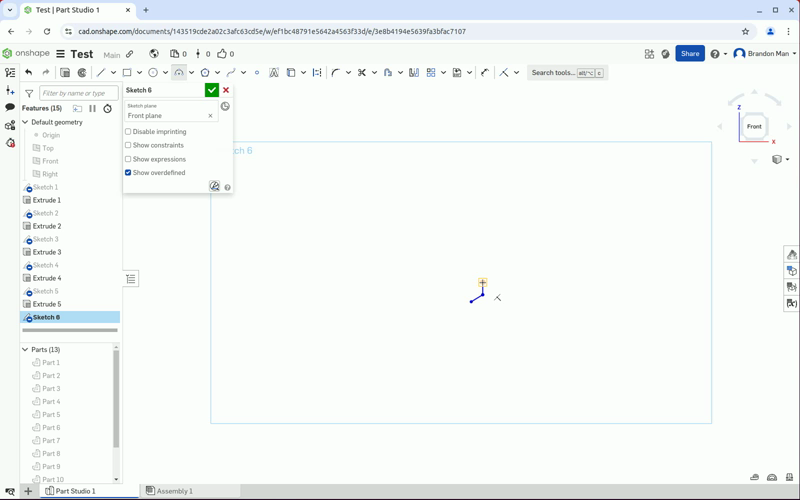
click(482, 282)
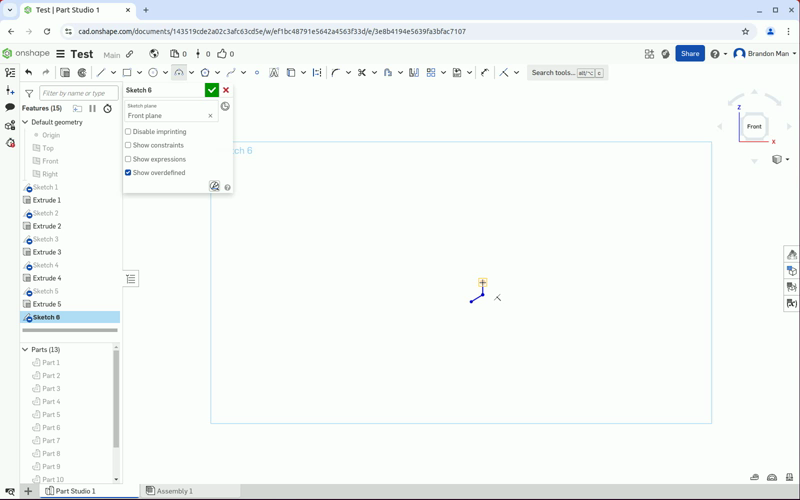
mouse_move(471, 301)
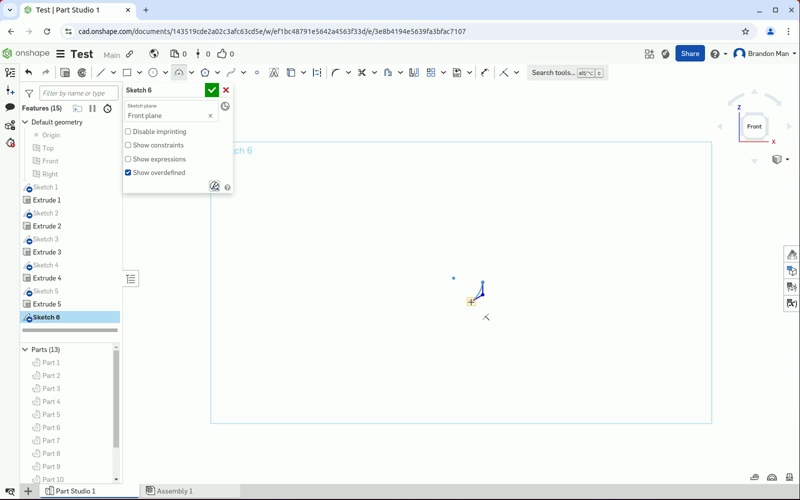
click(471, 301)
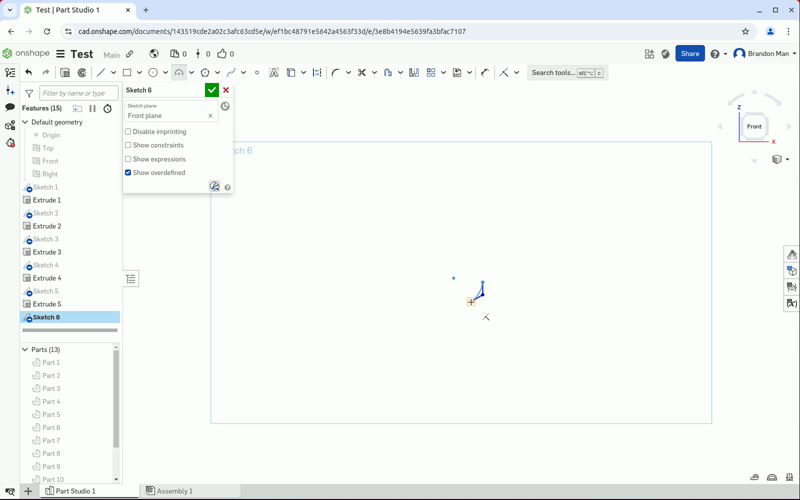
key_down(shift)
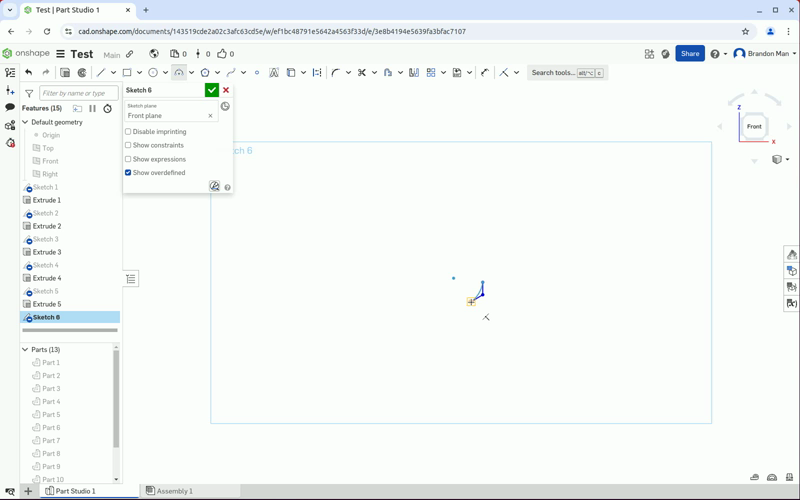
mouse_move(479, 293)
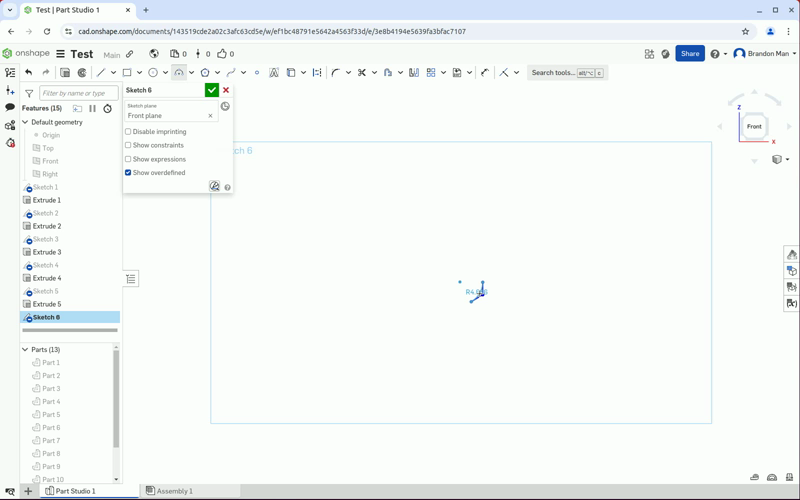
scroll(6)
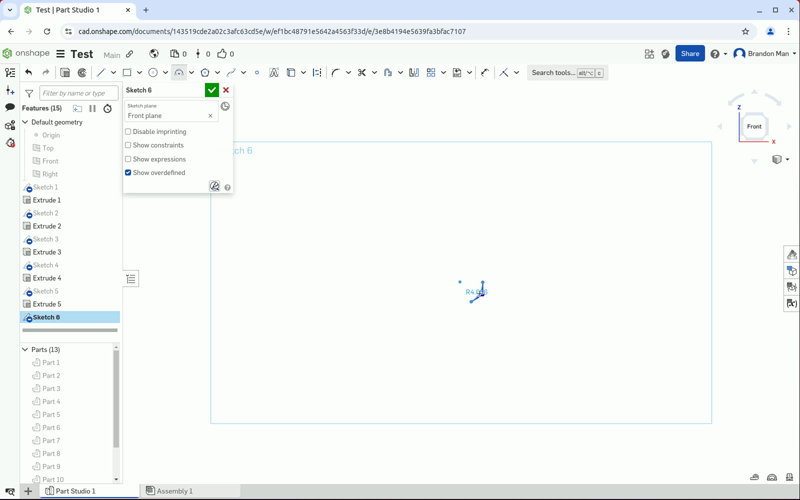
scroll(6)
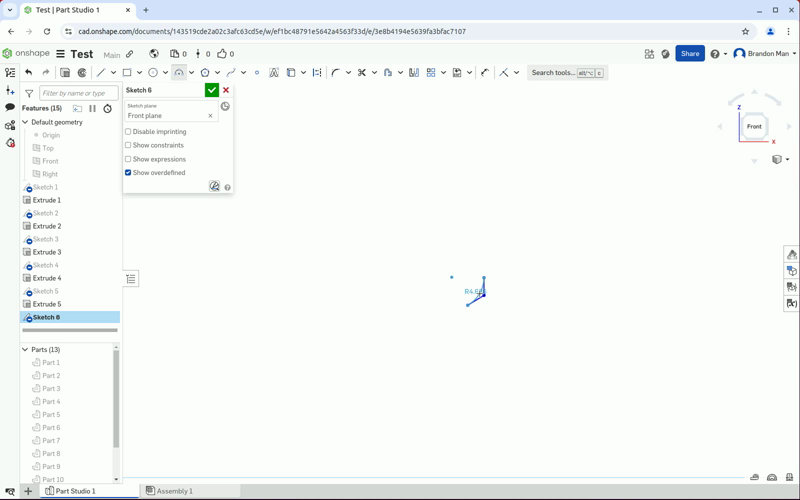
scroll(6)
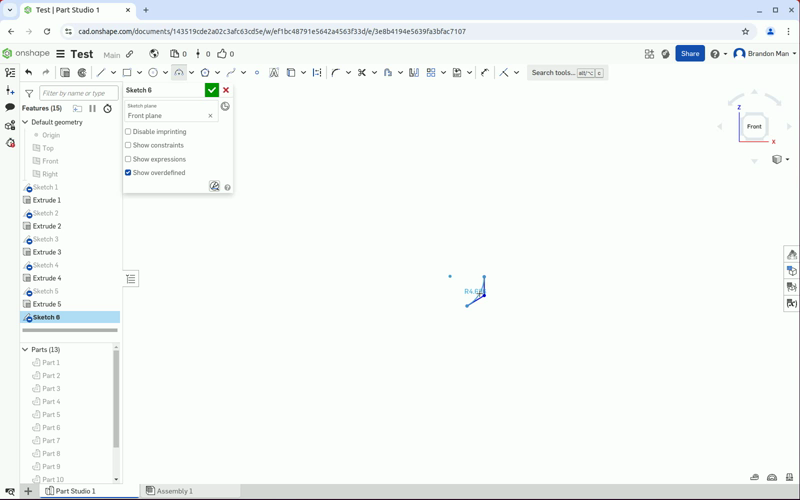
scroll(6)
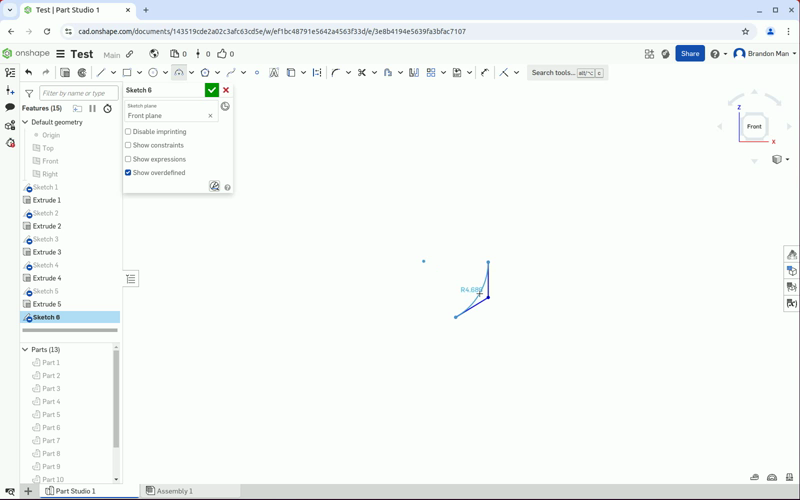
scroll(6)
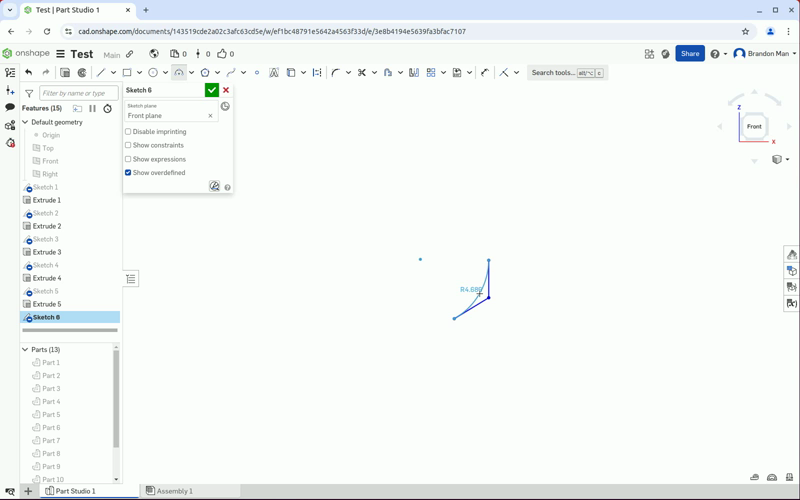
scroll(6)
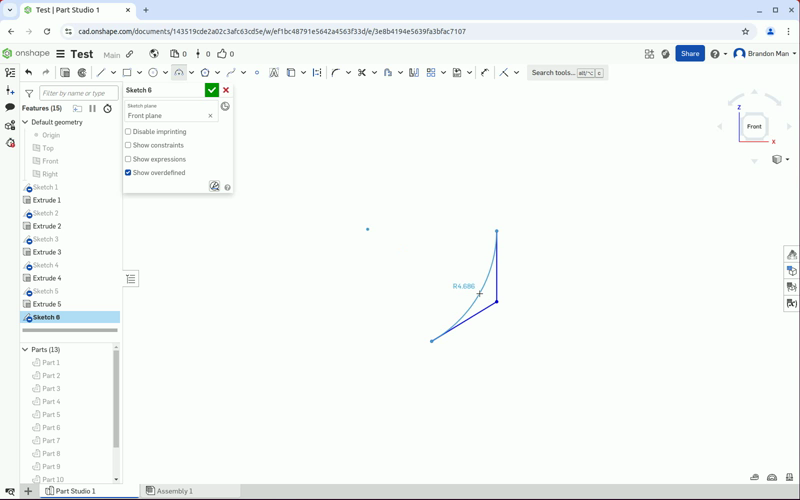
scroll(6)
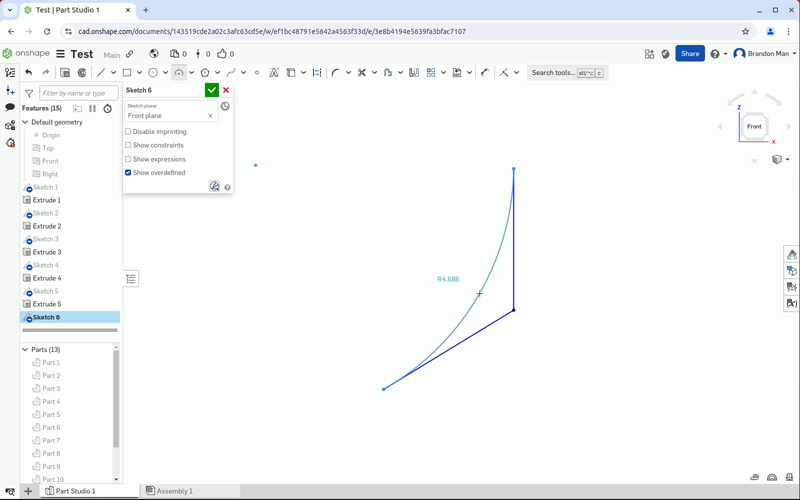
click(479, 293)
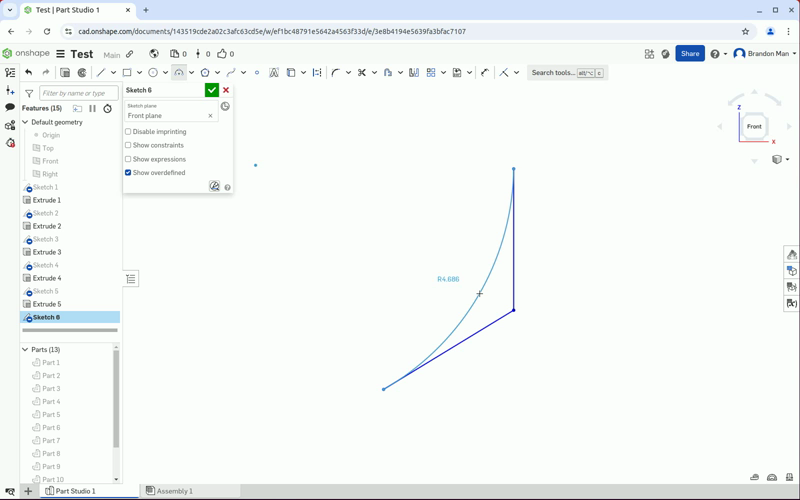
scroll(-6)
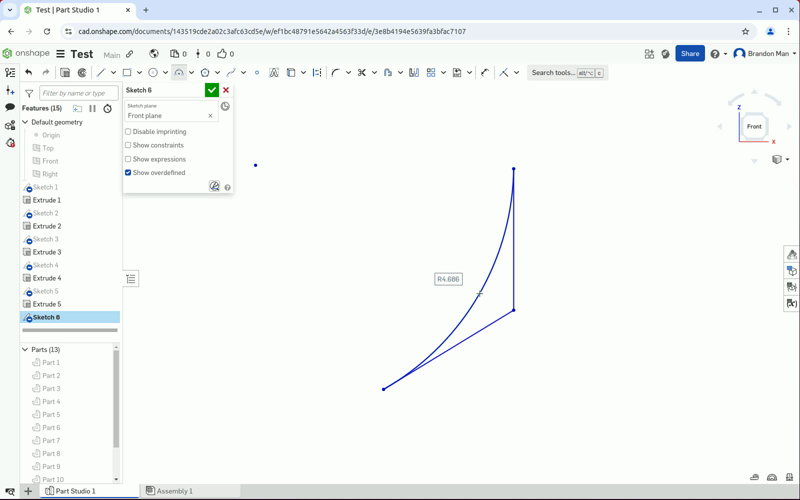
scroll(-6)
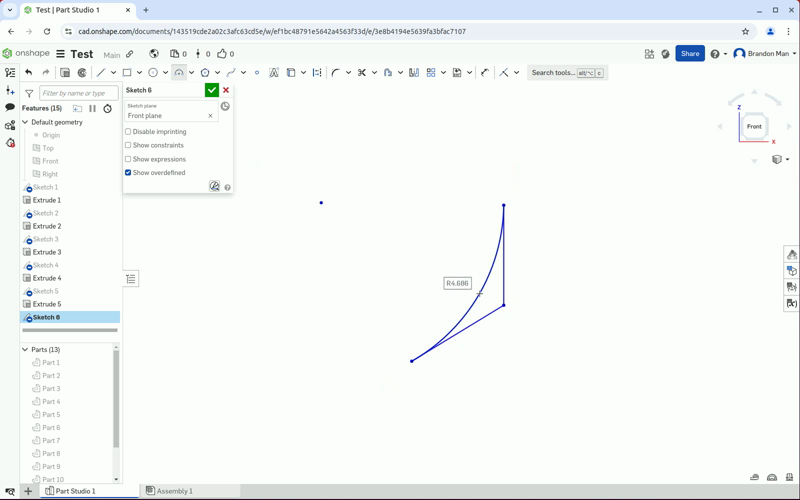
scroll(-6)
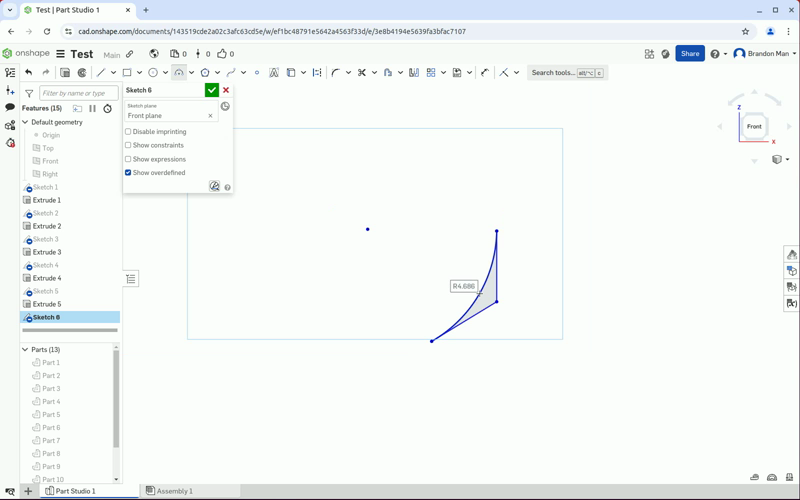
scroll(-6)
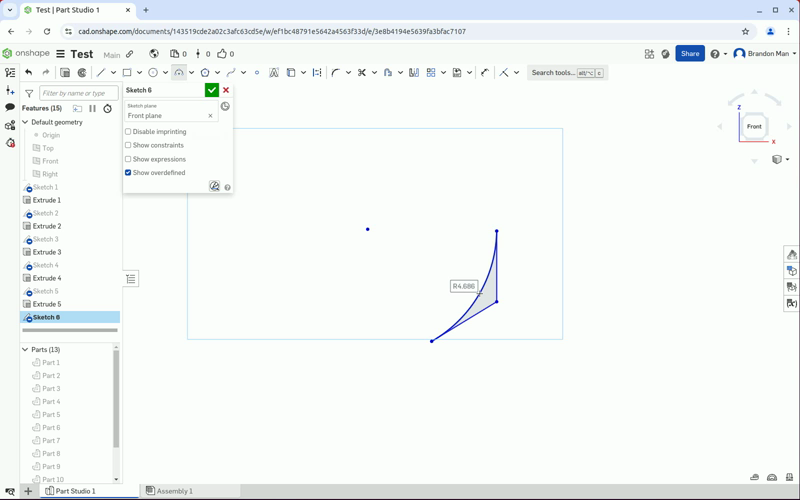
scroll(-6)
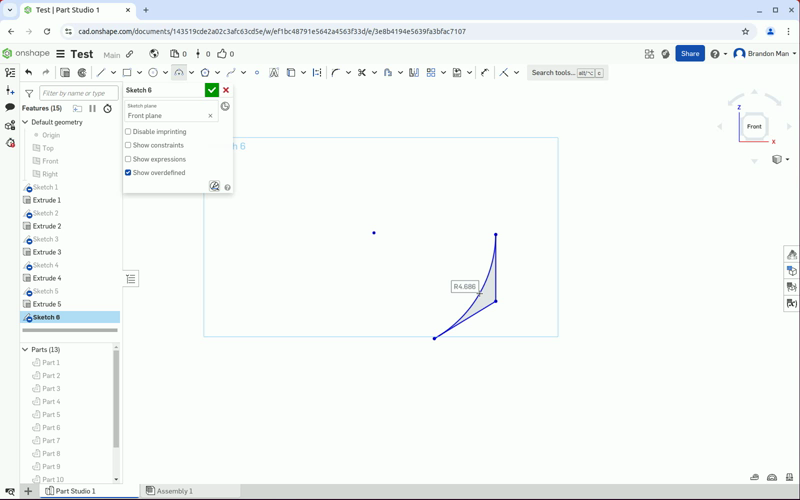
scroll(-6)
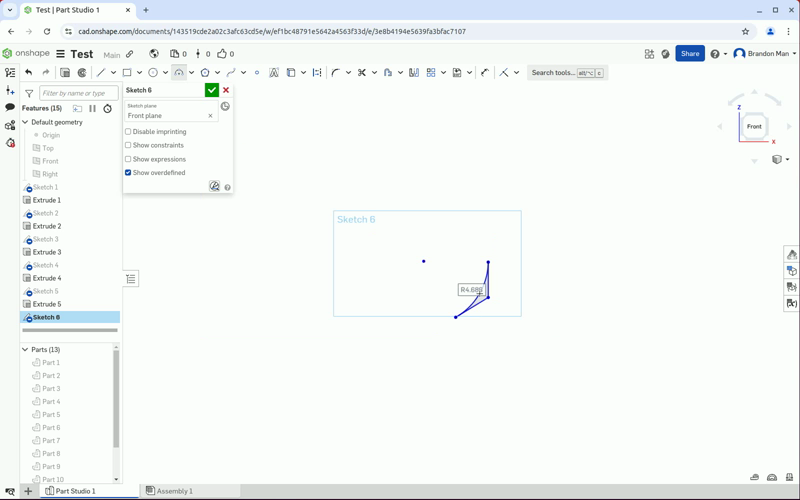
scroll(-6)
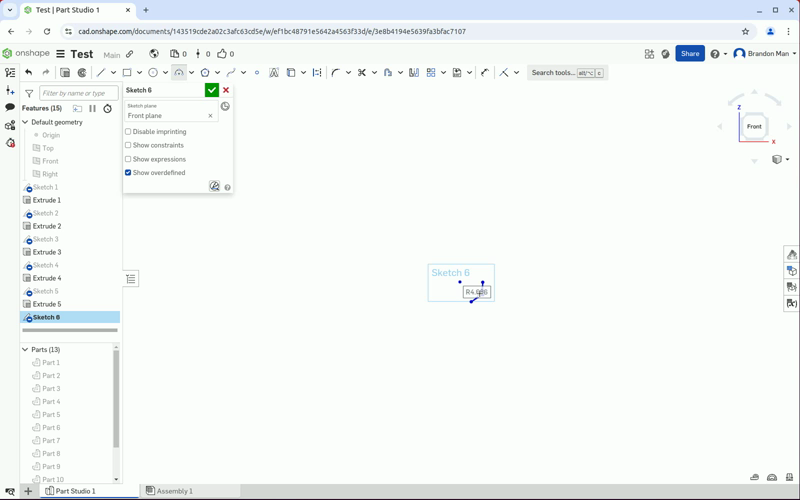
key_up(shift)
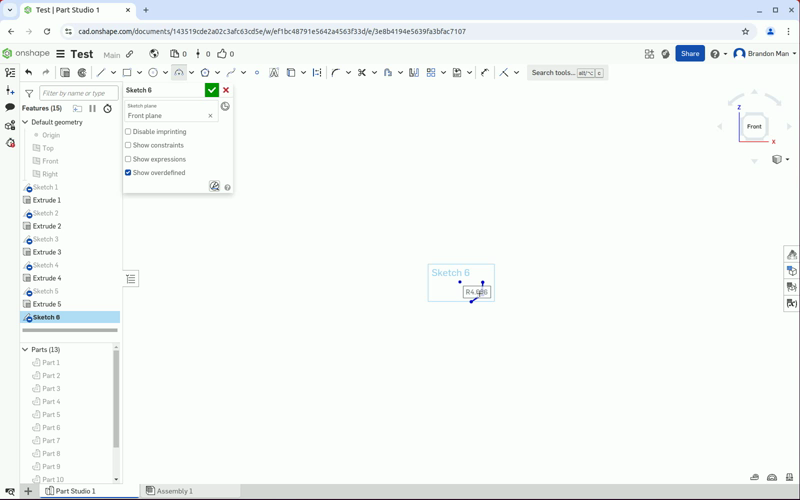
key(esc)
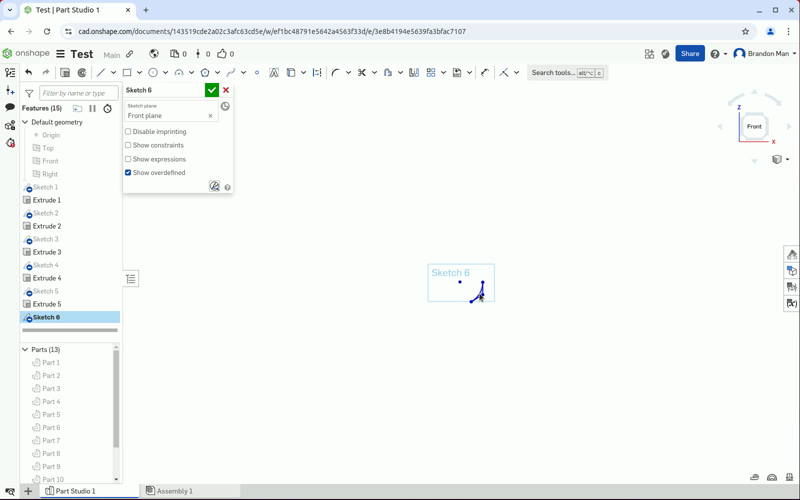
mouse_move(479, 293)
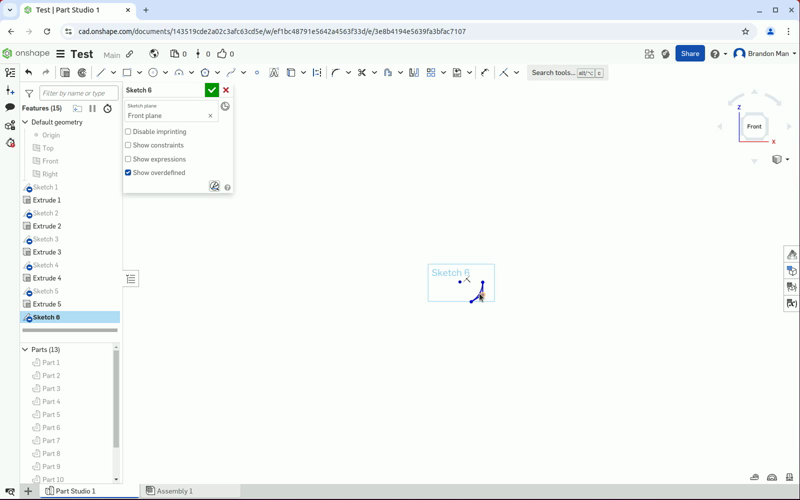
scroll(6)
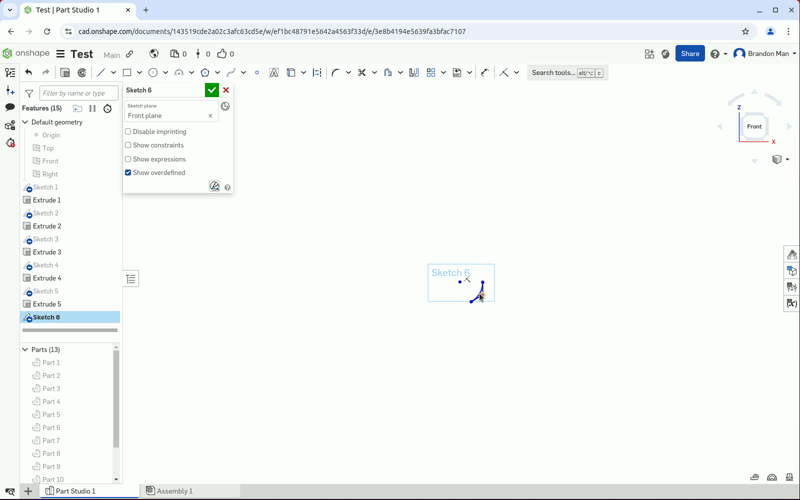
scroll(6)
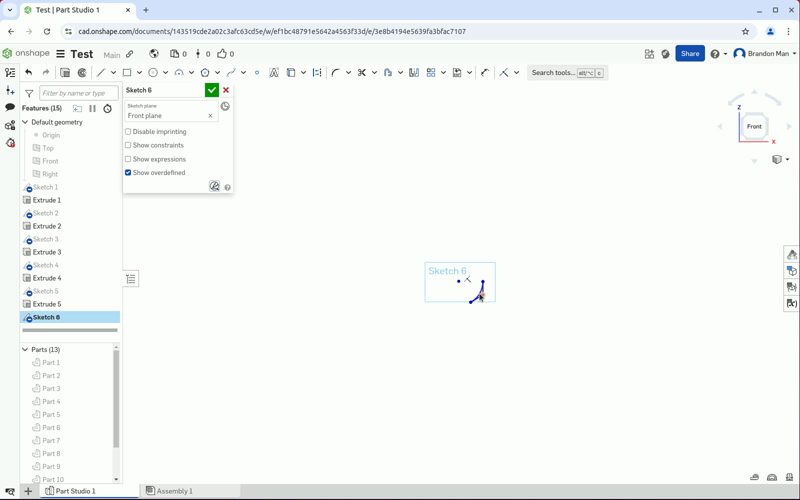
scroll(6)
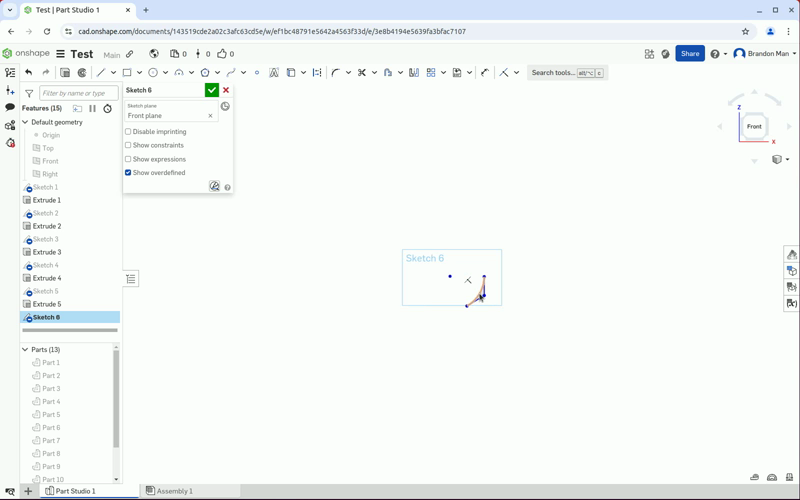
scroll(6)
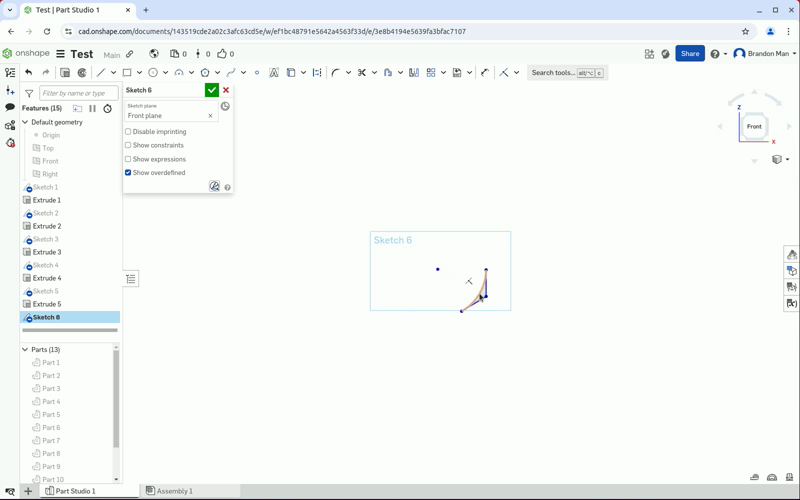
scroll(6)
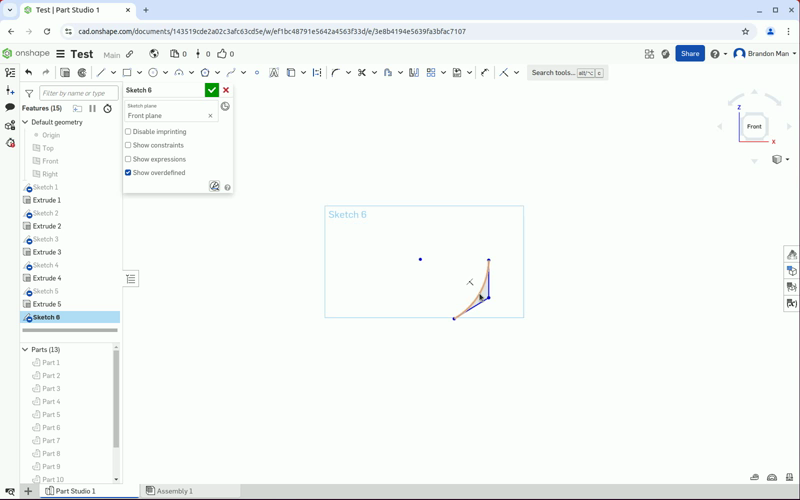
scroll(6)
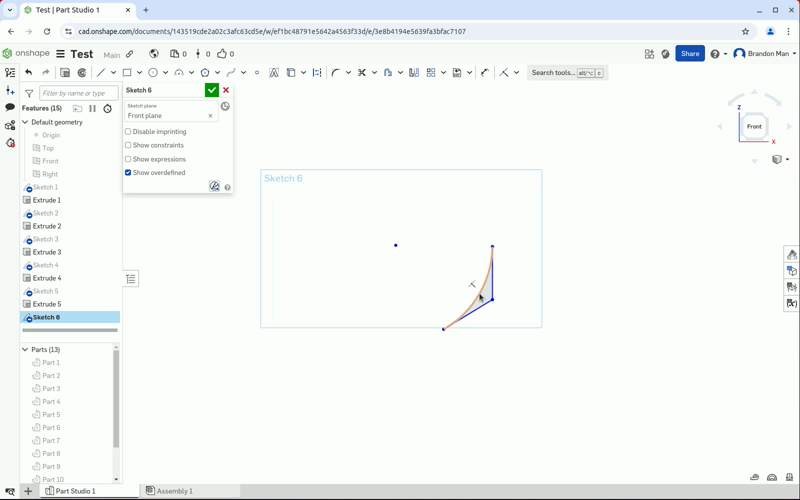
scroll(6)
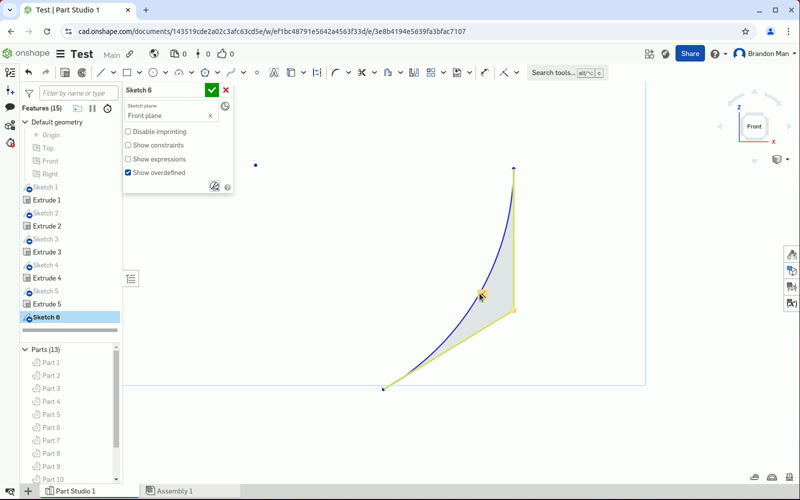
click(479, 293)
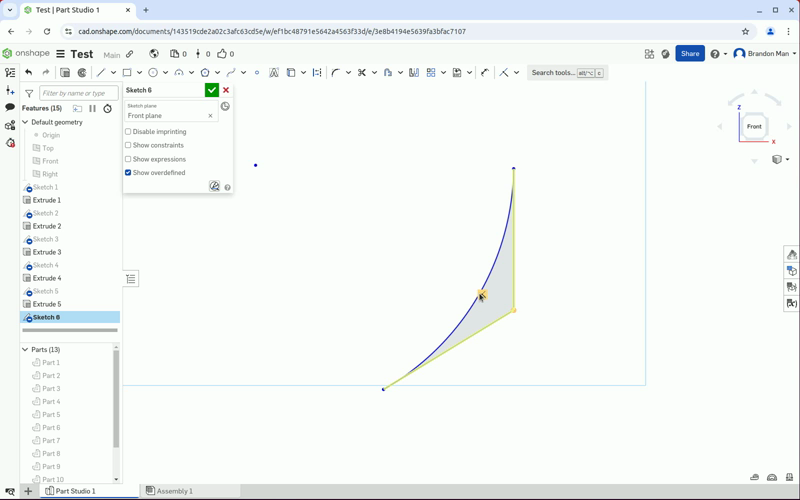
scroll(-6)
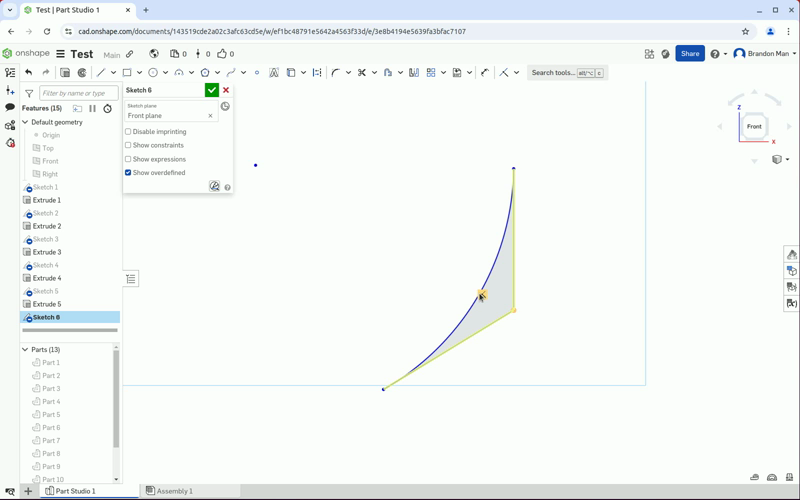
scroll(-6)
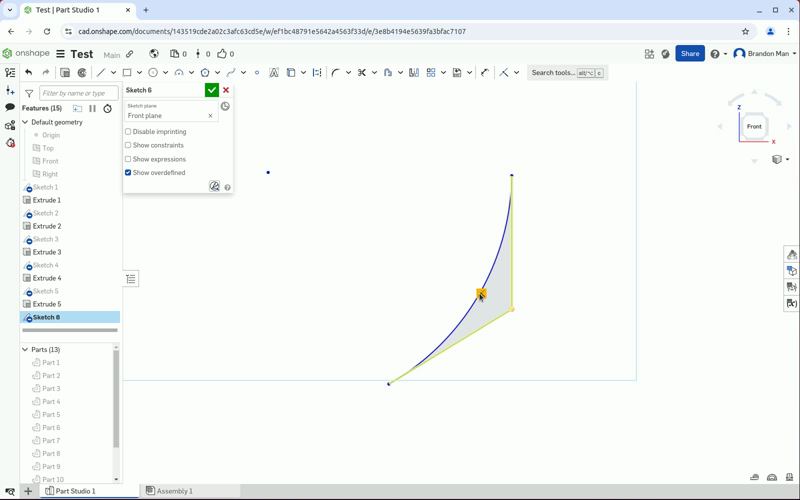
scroll(-6)
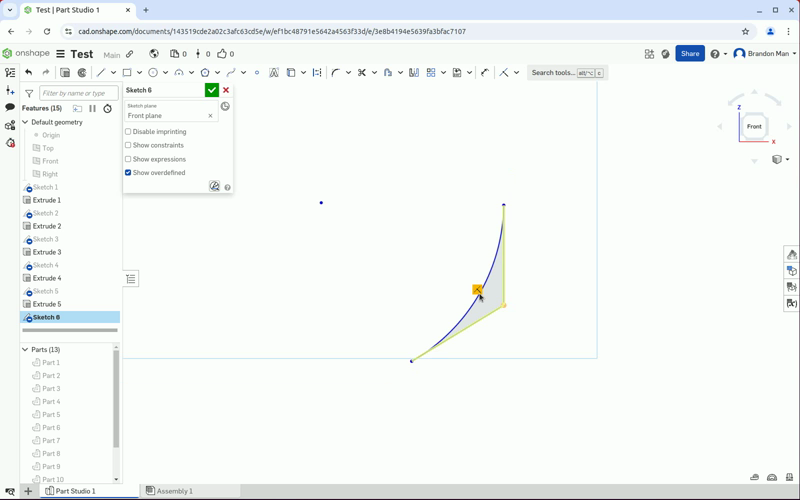
scroll(-6)
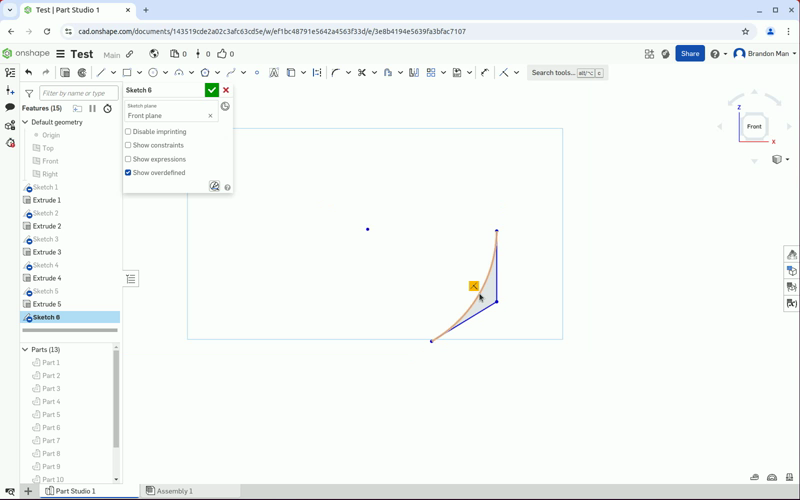
scroll(-6)
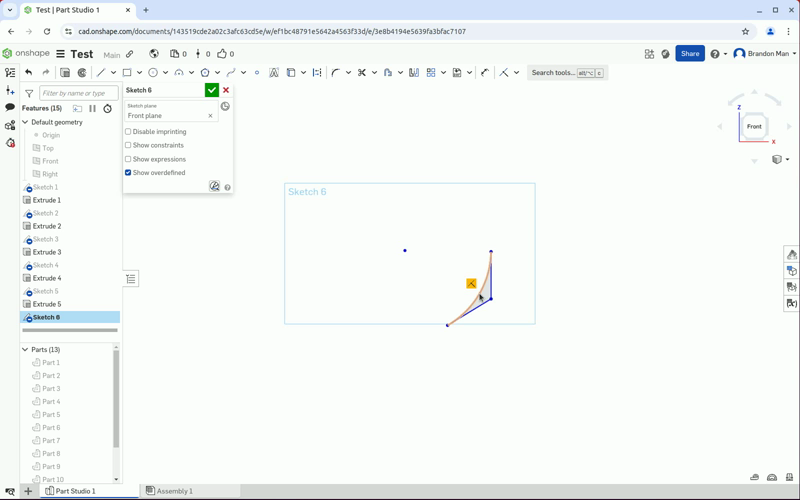
scroll(-6)
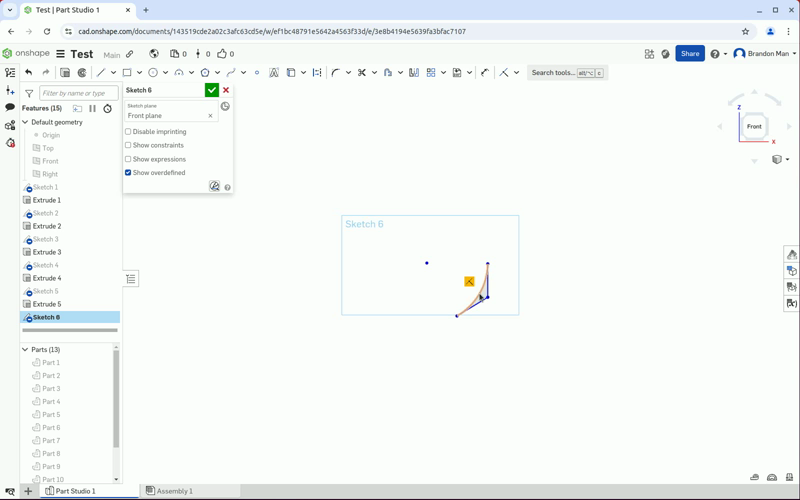
scroll(-6)
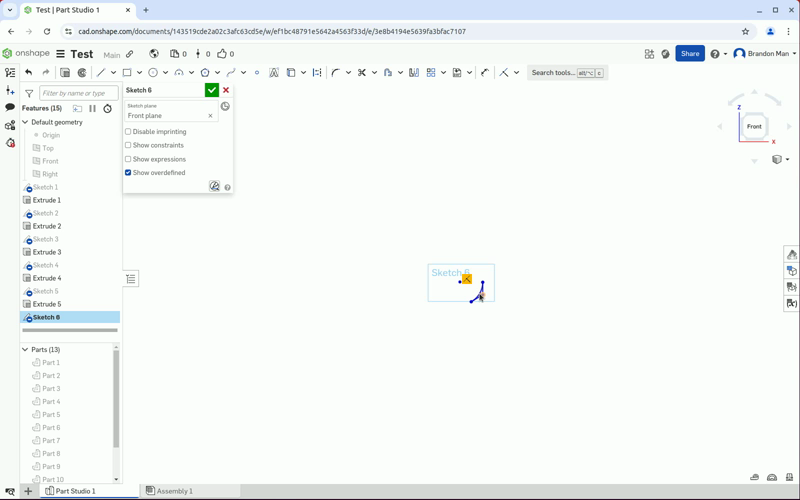
mouse_move(69, 352)
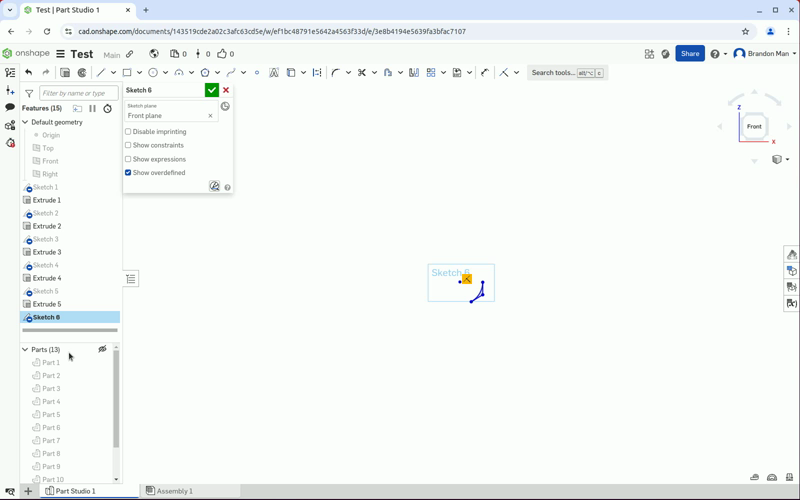
key(shift+y)
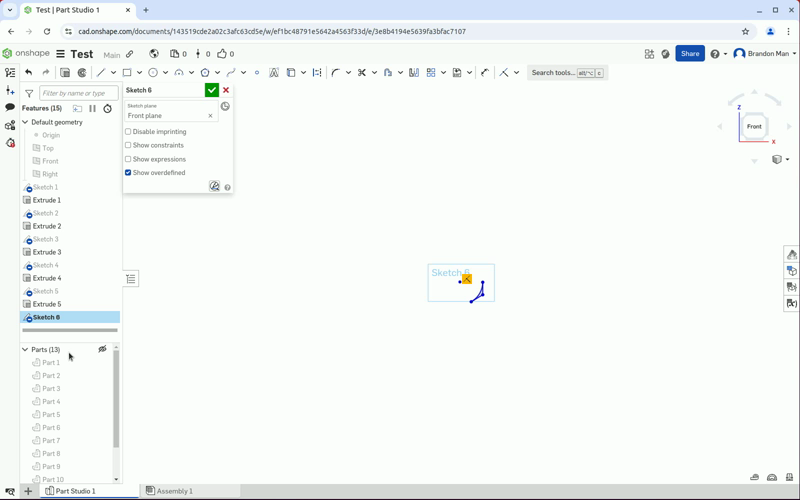
key(shift+e)
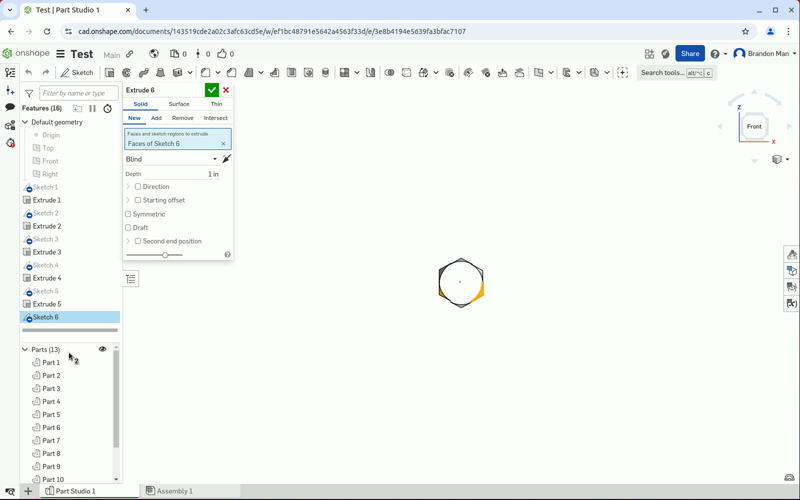
mouse_move(143, 106)
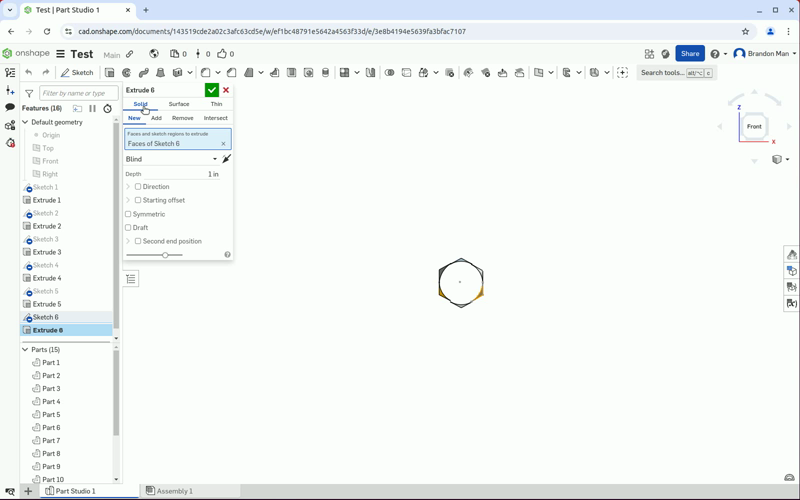
click(143, 106)
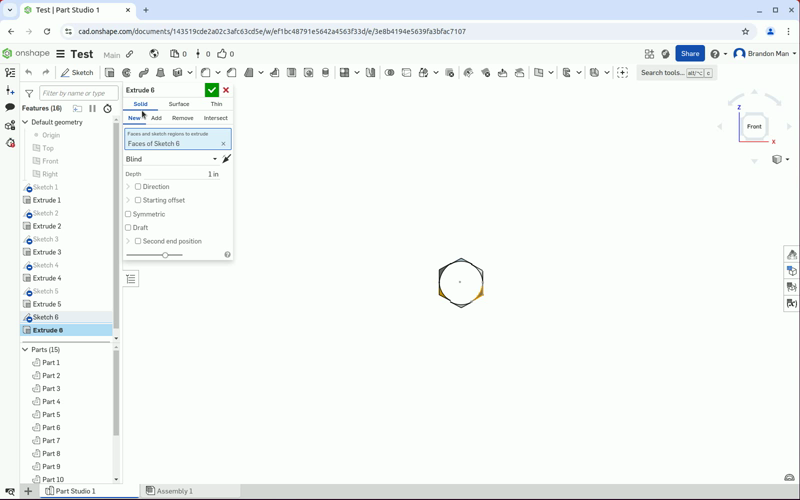
mouse_move(137, 120)
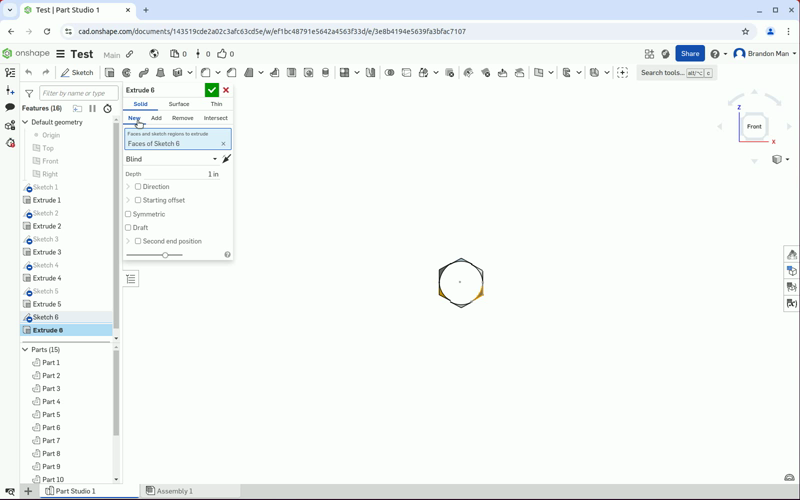
click(137, 120)
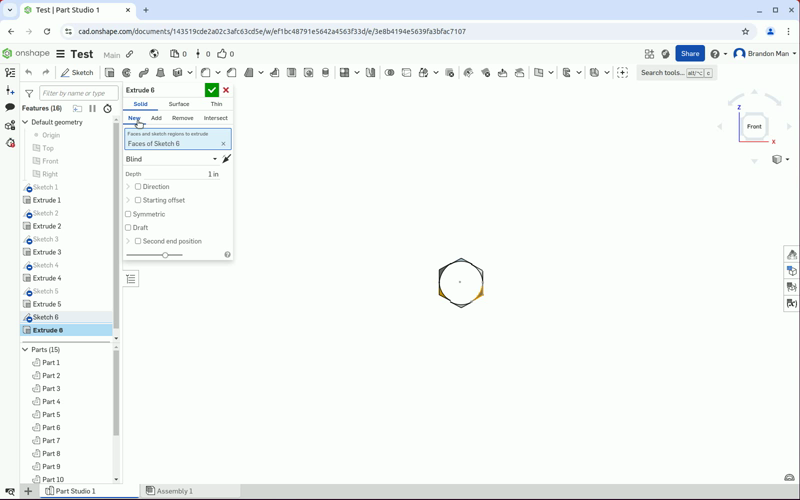
key(tab, 4)
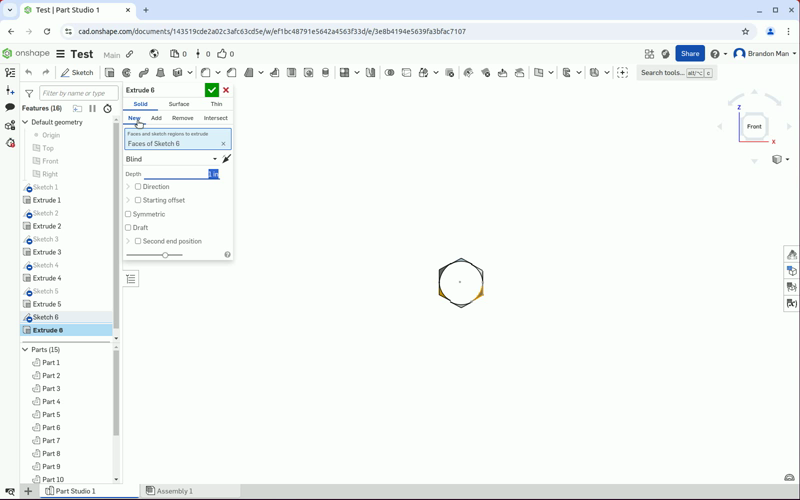
text(23.108)
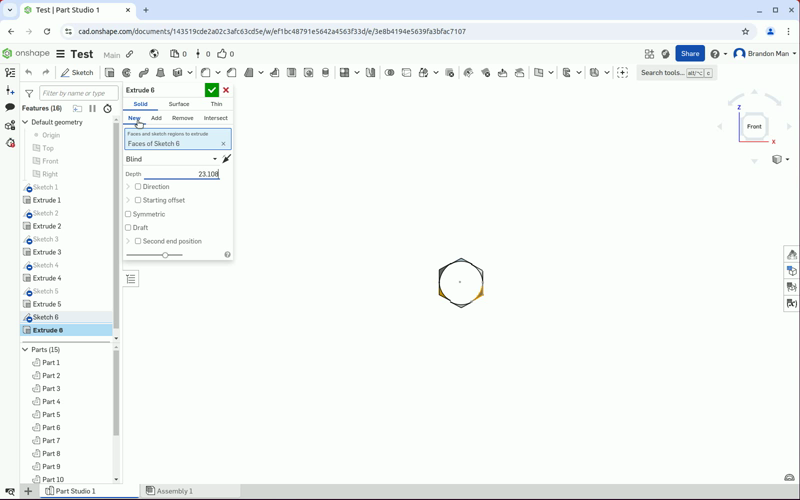
key(enter)
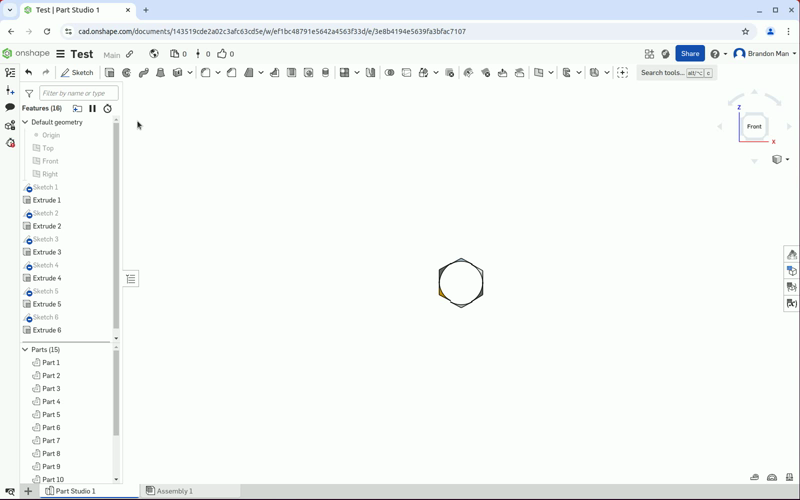
key(shift+h)
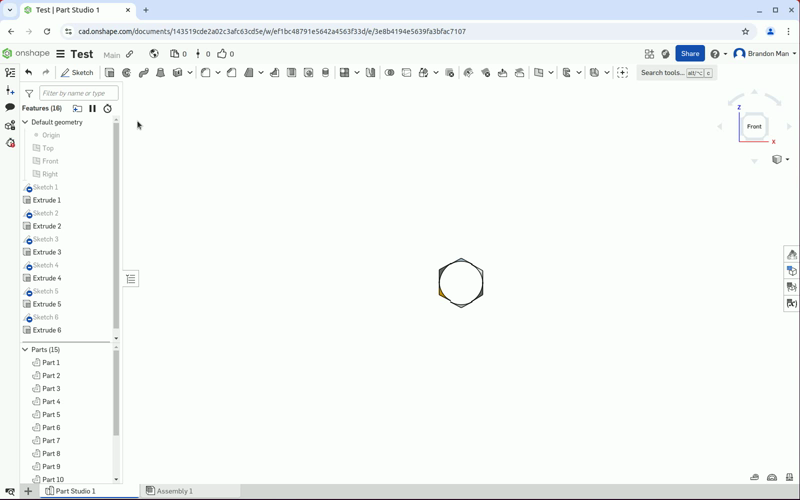
key(shift+h)
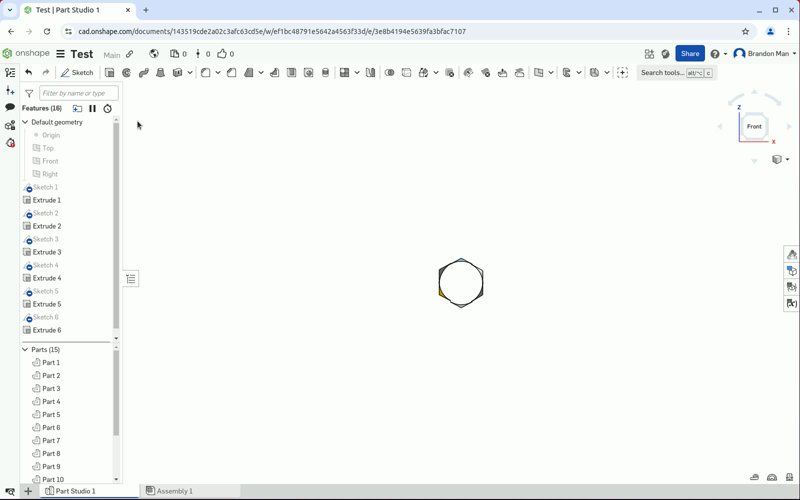
mouse_move(69, 189)
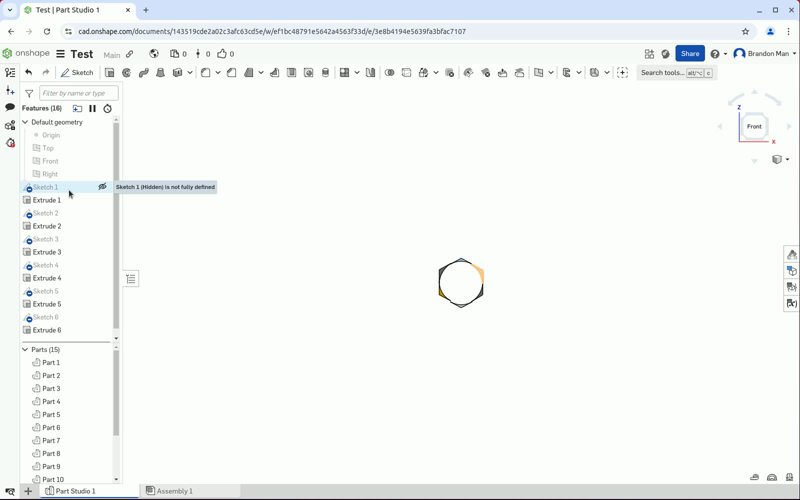
click(69, 189)
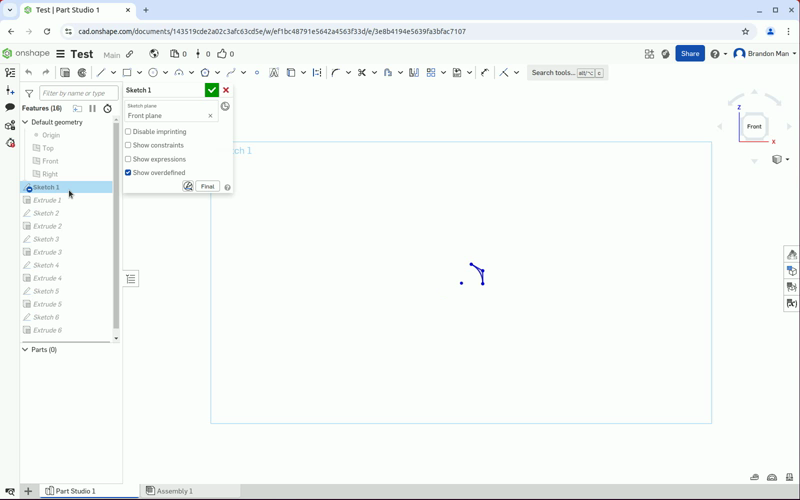
mouse_move(229, 92)
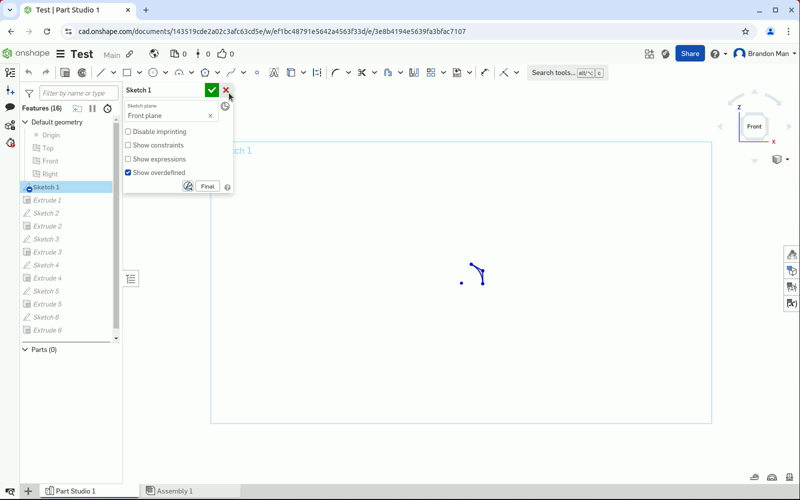
click(229, 92)
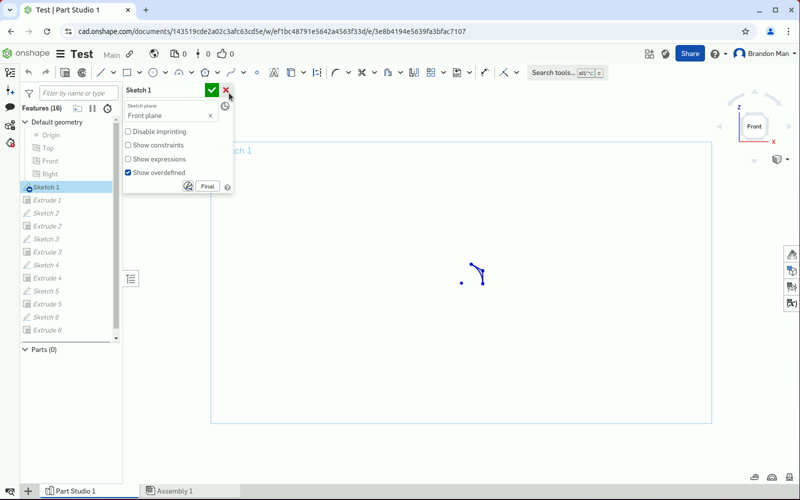
key(shift+s)
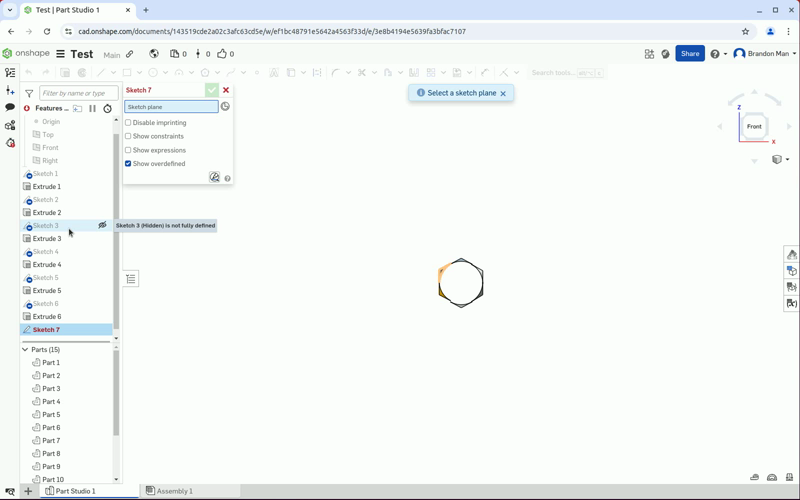
scroll(3)
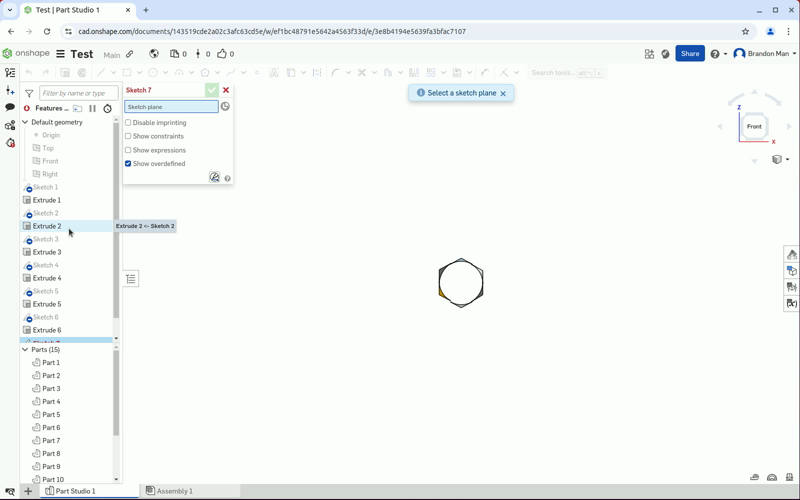
mouse_move(69, 163)
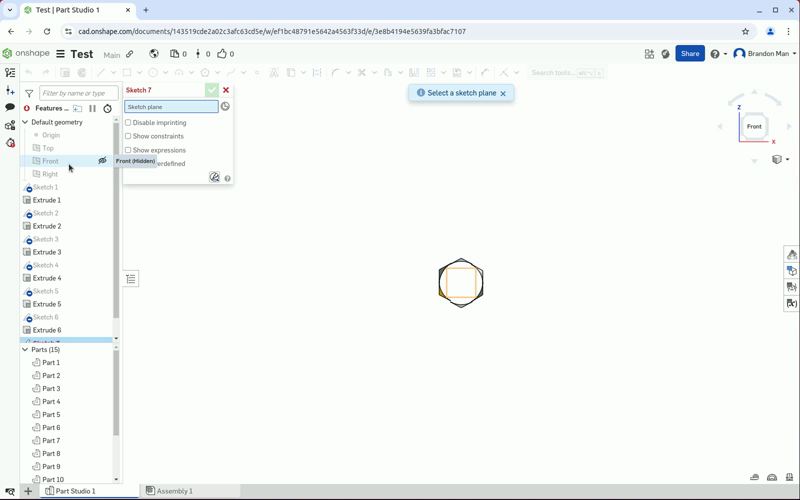
click(69, 163)
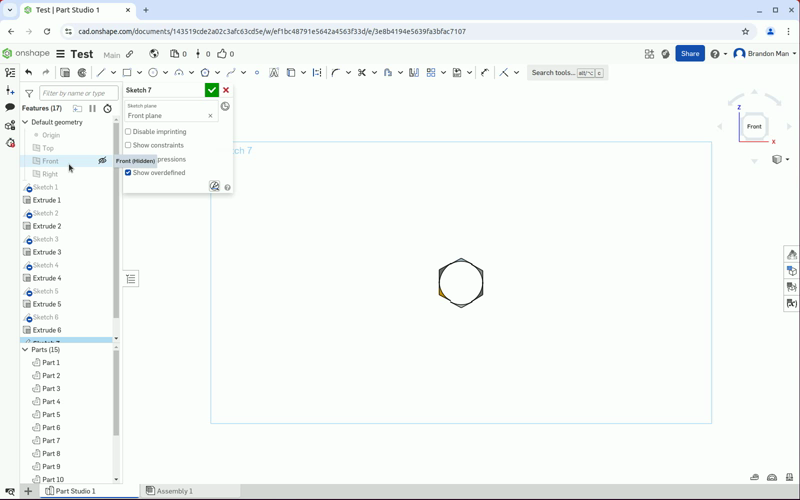
mouse_move(69, 352)
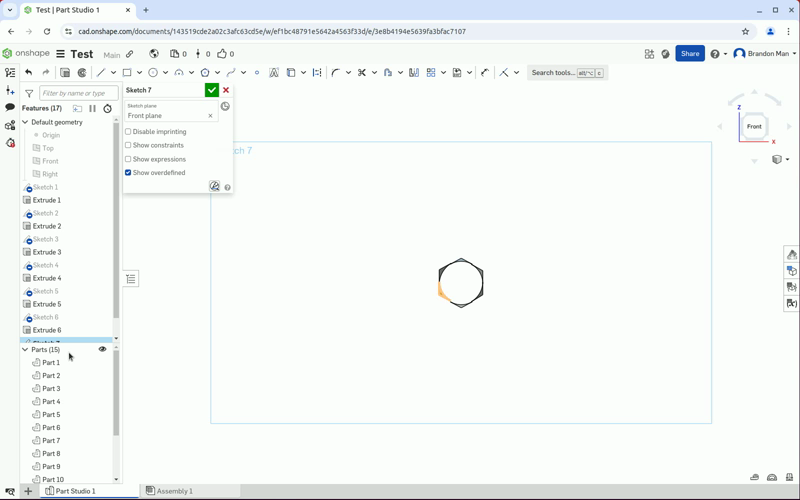
key(y)
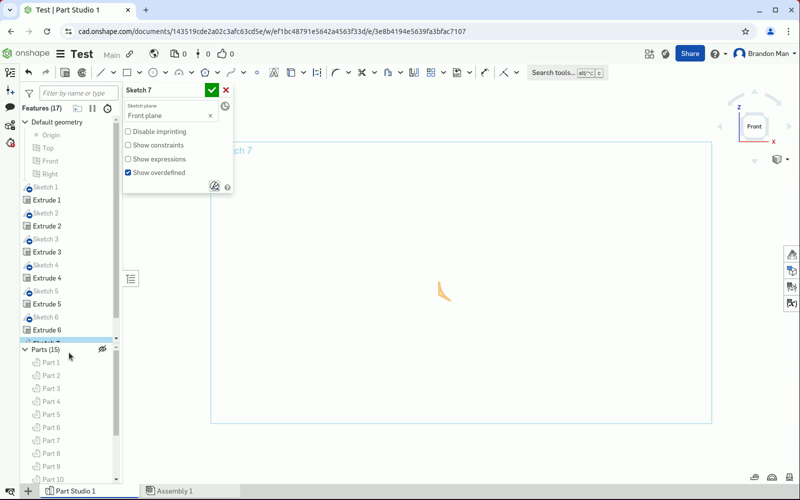
key(c)
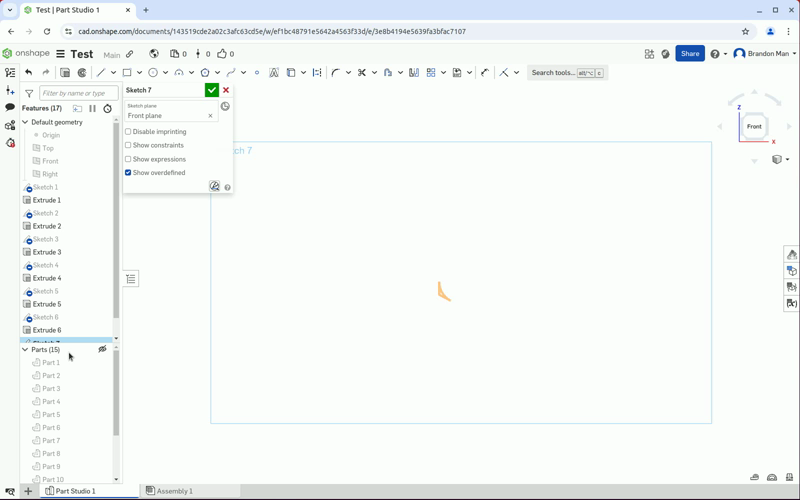
key_down(shift)
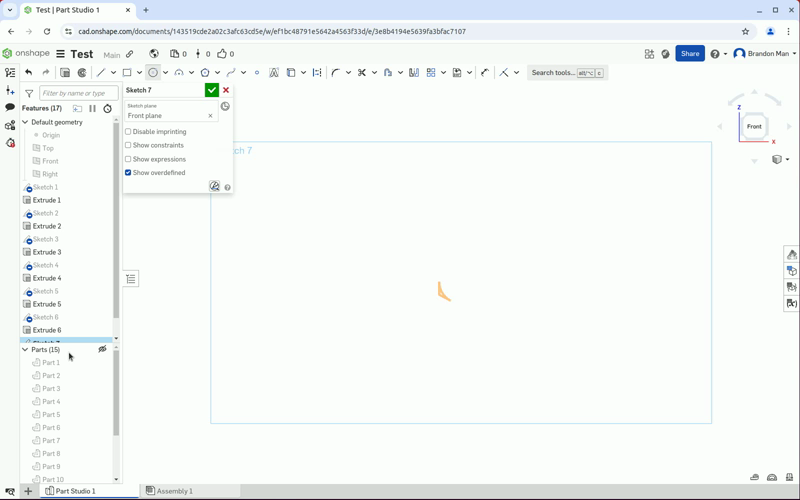
mouse_move(461, 282)
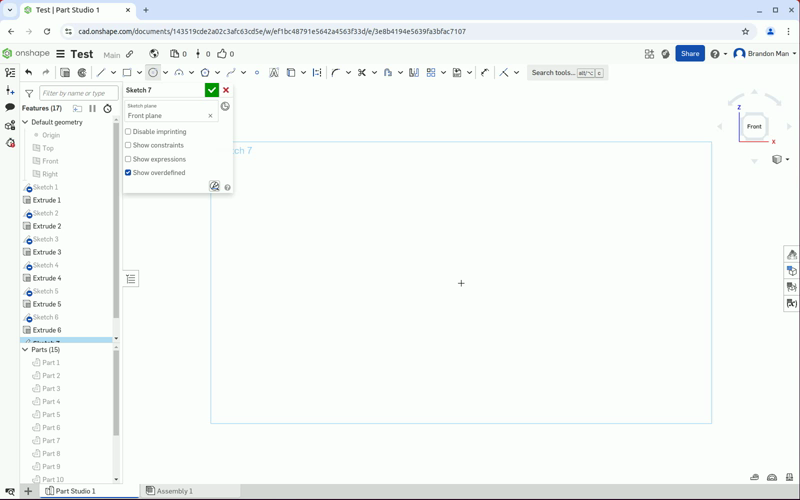
click(461, 282)
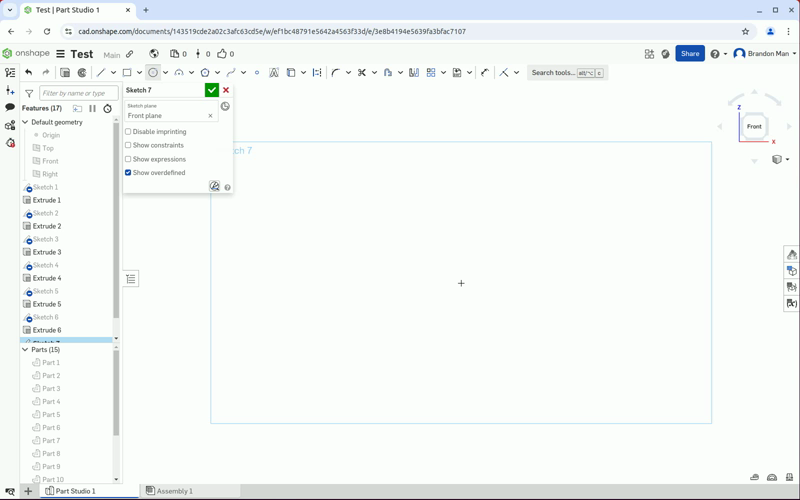
key_up(shift)
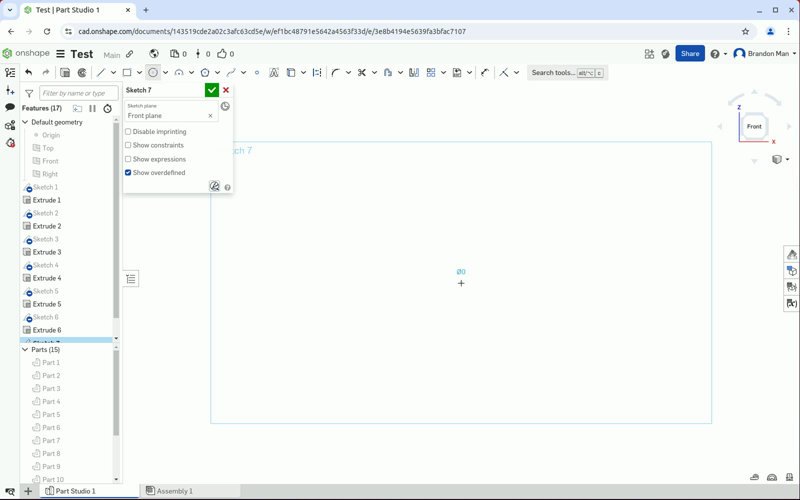
mouse_move(482, 282)
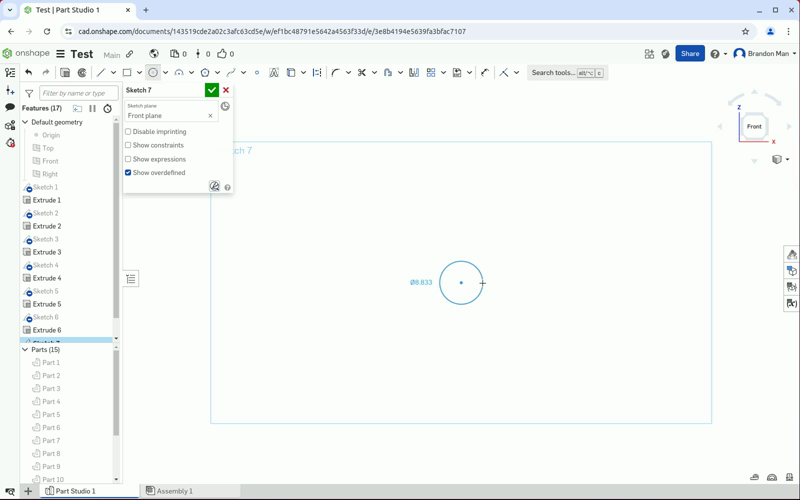
click(482, 282)
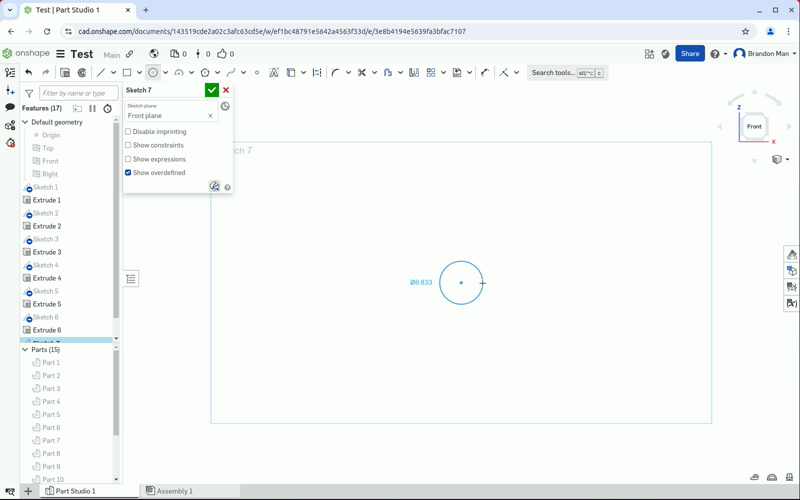
key(esc)
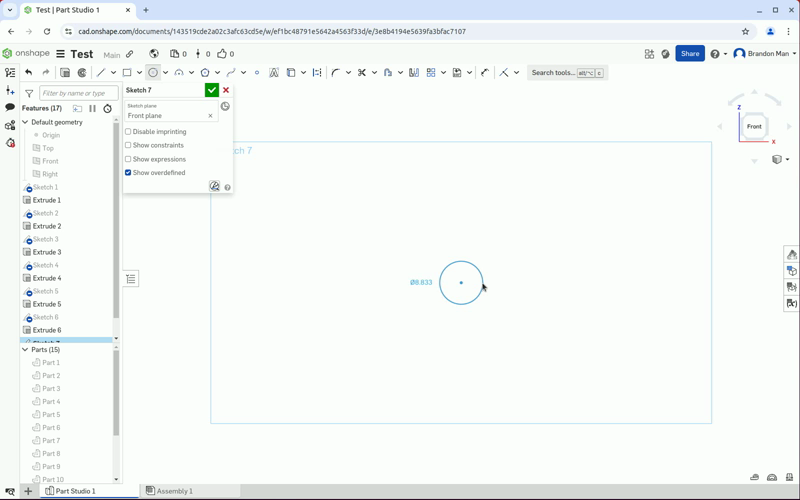
mouse_move(453, 300)
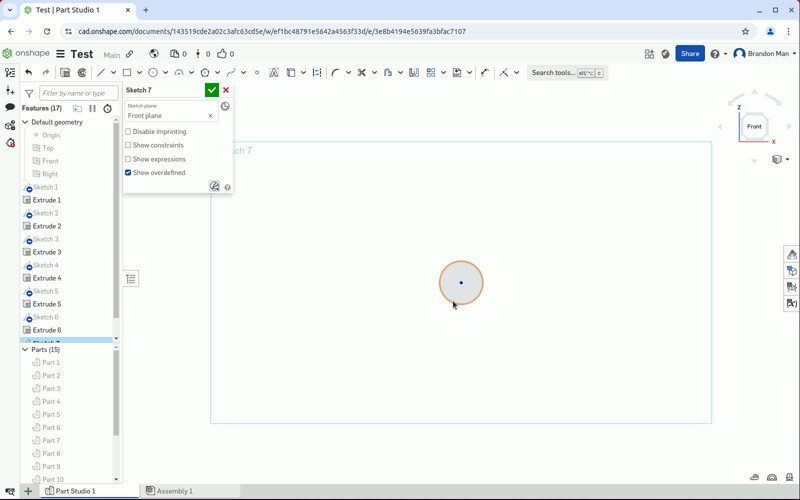
scroll(6)
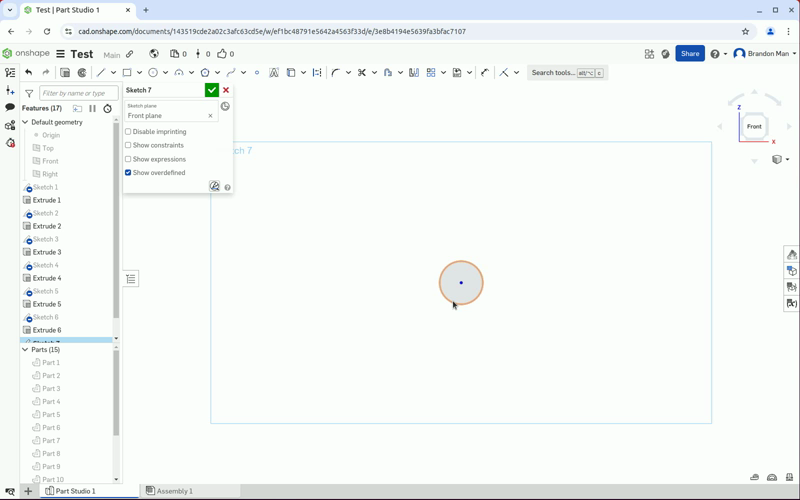
scroll(6)
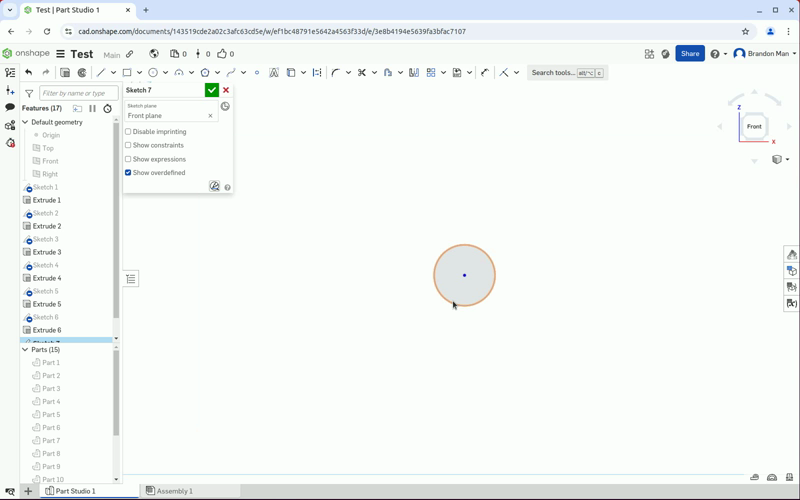
scroll(6)
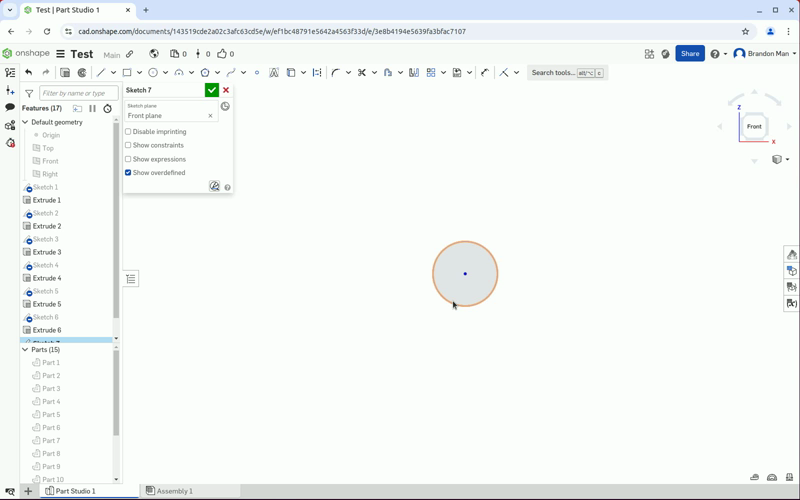
scroll(6)
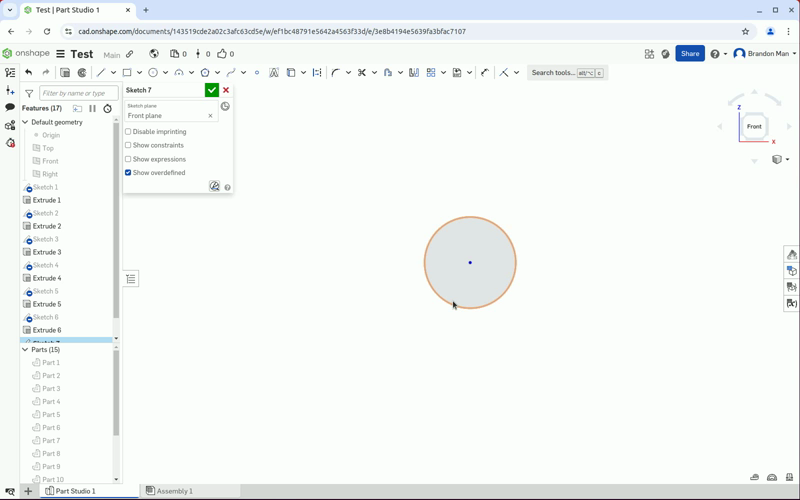
scroll(6)
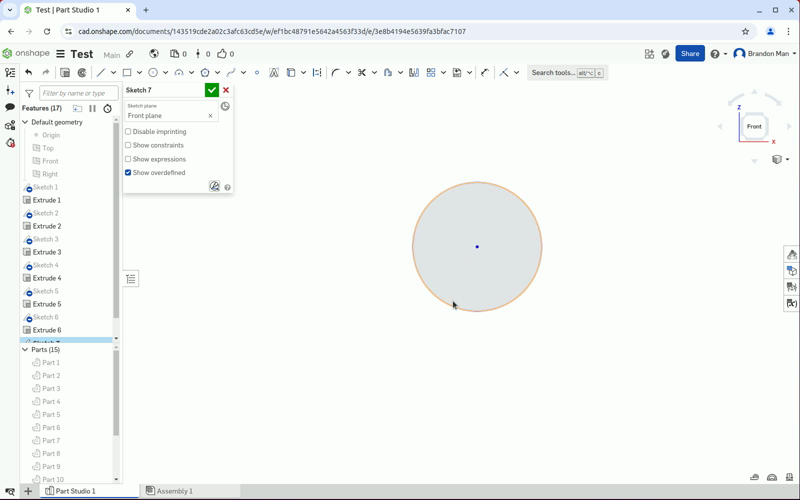
scroll(6)
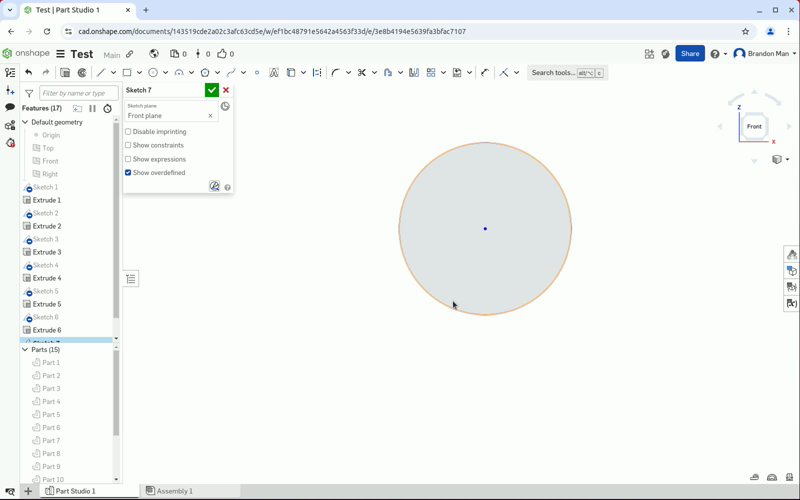
scroll(6)
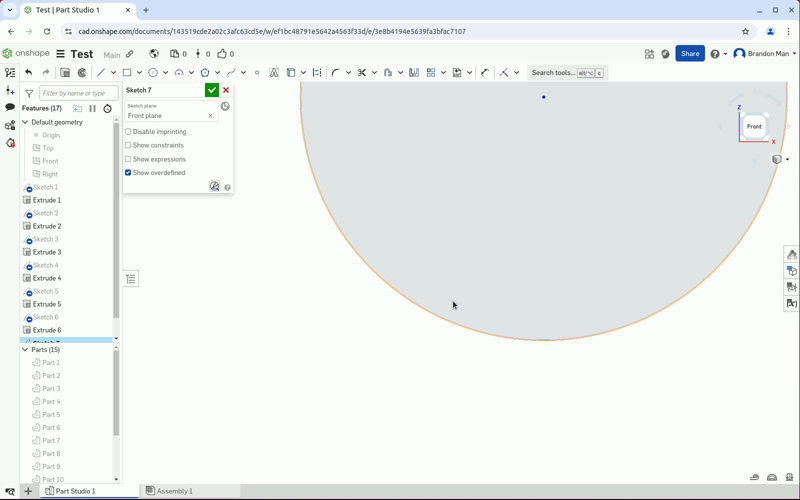
click(453, 300)
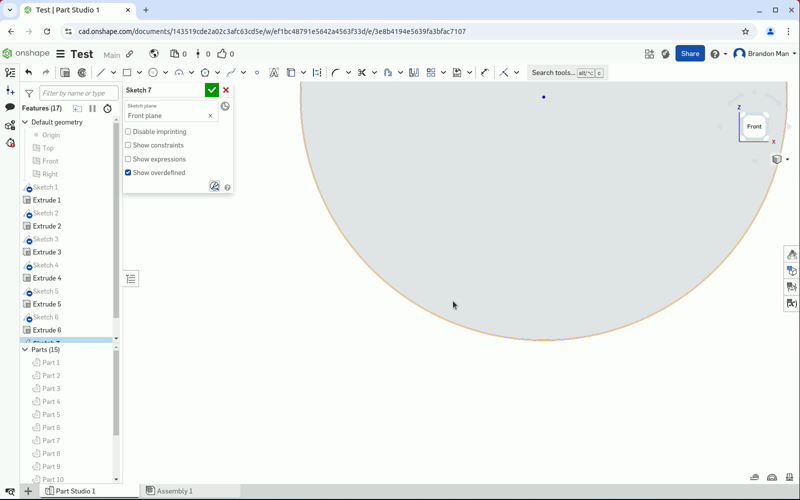
scroll(-6)
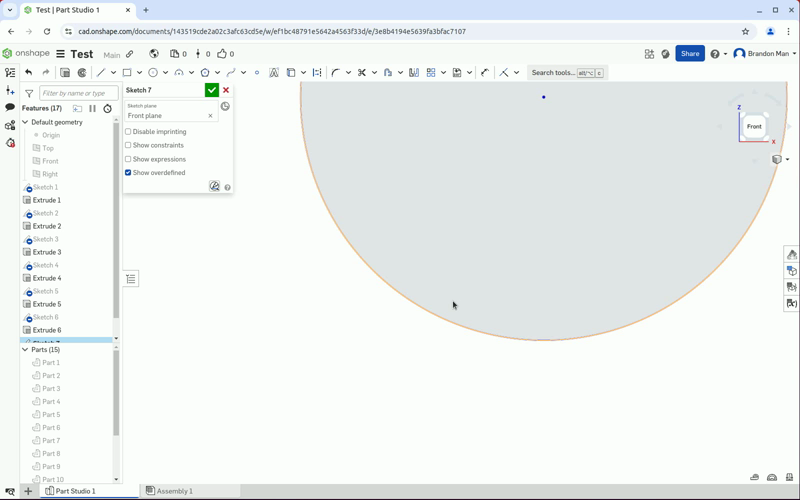
scroll(-6)
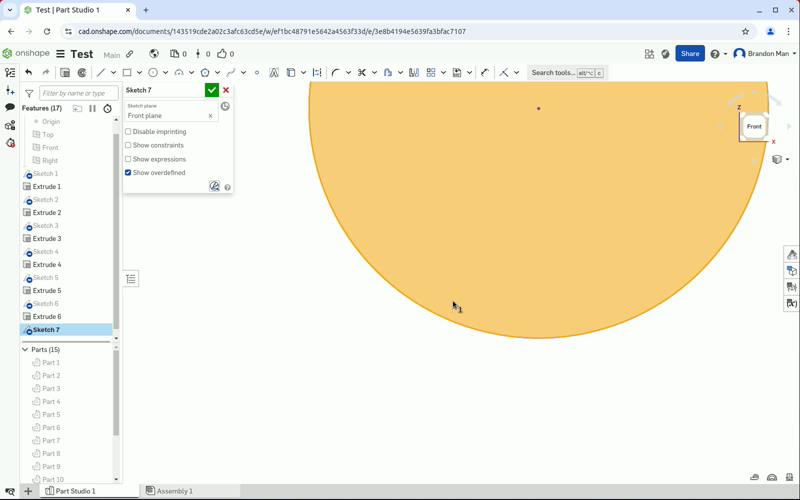
scroll(-6)
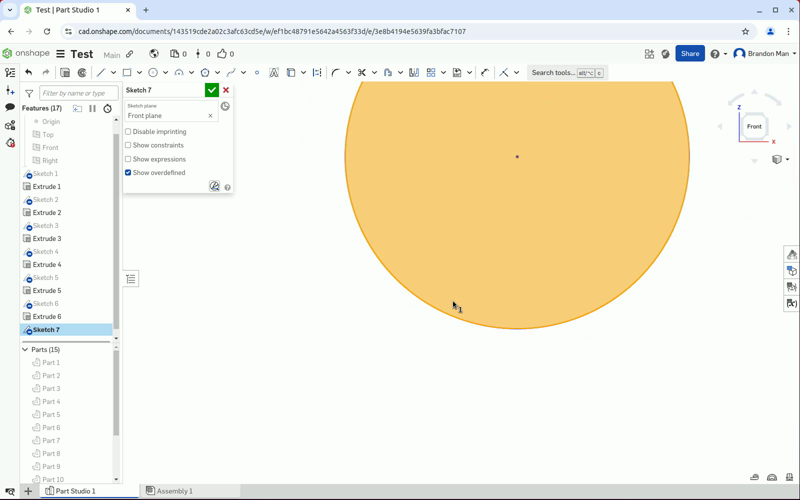
scroll(-6)
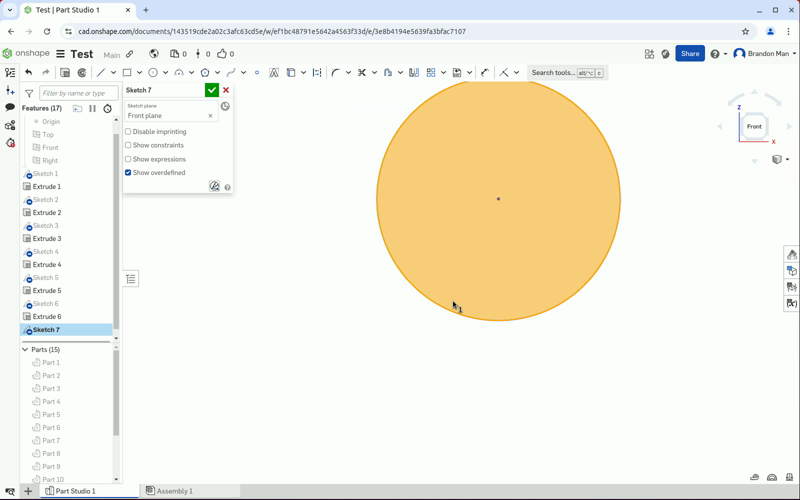
scroll(-6)
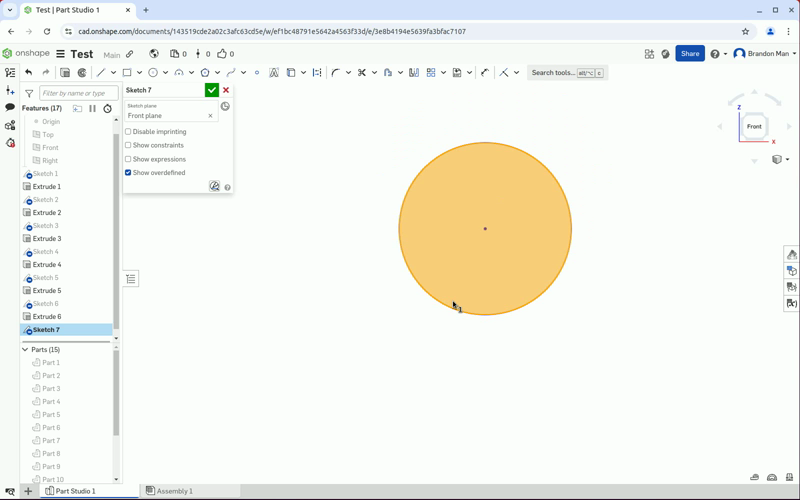
scroll(-6)
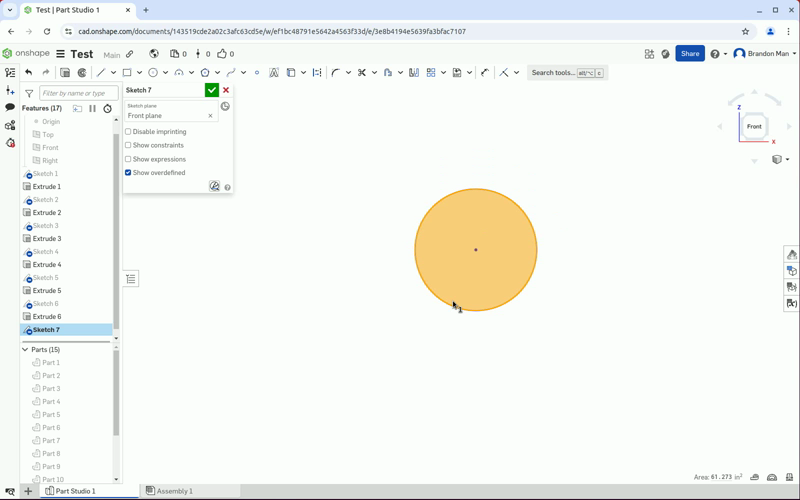
scroll(-6)
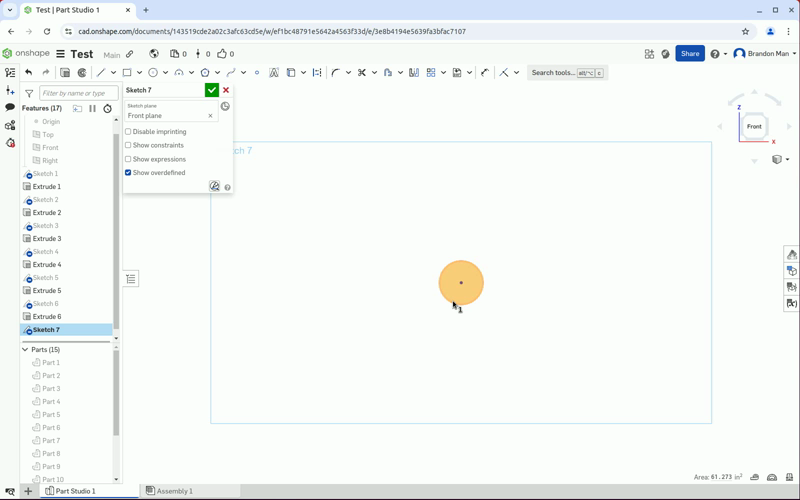
mouse_move(69, 352)
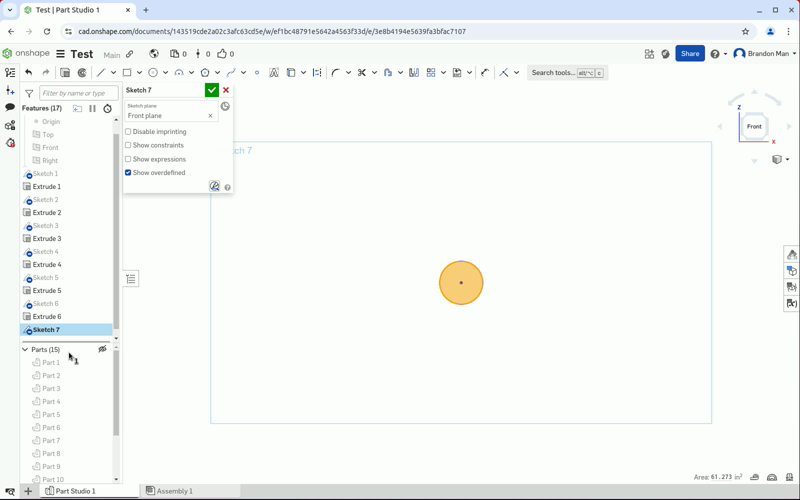
key(shift+y)
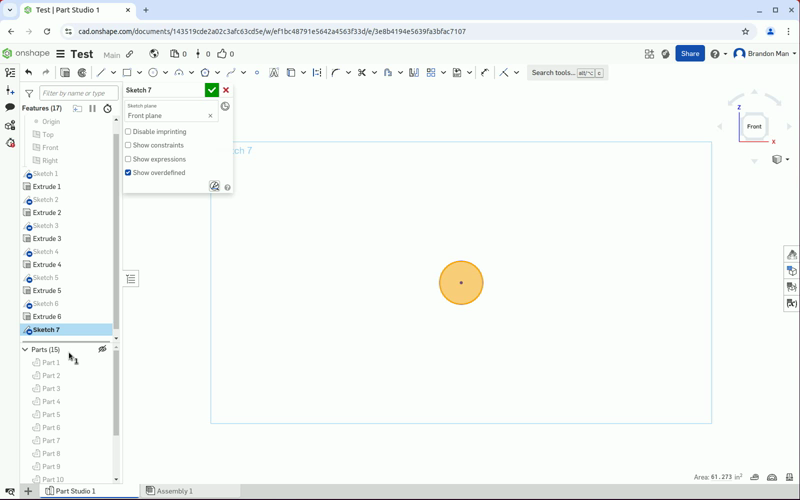
key(shift+e)
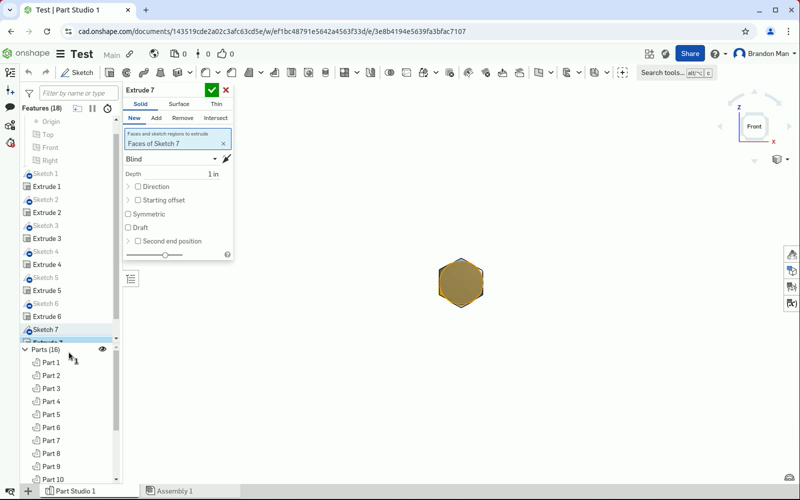
mouse_move(143, 106)
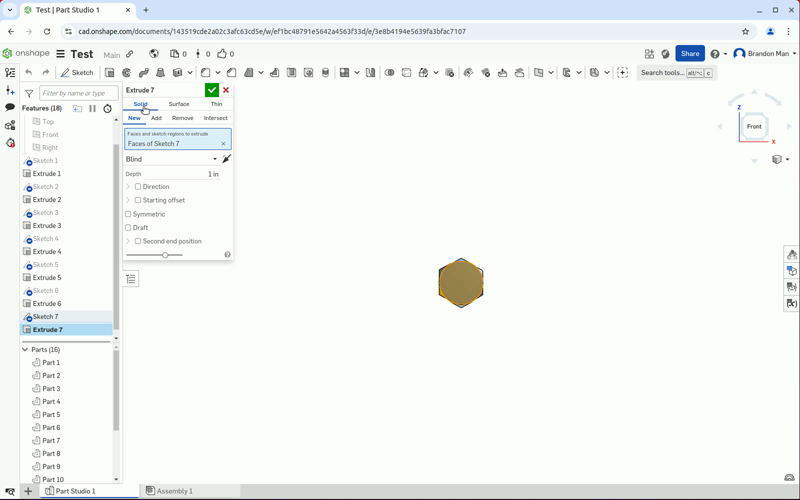
click(143, 106)
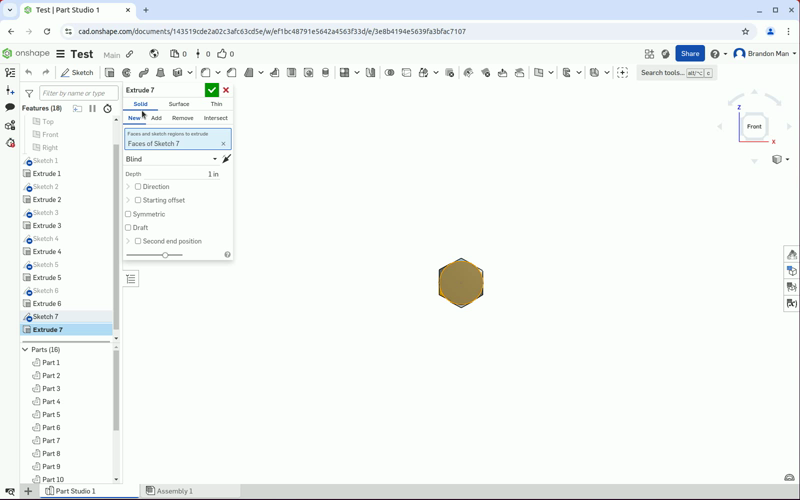
mouse_move(137, 120)
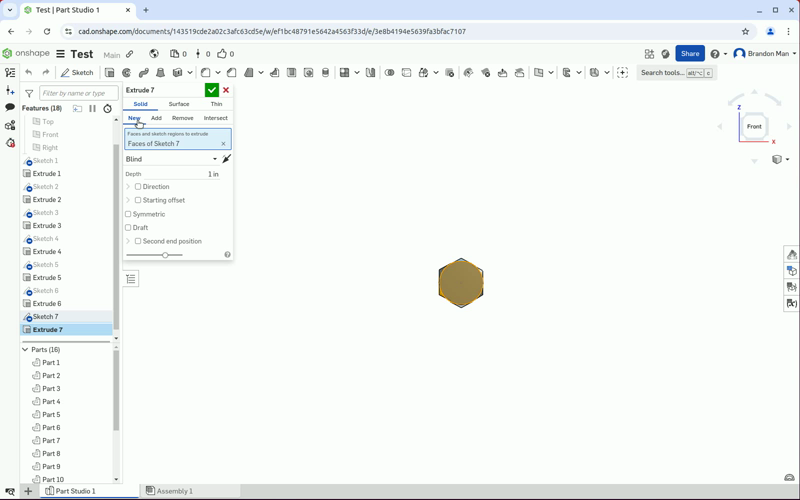
click(137, 120)
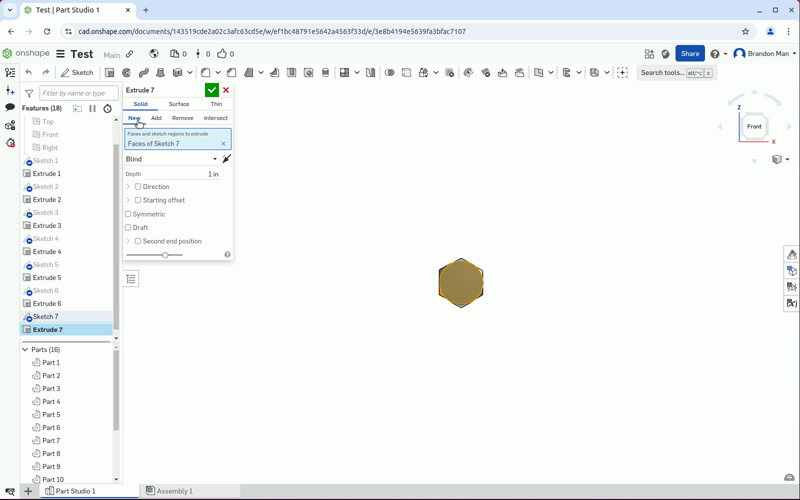
key(tab, 4)
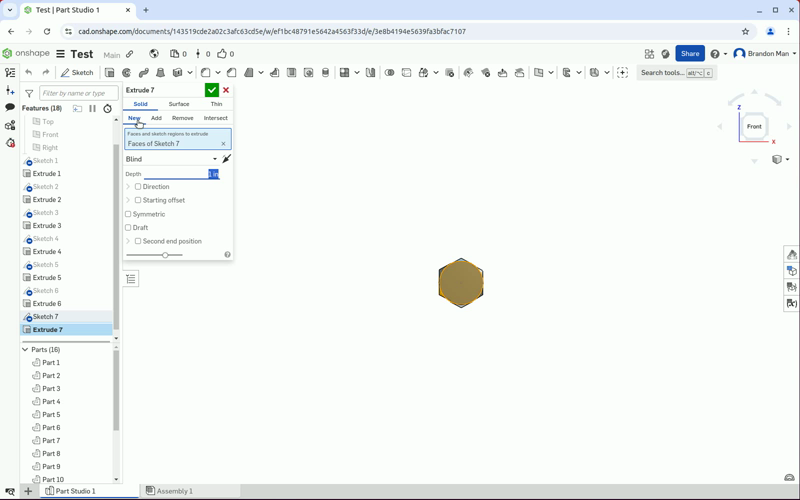
text(23.108)
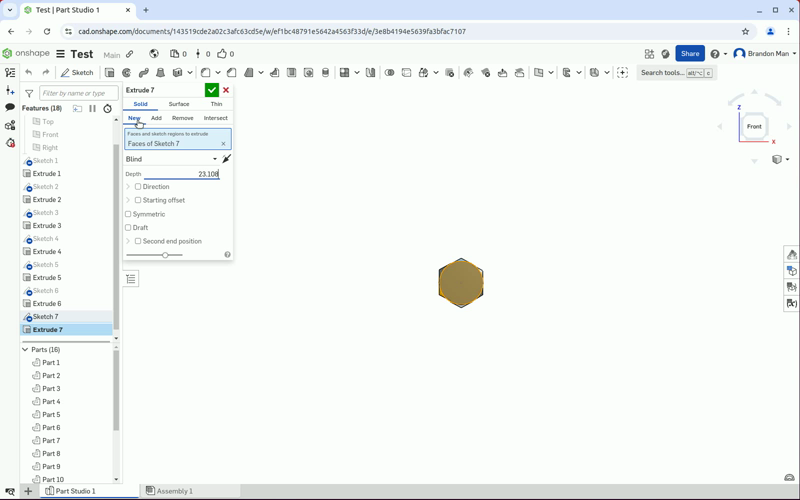
key(enter)
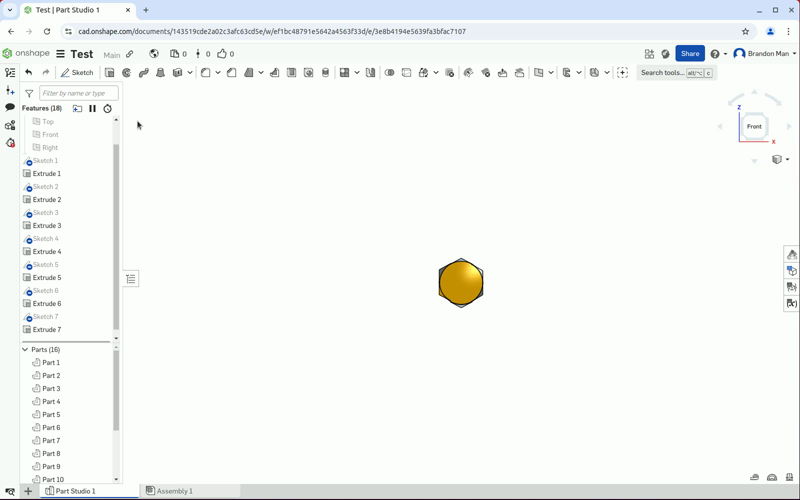
key(shift+h)
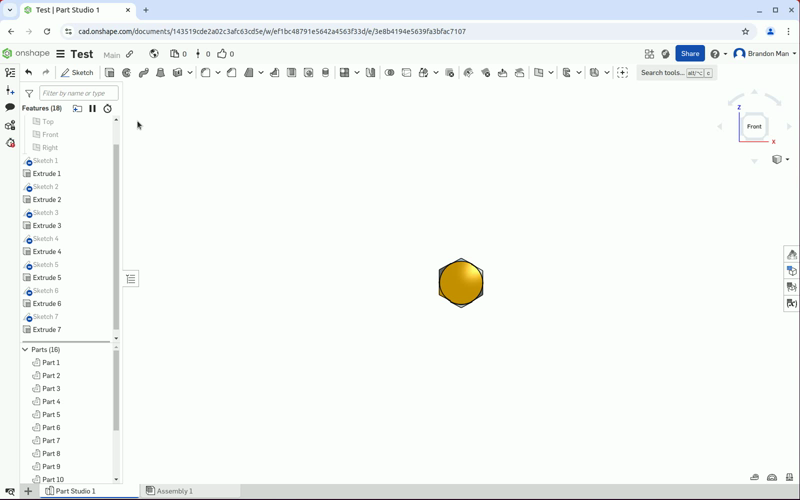
key(shift+h)
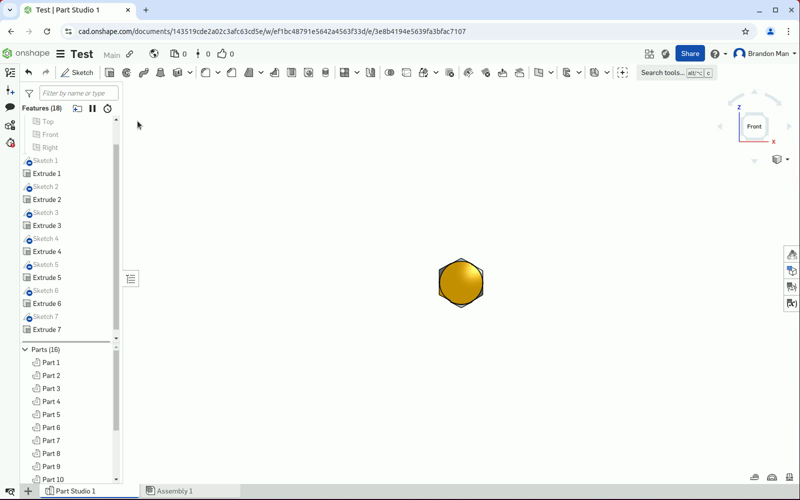
mouse_move(69, 163)
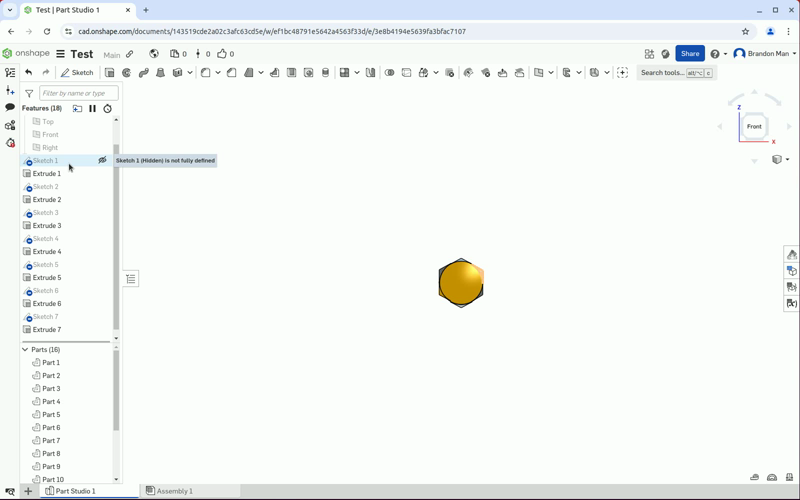
click(69, 163)
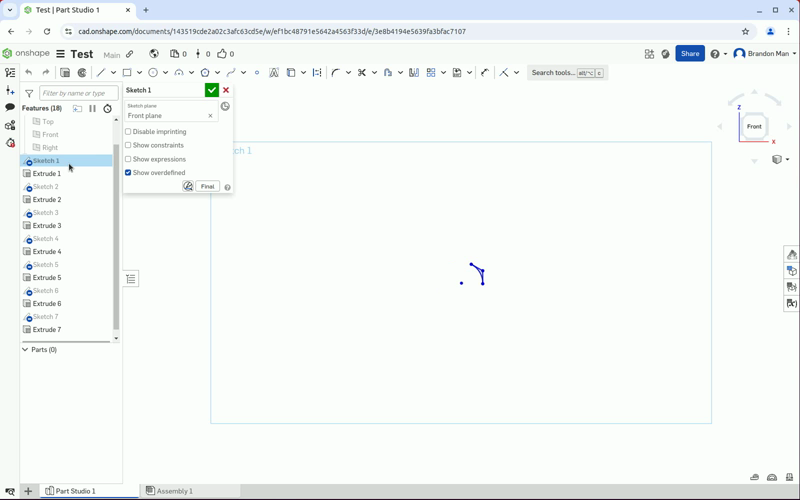
mouse_move(229, 92)
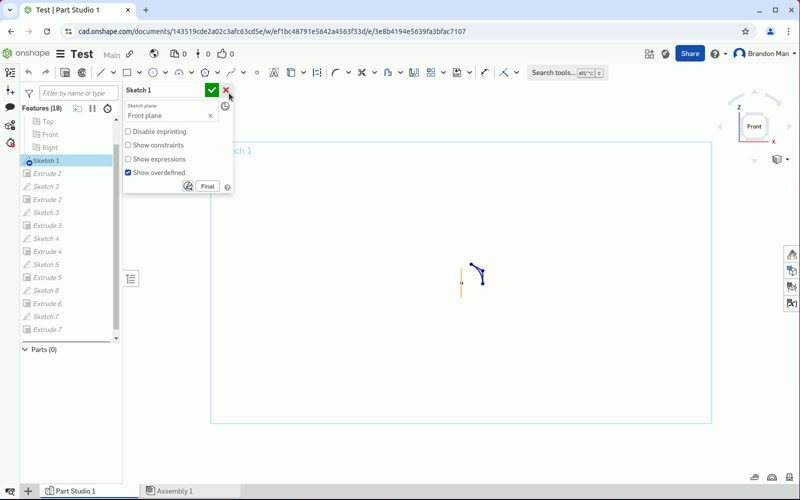
click(229, 92)
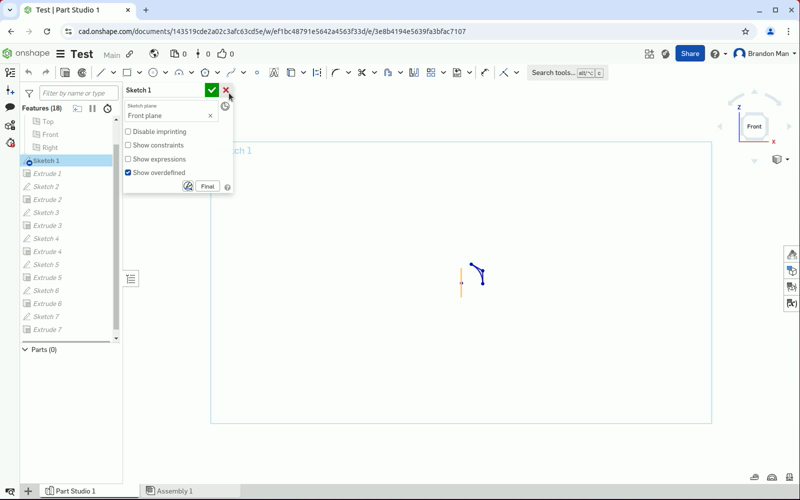
key(shift+s)
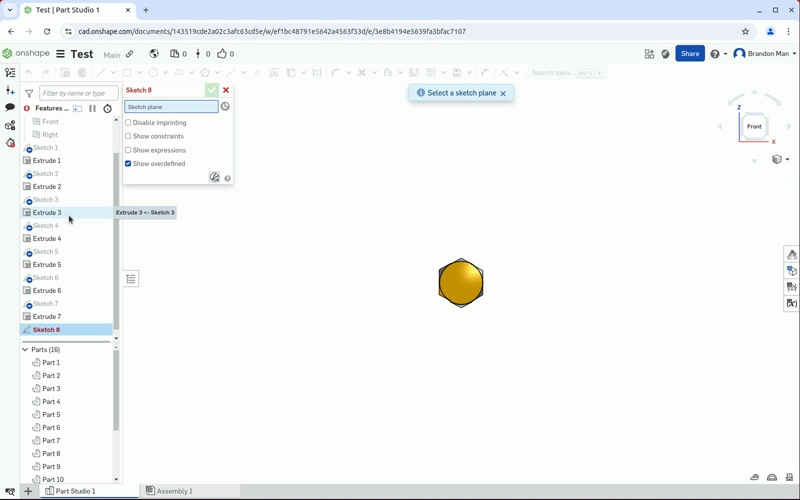
scroll(3)
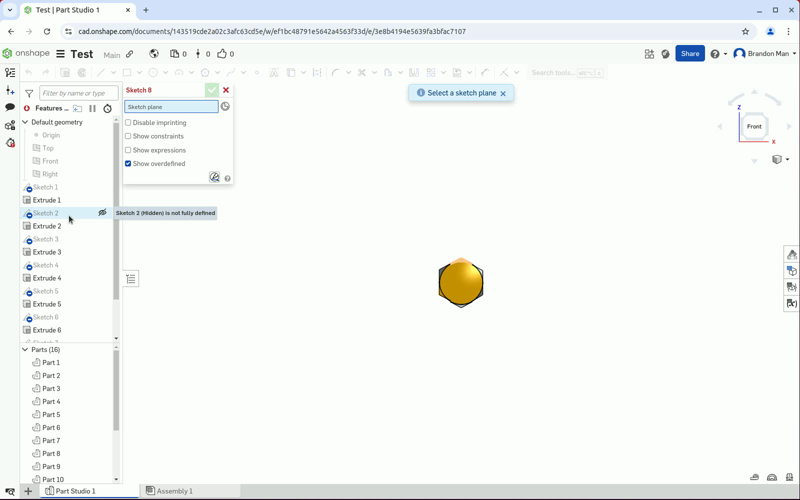
mouse_move(69, 163)
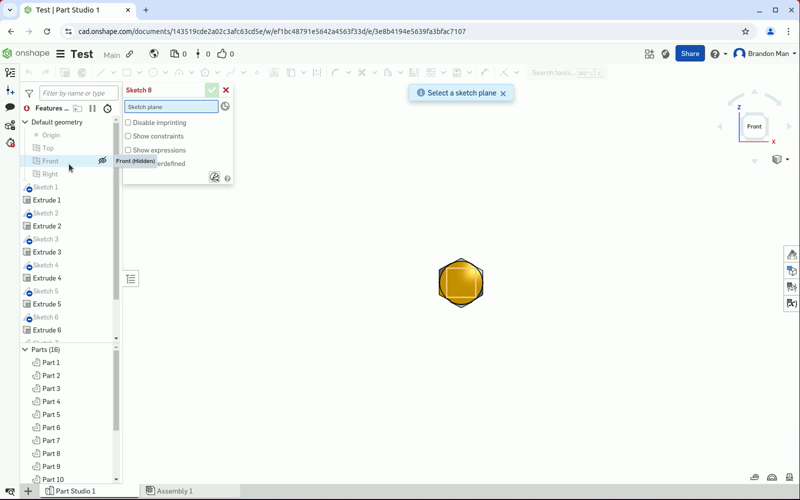
click(69, 163)
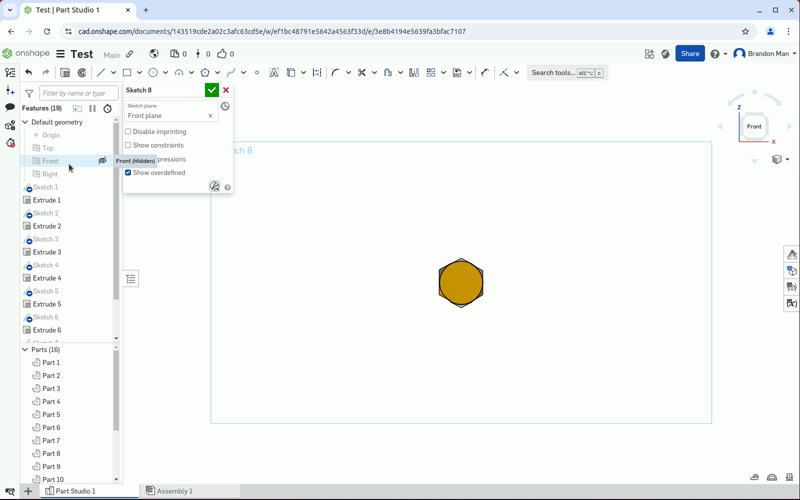
mouse_move(69, 352)
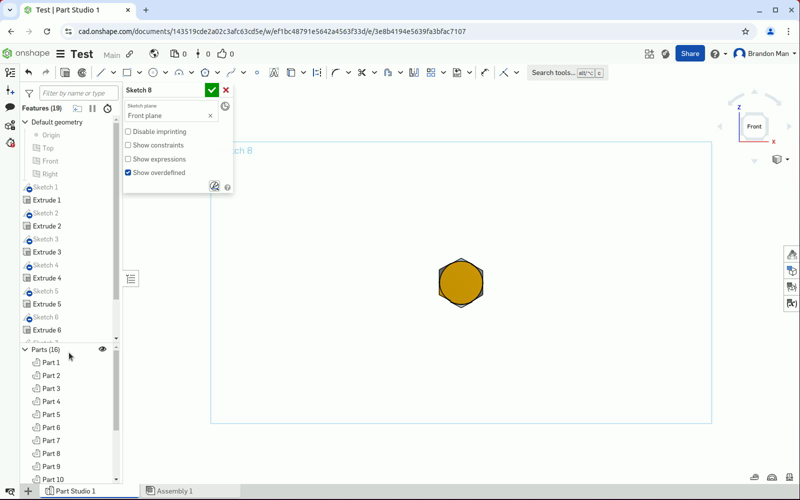
key(y)
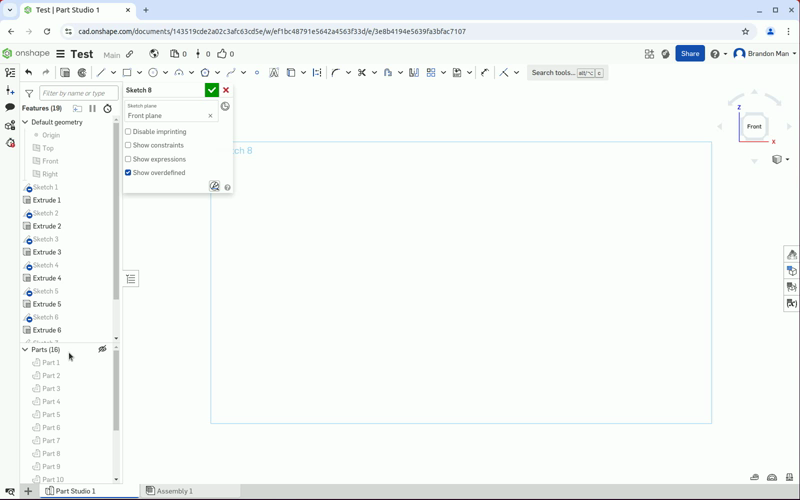
key(l)
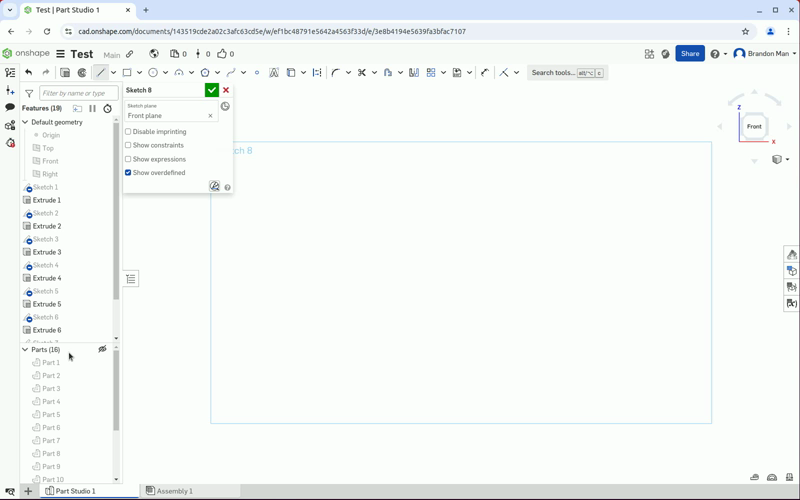
key_down(shift)
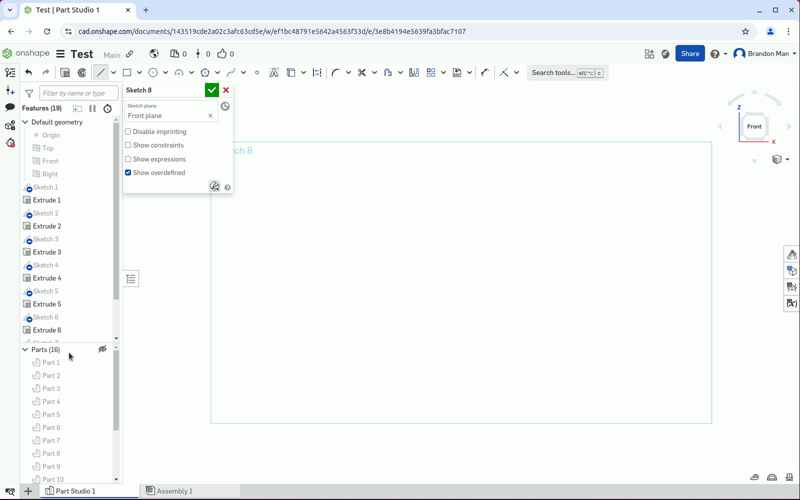
mouse_move(439, 282)
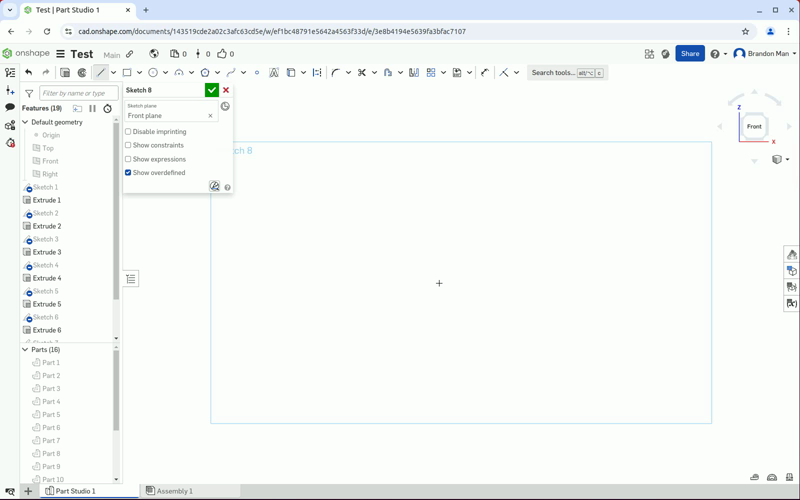
click(439, 282)
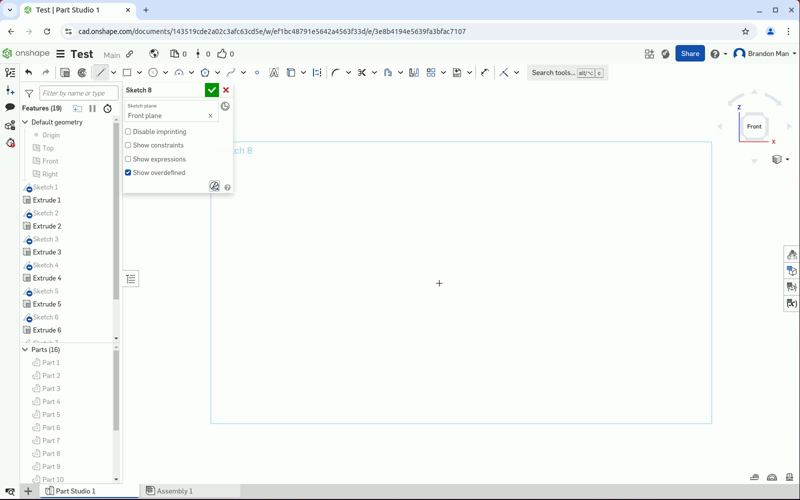
key_up(shift)
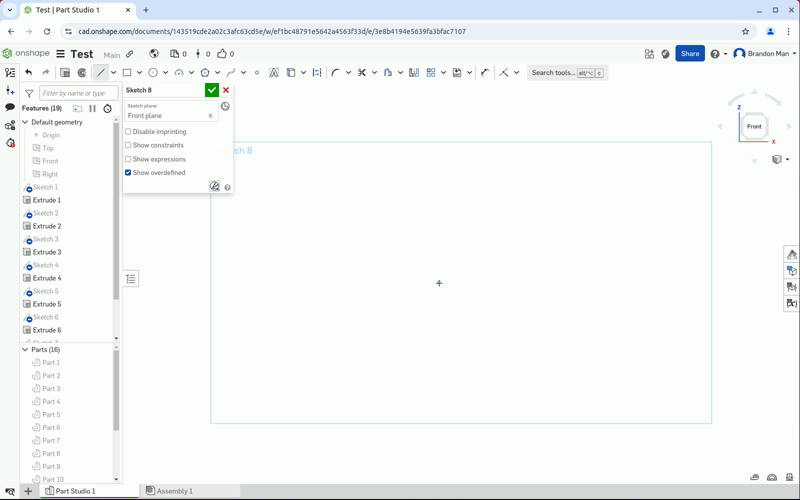
key_down(shift)
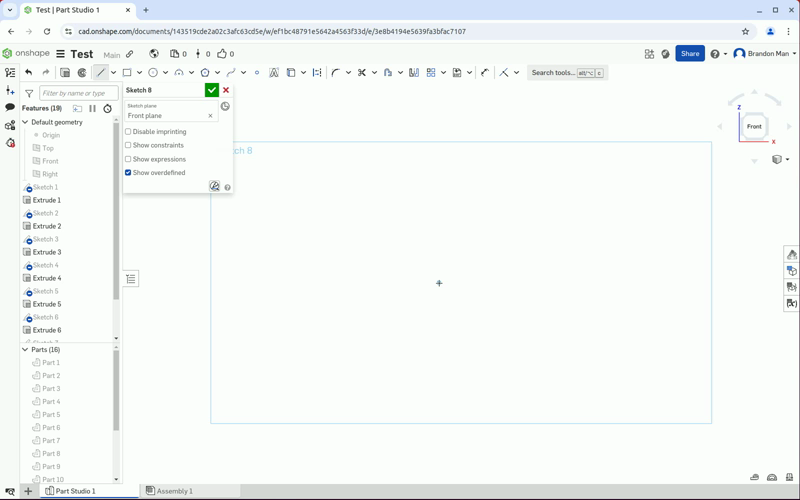
mouse_move(469, 282)
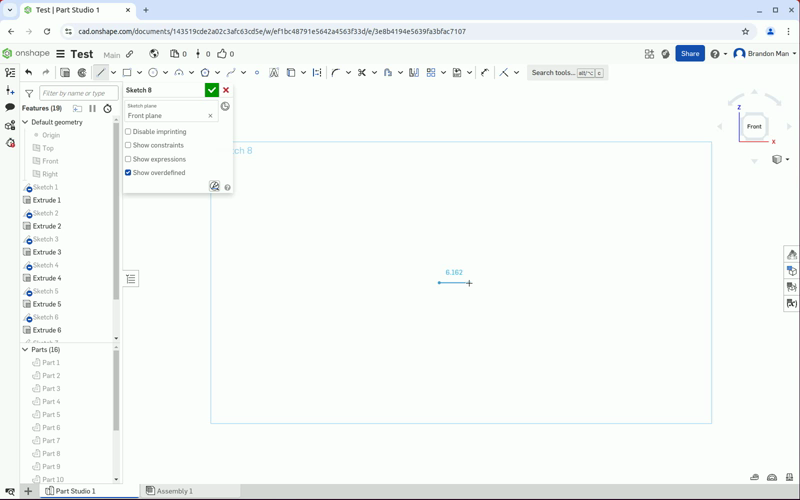
mouse_move(450, 301)
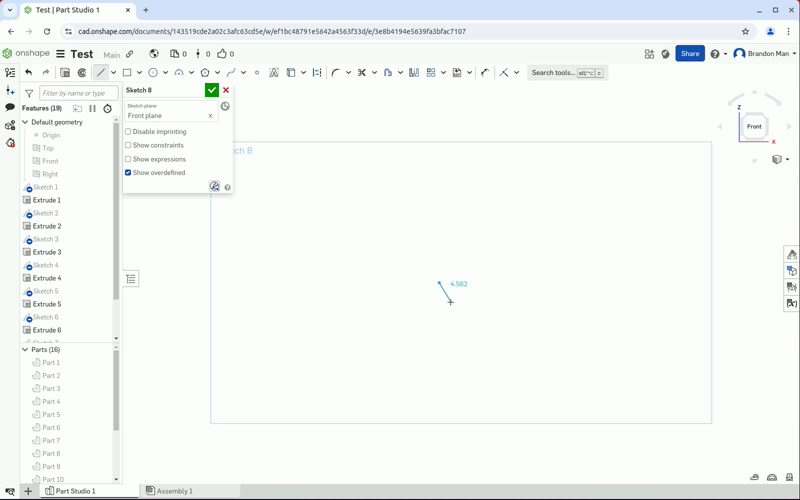
click(450, 301)
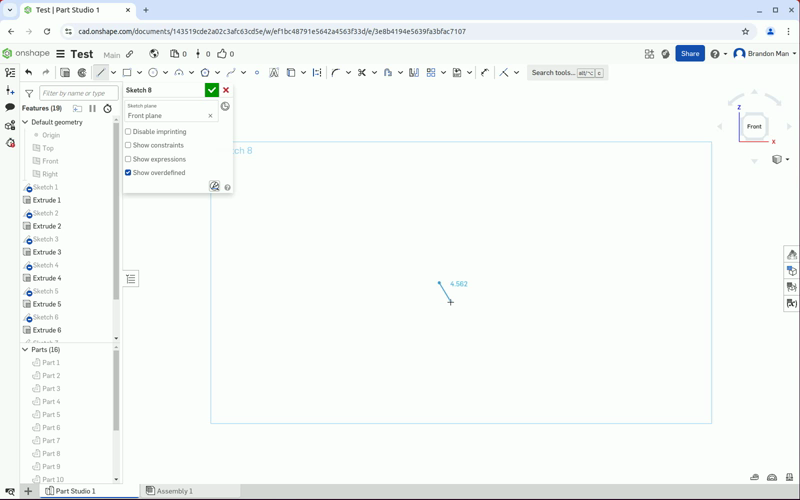
key_up(shift)
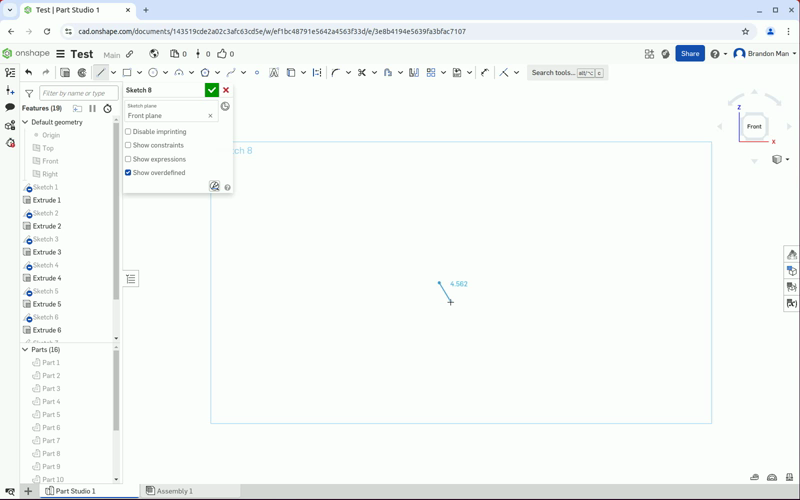
key_down(shift)
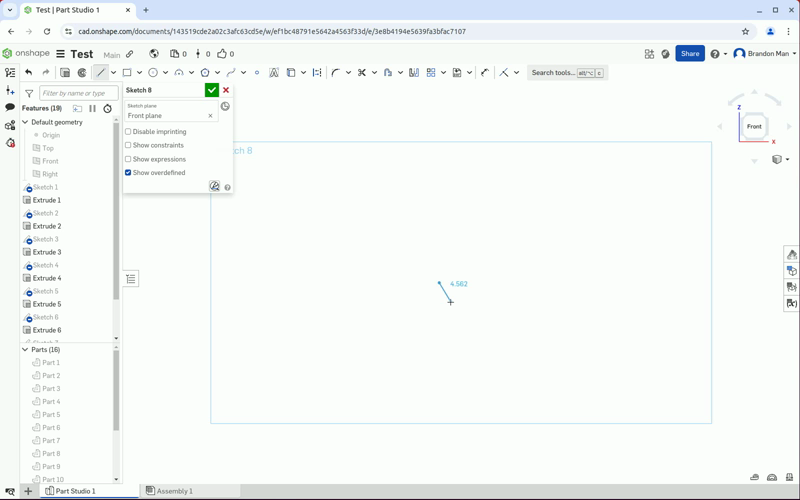
mouse_move(480, 301)
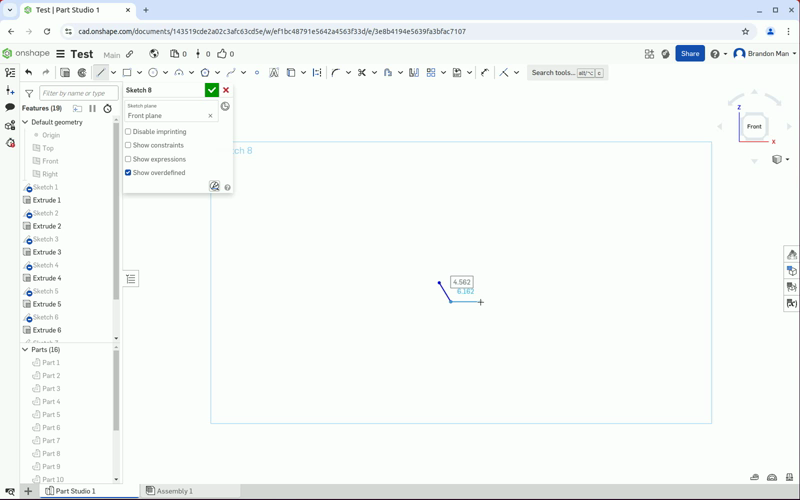
mouse_move(471, 301)
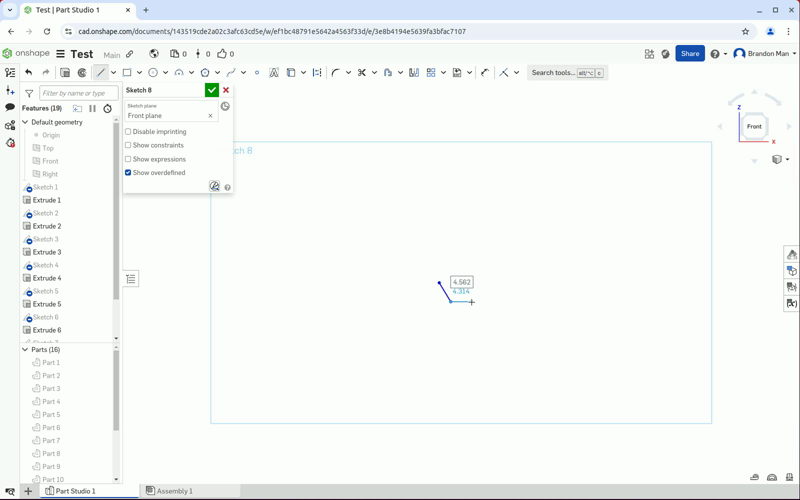
click(471, 301)
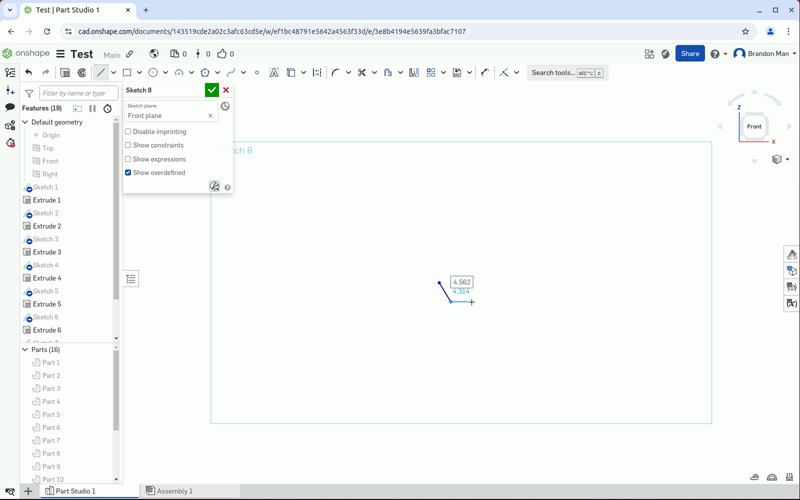
key_up(shift)
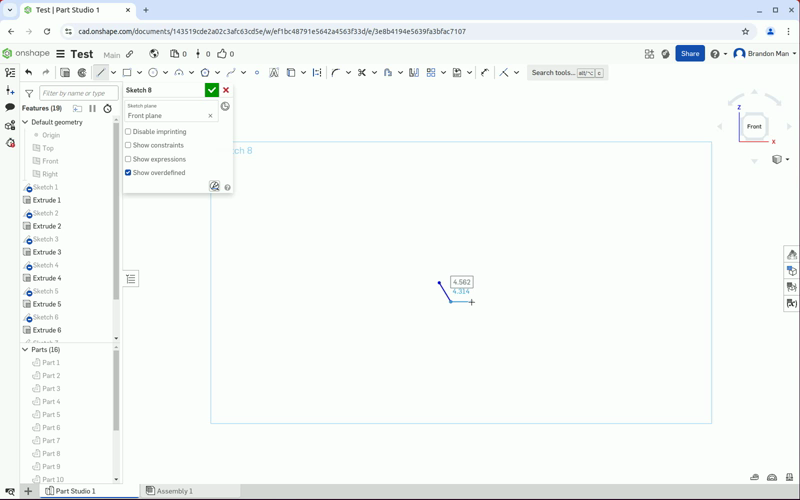
key_down(shift)
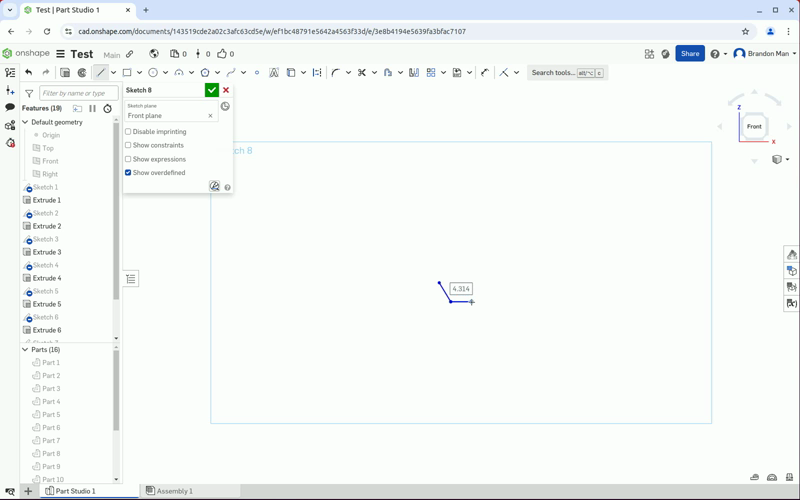
mouse_move(501, 301)
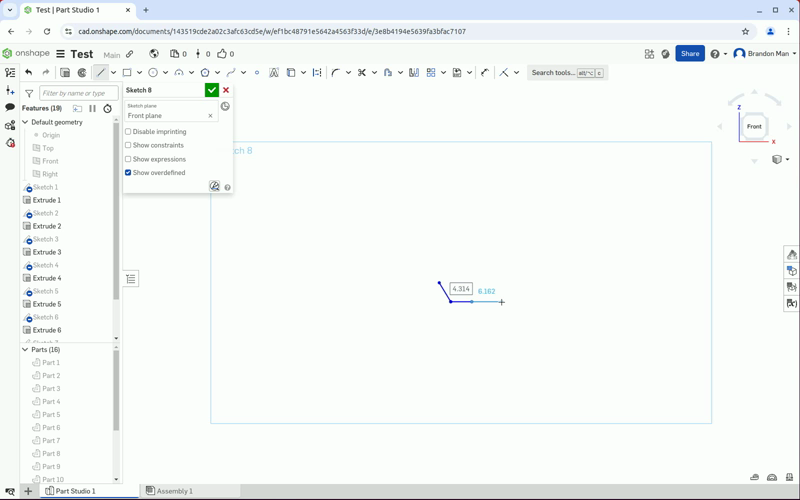
mouse_move(482, 282)
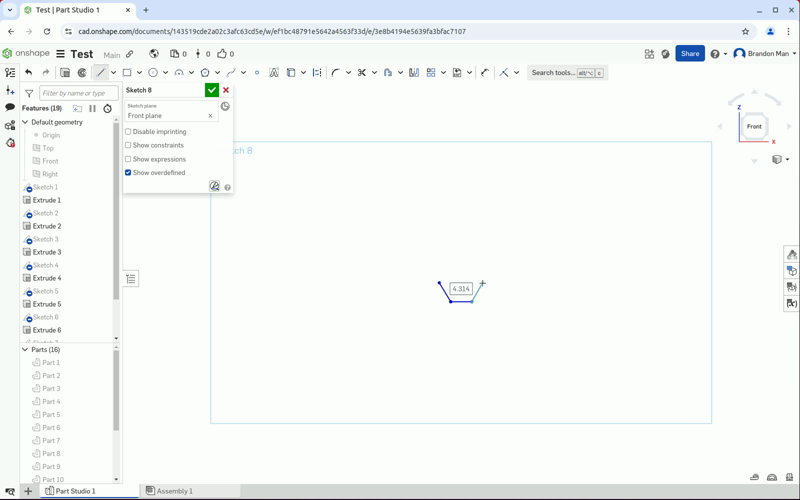
click(482, 282)
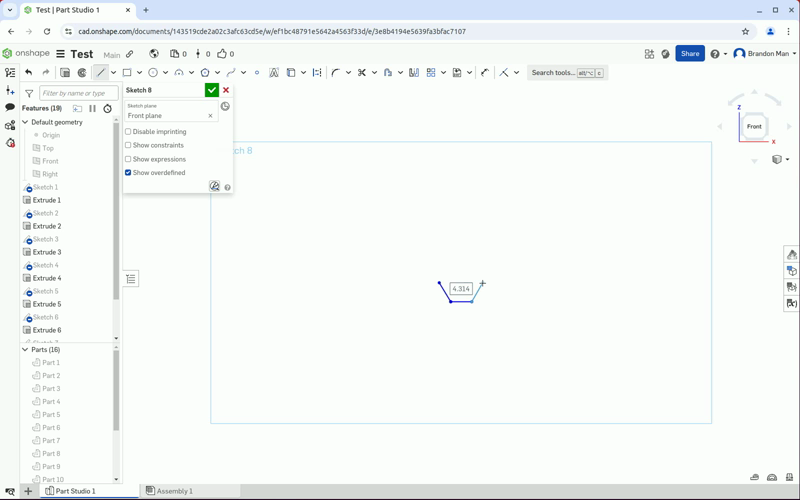
key_up(shift)
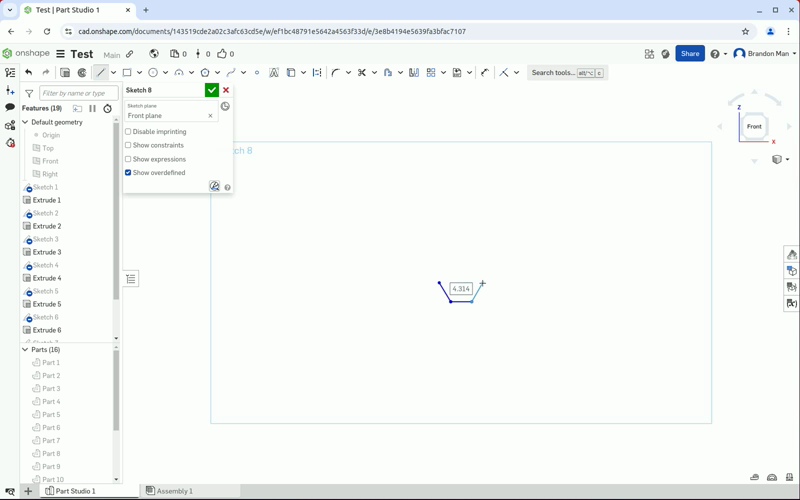
key_down(shift)
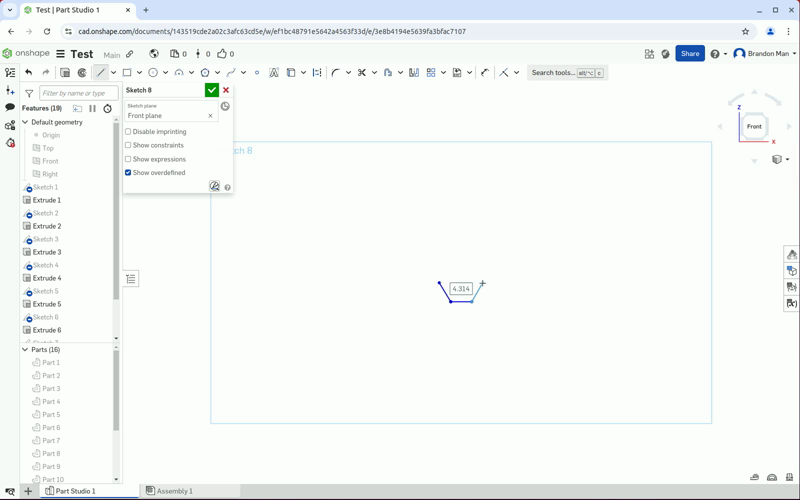
mouse_move(512, 282)
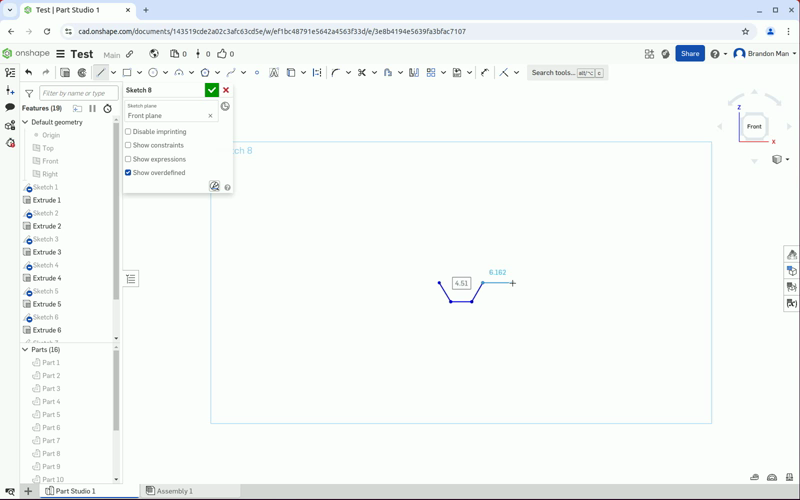
mouse_move(471, 264)
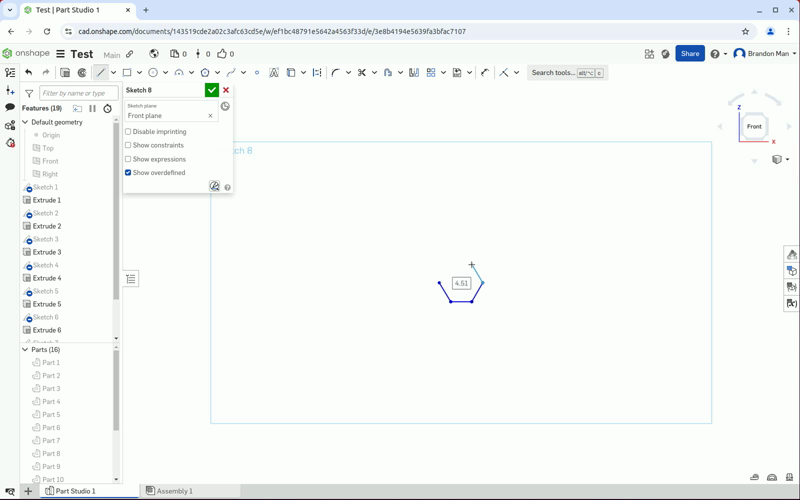
click(471, 264)
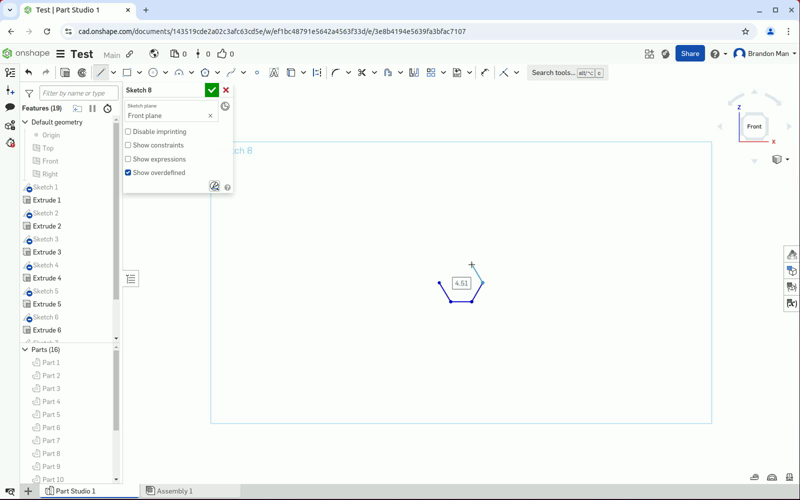
key_up(shift)
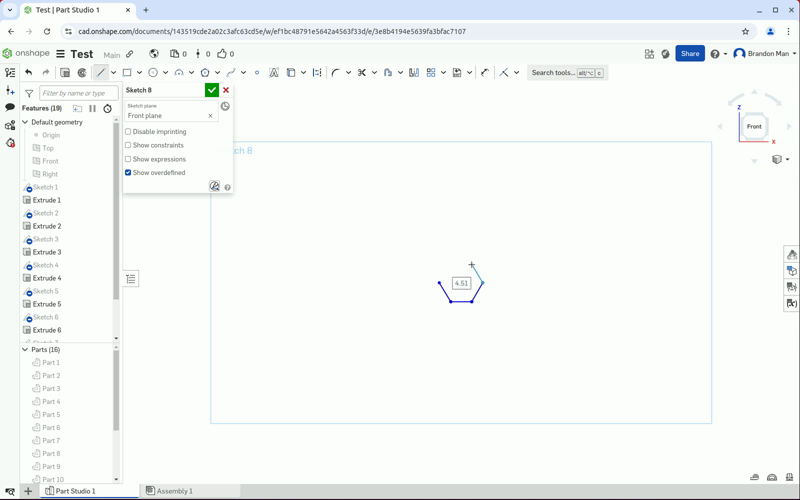
key_down(shift)
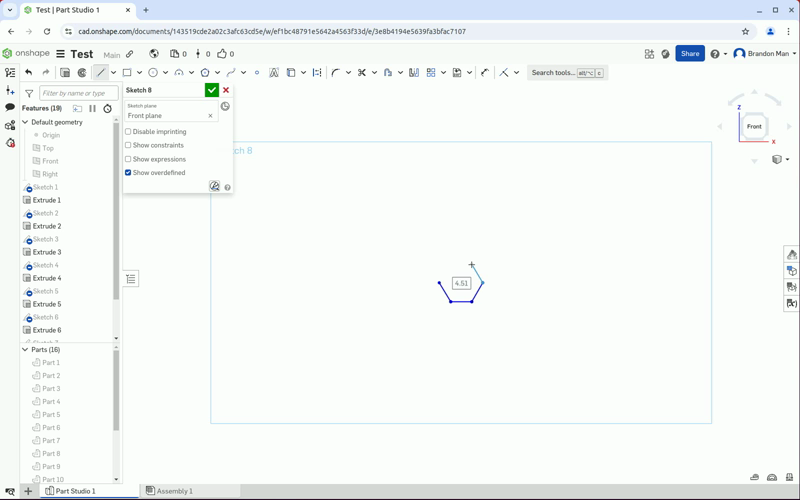
mouse_move(501, 264)
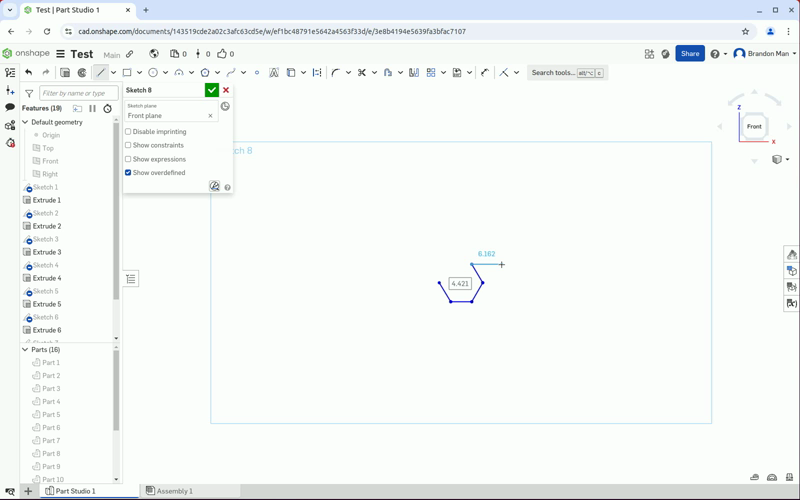
mouse_move(450, 264)
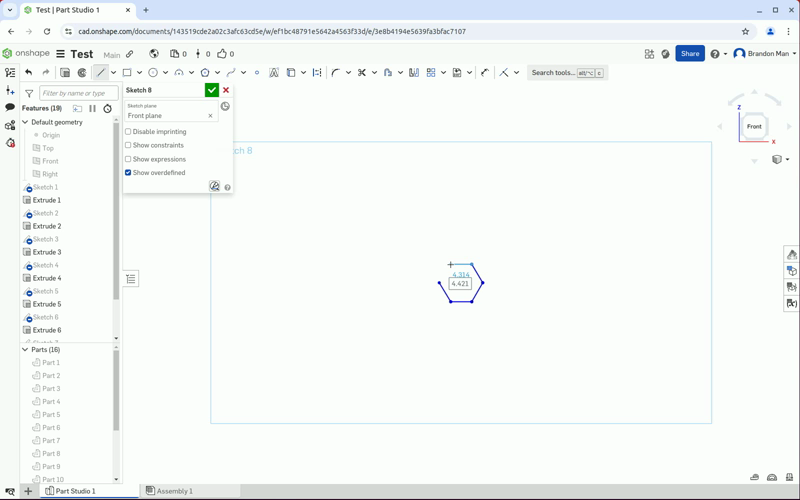
click(450, 264)
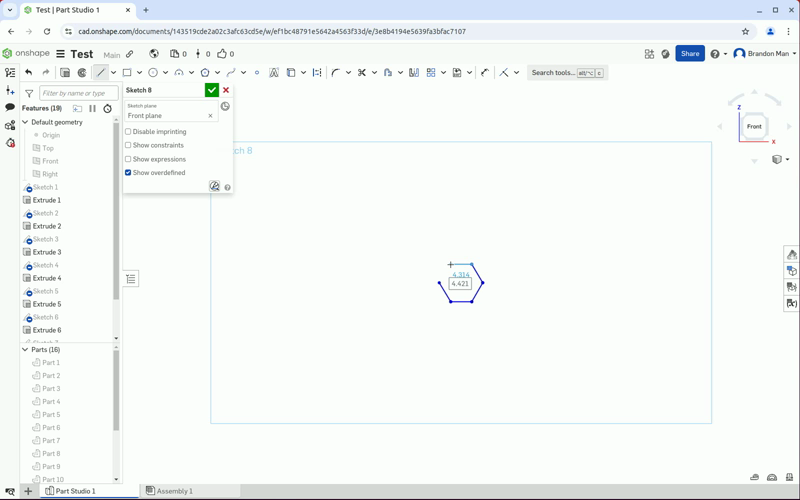
key_up(shift)
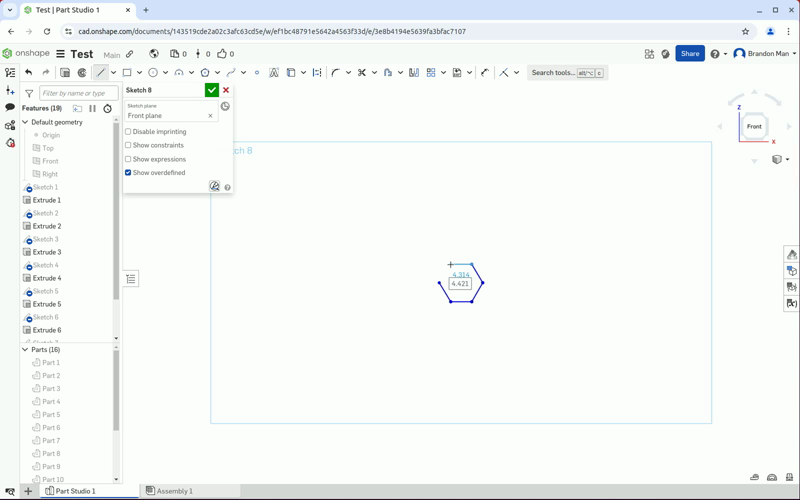
mouse_move(480, 264)
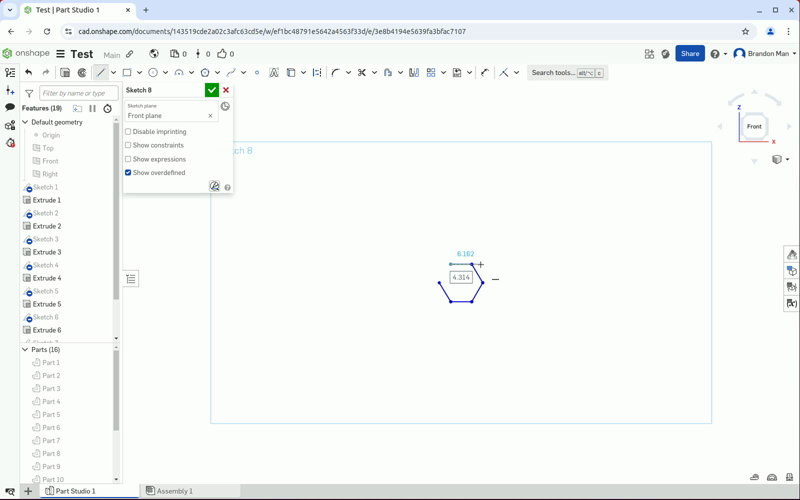
key_down(shift)
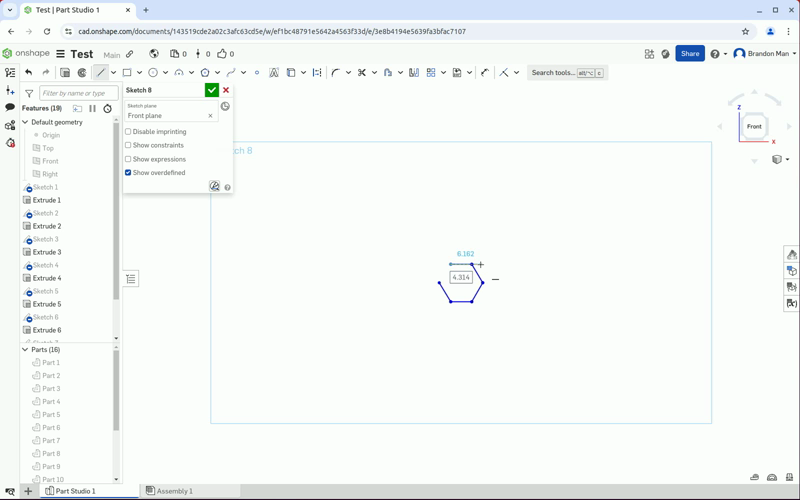
mouse_move(439, 282)
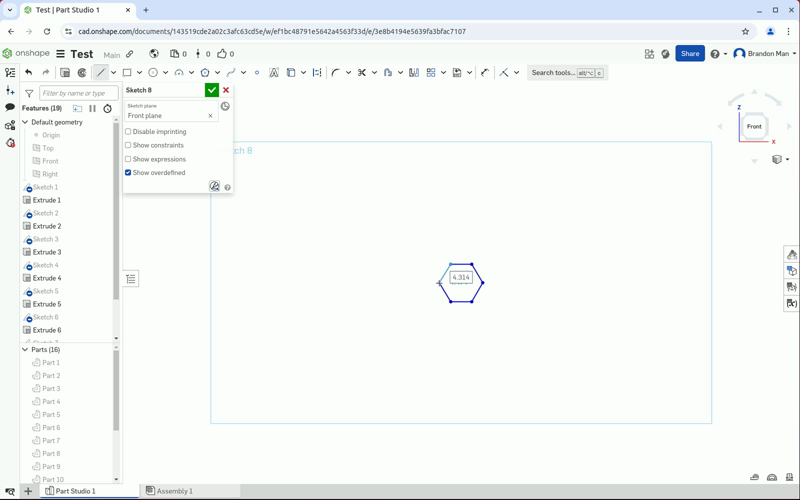
key_up(shift)
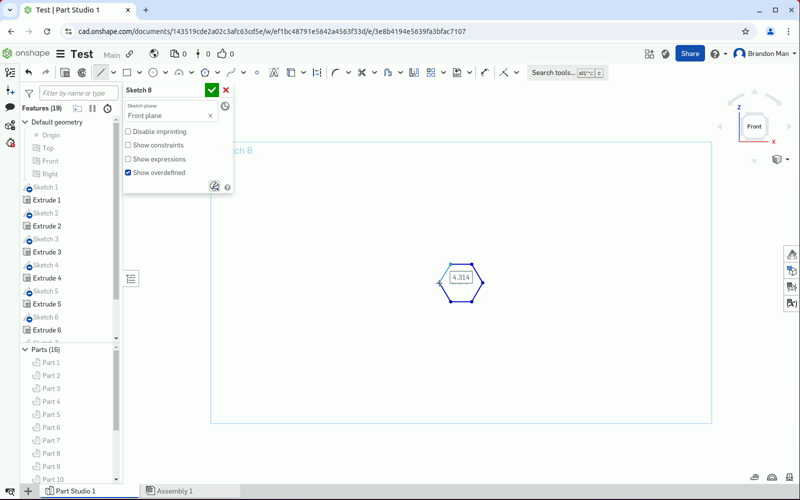
click(439, 282)
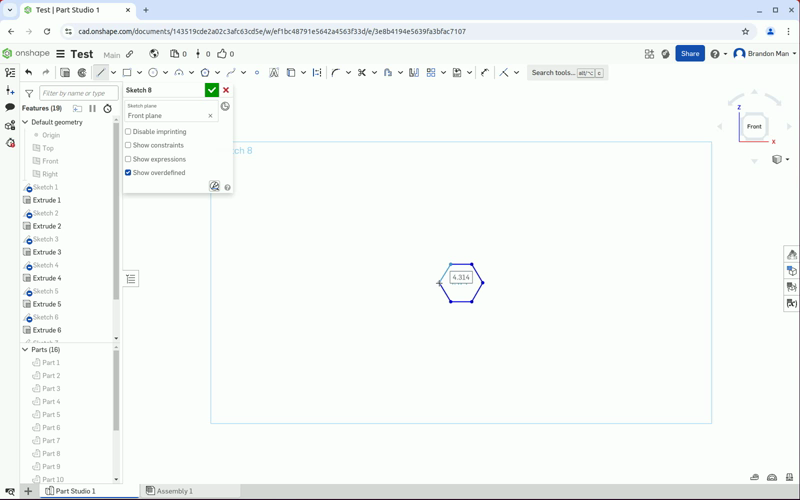
key(esc)
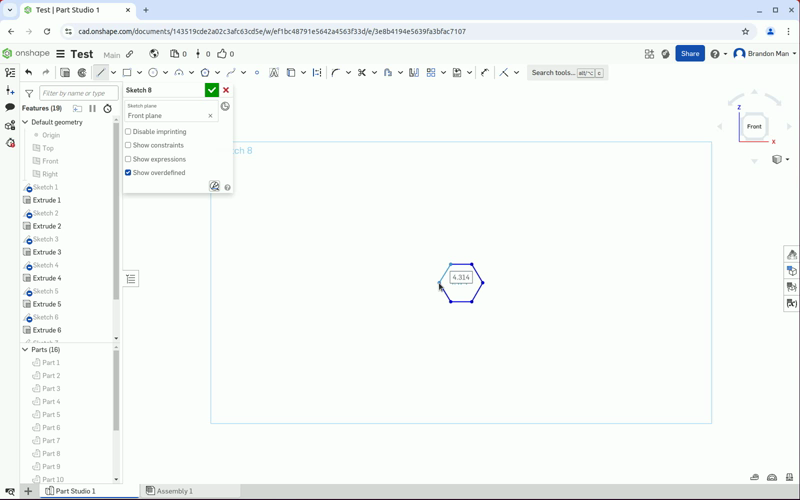
mouse_move(470, 299)
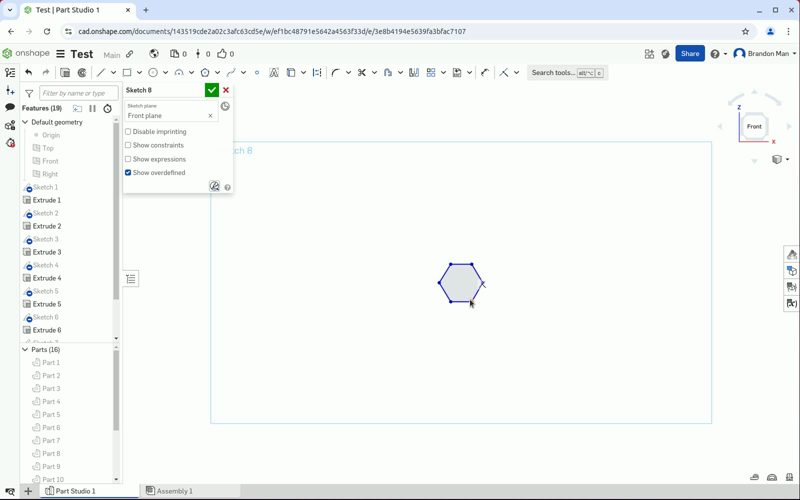
scroll(6)
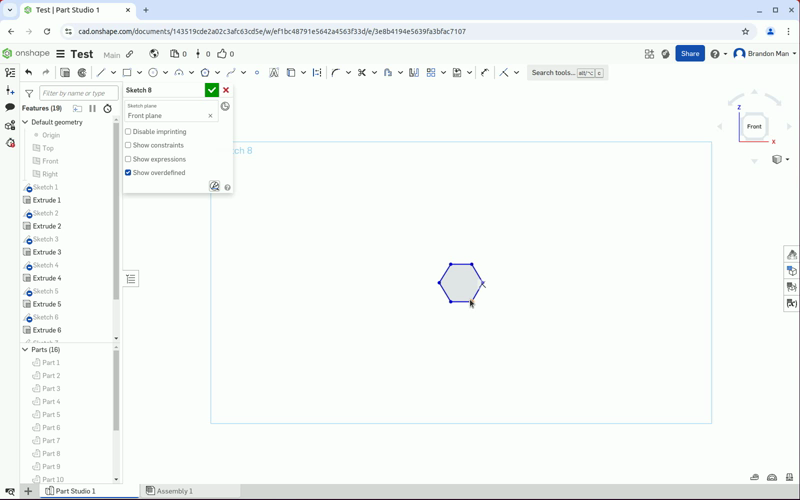
scroll(6)
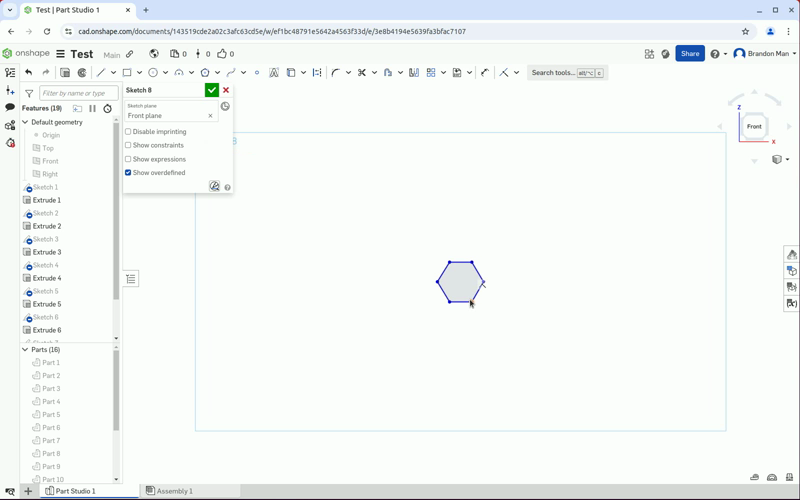
scroll(6)
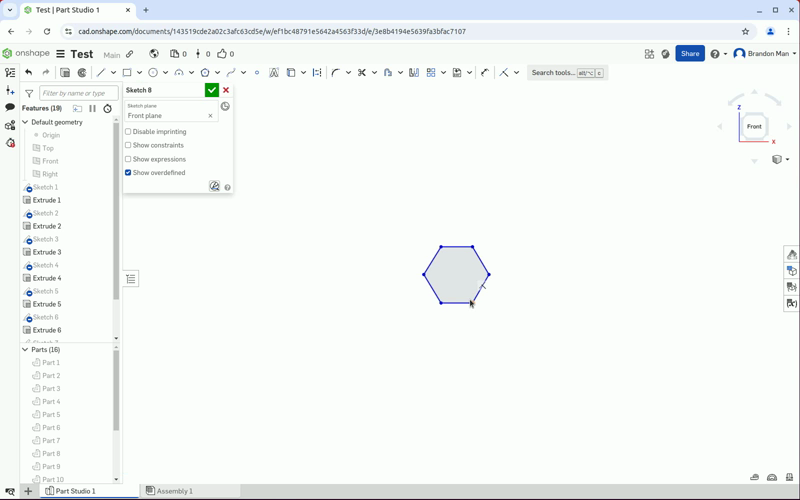
scroll(6)
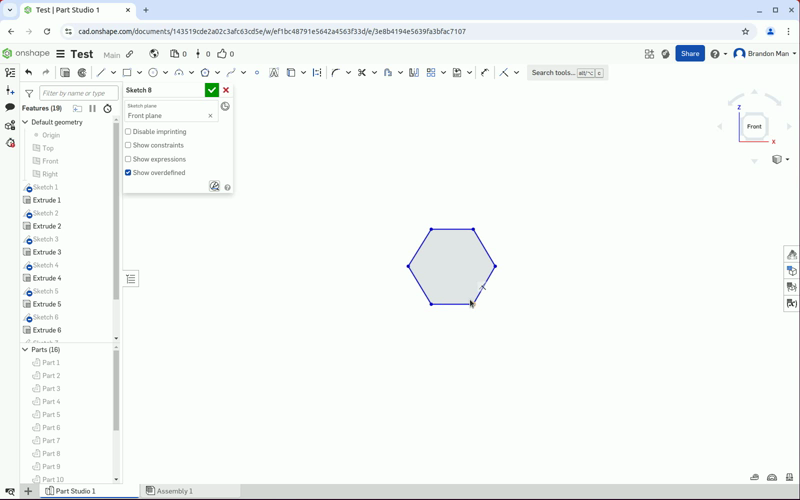
scroll(6)
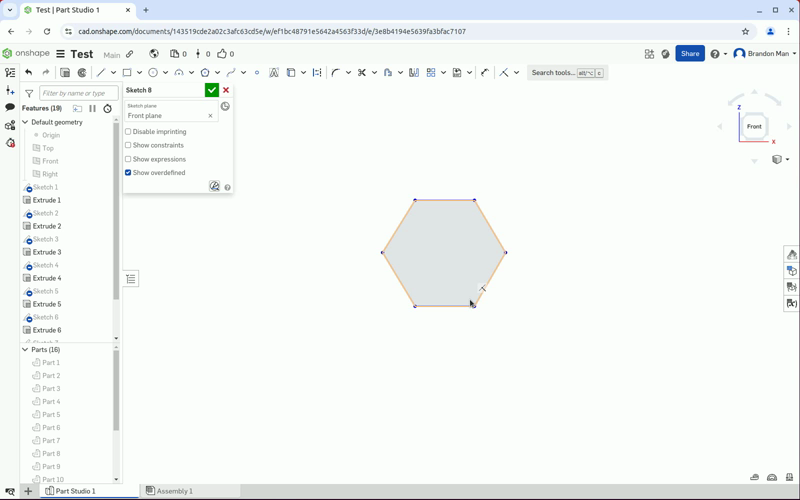
scroll(6)
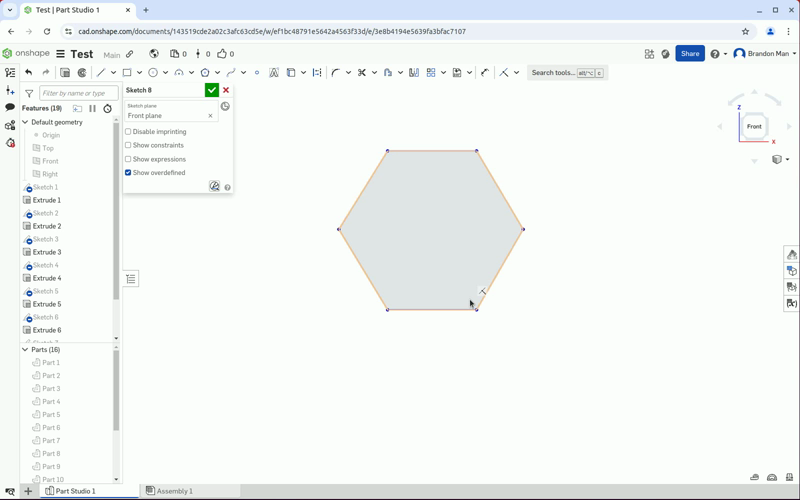
scroll(6)
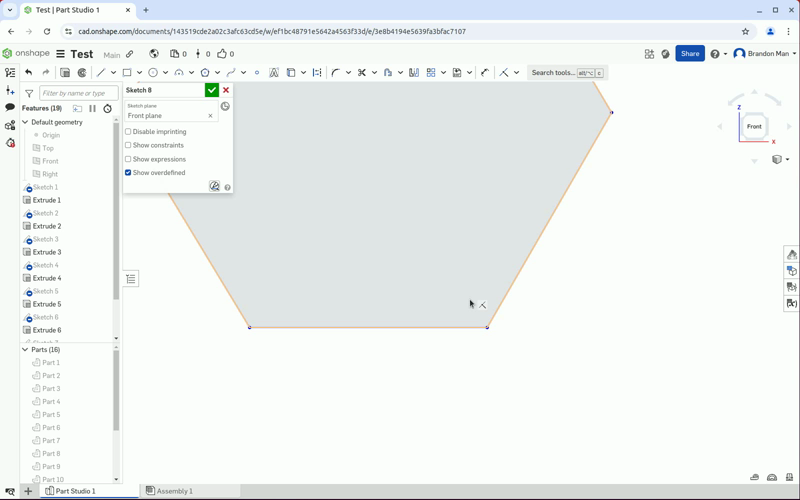
click(470, 299)
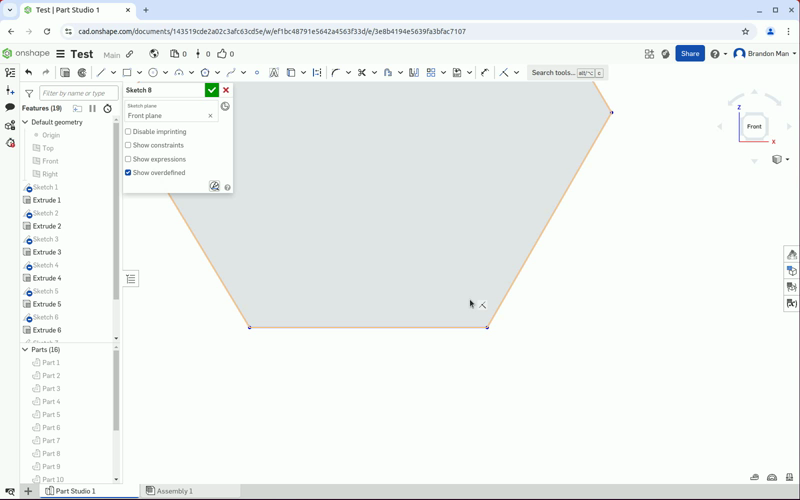
scroll(-6)
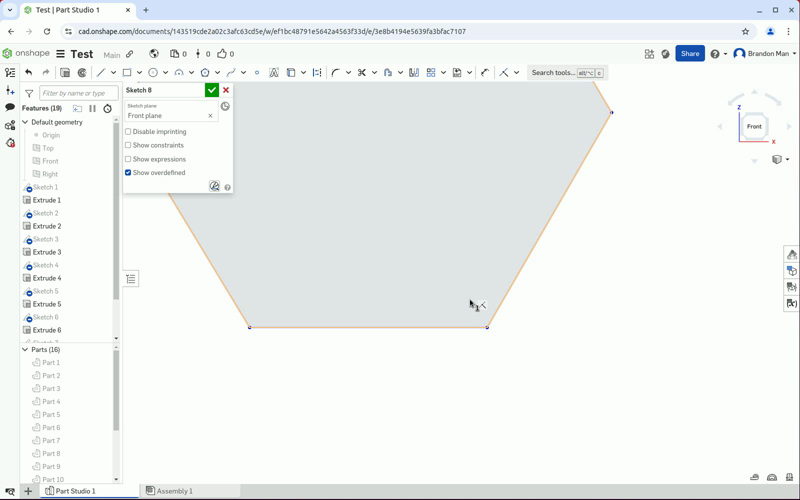
scroll(-6)
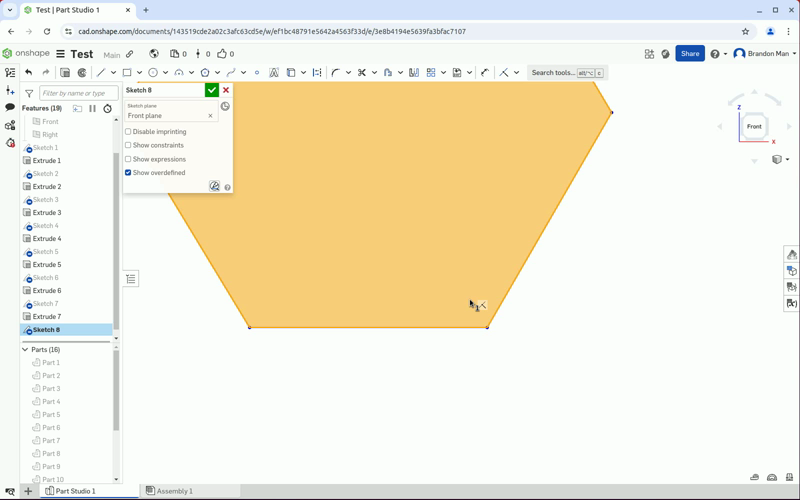
scroll(-6)
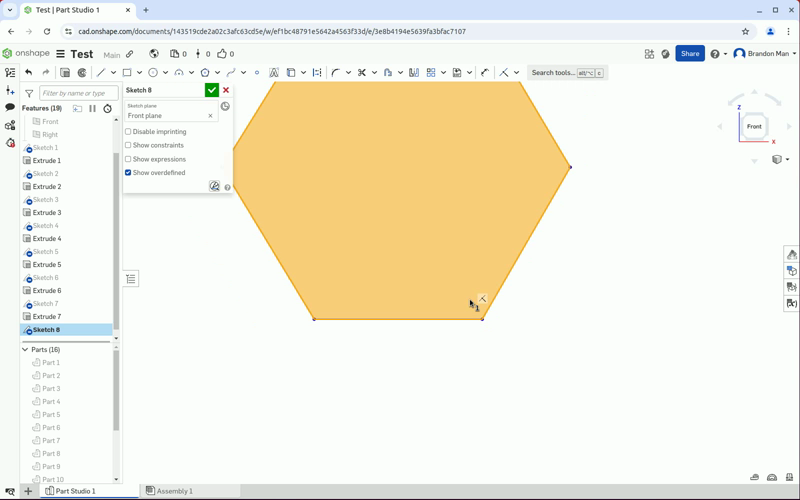
scroll(-6)
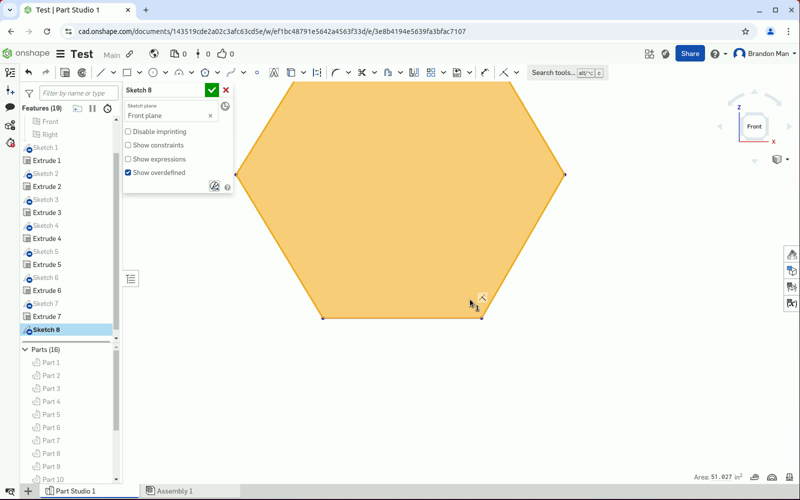
scroll(-6)
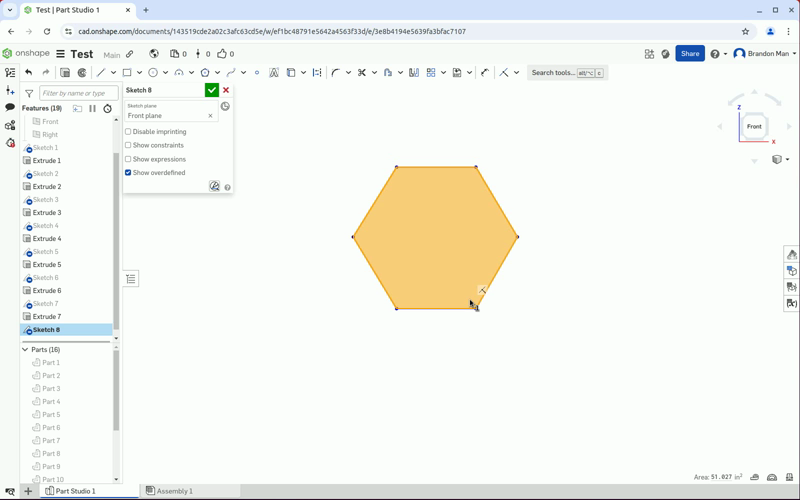
scroll(-6)
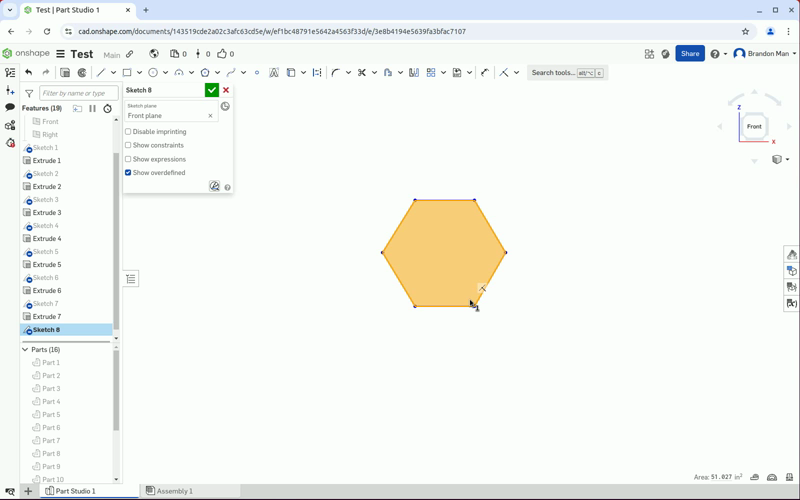
scroll(-6)
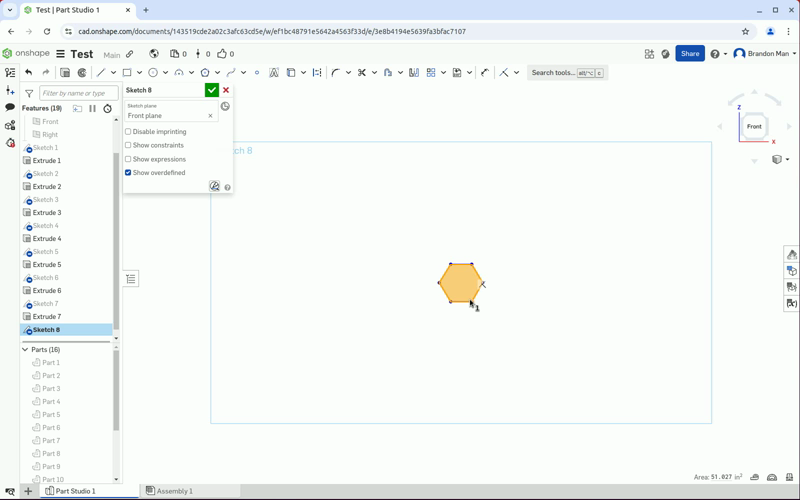
mouse_move(69, 352)
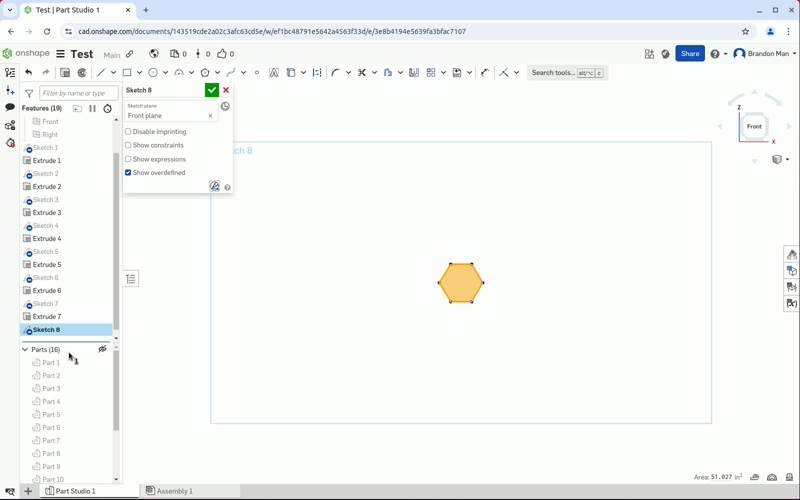
key(shift+y)
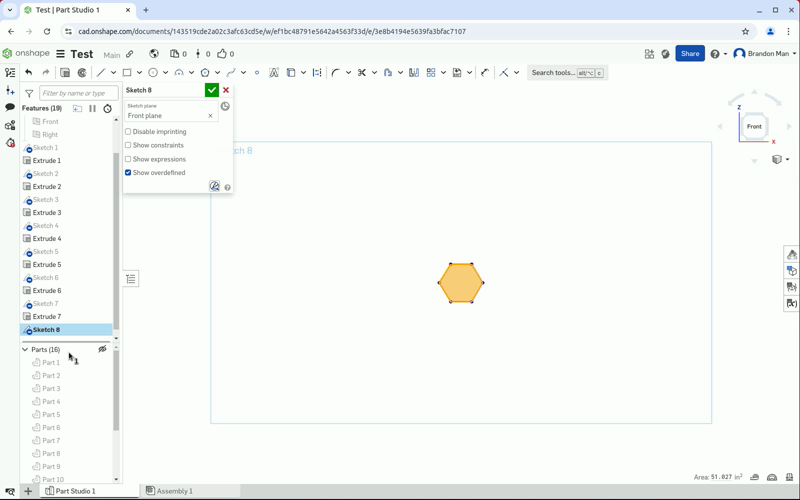
key(shift+e)
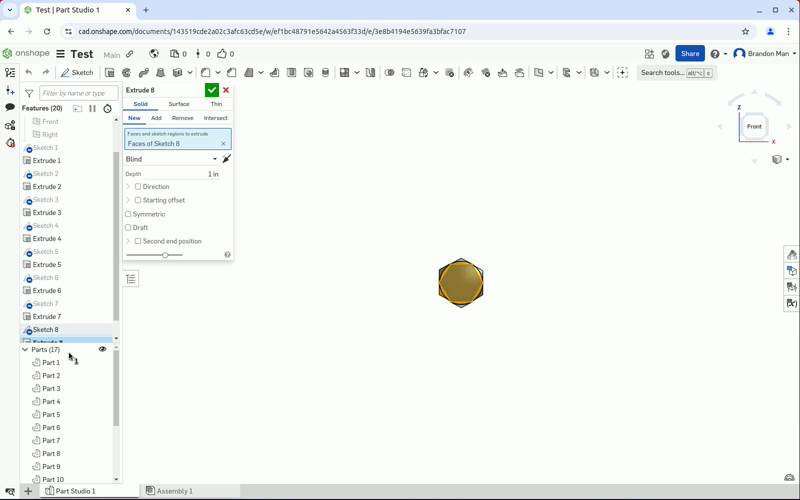
mouse_move(143, 106)
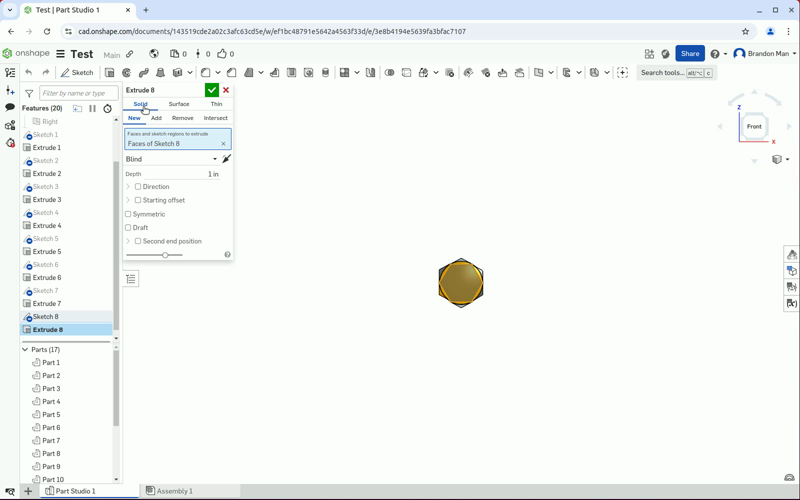
click(143, 106)
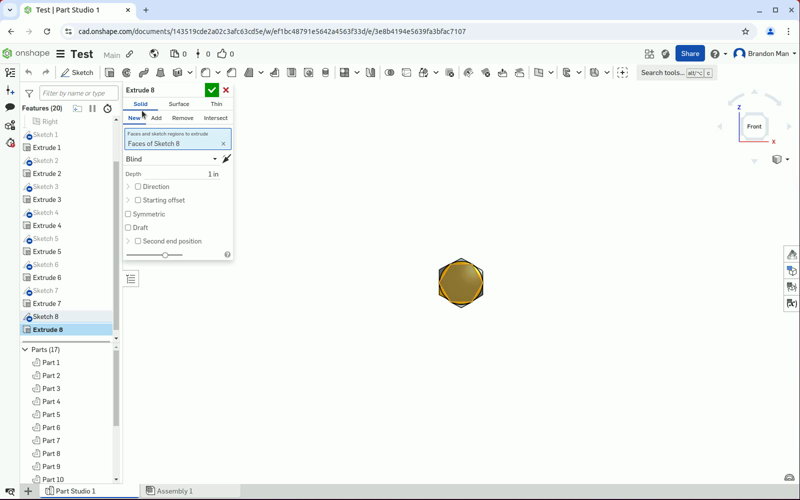
mouse_move(137, 120)
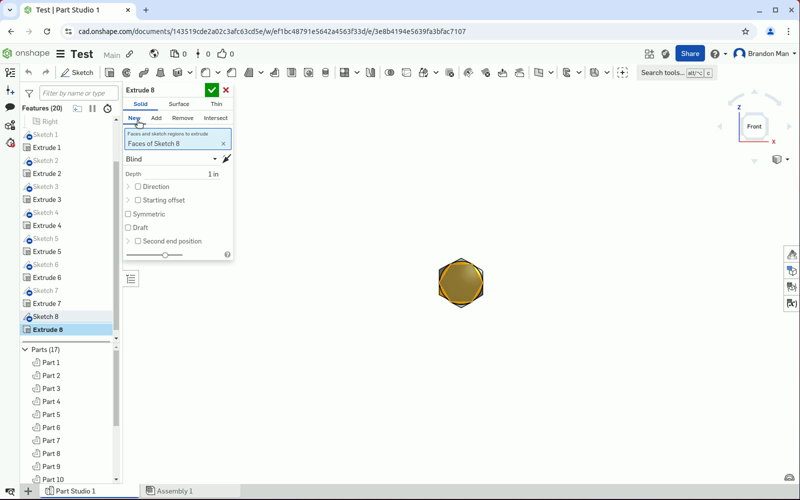
click(137, 120)
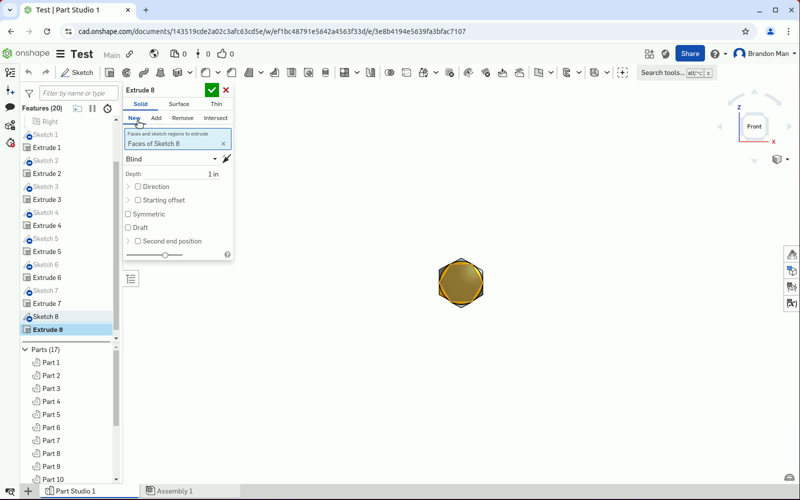
key(tab, 4)
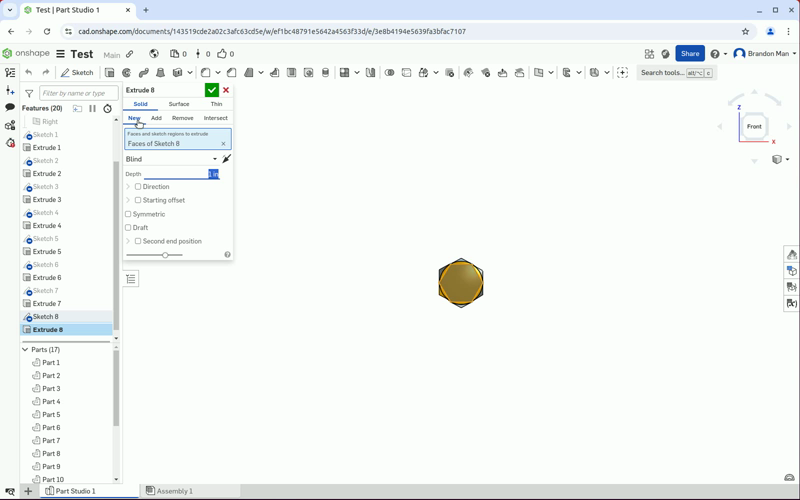
text(23.108)
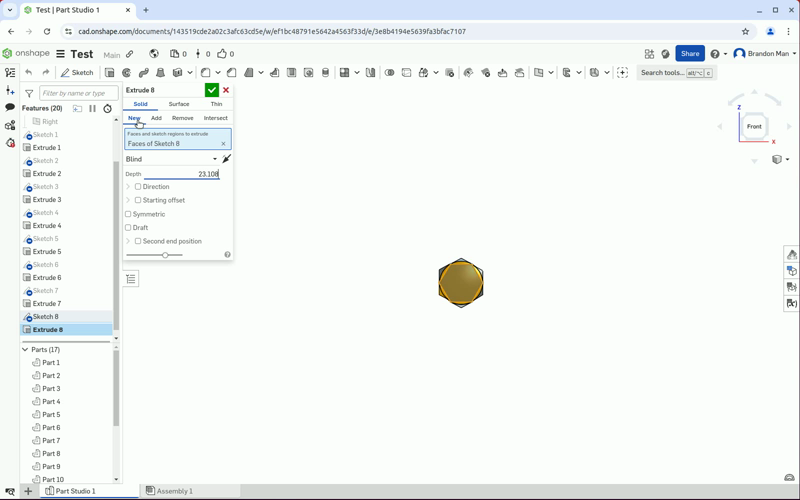
key(enter)
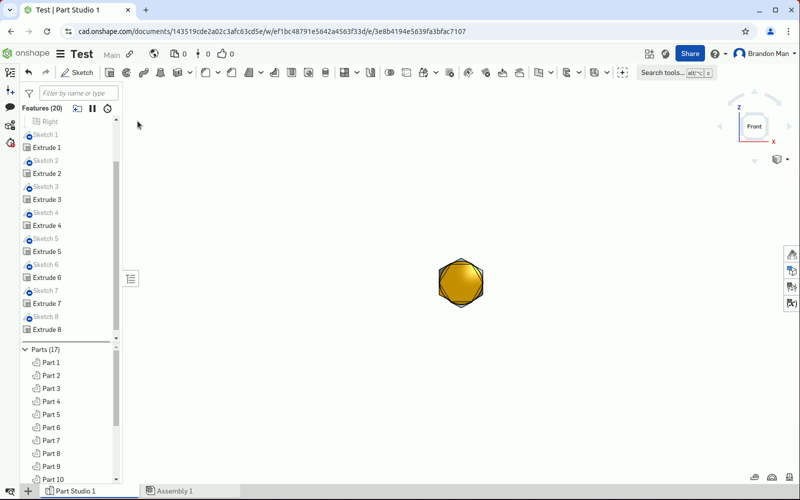
key(shift+h)
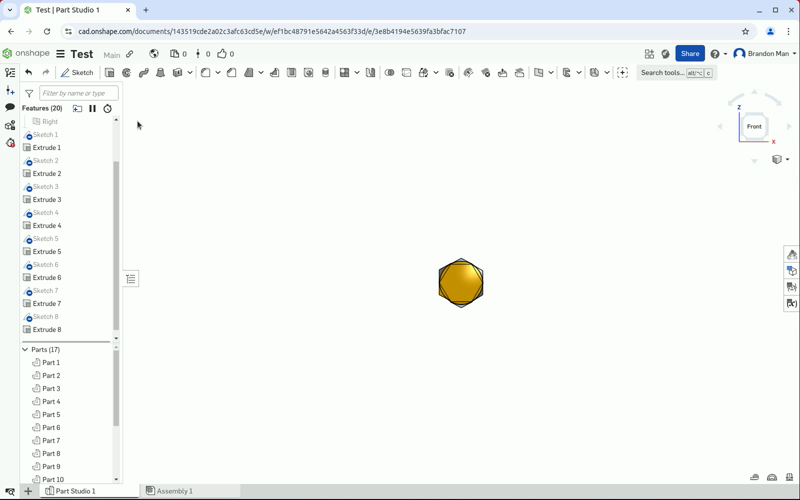
key(shift+h)
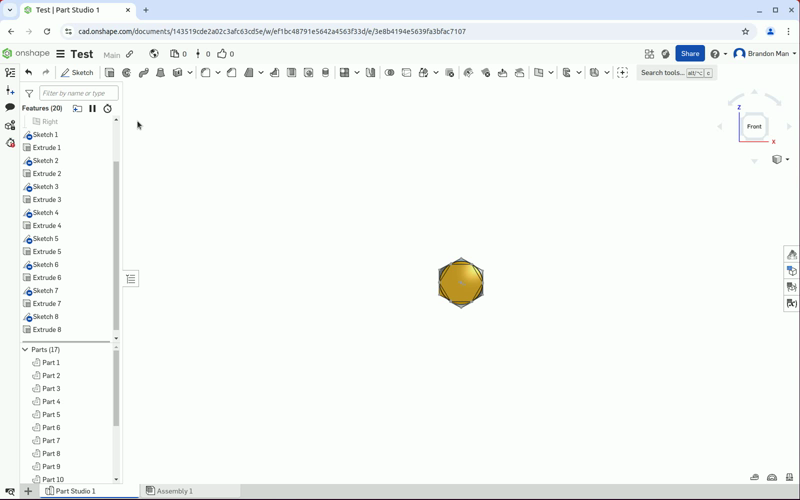
key(shift+7)
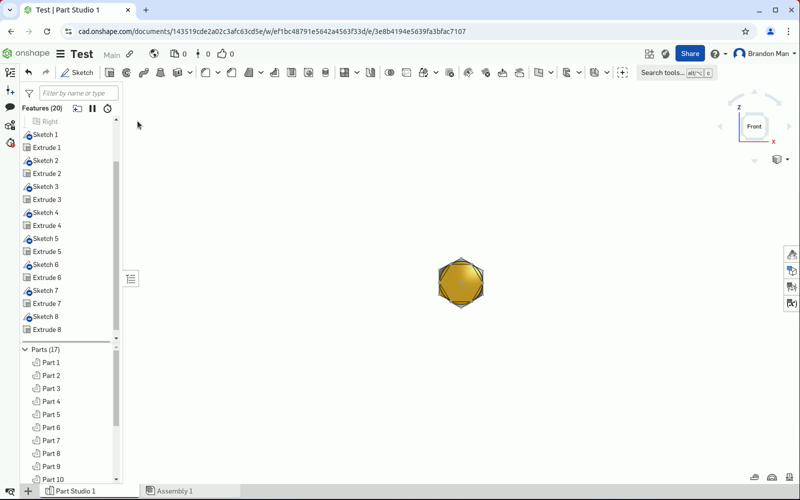
key(left, 2)
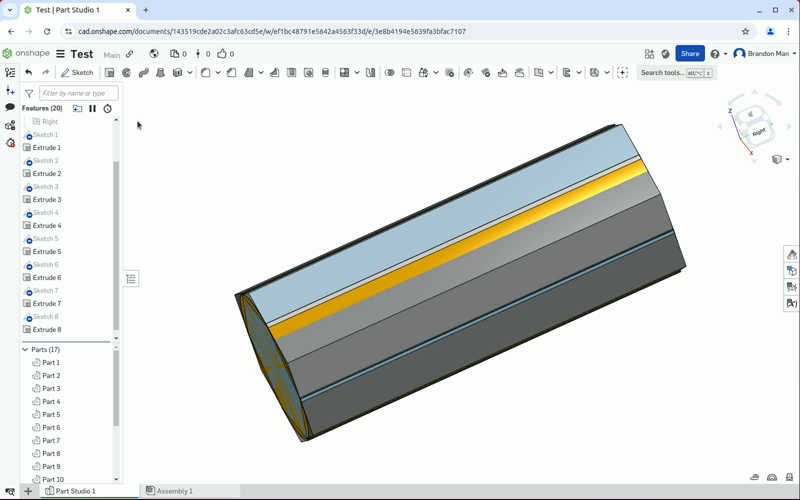
key(down, 2)
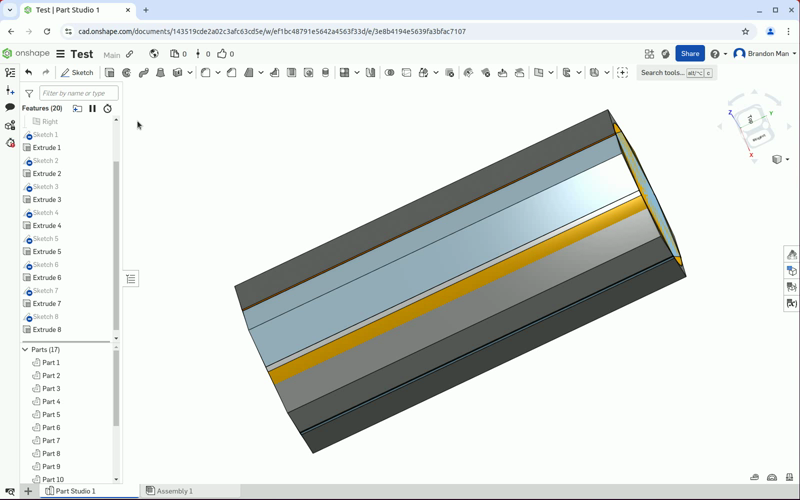
key(up, 2)
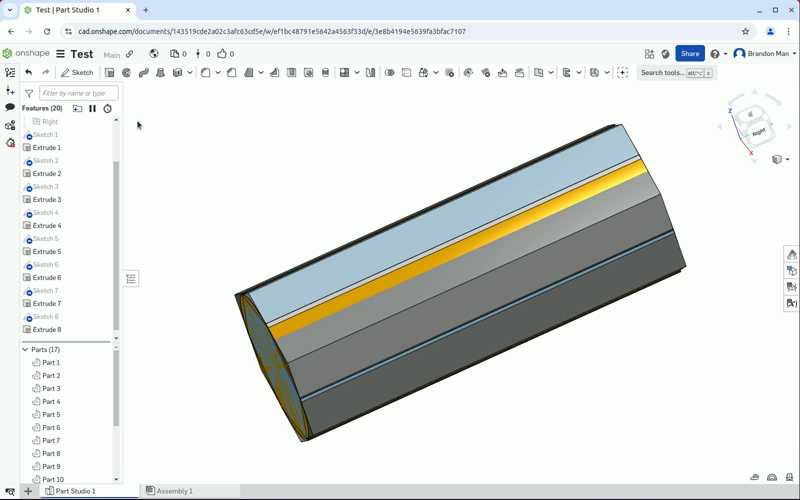
key(right, 2)
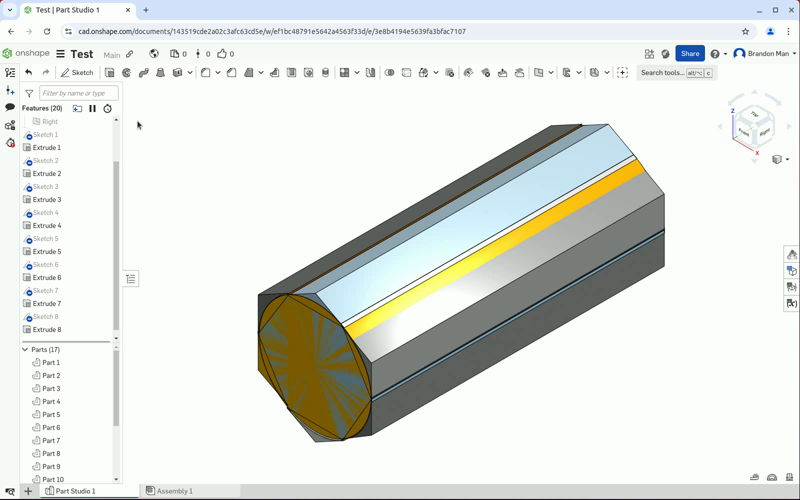
mouse_move(69, 137)
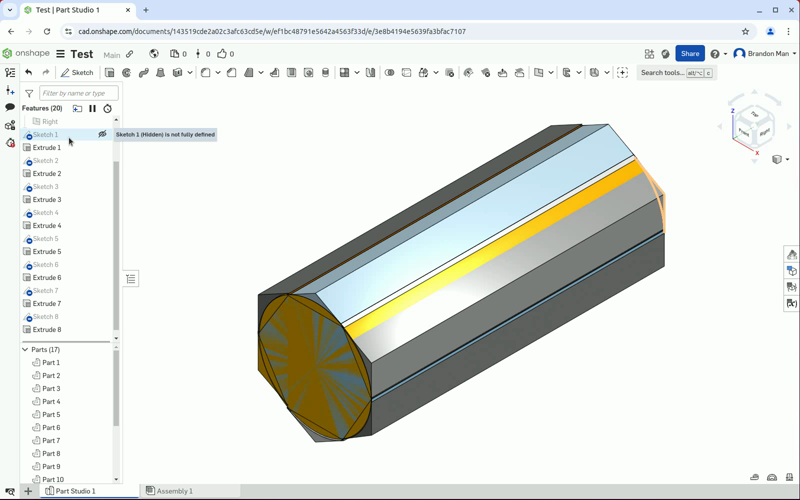
click(69, 137)